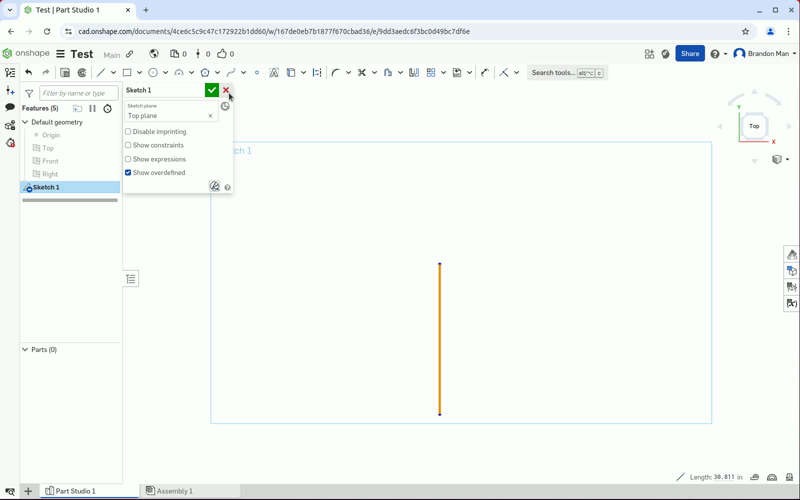
key(shift+h)
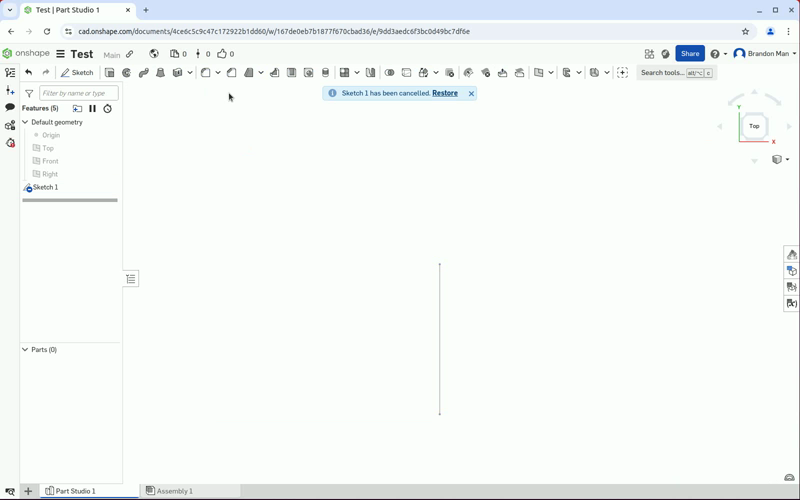
key(shift+s)
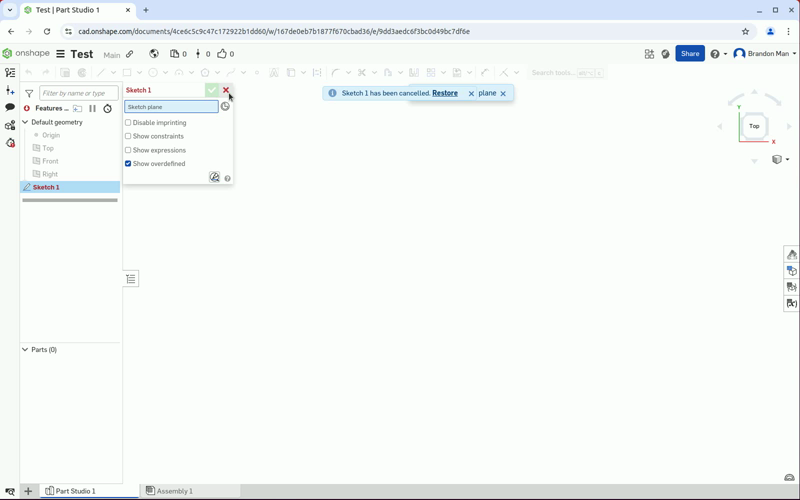
mouse_move(73, 150)
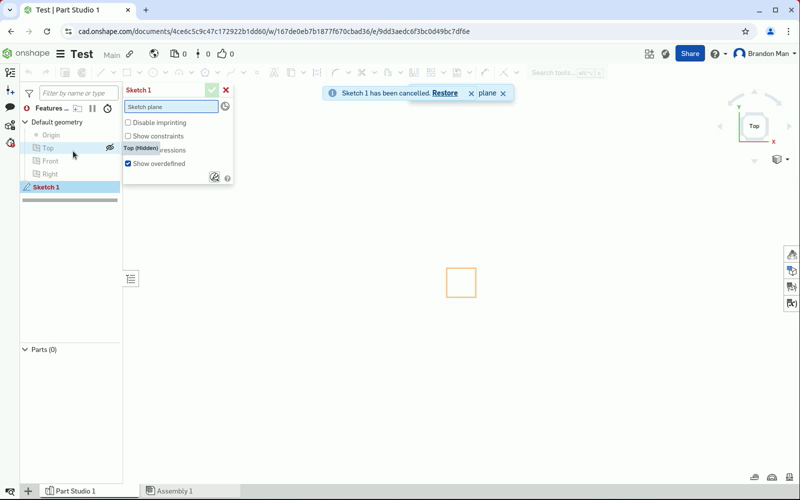
click(73, 150)
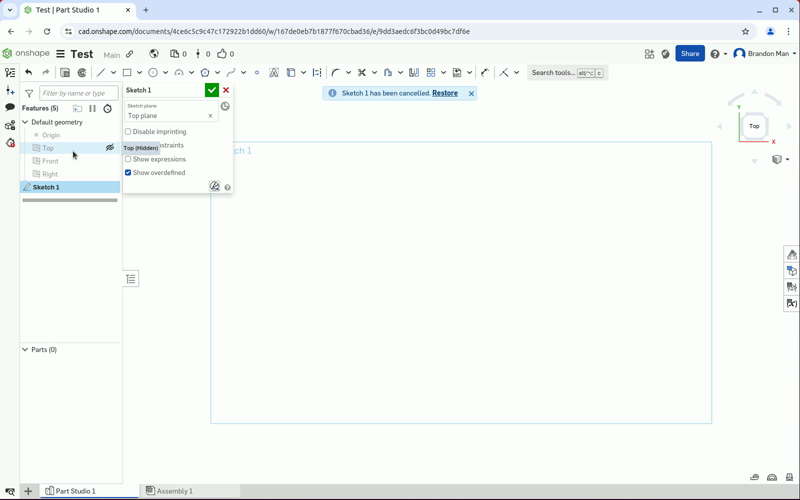
mouse_move(73, 352)
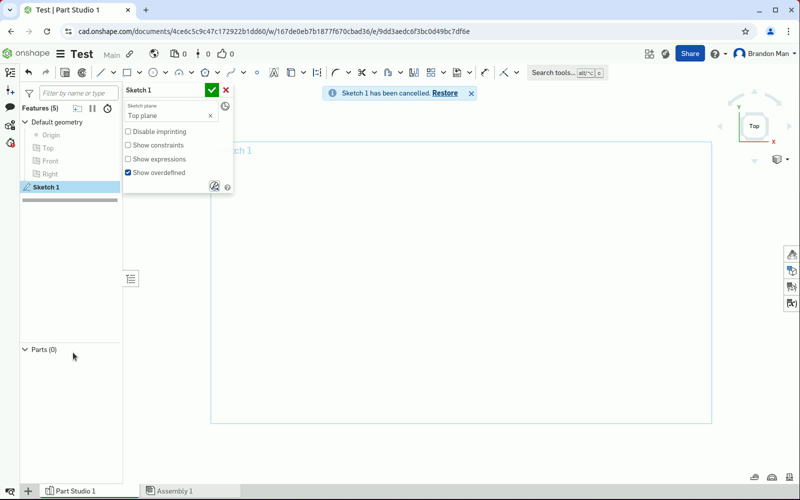
key(y)
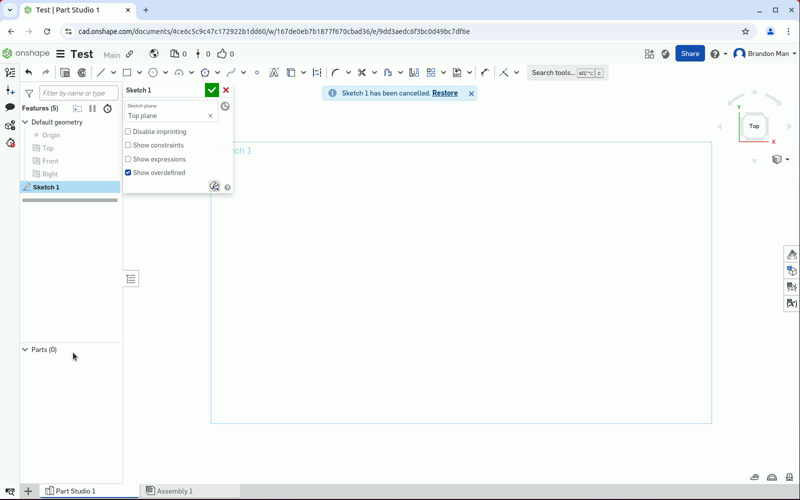
key(l)
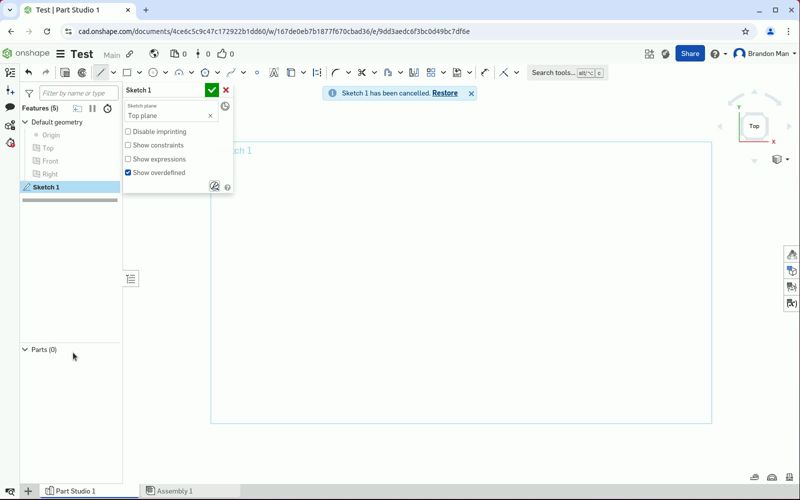
key_down(shift)
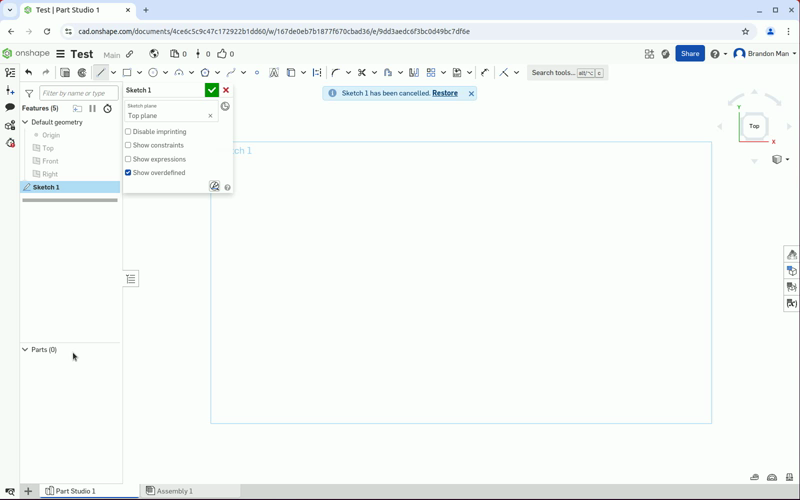
mouse_move(454, 285)
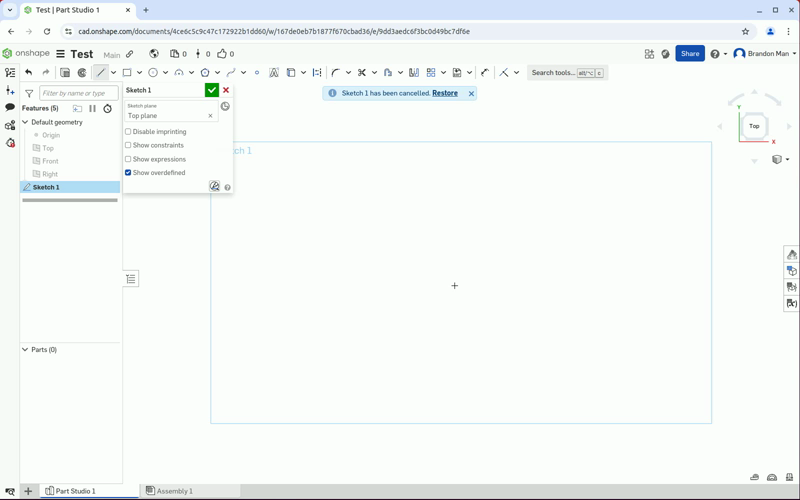
click(454, 285)
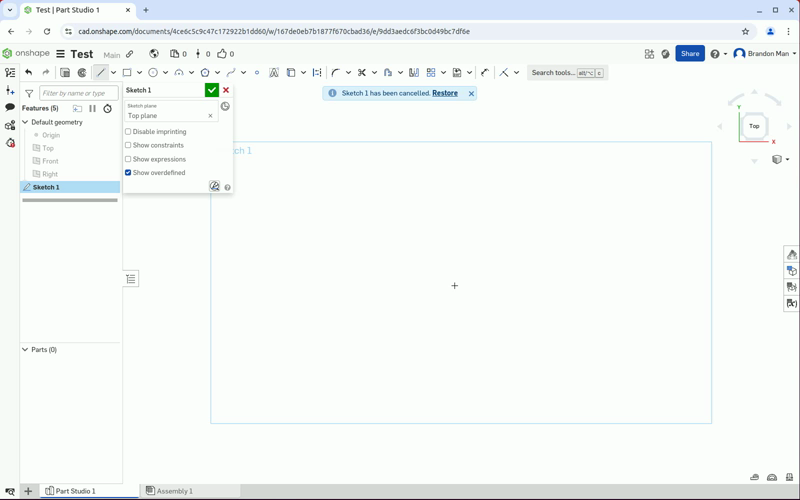
key_up(shift)
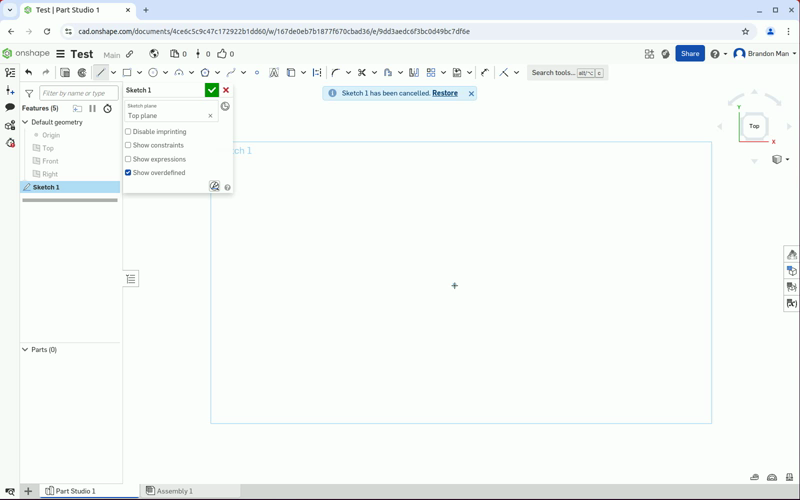
key_down(shift)
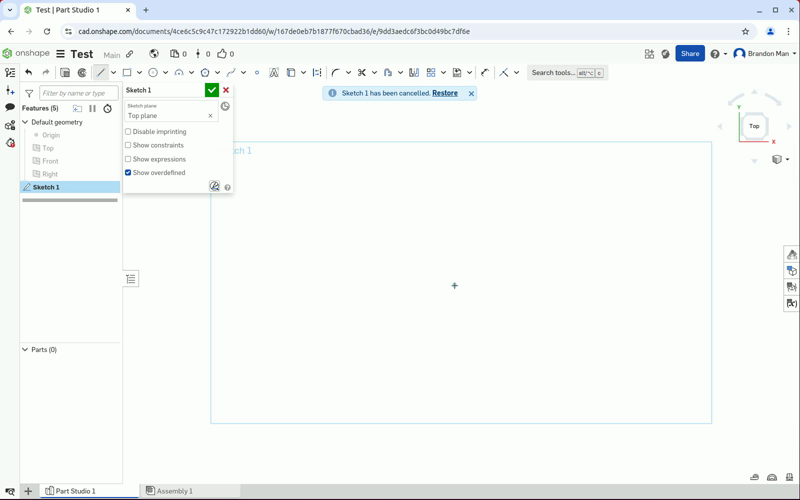
mouse_move(484, 285)
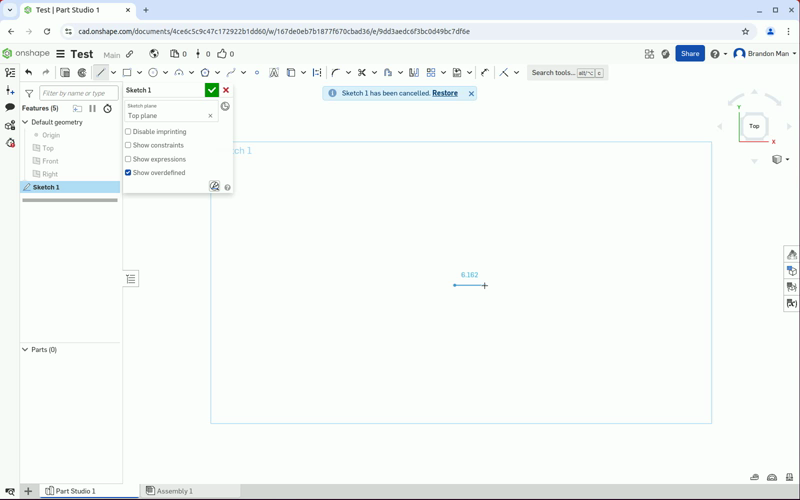
mouse_move(467, 285)
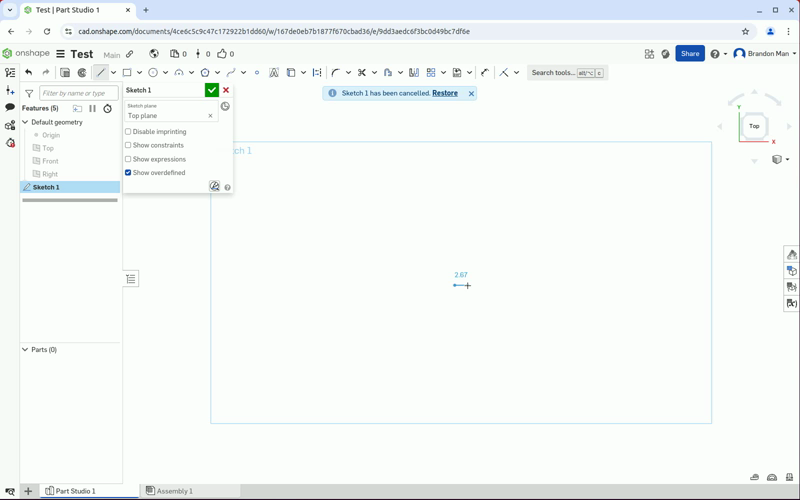
click(467, 285)
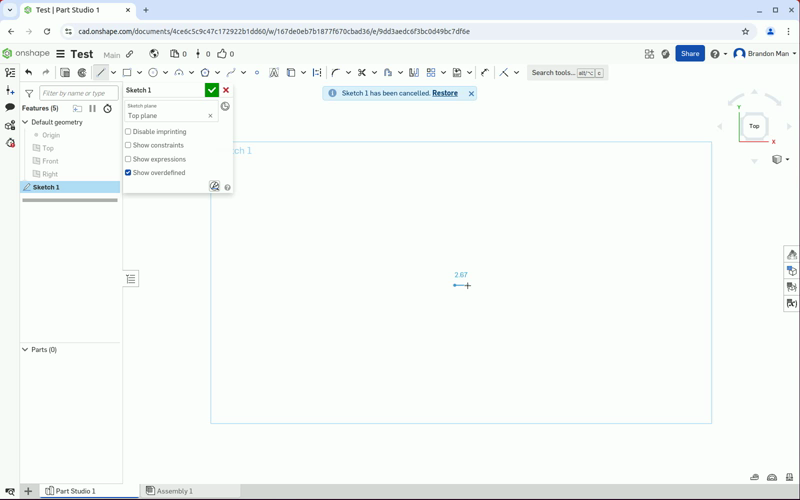
key_up(shift)
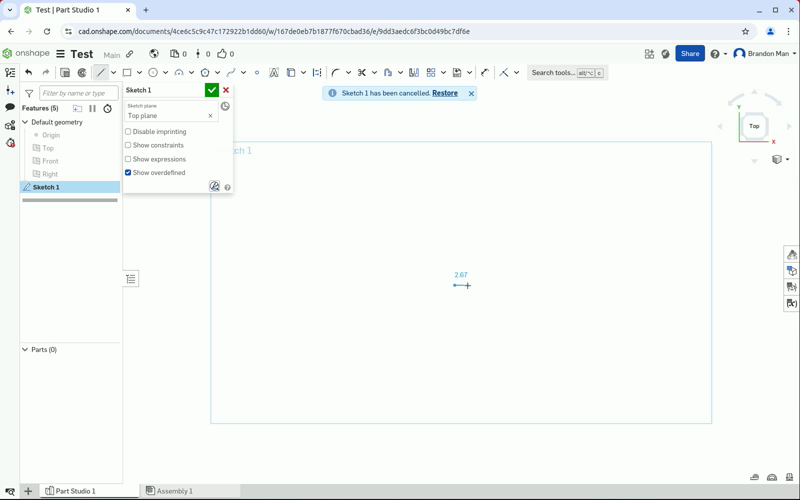
key_down(shift)
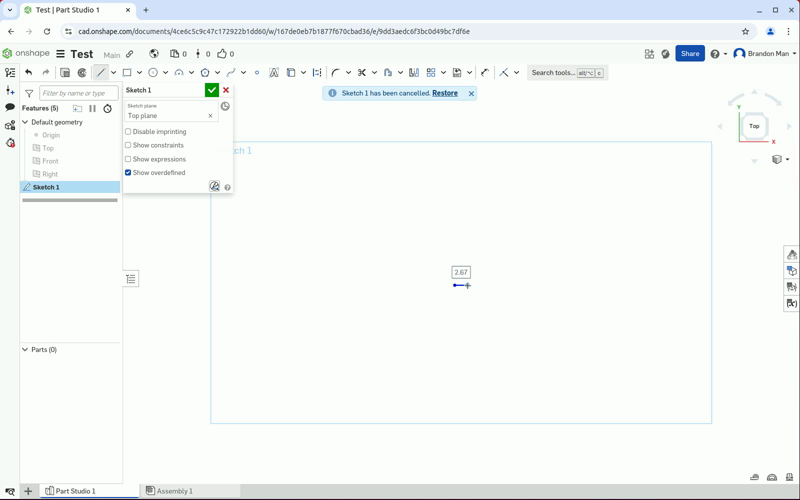
mouse_move(497, 285)
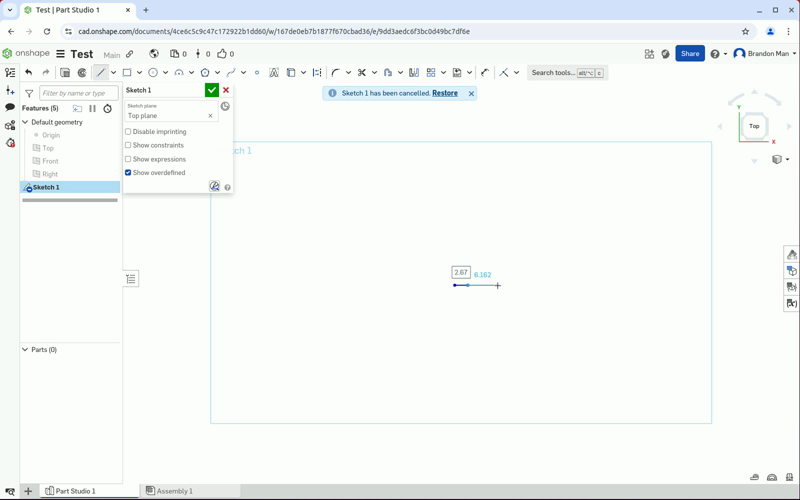
mouse_move(467, 282)
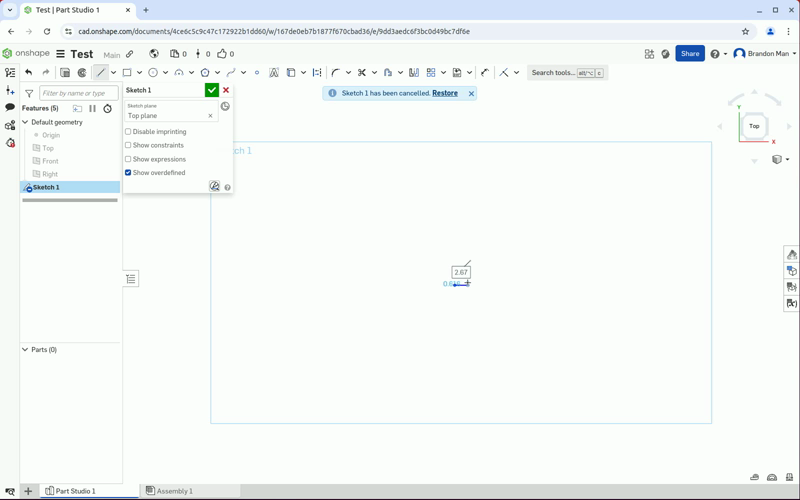
scroll(6)
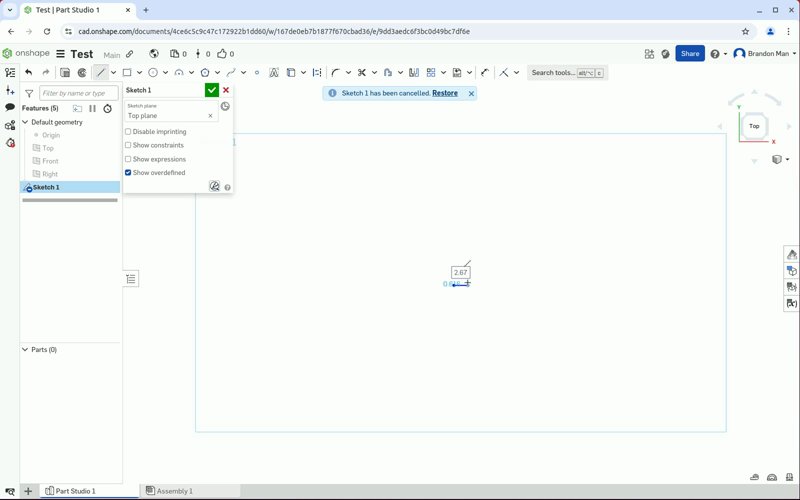
scroll(6)
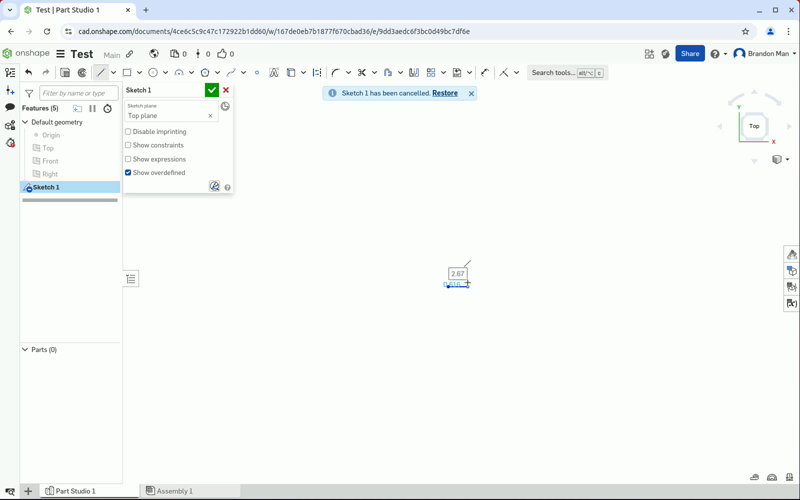
scroll(6)
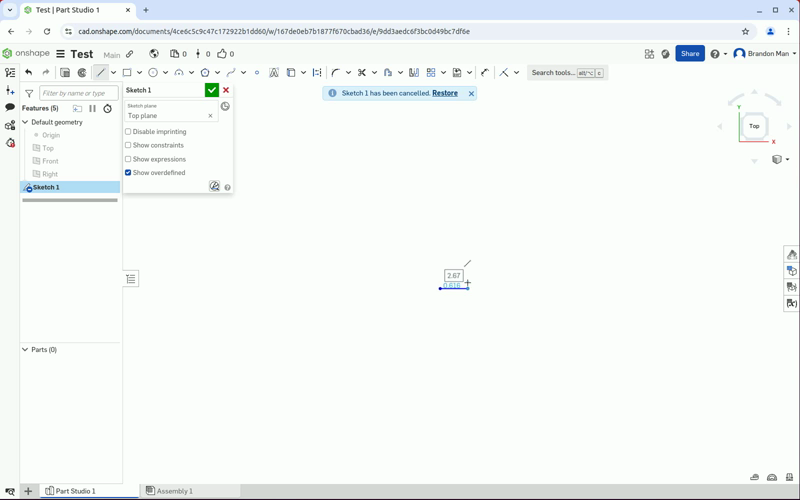
scroll(6)
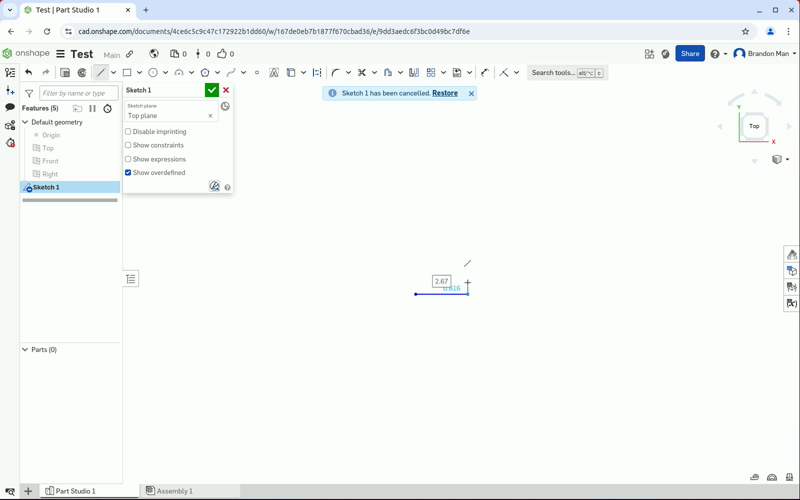
scroll(6)
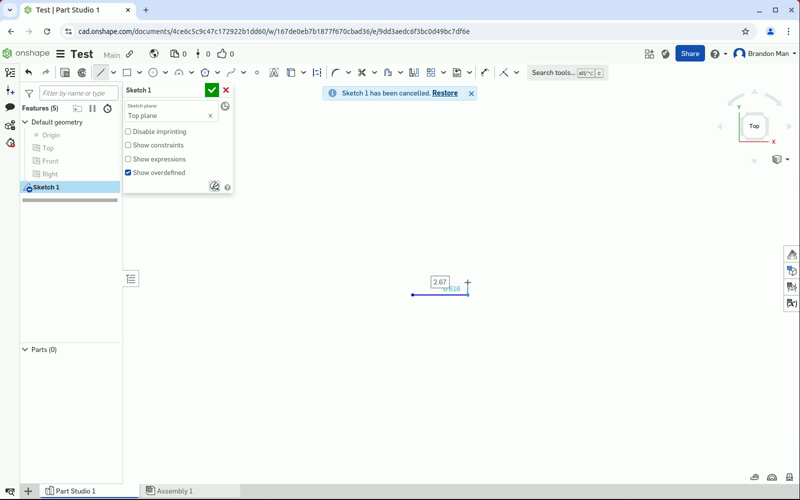
scroll(6)
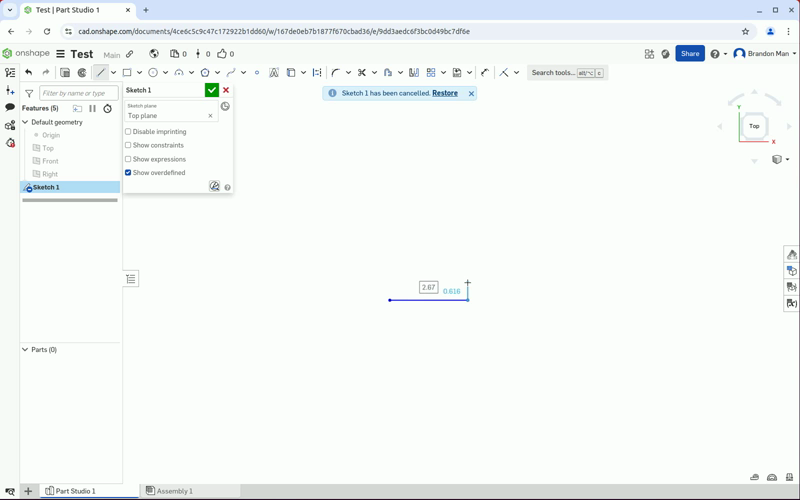
scroll(6)
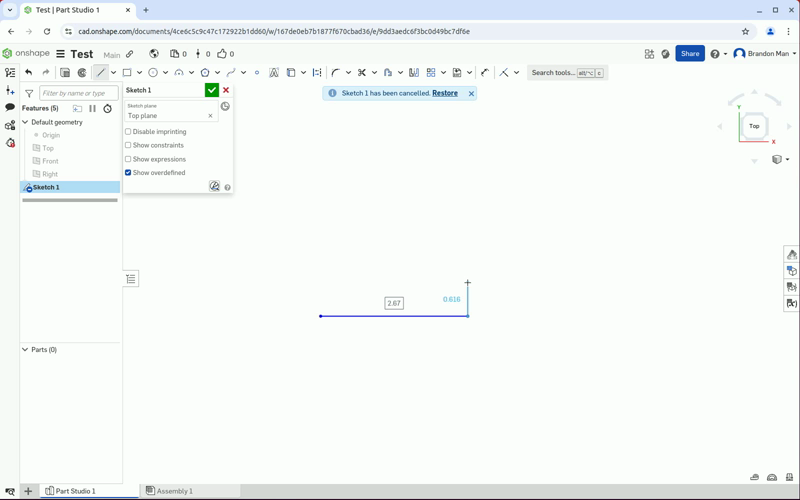
click(467, 282)
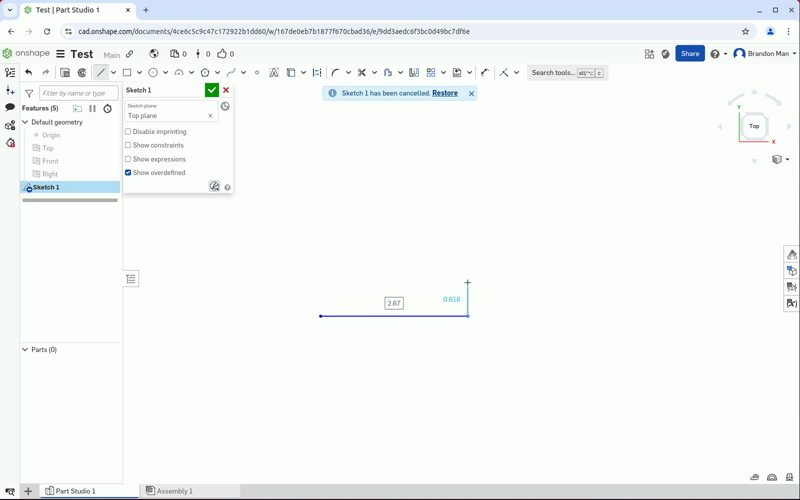
scroll(-6)
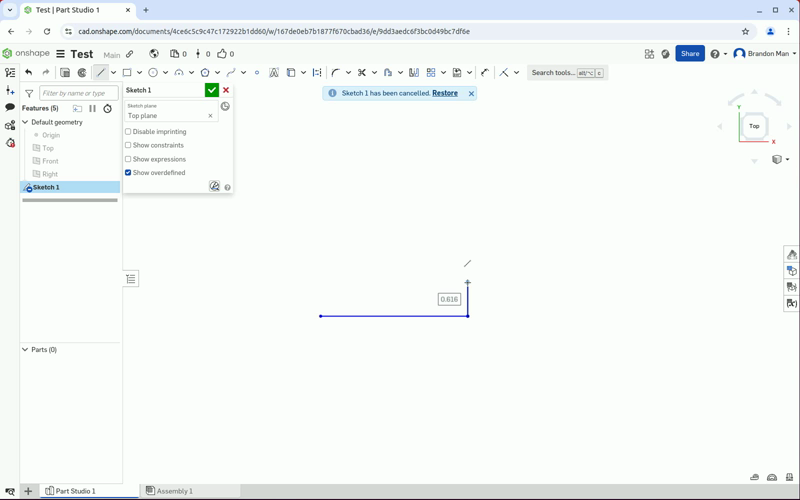
scroll(-6)
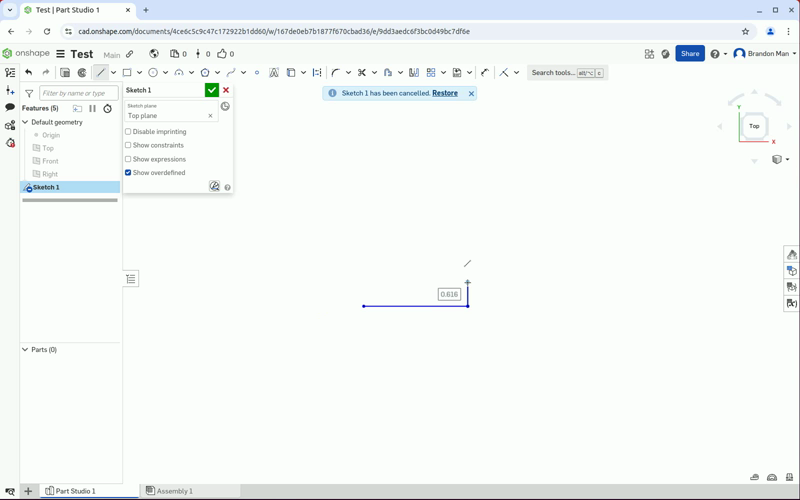
scroll(-6)
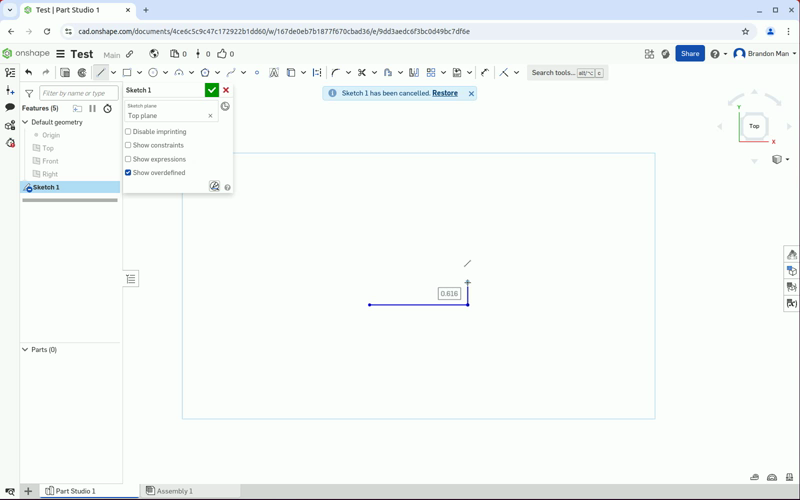
scroll(-6)
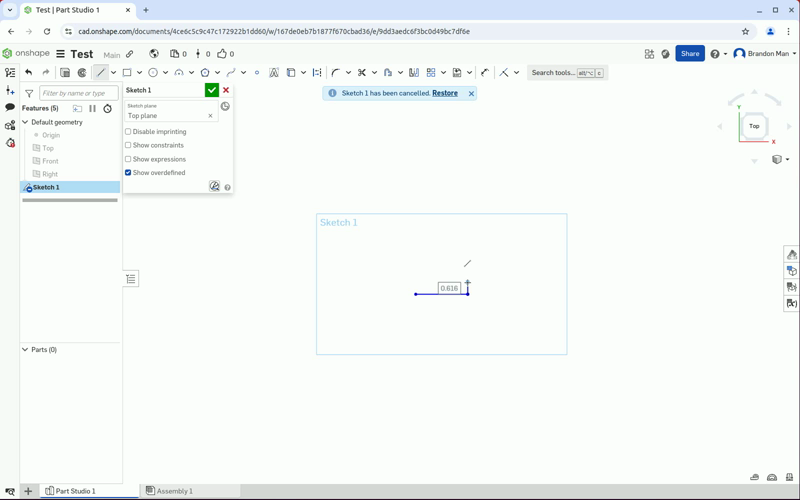
scroll(-6)
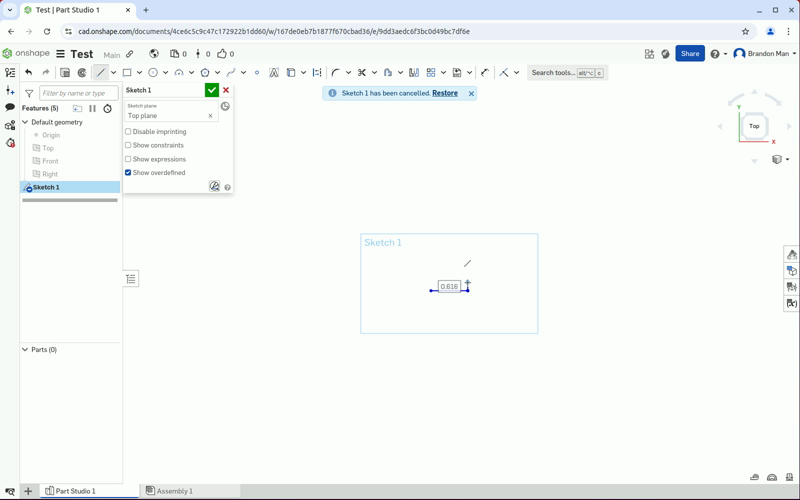
scroll(-6)
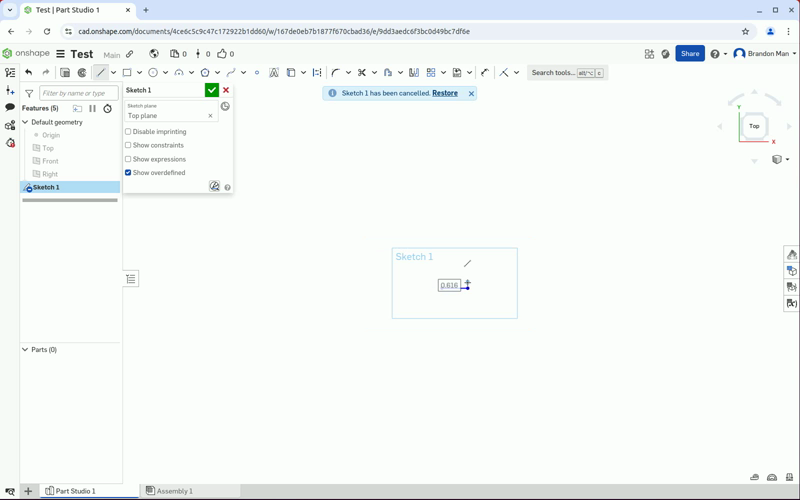
scroll(-6)
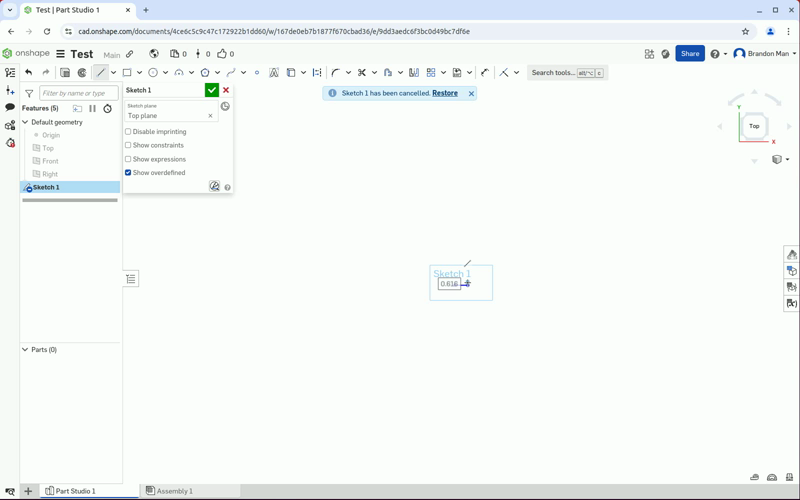
key_up(shift)
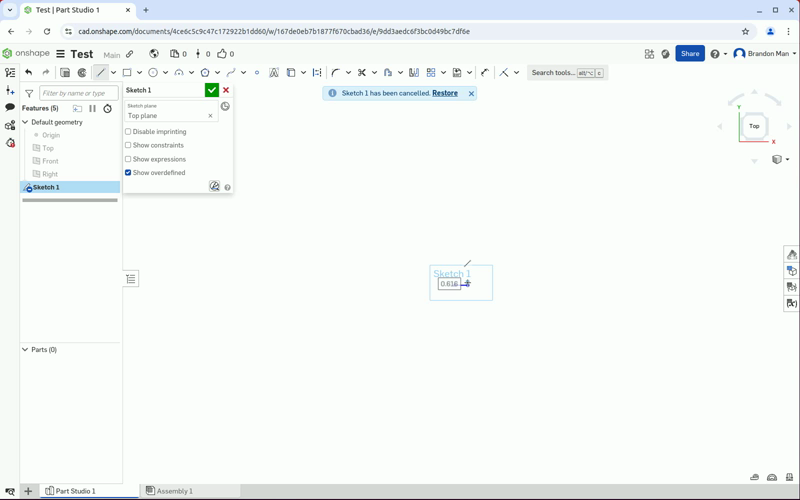
key_down(shift)
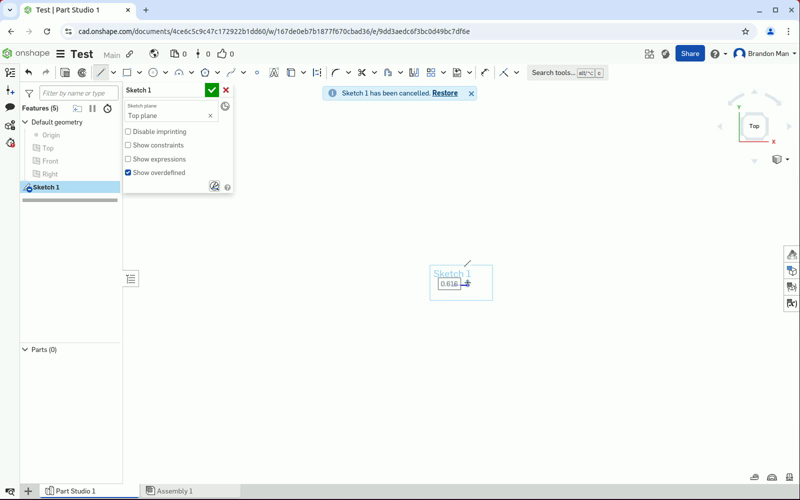
mouse_move(497, 282)
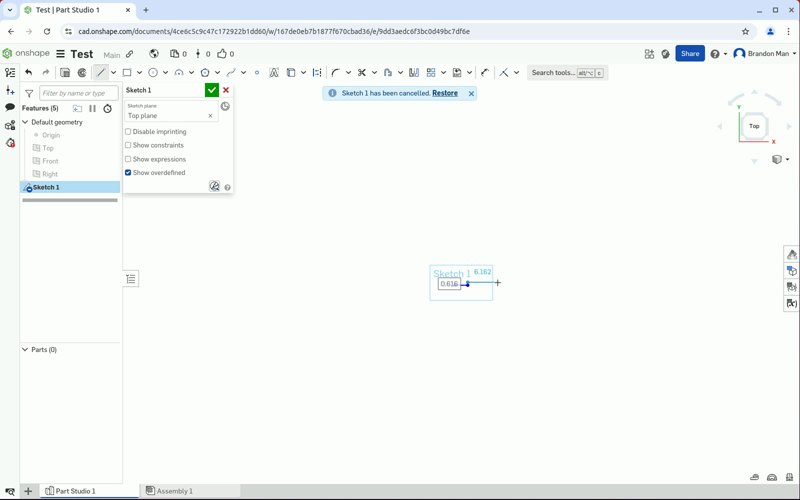
mouse_move(454, 282)
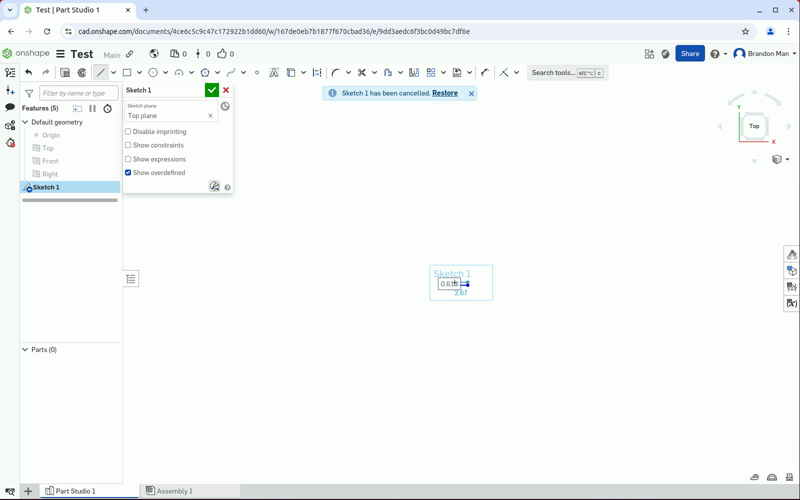
scroll(6)
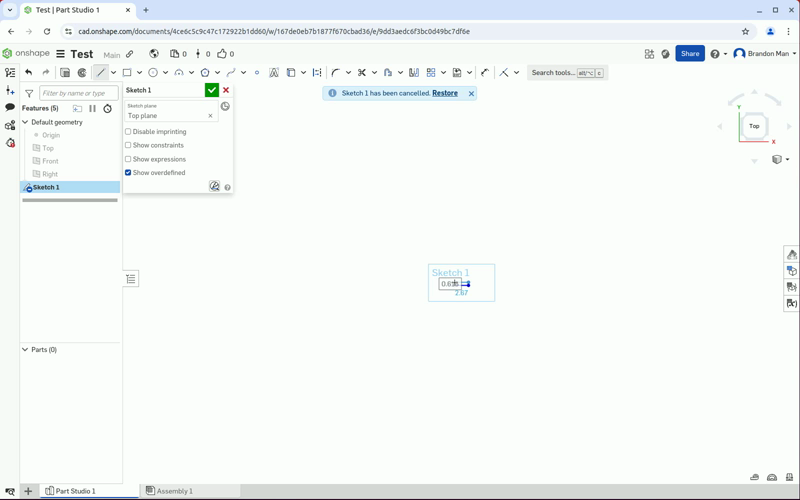
scroll(6)
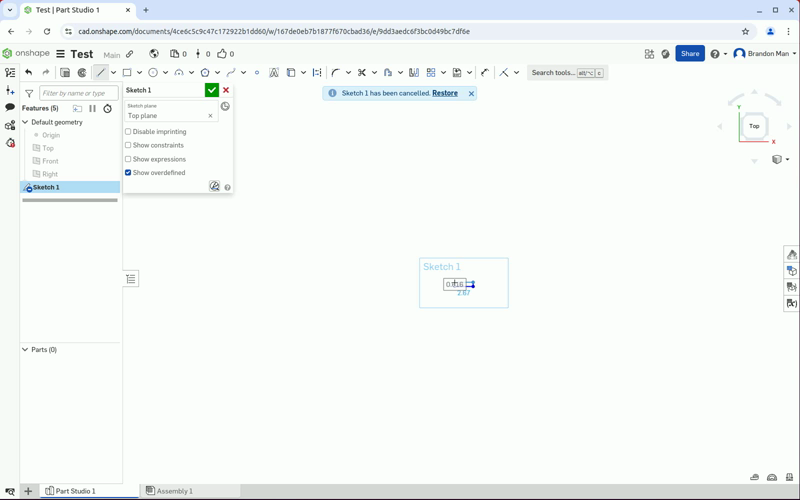
scroll(6)
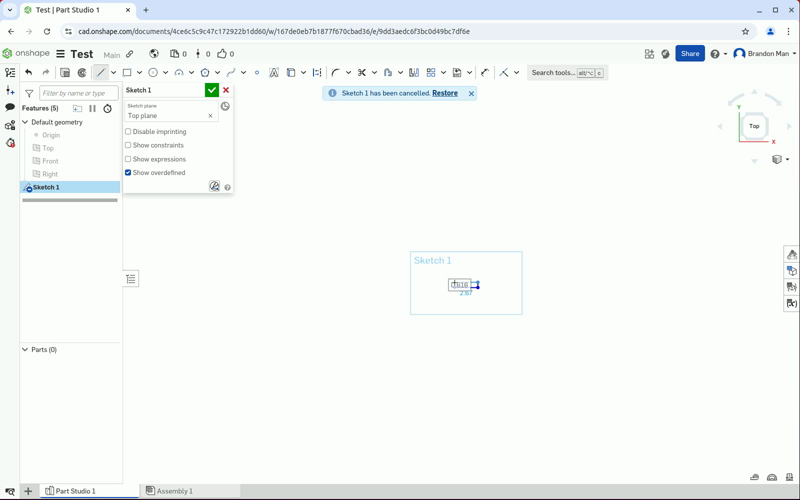
scroll(6)
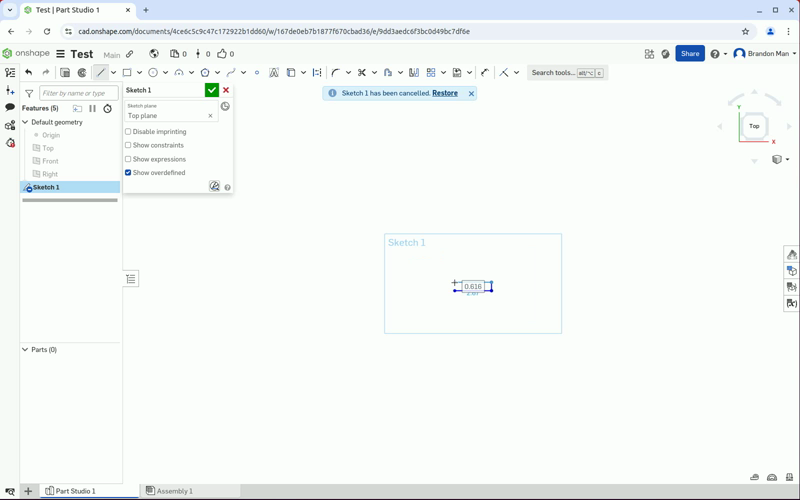
scroll(6)
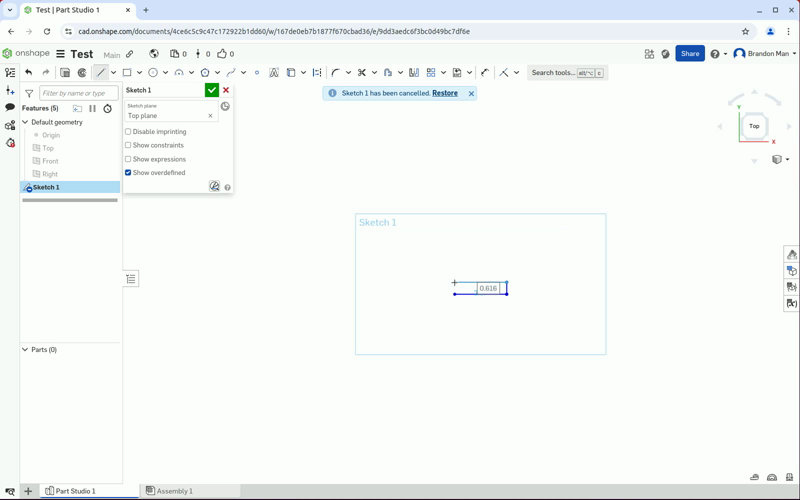
scroll(6)
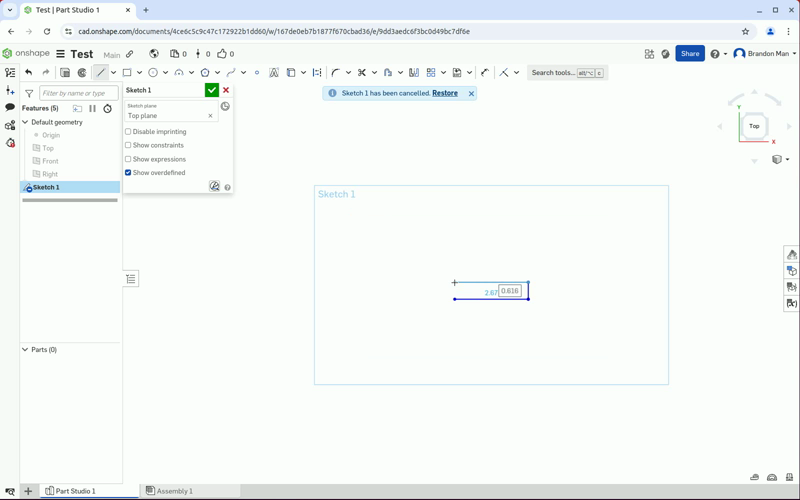
scroll(6)
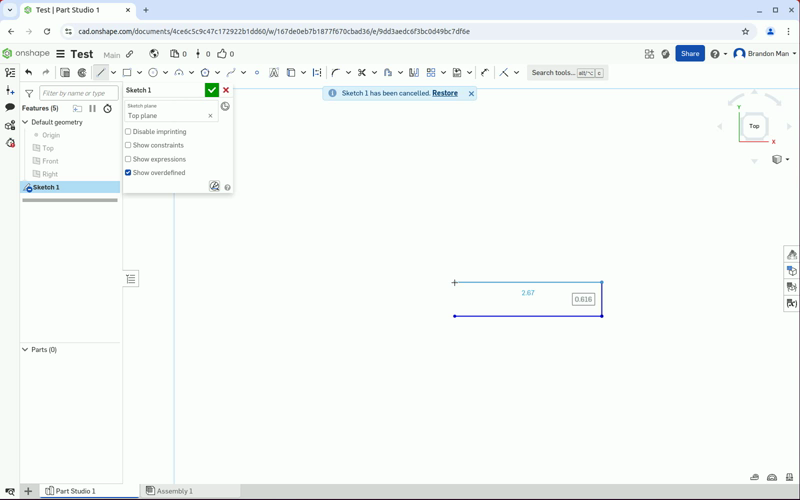
click(454, 282)
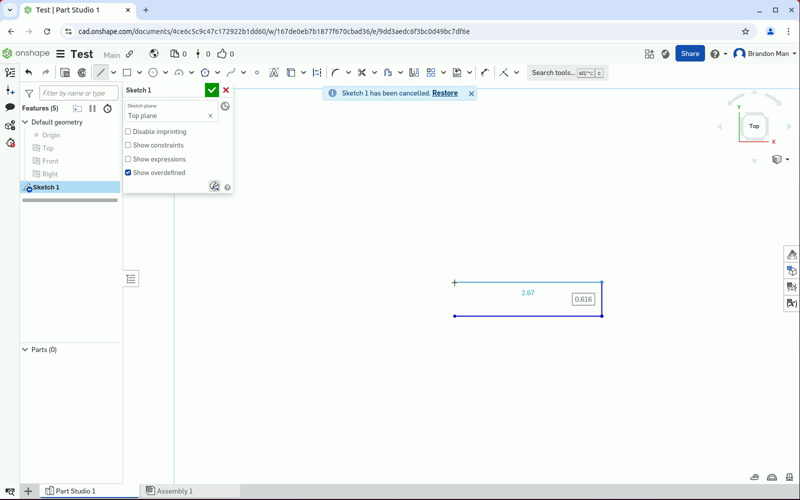
scroll(-6)
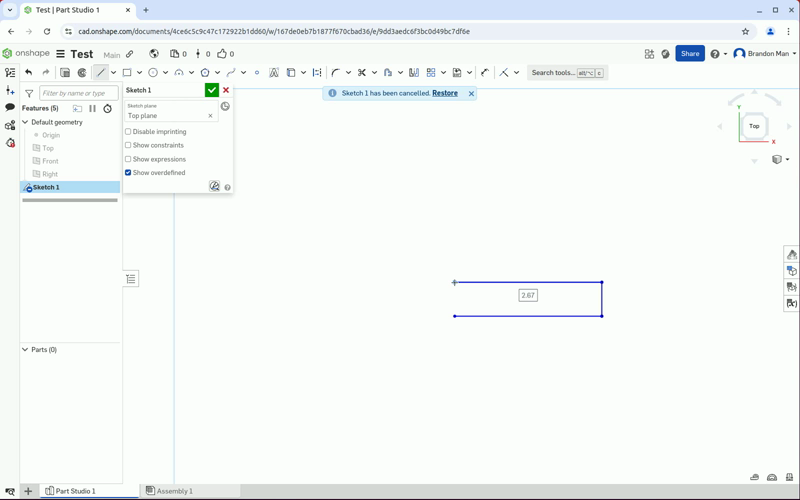
scroll(-6)
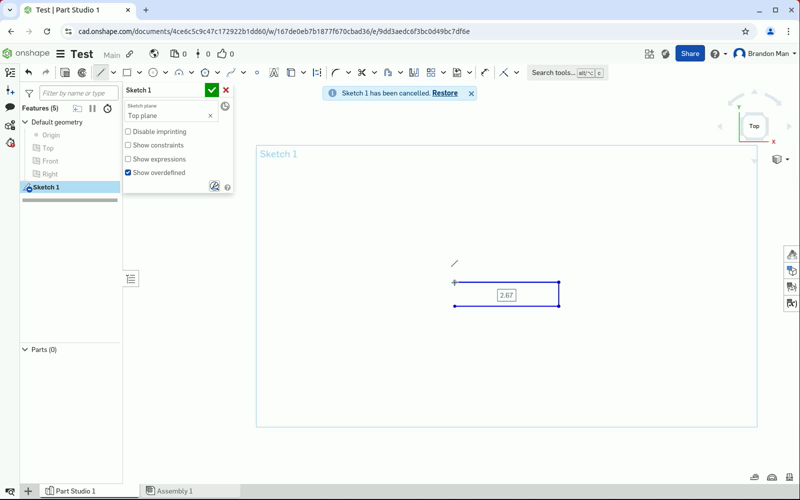
scroll(-6)
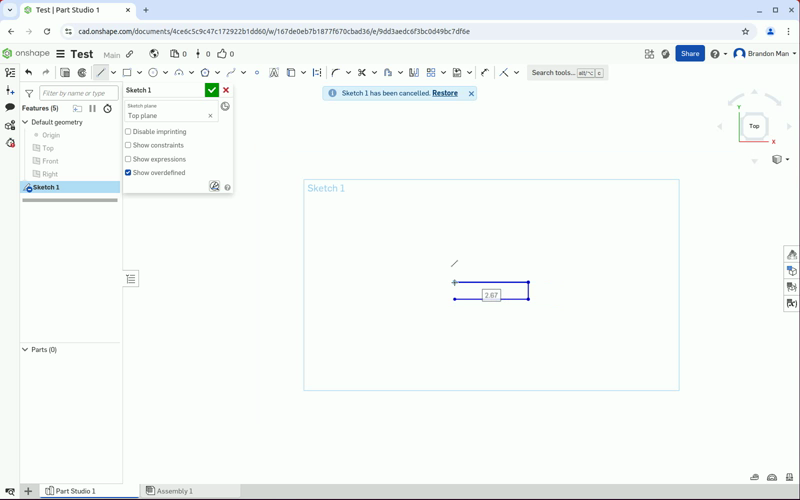
scroll(-6)
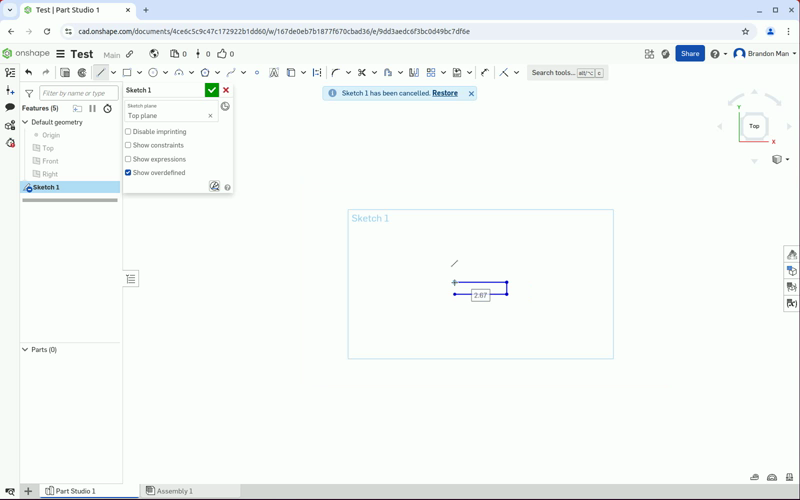
scroll(-6)
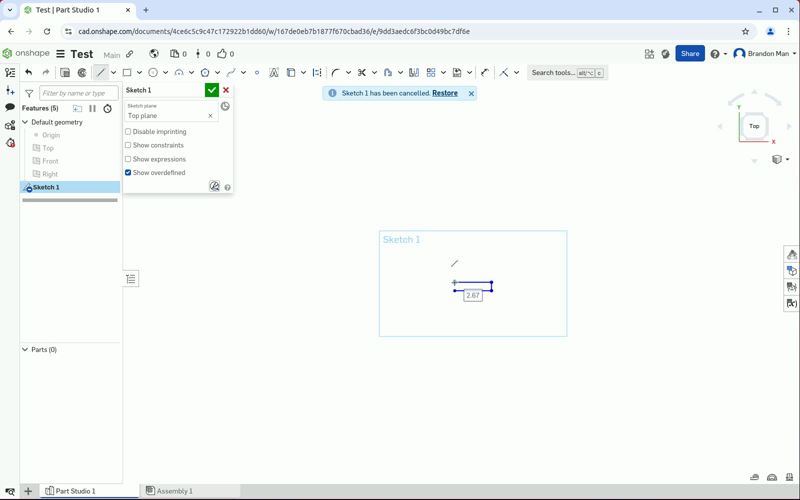
scroll(-6)
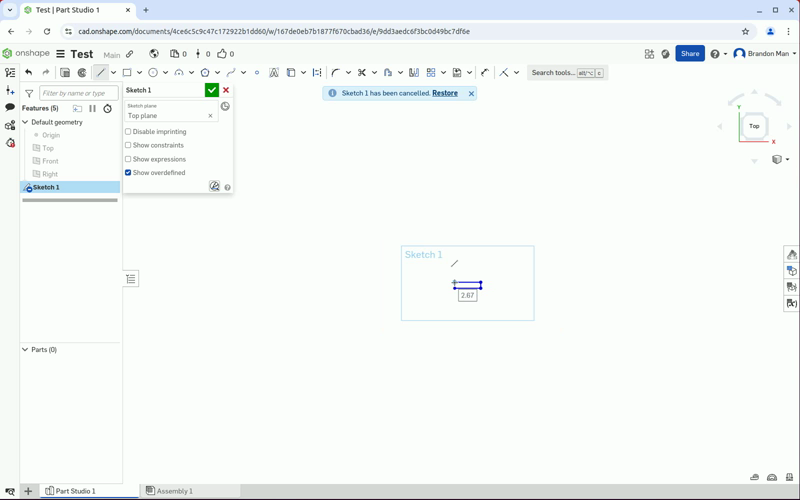
scroll(-6)
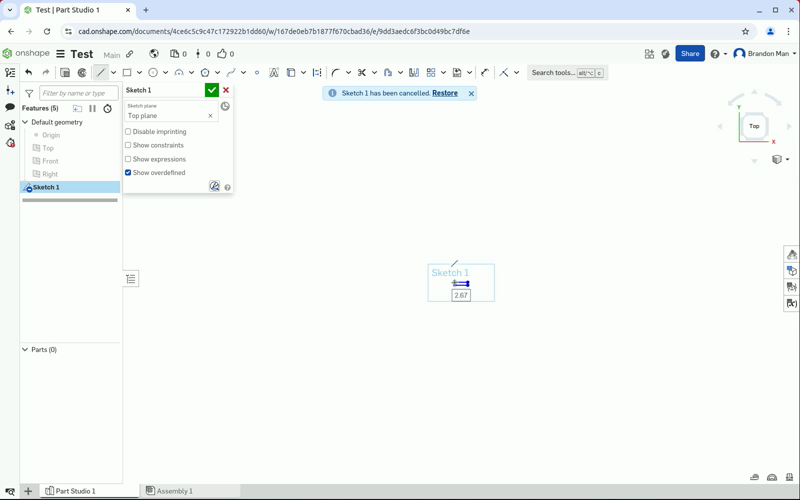
key_up(shift)
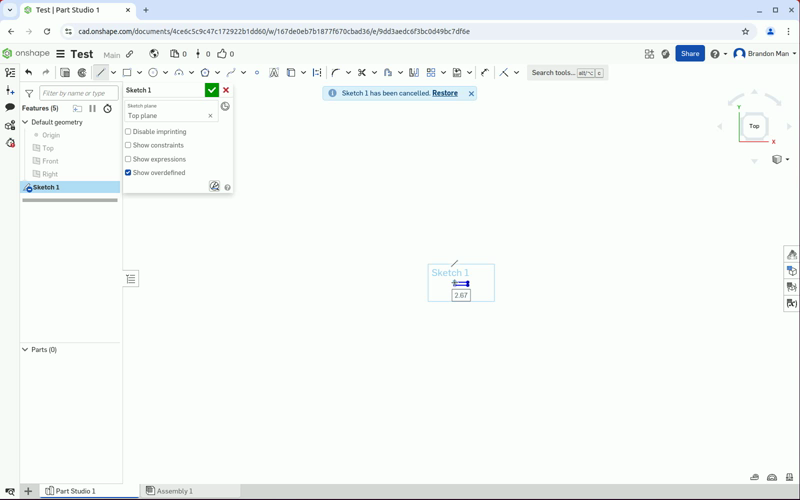
mouse_move(484, 282)
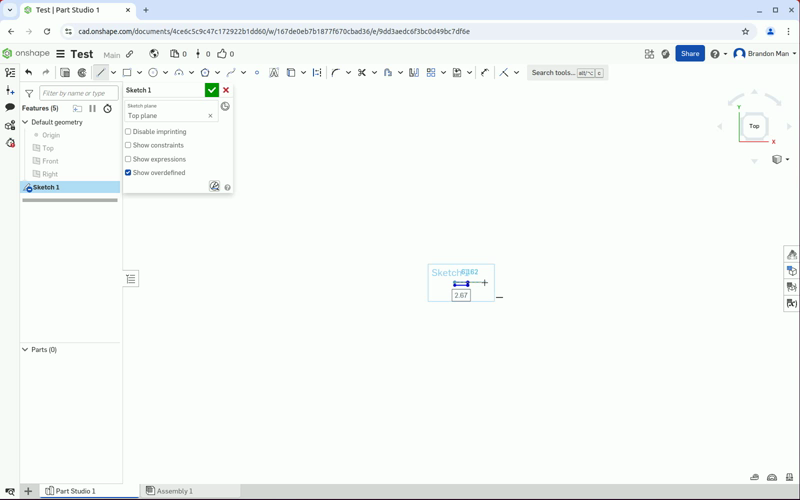
key_down(shift)
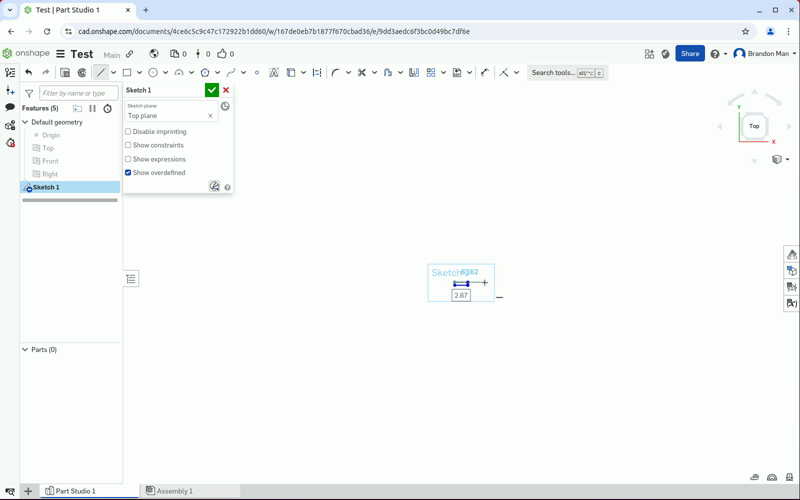
mouse_move(454, 285)
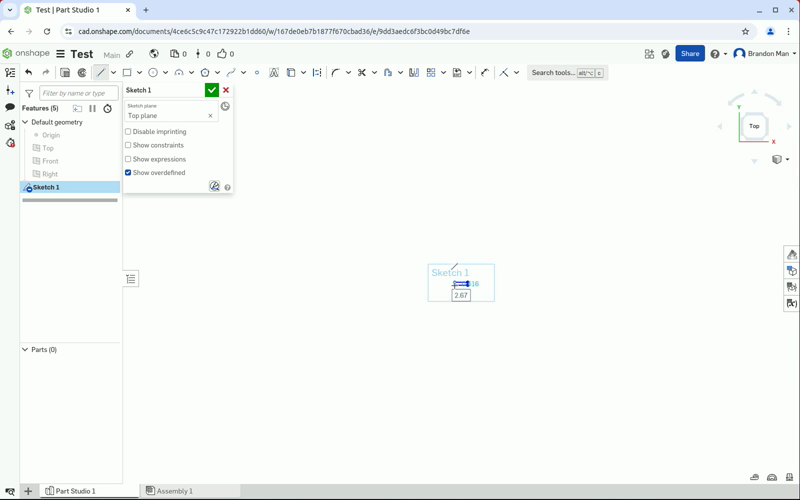
scroll(6)
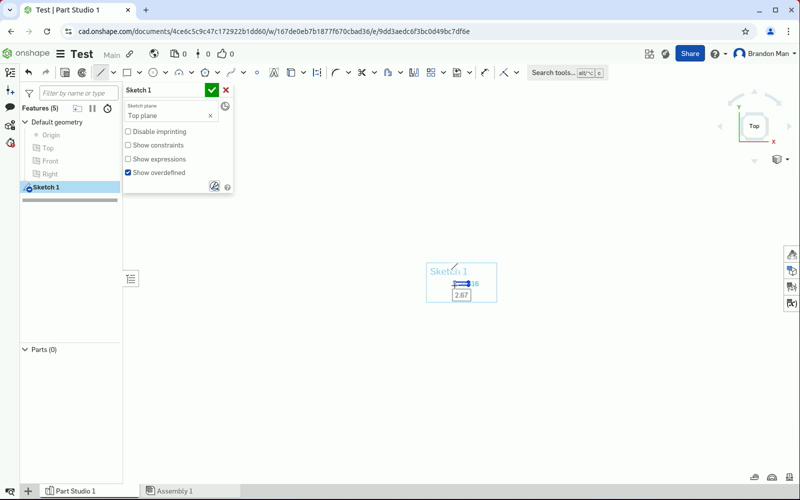
scroll(6)
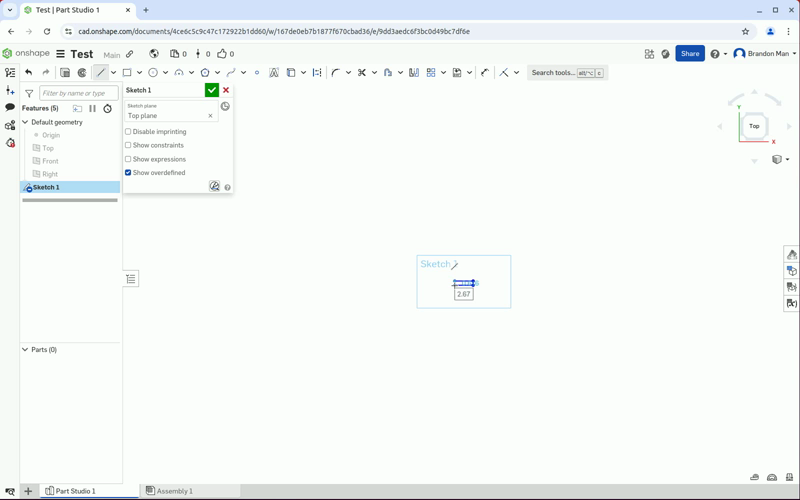
scroll(6)
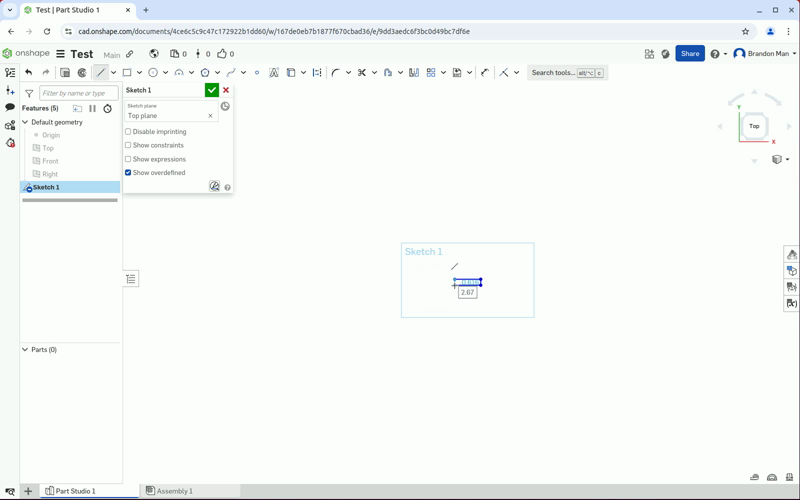
scroll(6)
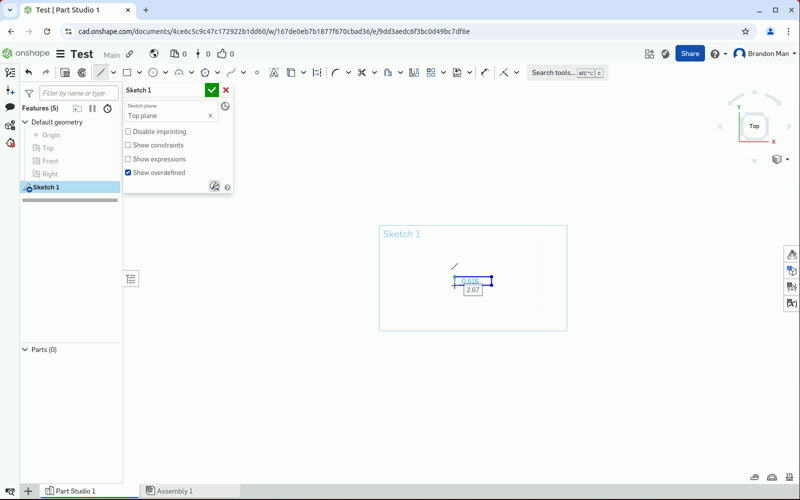
scroll(6)
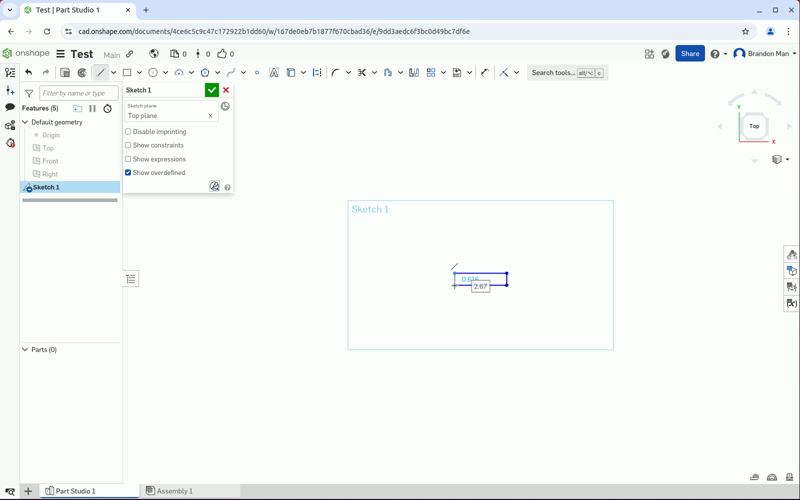
scroll(6)
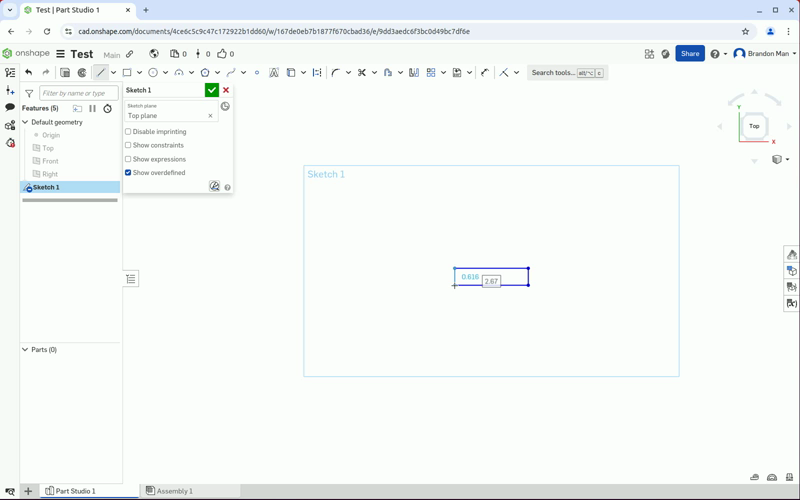
scroll(6)
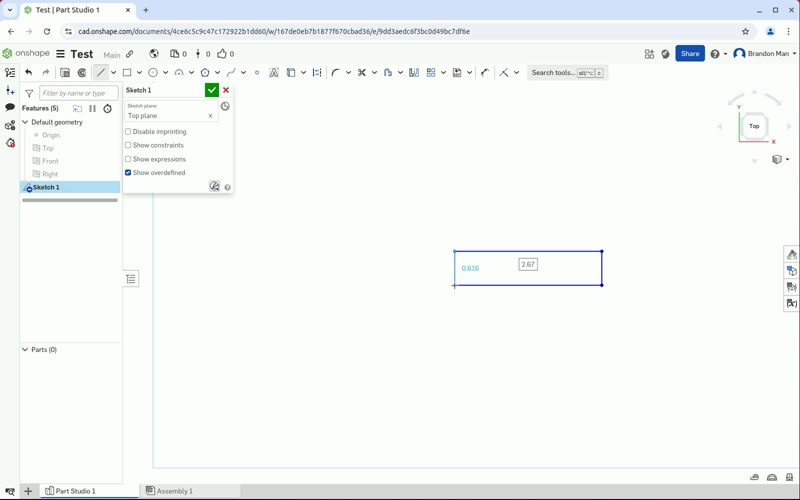
key_up(shift)
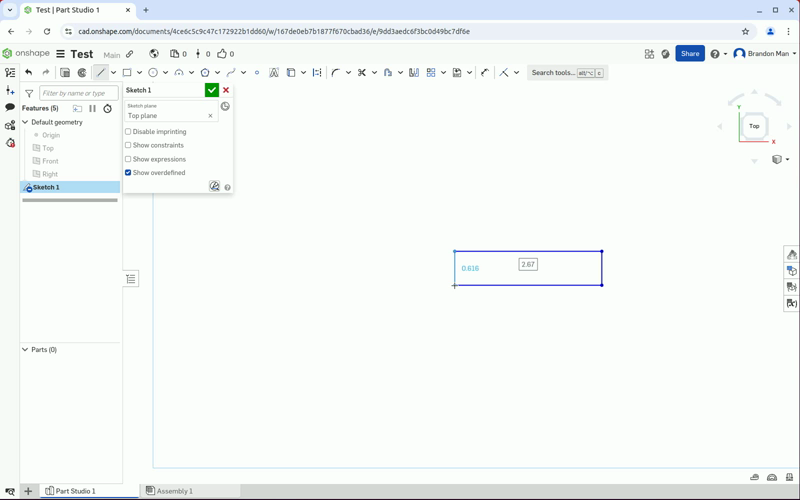
click(454, 285)
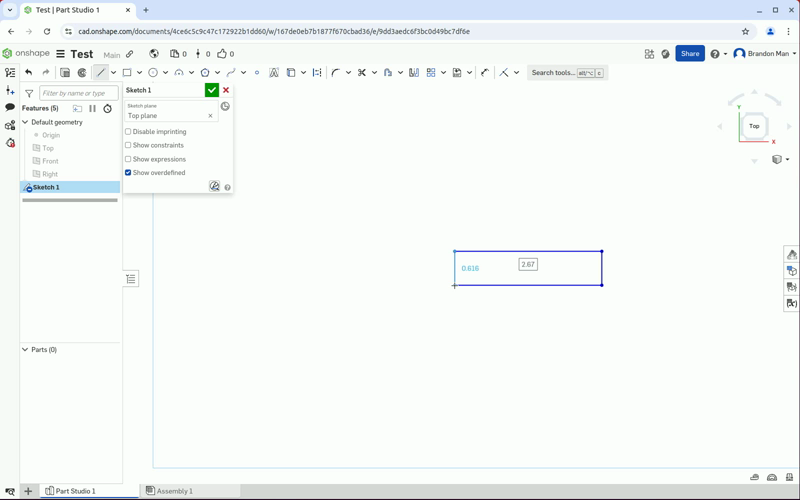
scroll(-6)
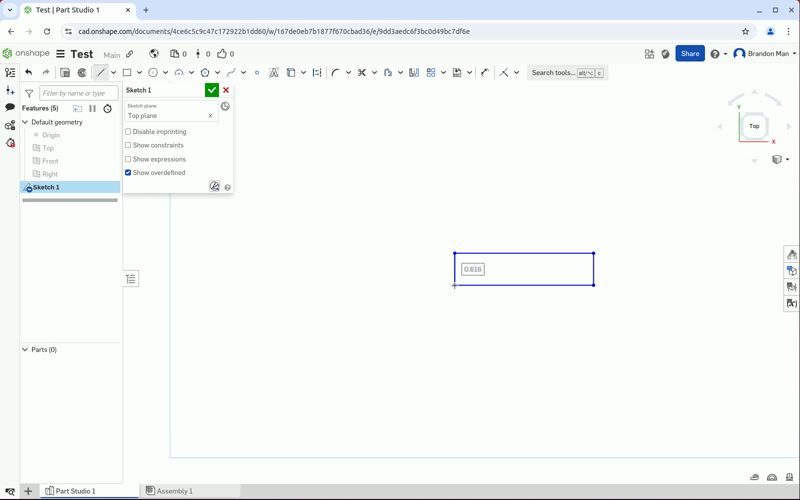
scroll(-6)
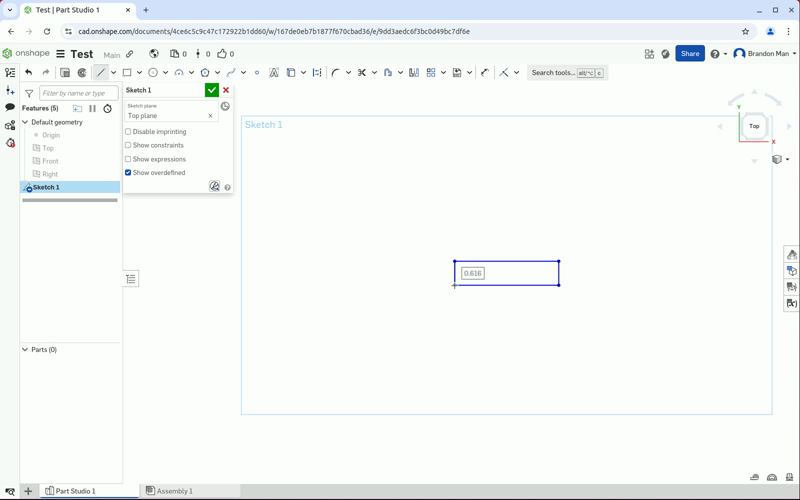
scroll(-6)
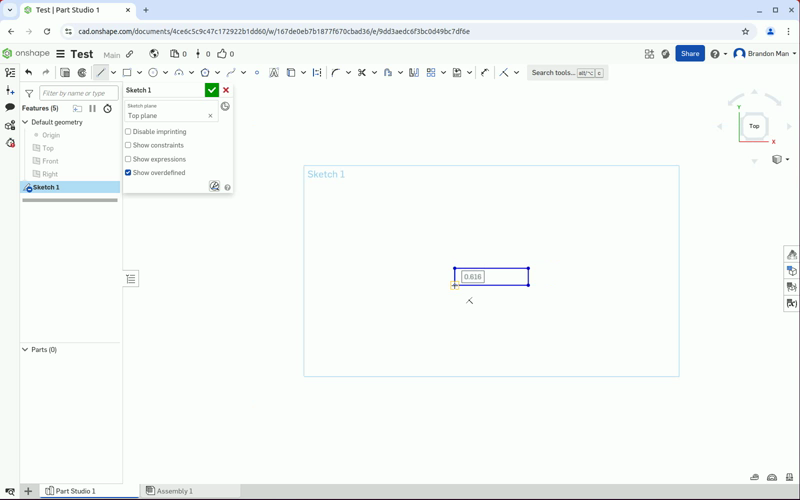
scroll(-6)
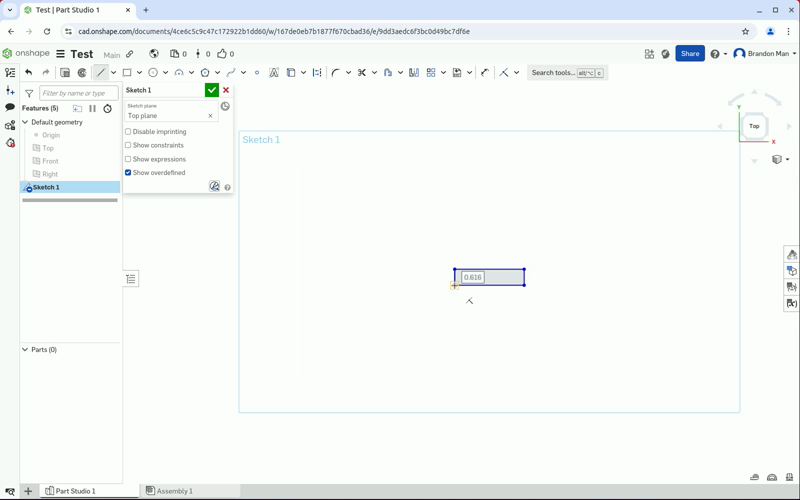
scroll(-6)
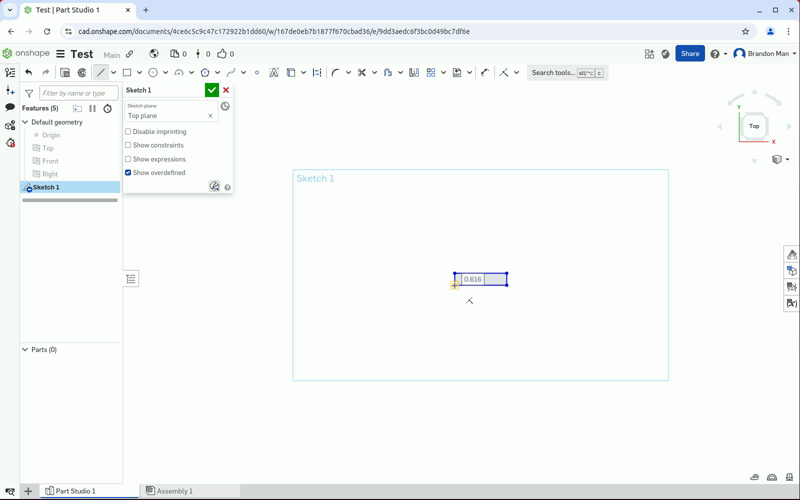
scroll(-6)
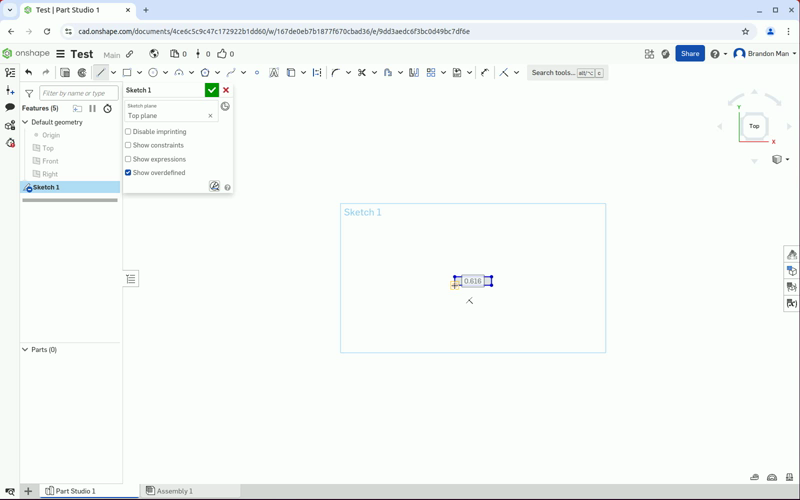
scroll(-6)
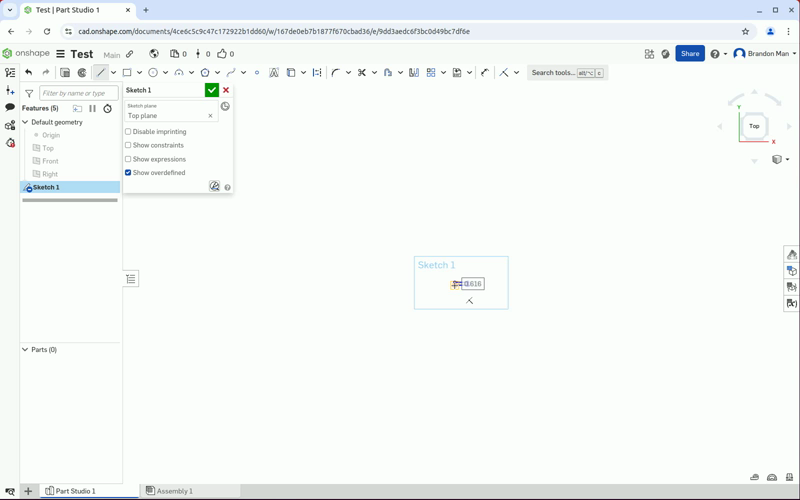
key(esc)
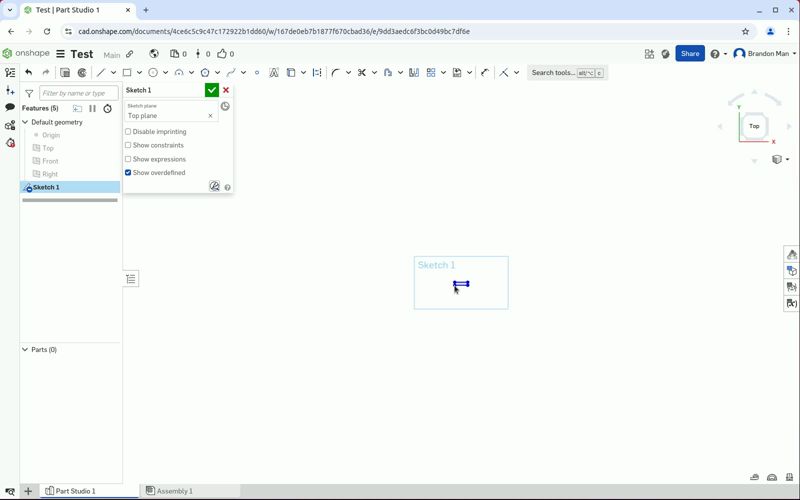
mouse_move(457, 285)
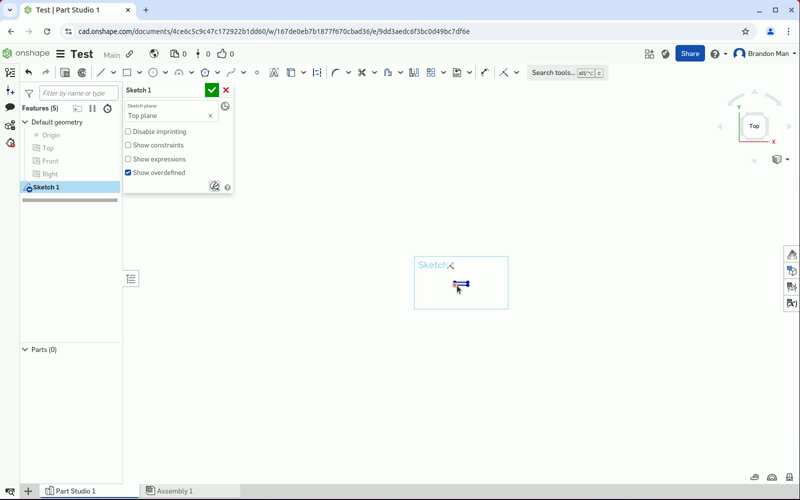
scroll(6)
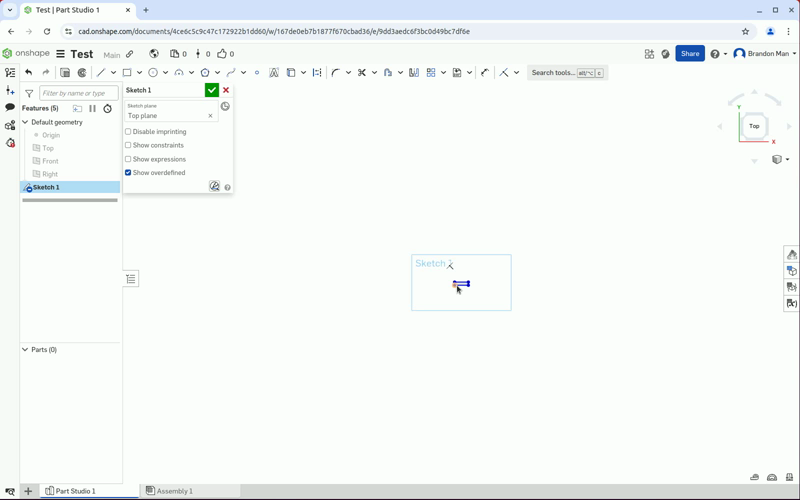
scroll(6)
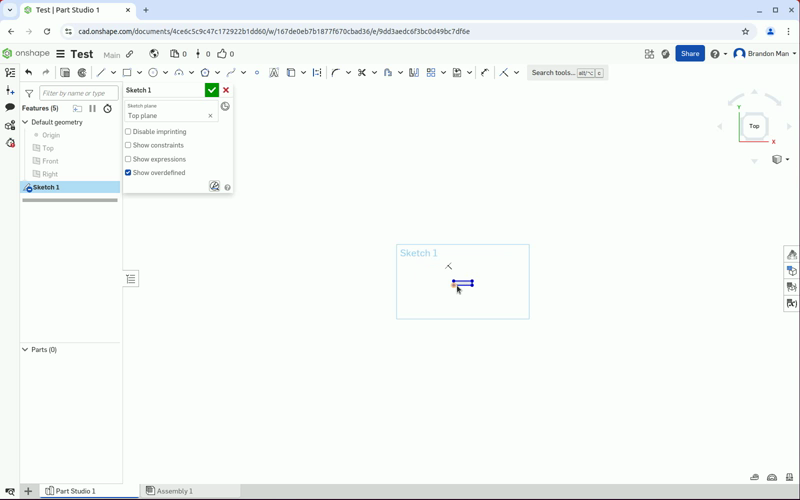
scroll(6)
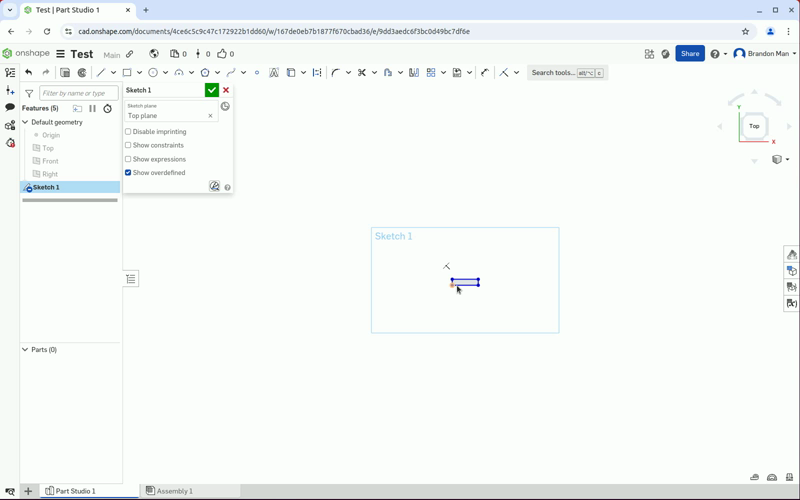
scroll(6)
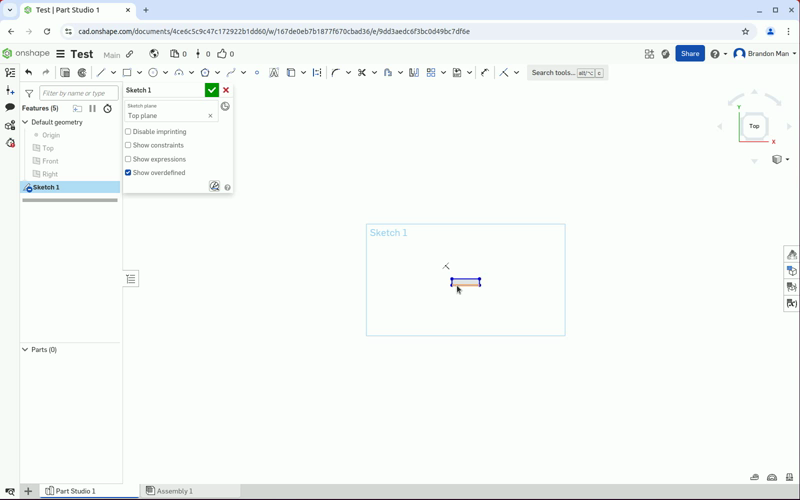
scroll(6)
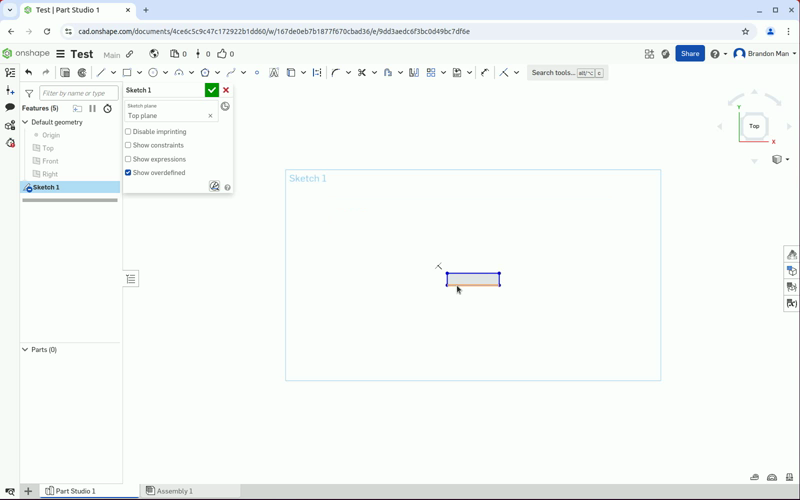
scroll(6)
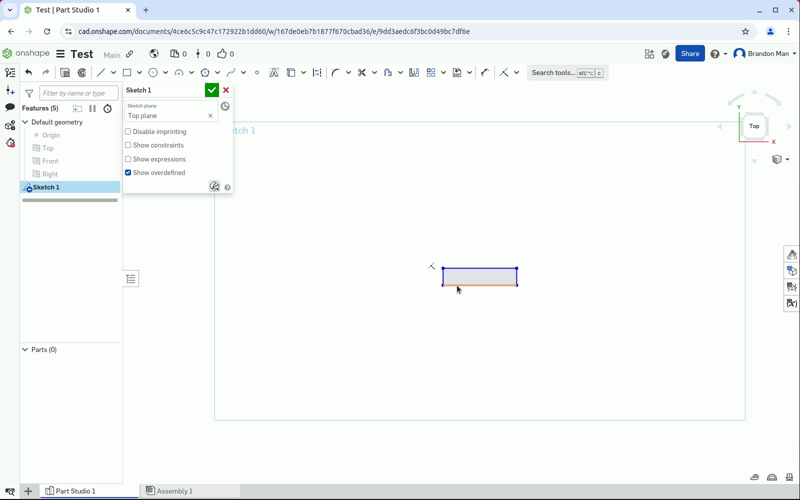
scroll(6)
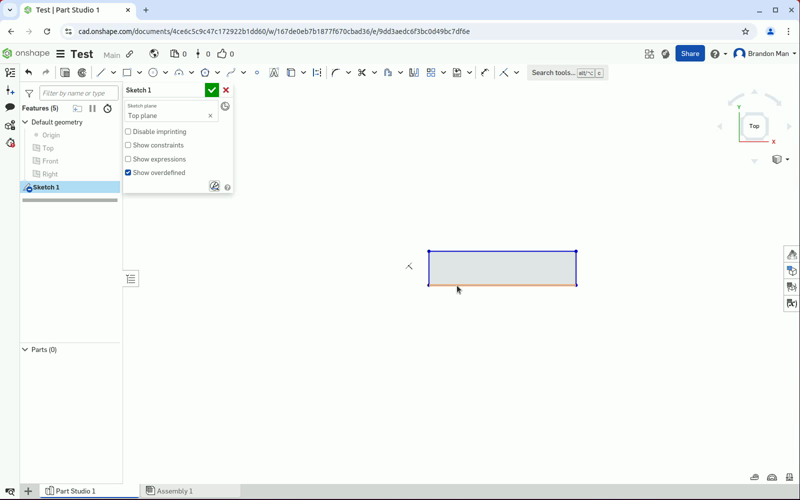
click(457, 285)
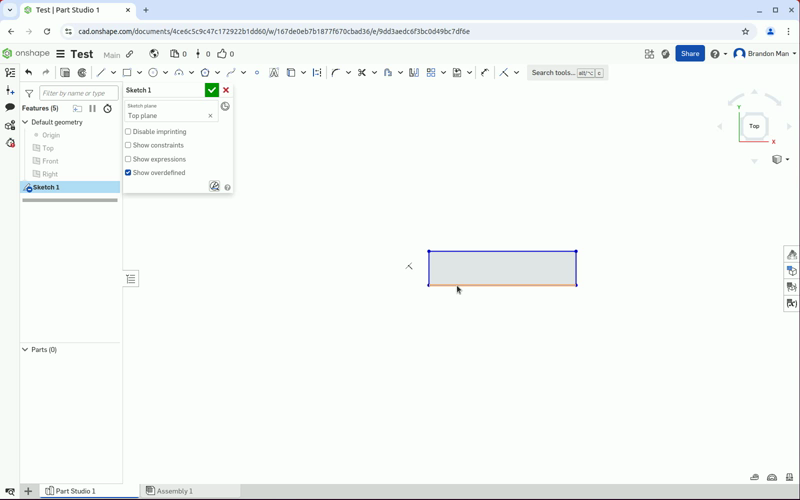
scroll(-6)
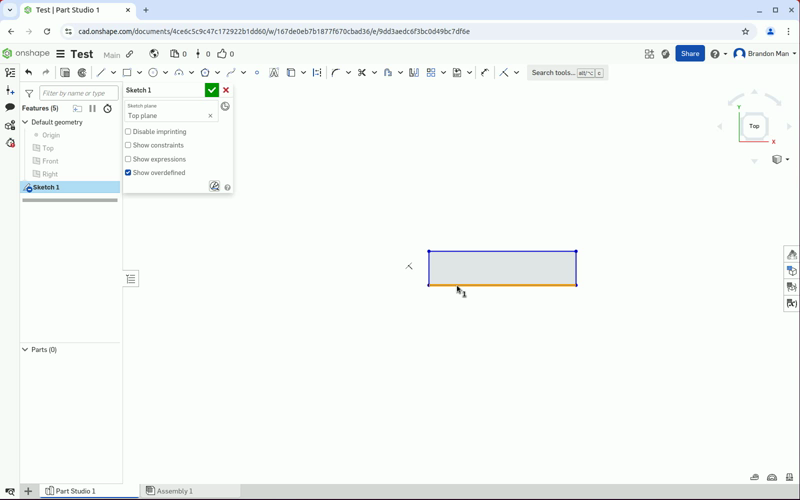
scroll(-6)
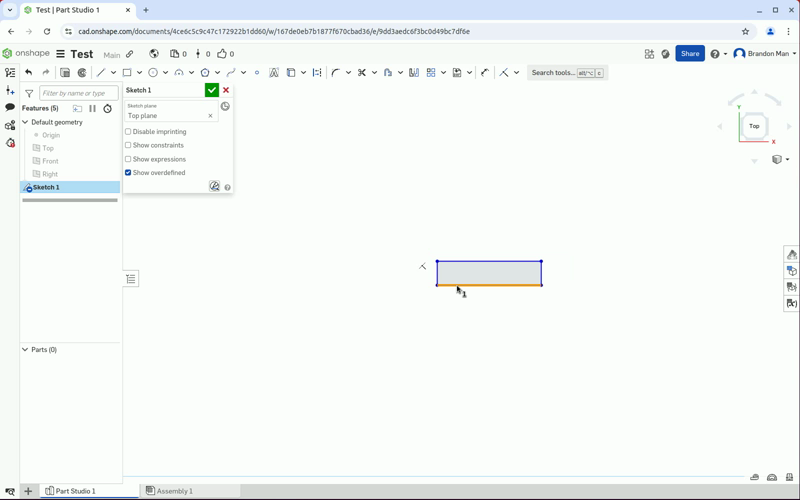
scroll(-6)
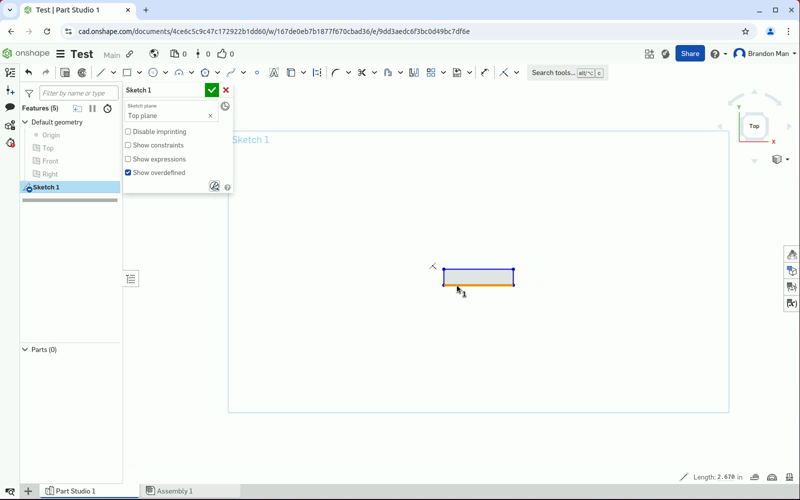
scroll(-6)
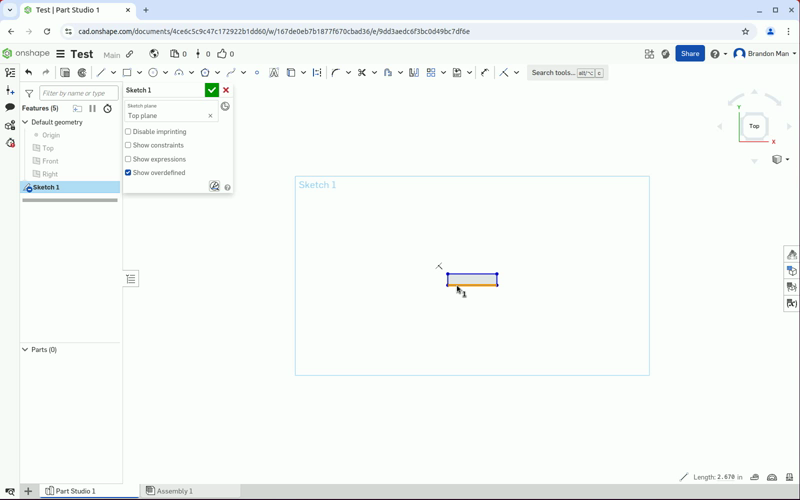
scroll(-6)
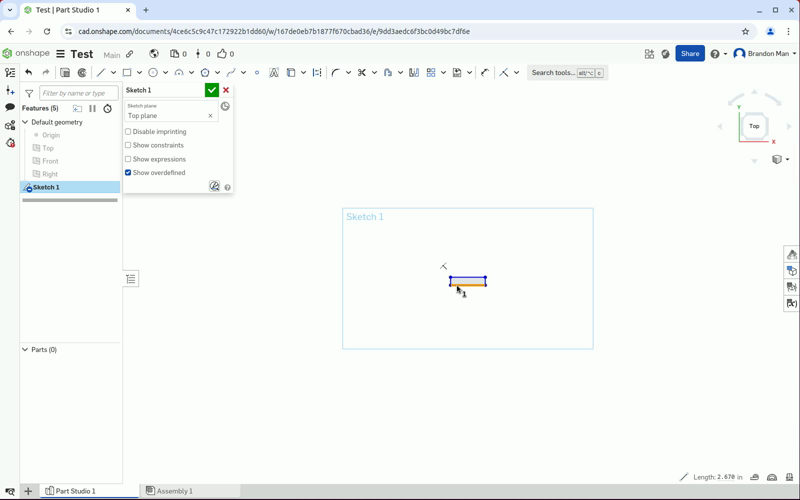
scroll(-6)
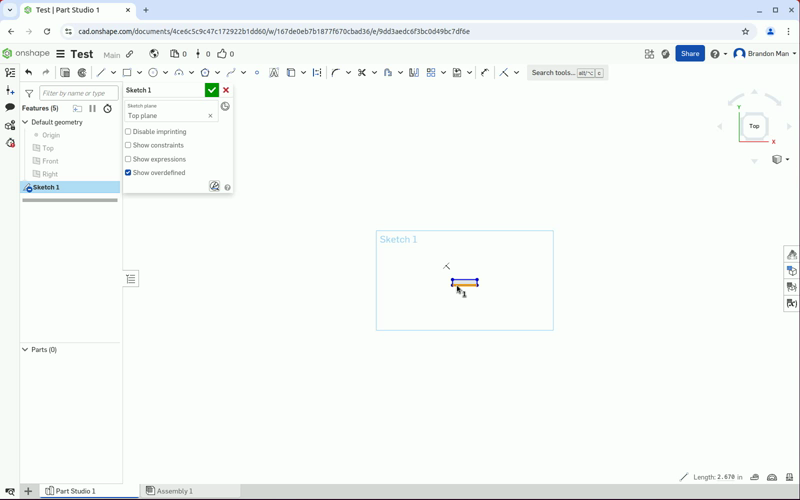
scroll(-6)
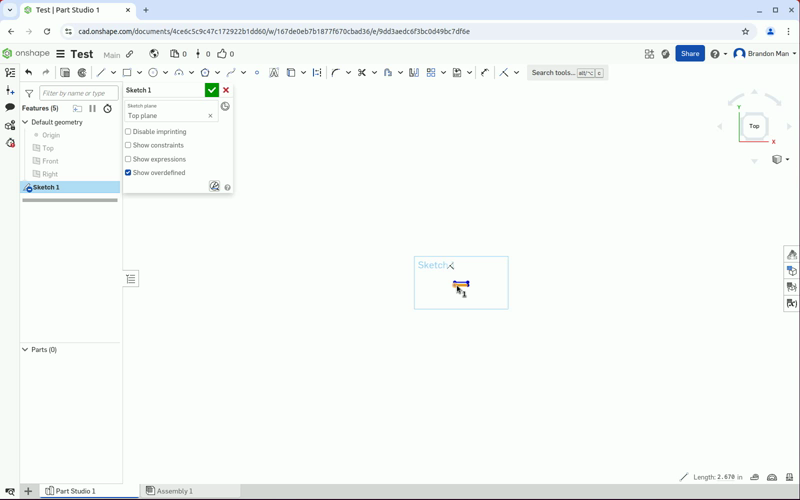
mouse_move(73, 352)
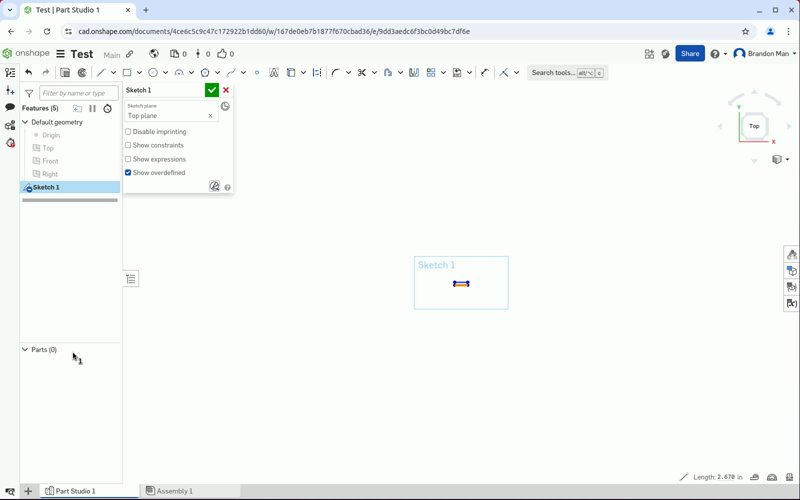
key(shift+y)
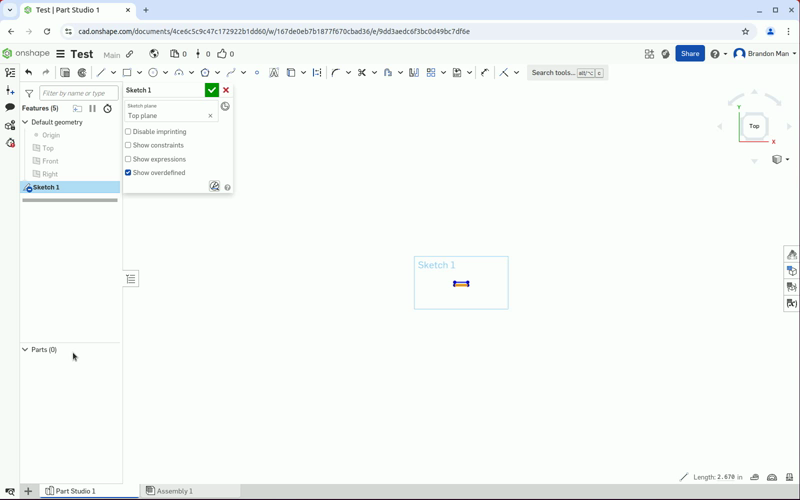
key(shift+e)
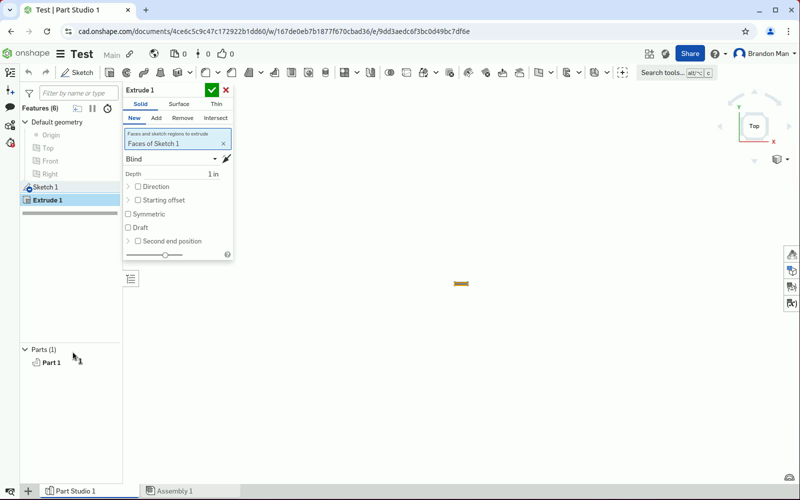
mouse_move(143, 106)
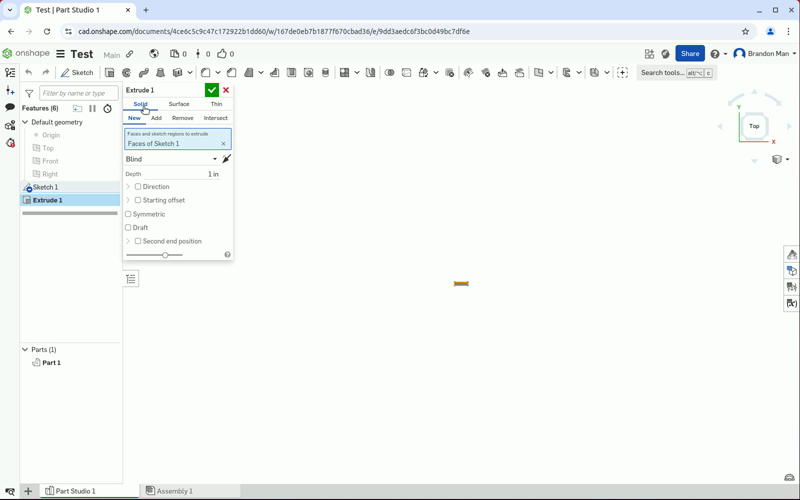
click(143, 106)
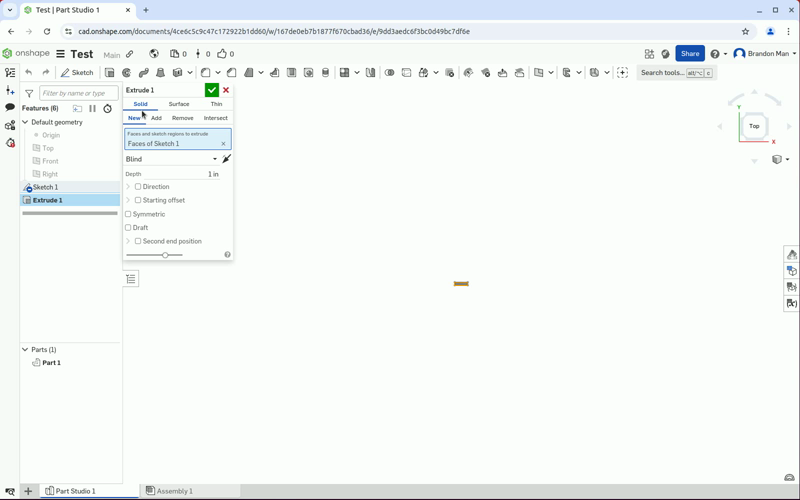
mouse_move(137, 120)
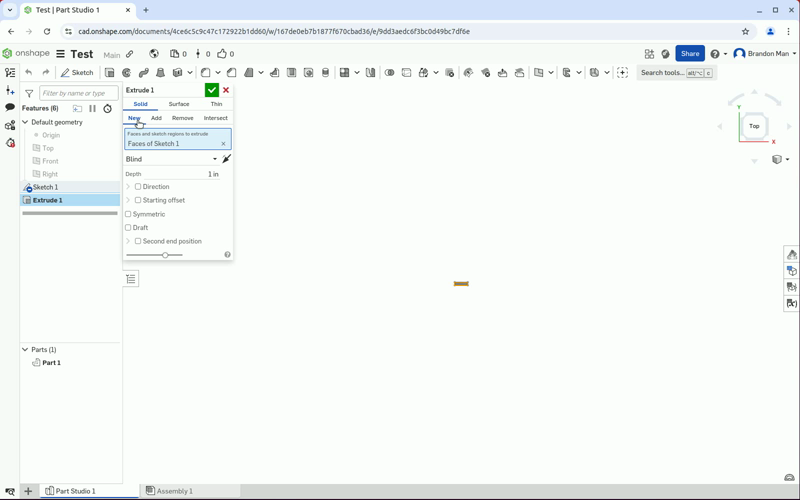
click(137, 120)
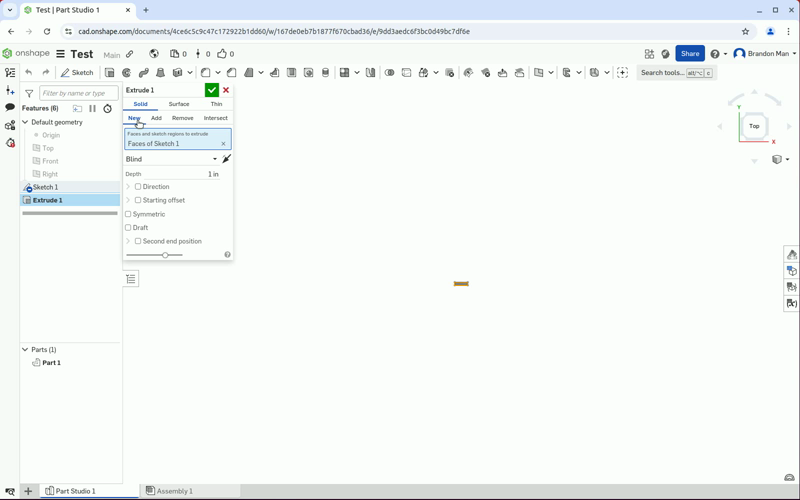
key(tab, 4)
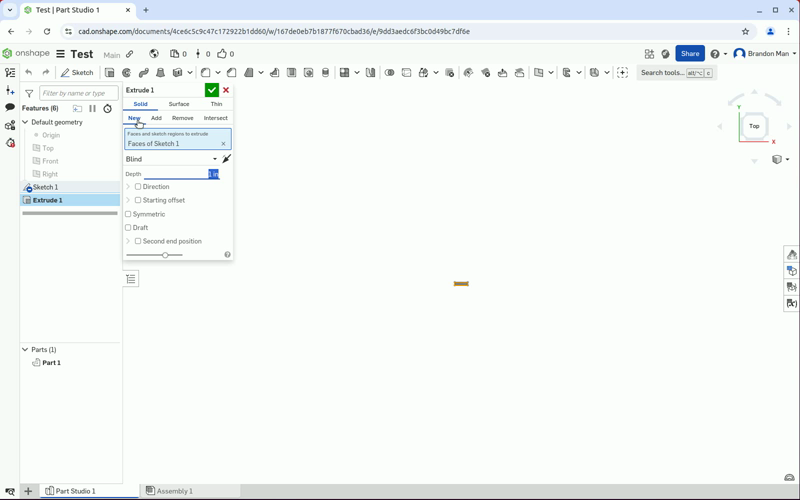
text(23.108)
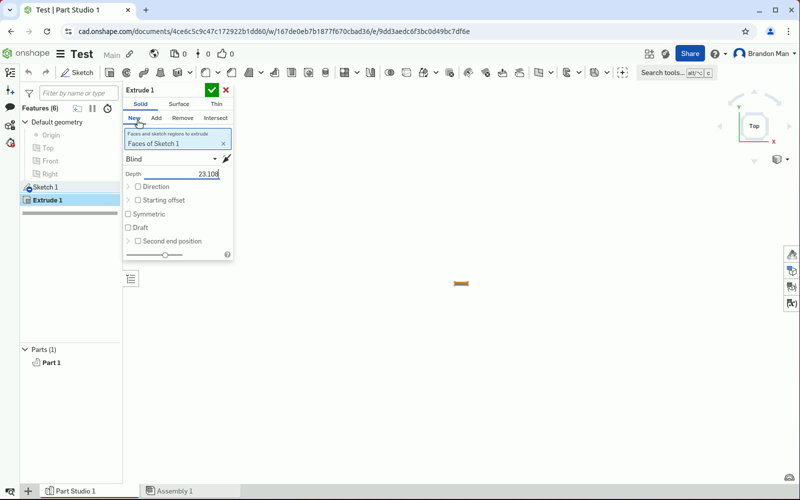
key(enter)
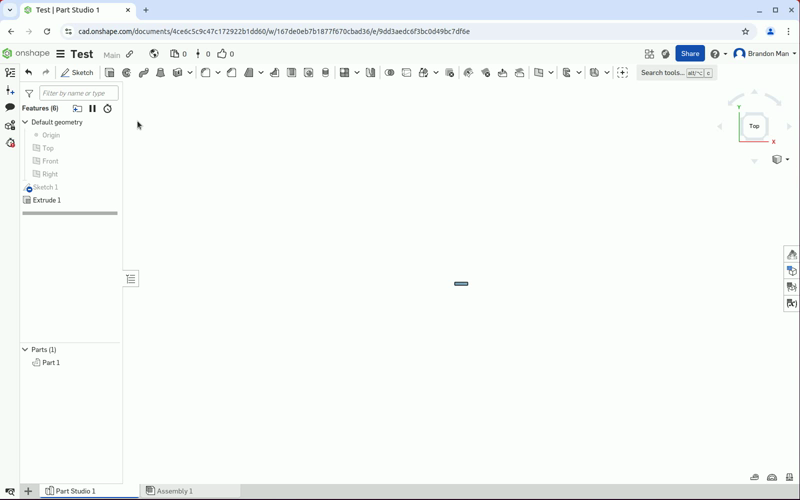
key(shift+h)
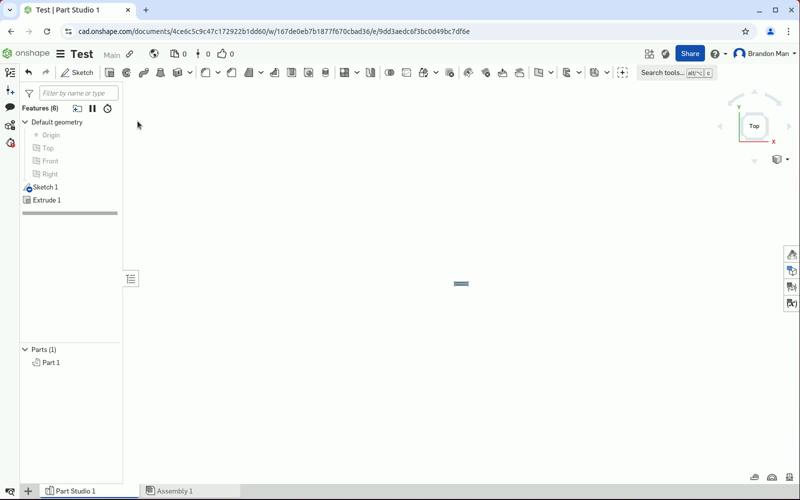
key(shift+h)
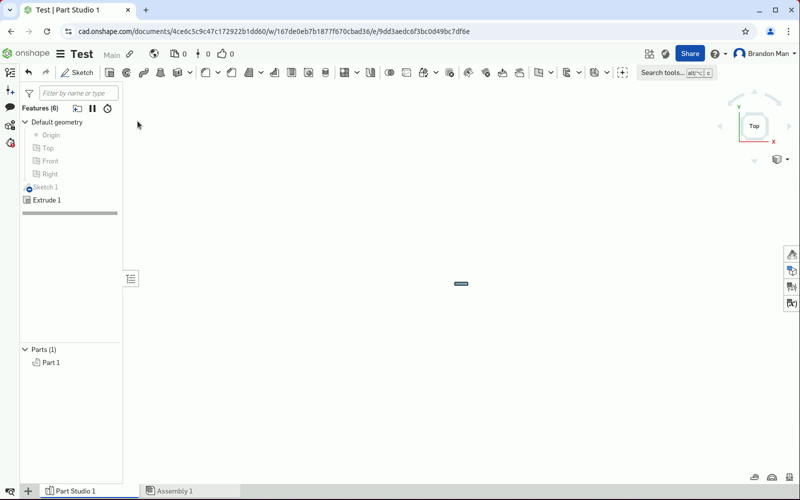
mouse_move(73, 189)
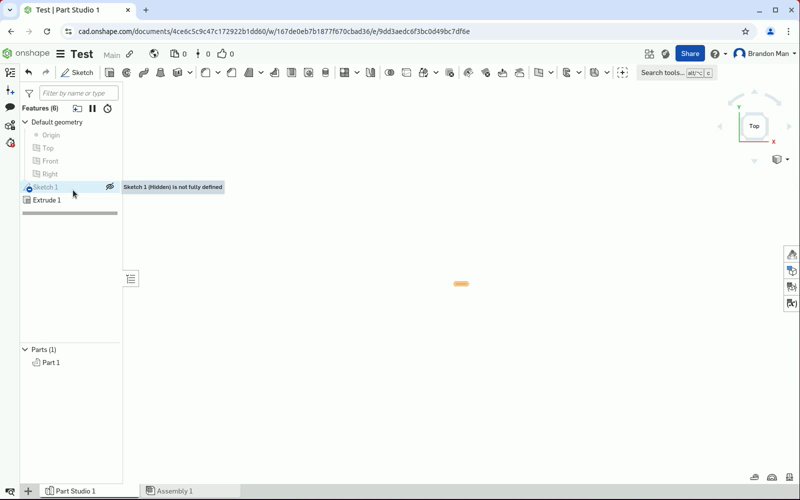
click(73, 189)
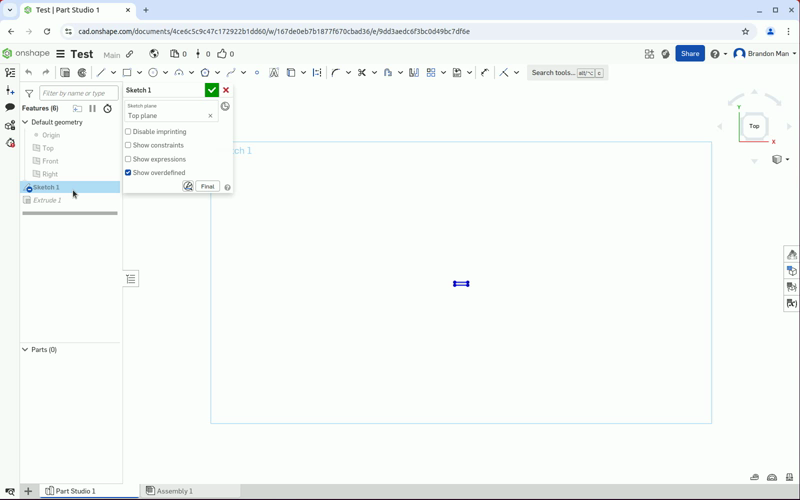
mouse_move(229, 92)
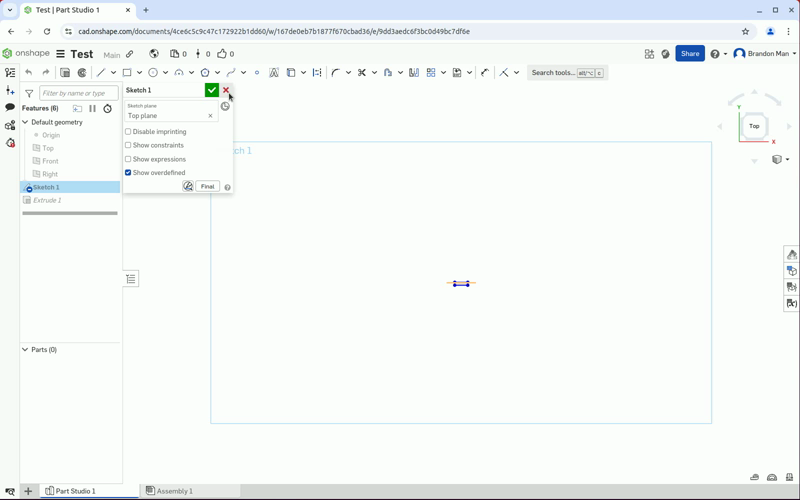
click(229, 92)
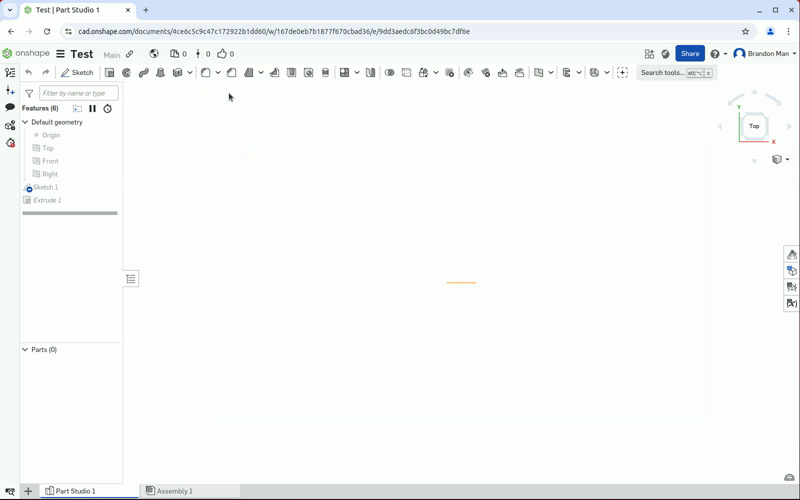
mouse_move(73, 352)
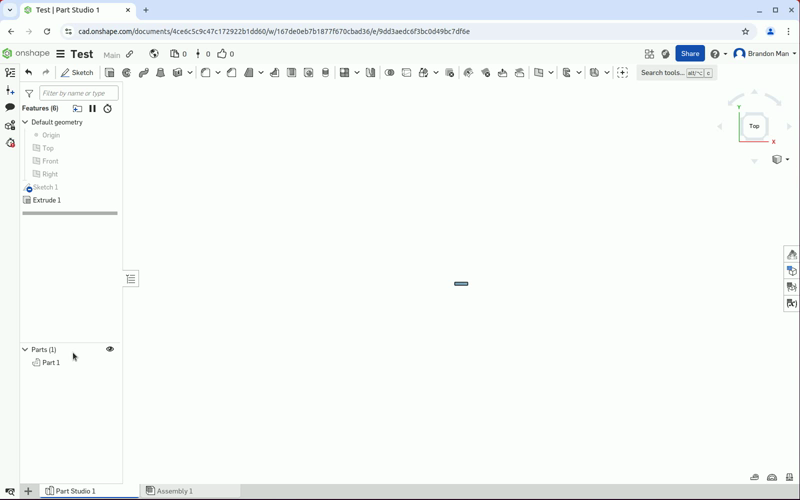
key(y)
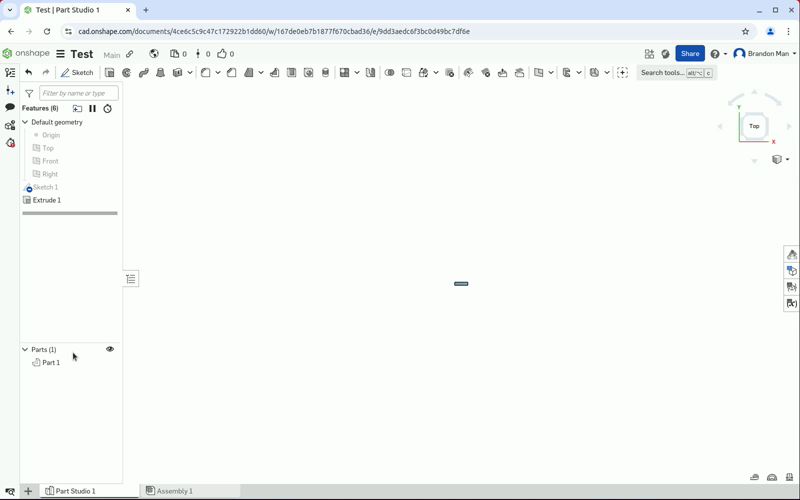
key(shift+p)
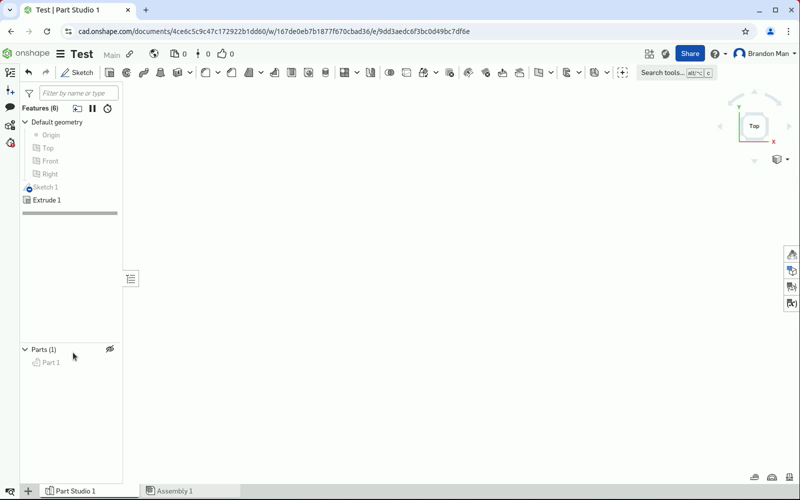
key(space)
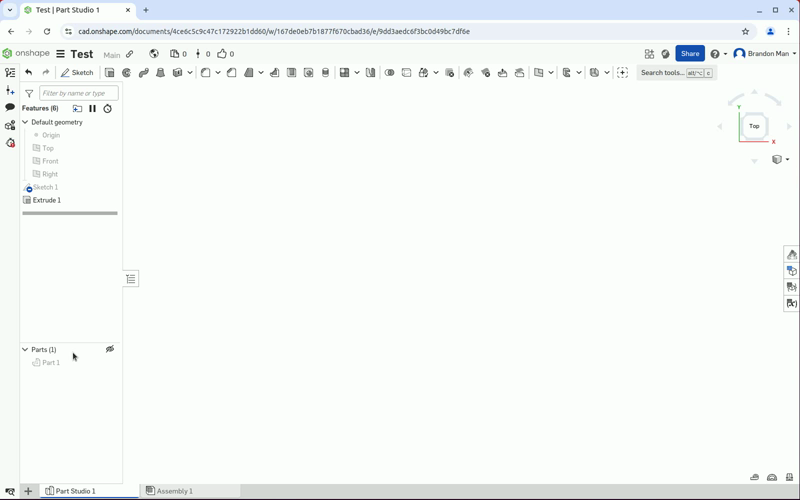
key_down(shift)
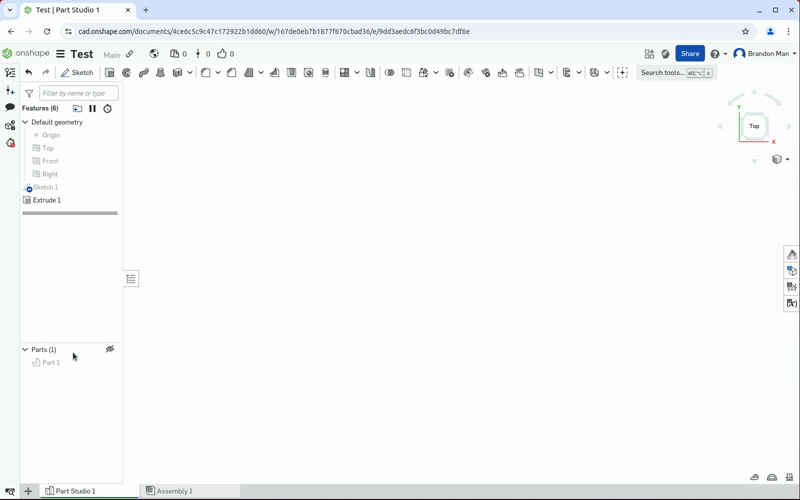
key(up)
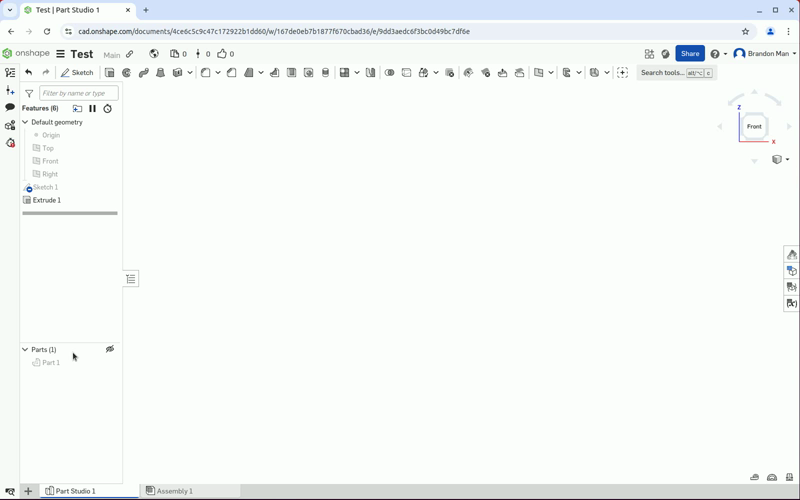
key_up(shift)
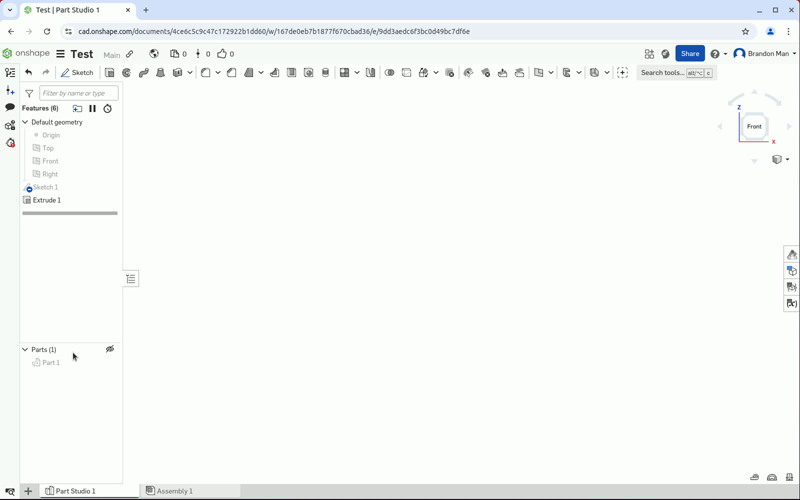
mouse_move(73, 352)
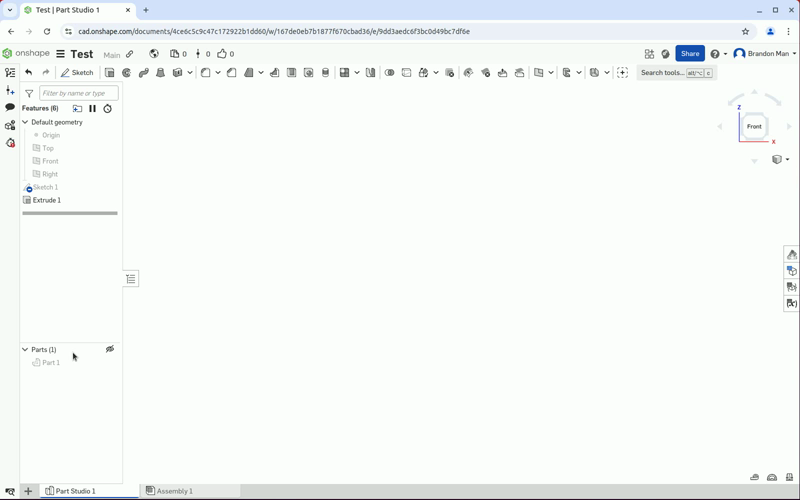
key(shift+y)
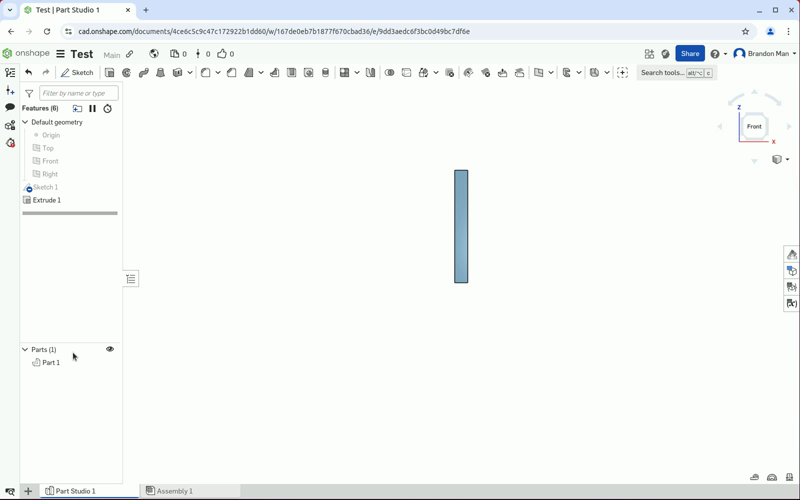
mouse_move(541, 75)
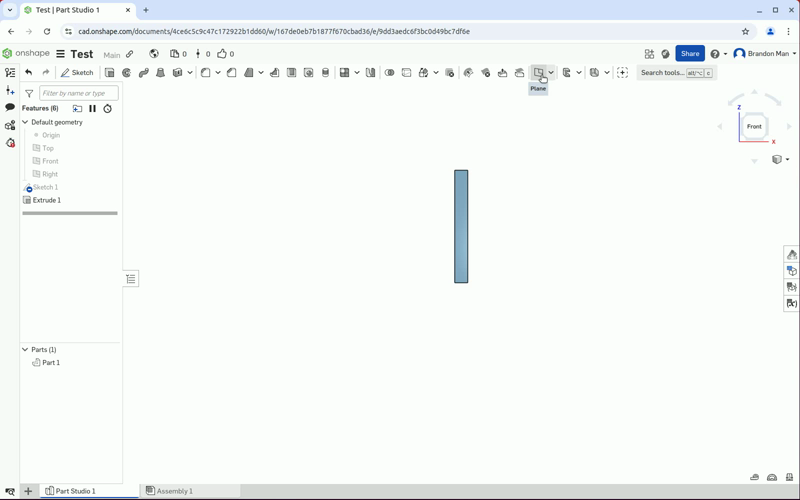
click(541, 75)
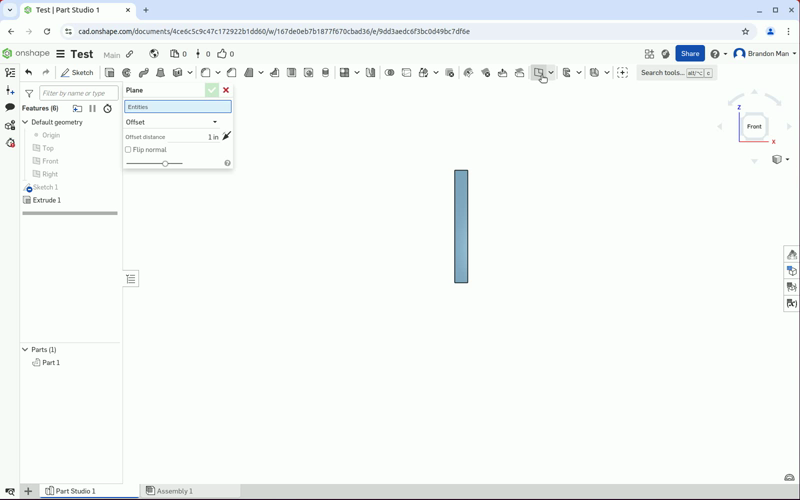
mouse_move(73, 163)
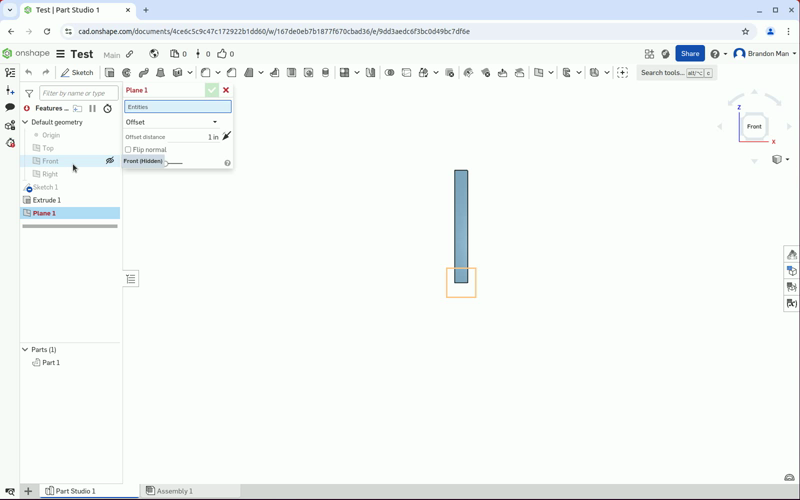
click(73, 163)
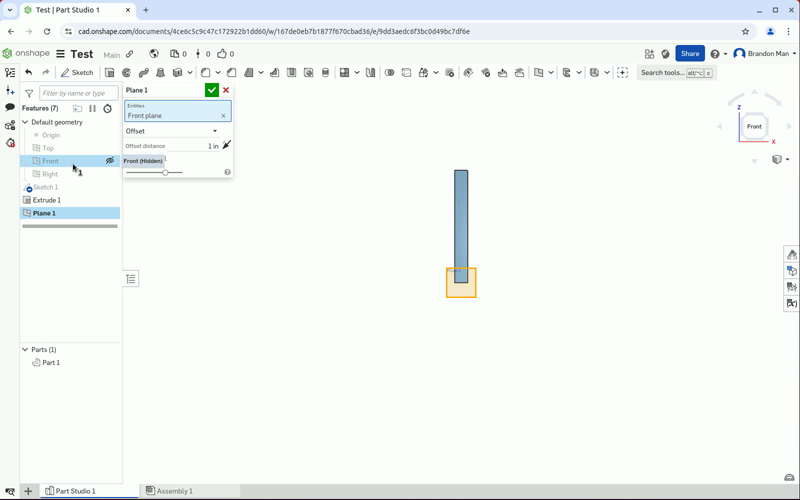
key(tab, 2)
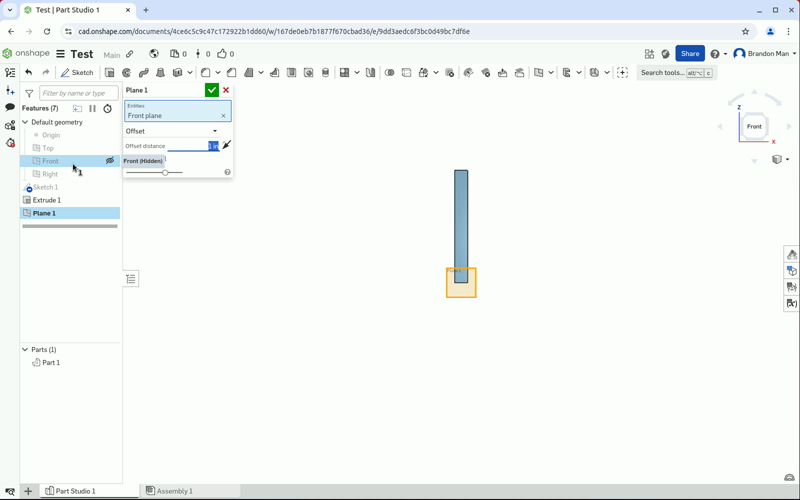
text(0.493)
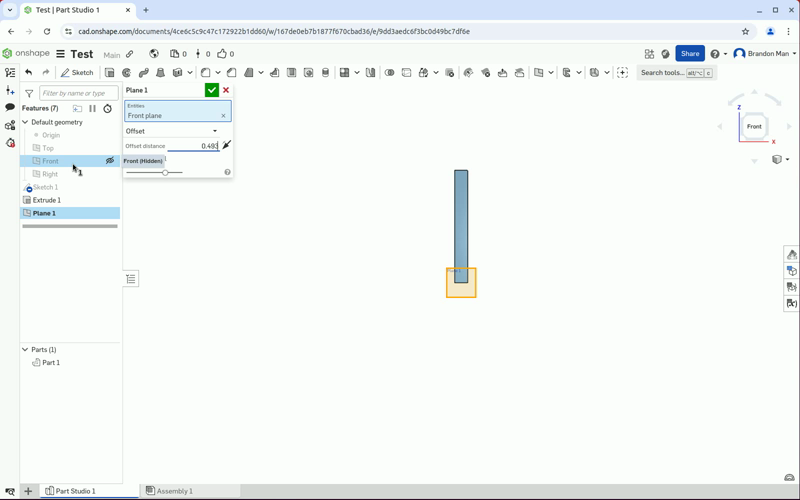
key(enter, 2)
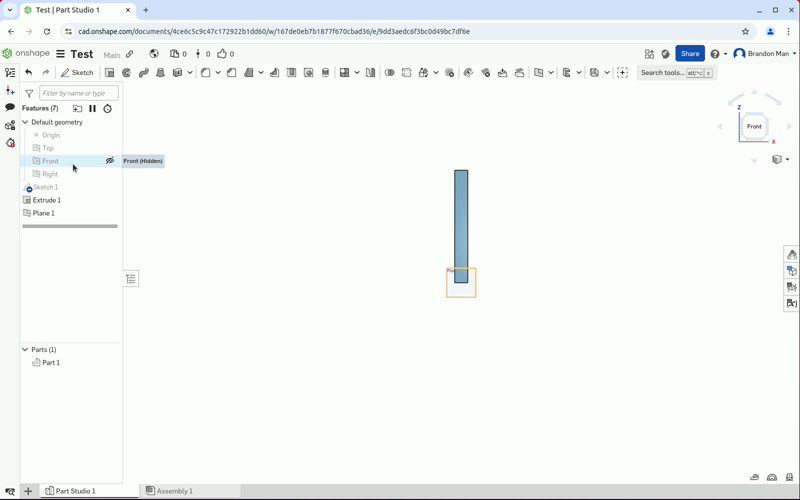
key(shift+s)
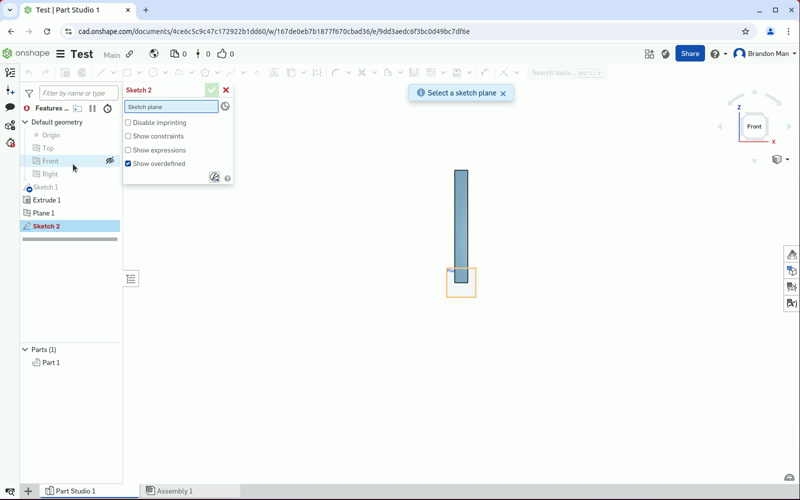
mouse_move(73, 215)
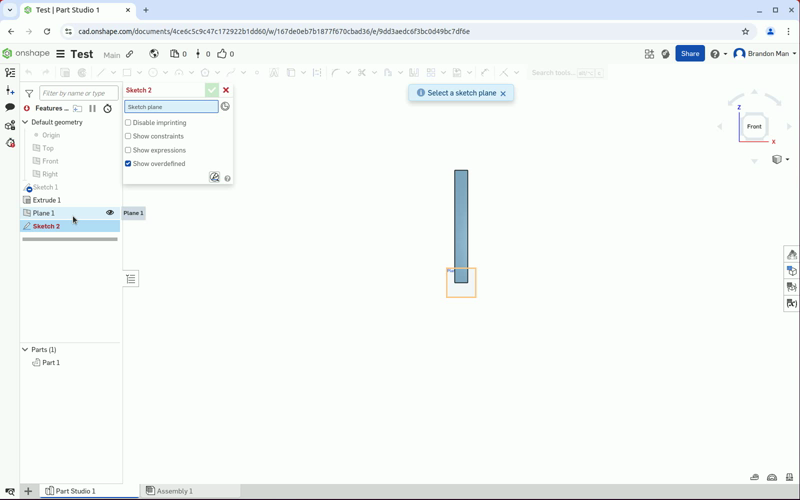
click(73, 215)
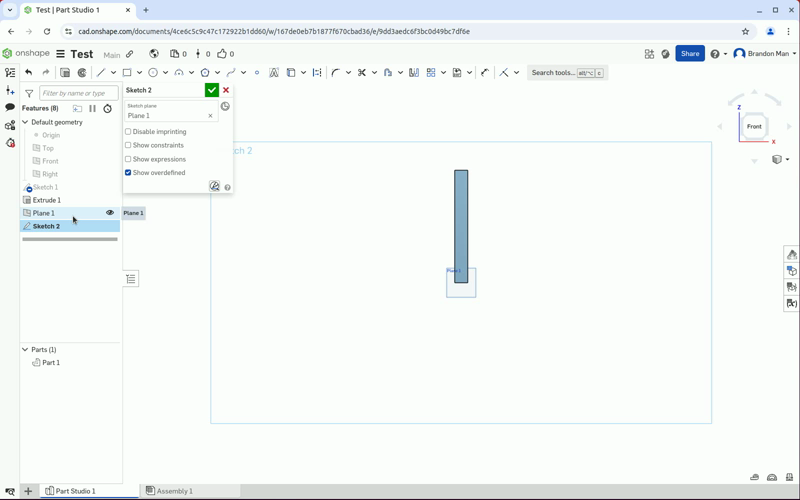
mouse_move(73, 352)
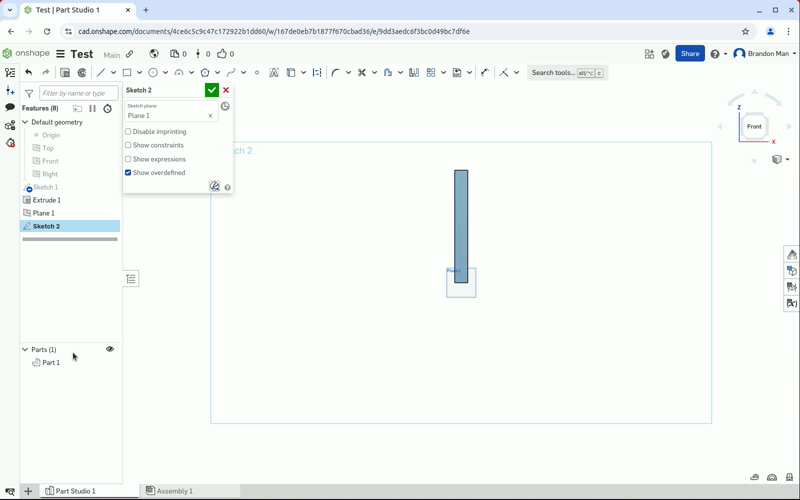
key(y)
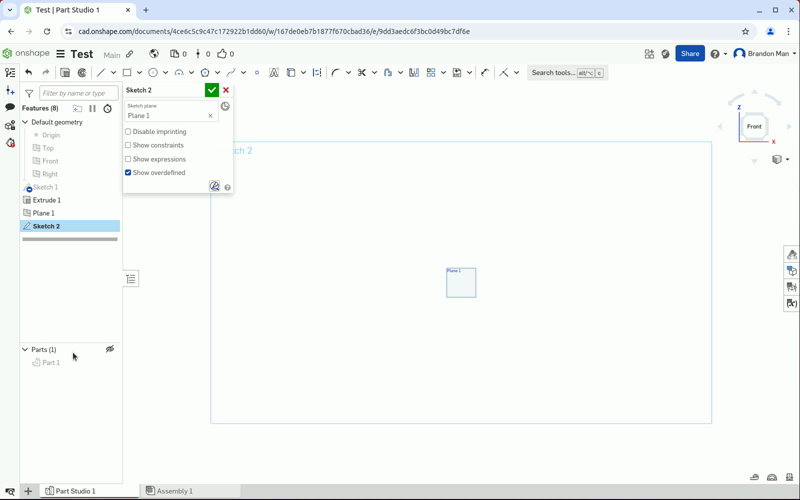
key(l)
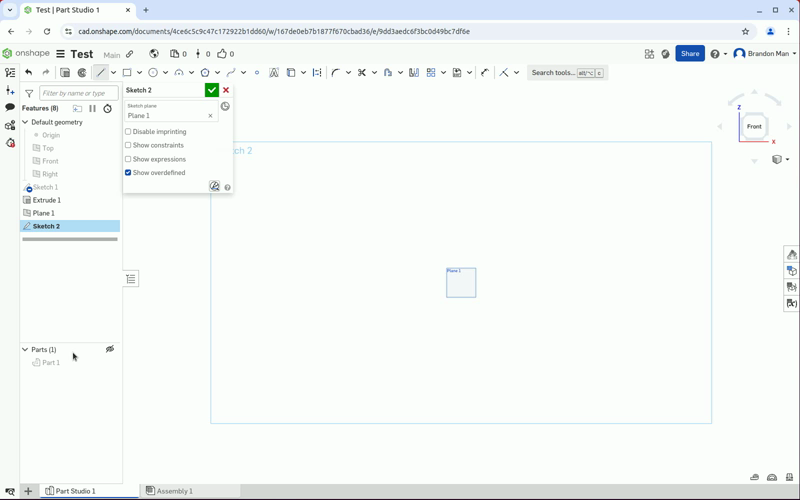
key_down(shift)
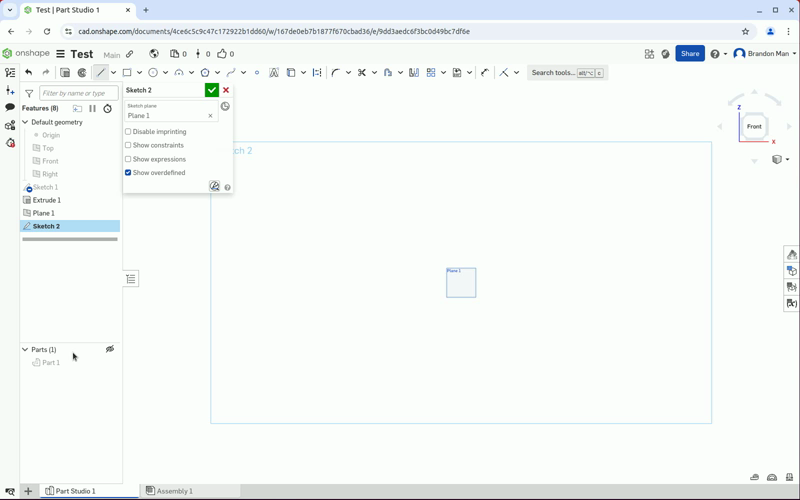
mouse_move(454, 270)
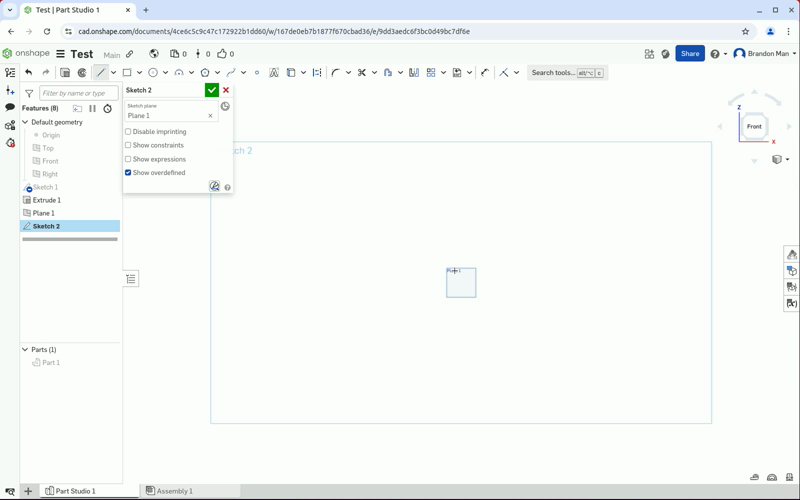
click(454, 270)
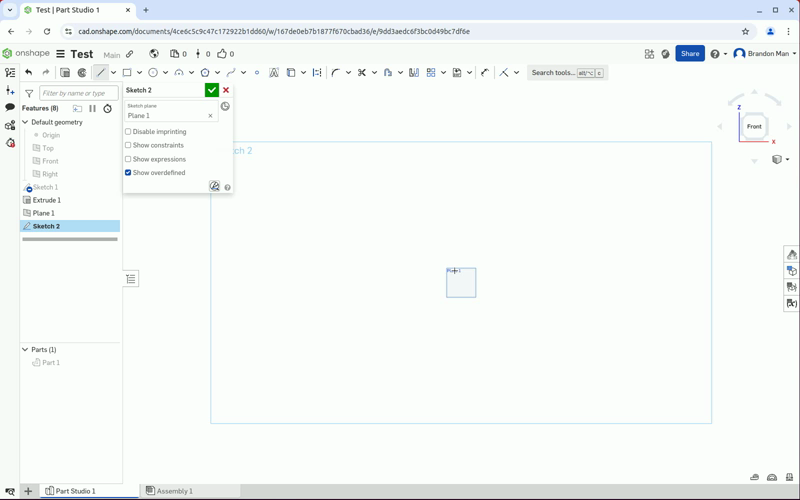
key_up(shift)
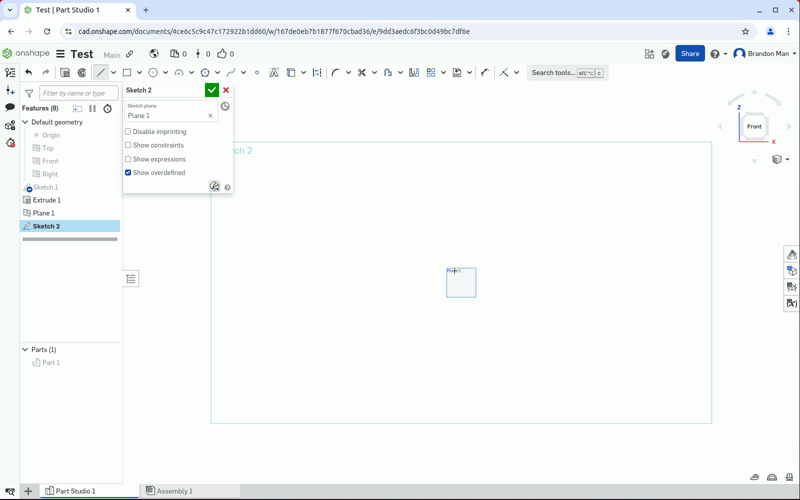
key_down(shift)
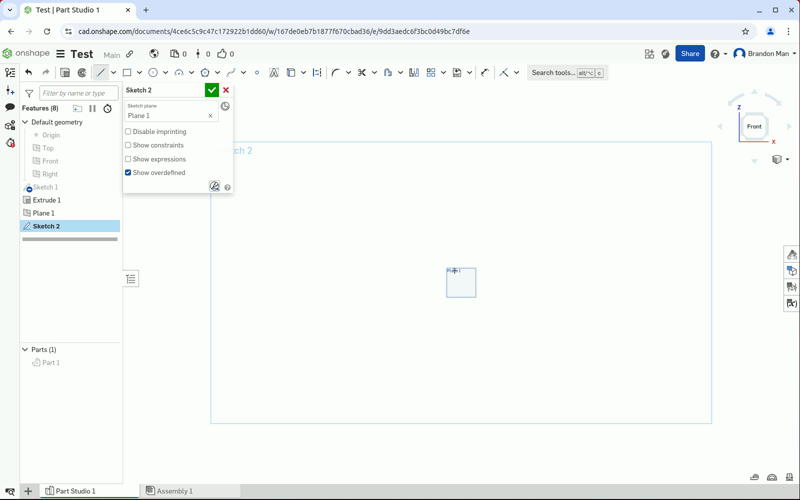
mouse_move(484, 270)
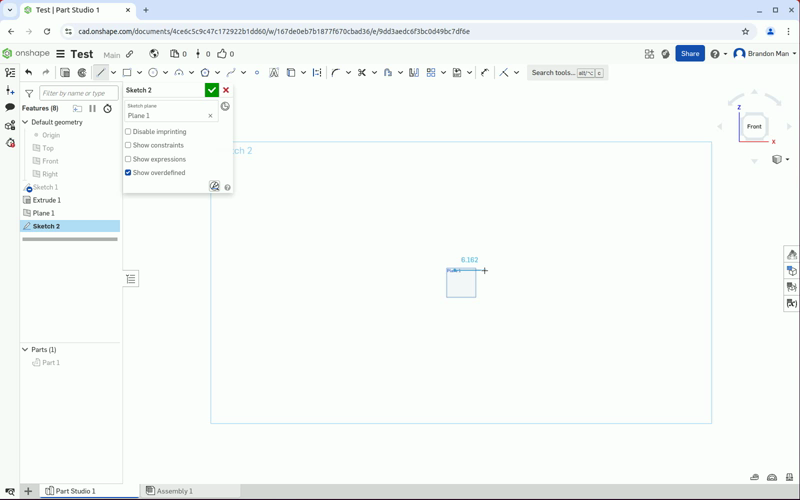
mouse_move(461, 270)
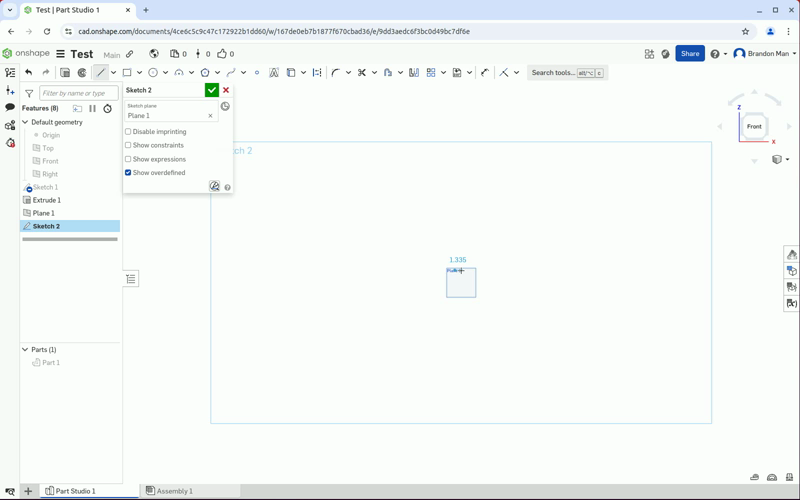
scroll(6)
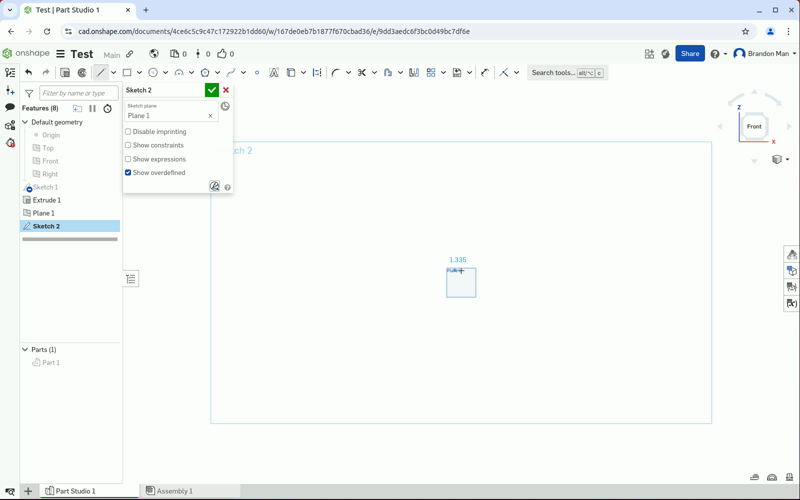
scroll(6)
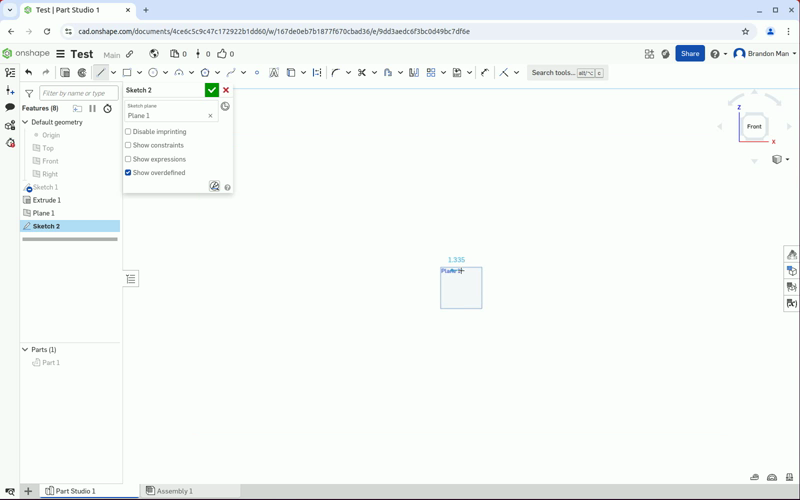
scroll(6)
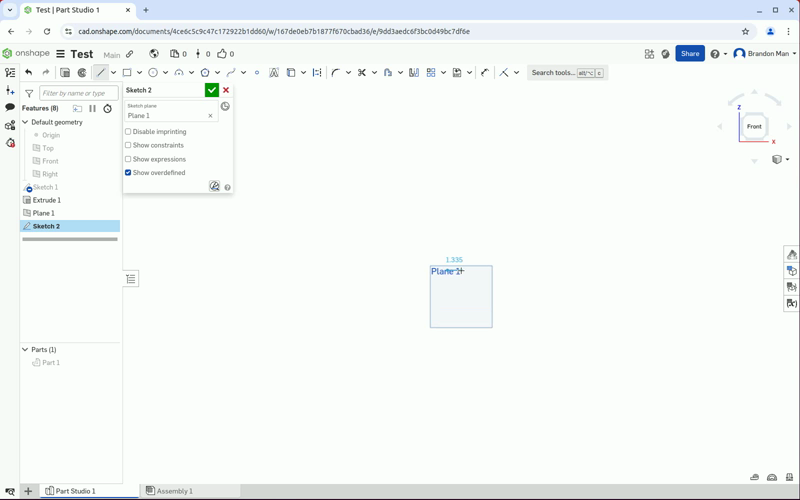
scroll(6)
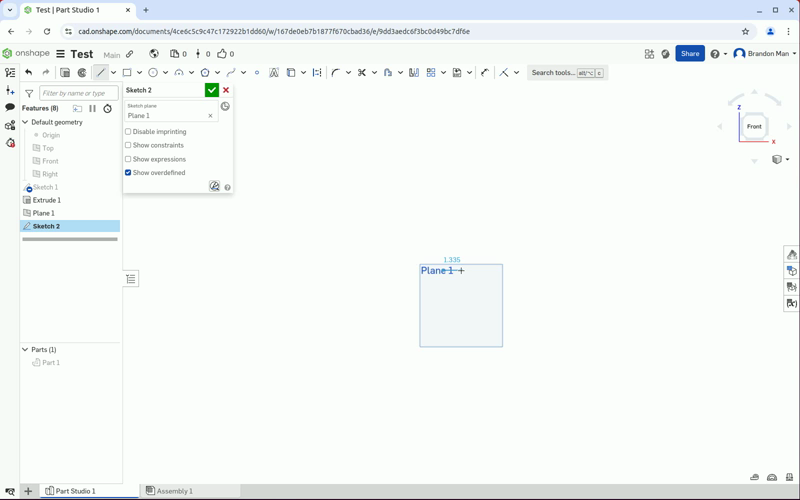
scroll(6)
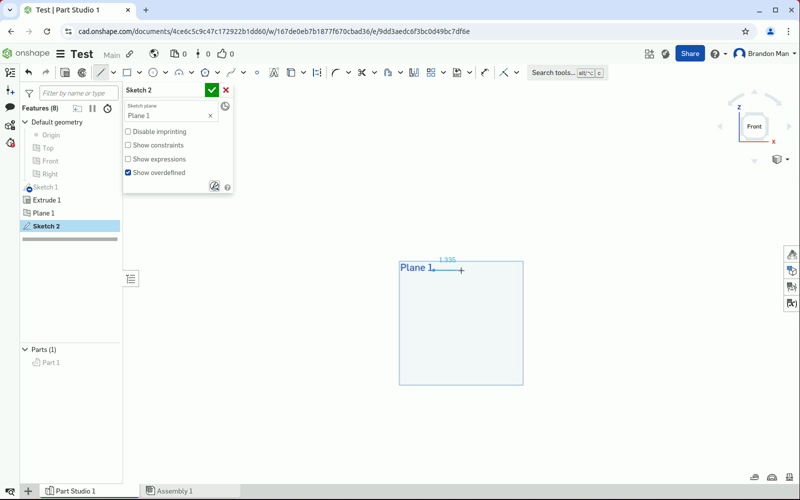
scroll(6)
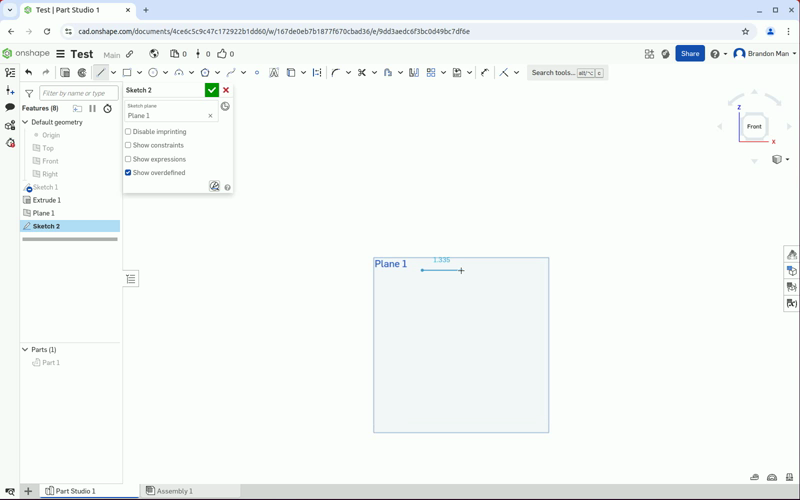
scroll(6)
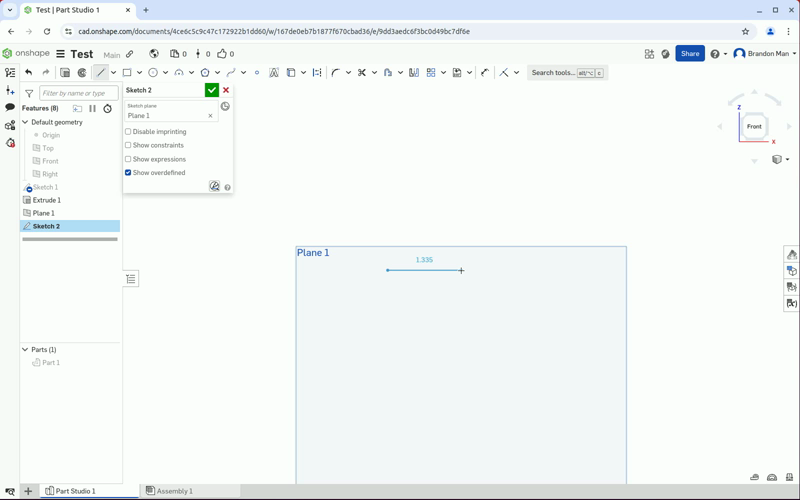
click(461, 270)
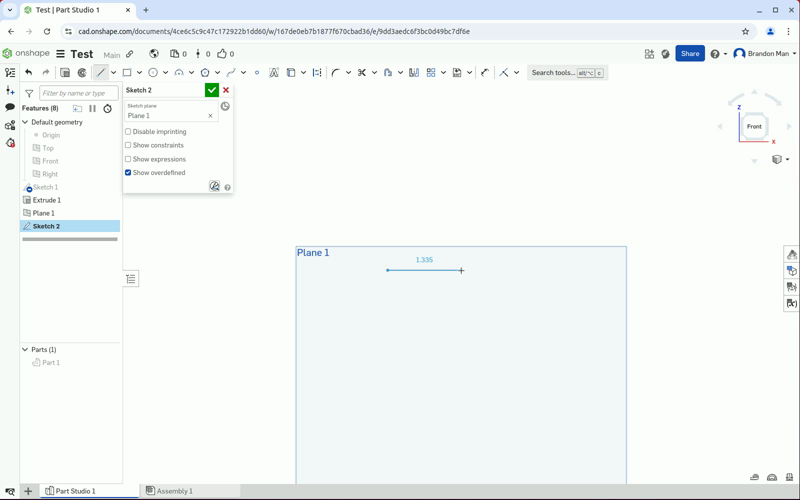
scroll(-6)
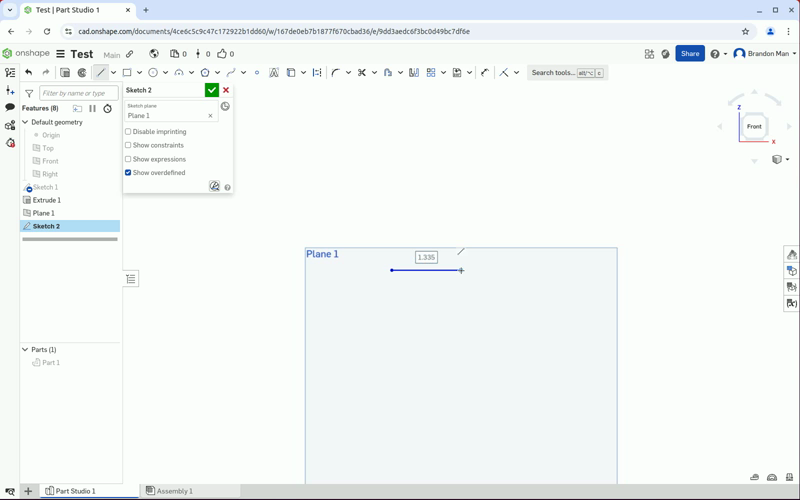
scroll(-6)
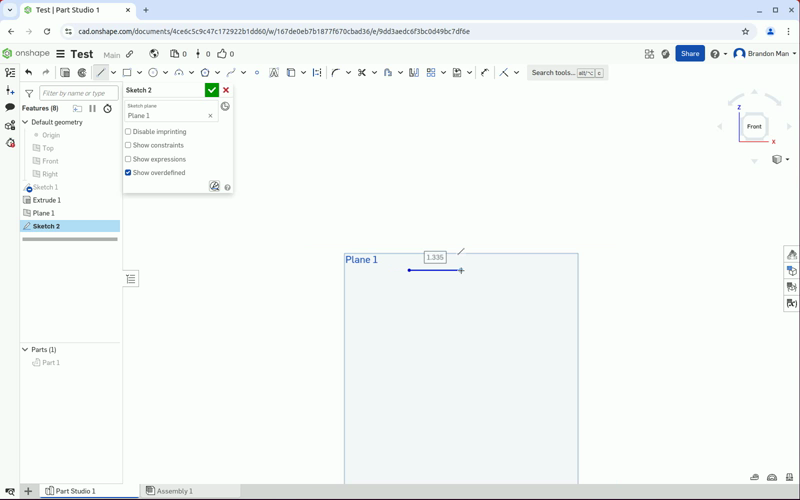
scroll(-6)
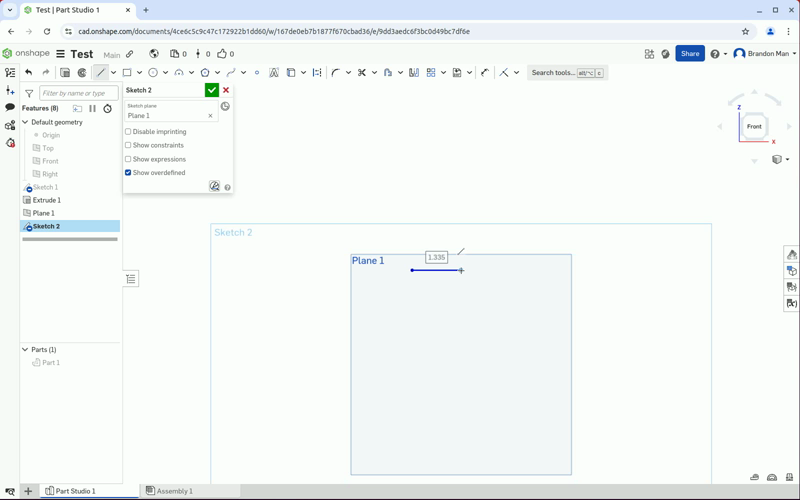
scroll(-6)
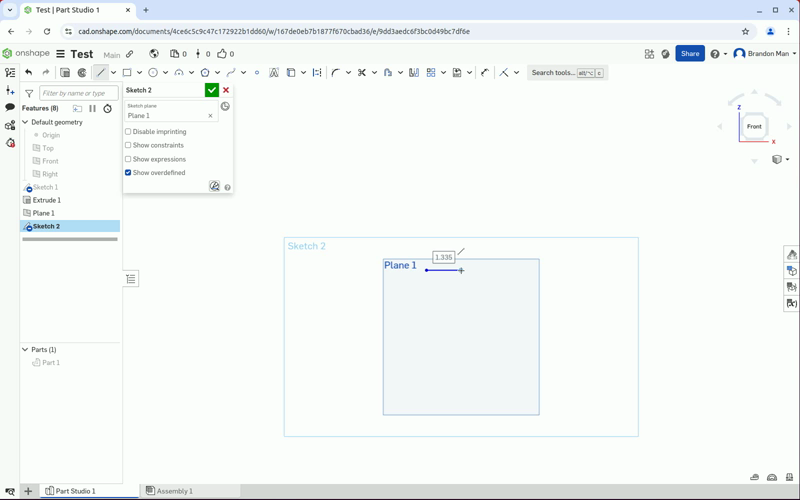
scroll(-6)
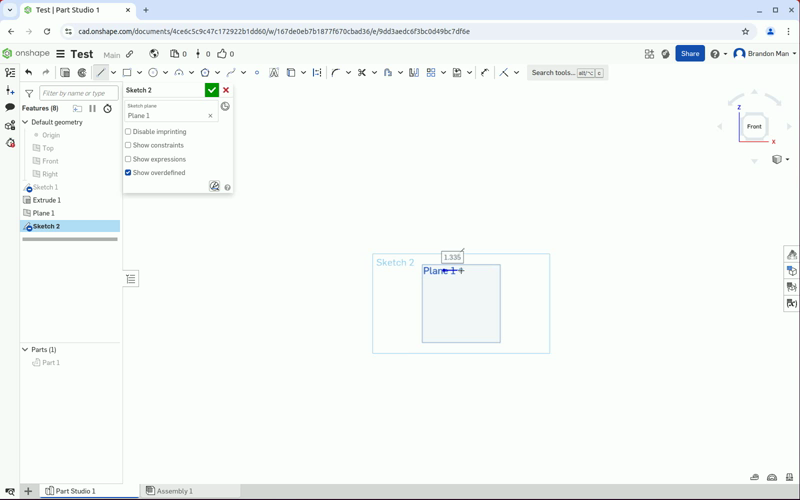
scroll(-6)
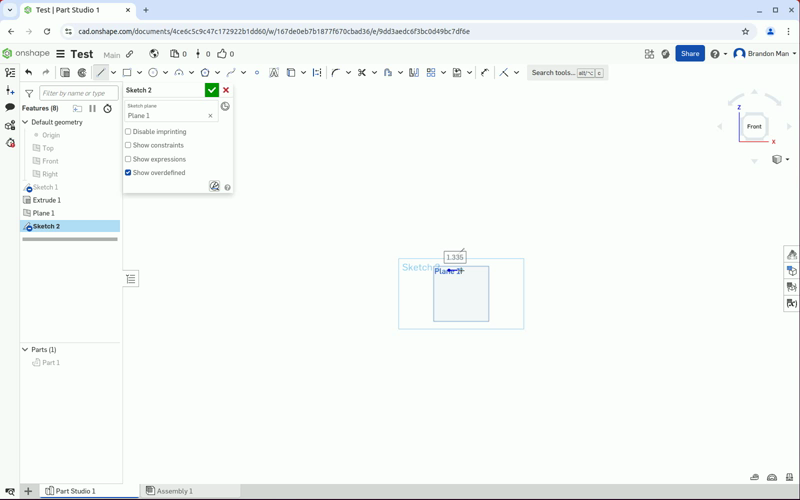
scroll(-6)
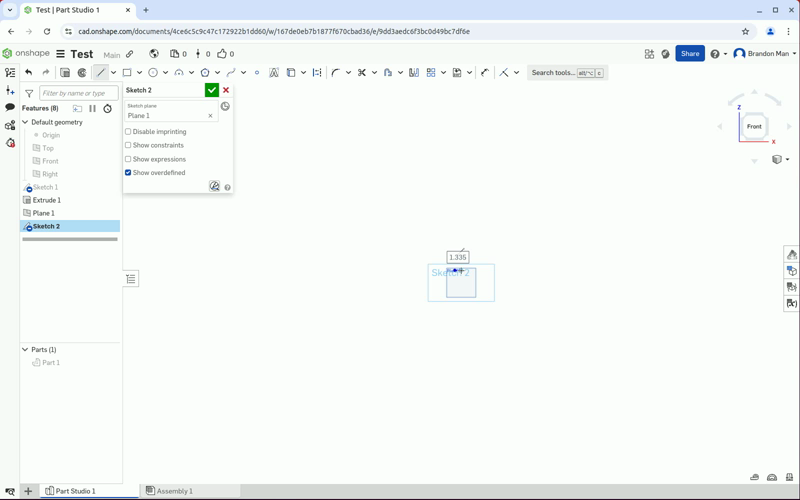
key_up(shift)
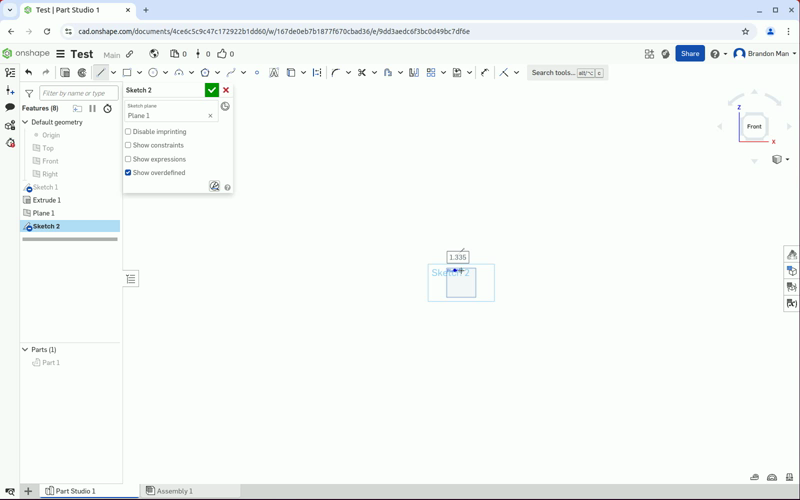
key_down(shift)
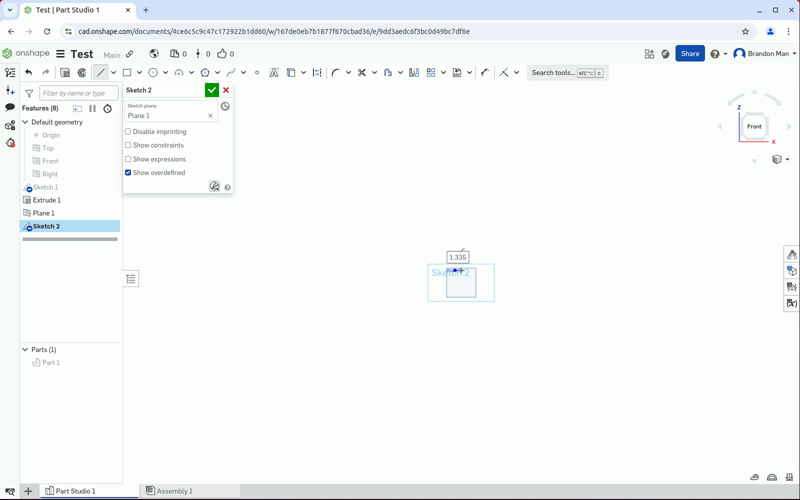
mouse_move(491, 270)
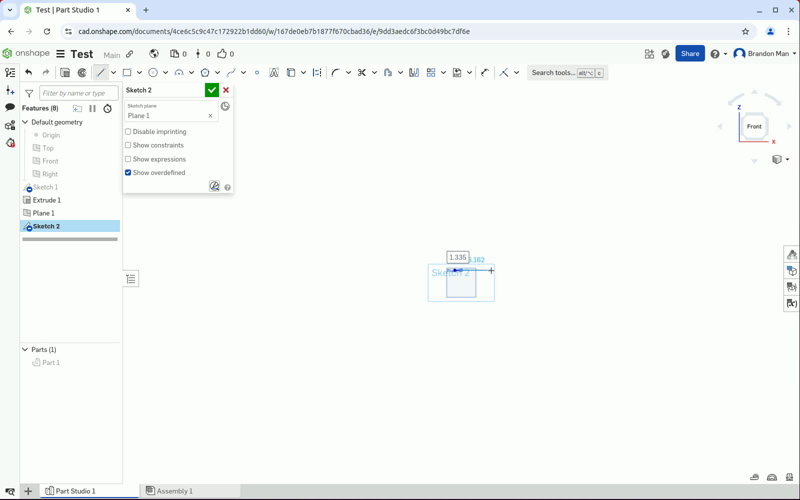
mouse_move(466, 270)
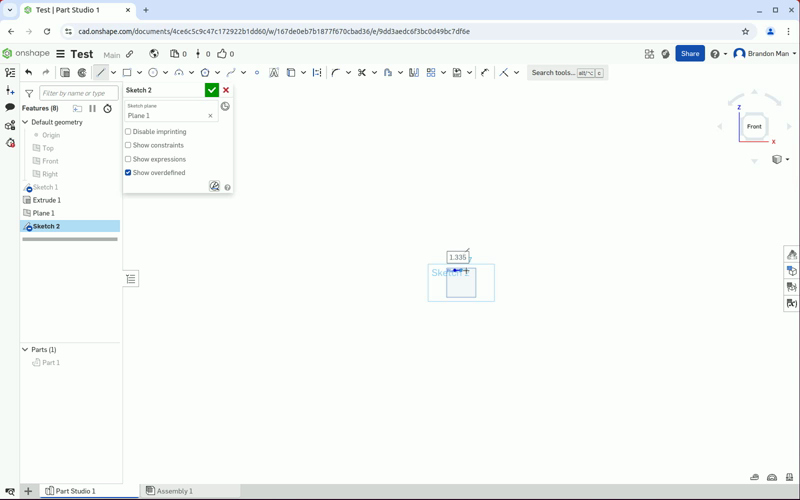
scroll(6)
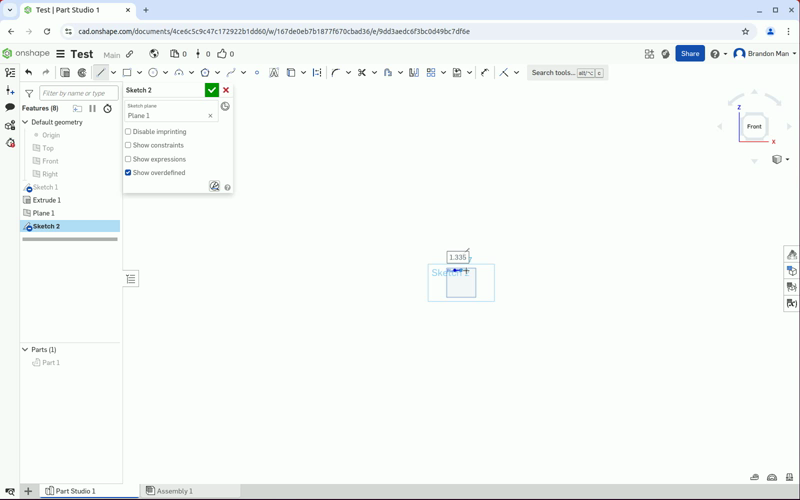
scroll(6)
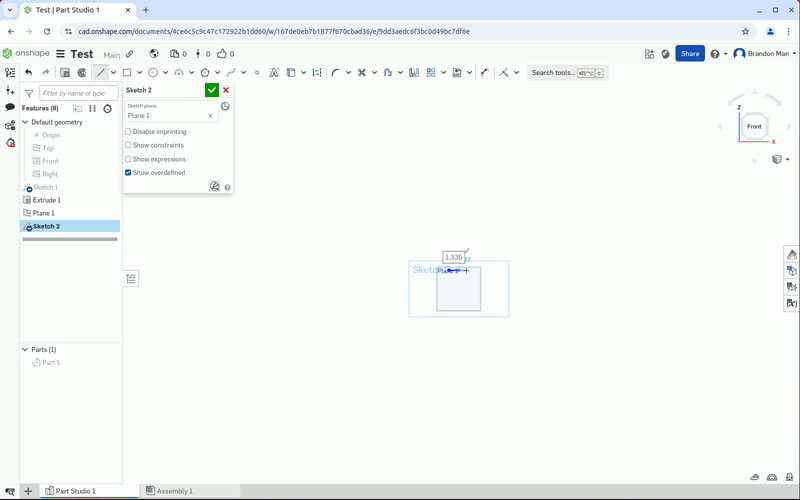
scroll(6)
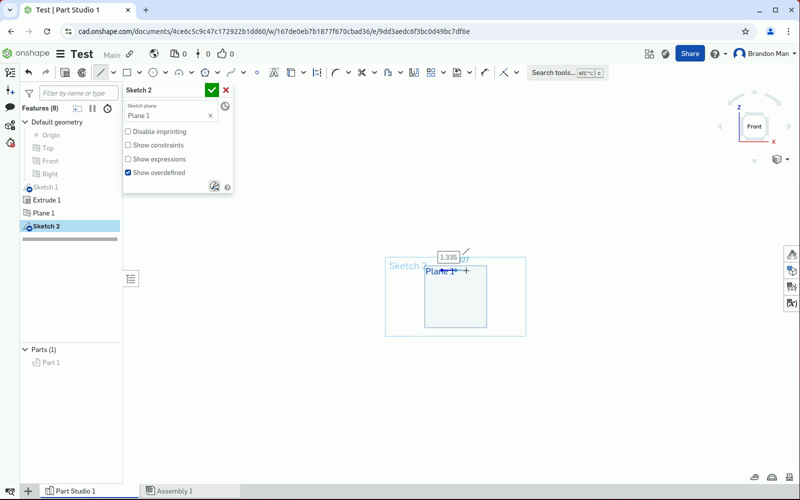
scroll(6)
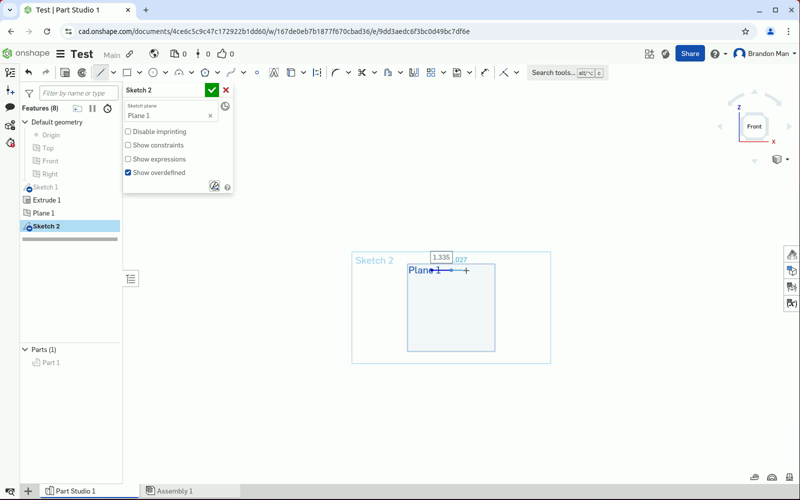
scroll(6)
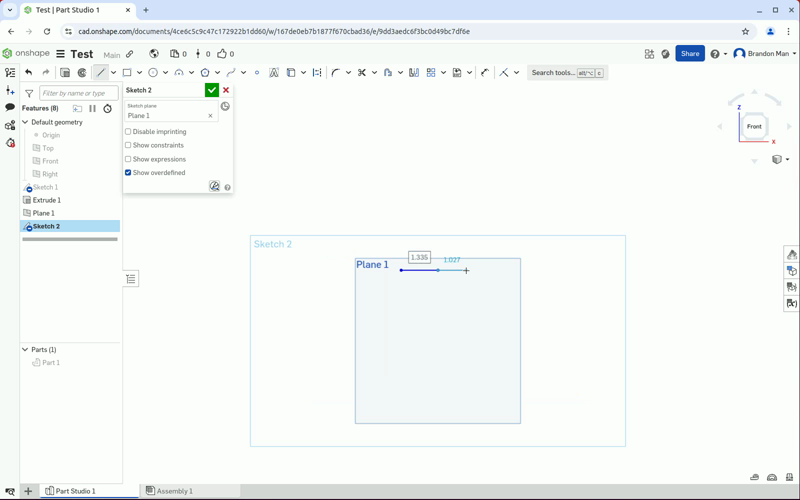
scroll(6)
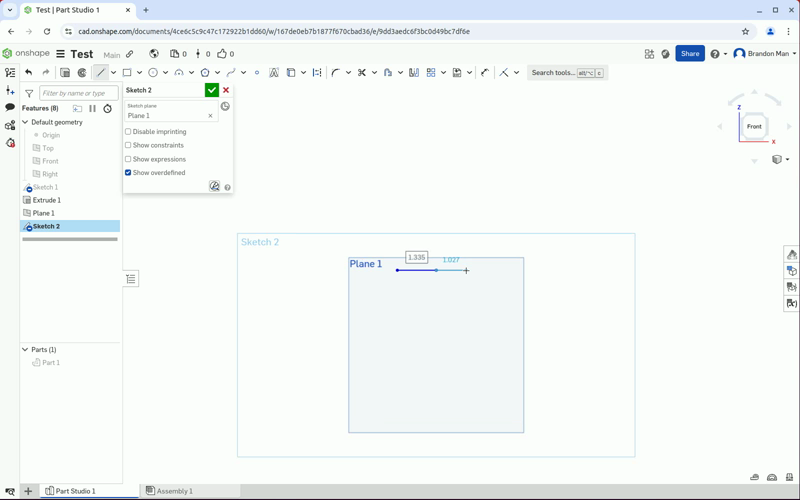
scroll(6)
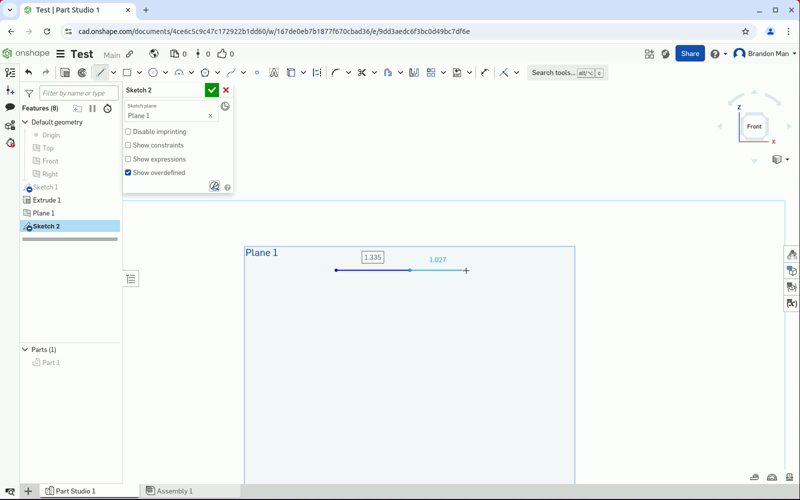
click(466, 270)
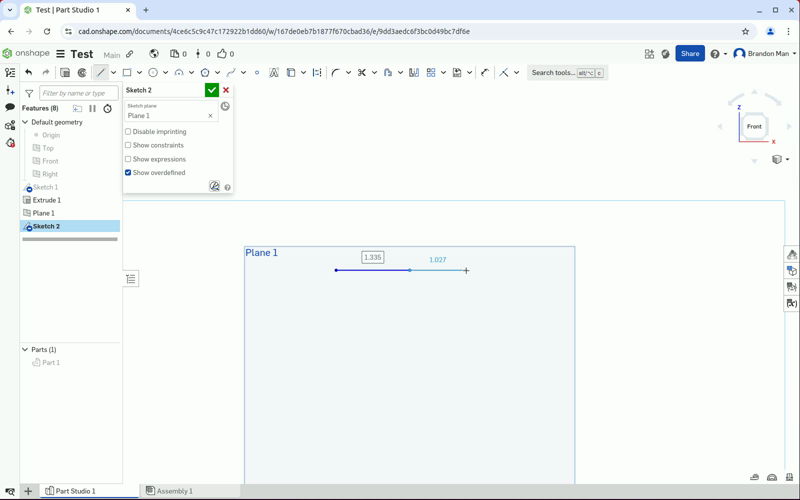
scroll(-6)
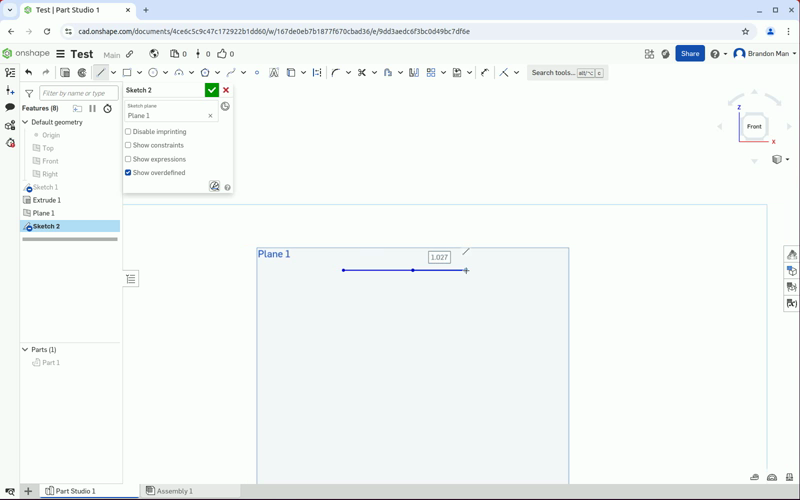
scroll(-6)
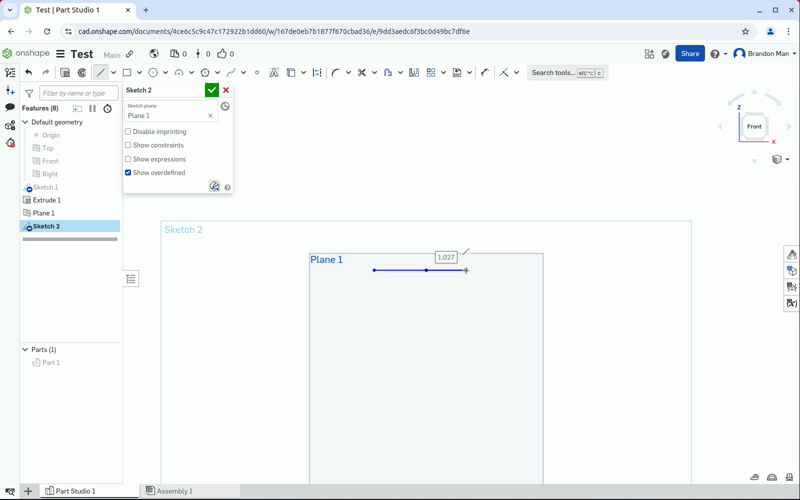
scroll(-6)
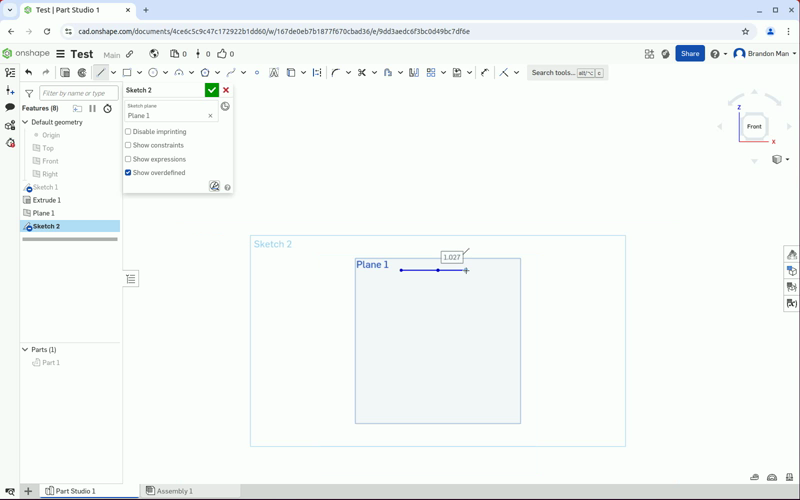
scroll(-6)
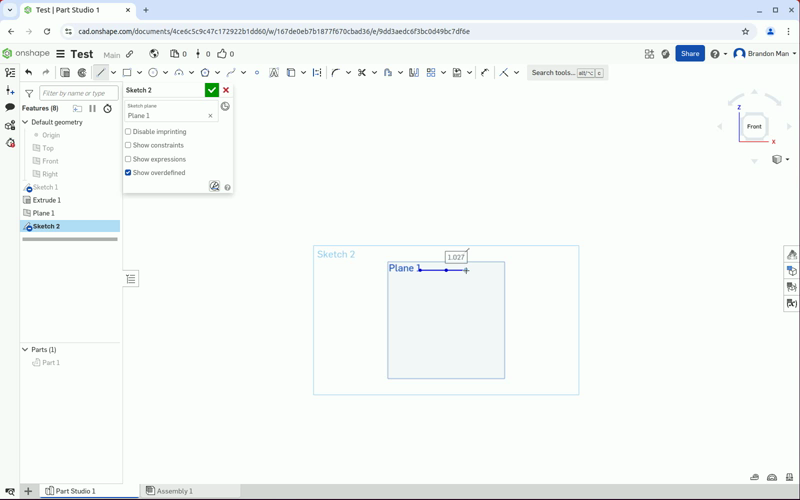
scroll(-6)
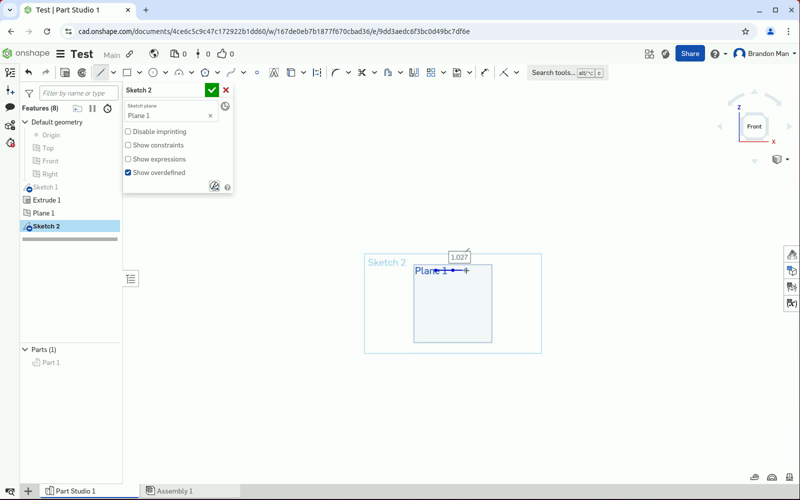
scroll(-6)
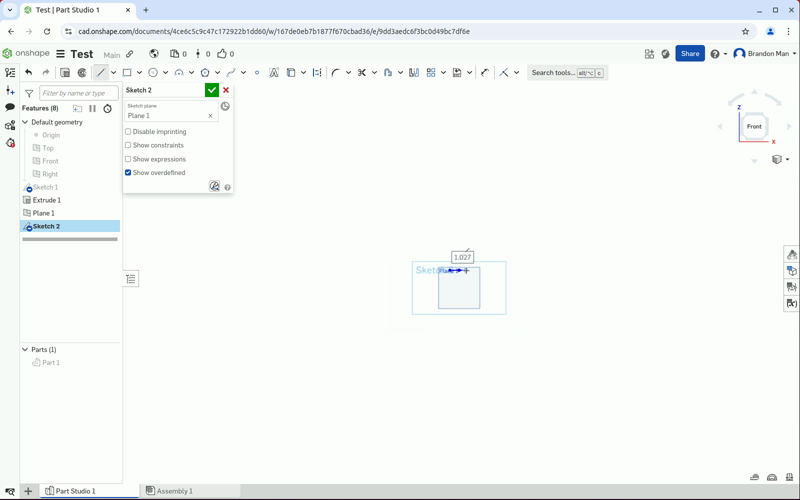
scroll(-6)
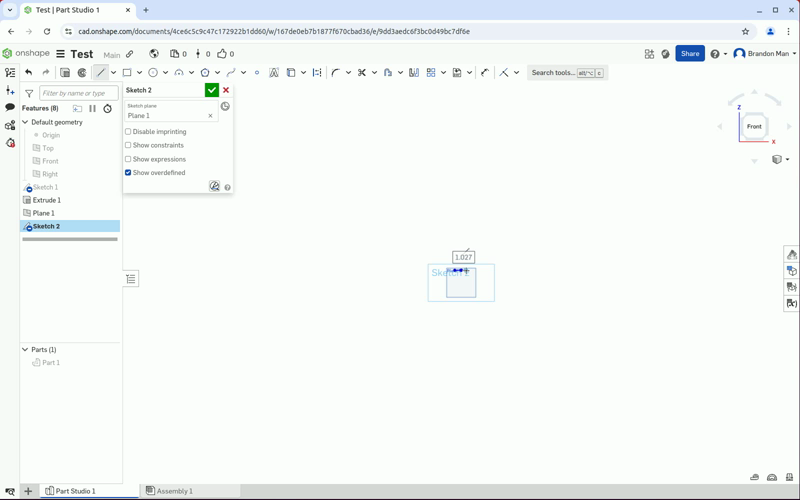
key_up(shift)
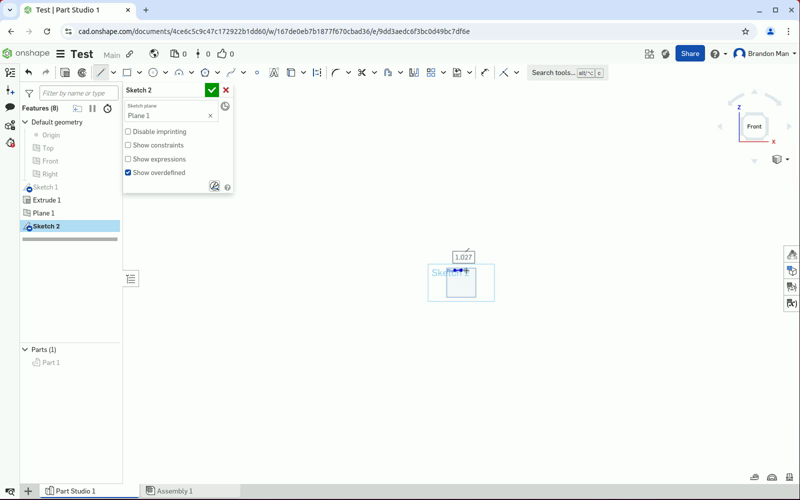
key_down(shift)
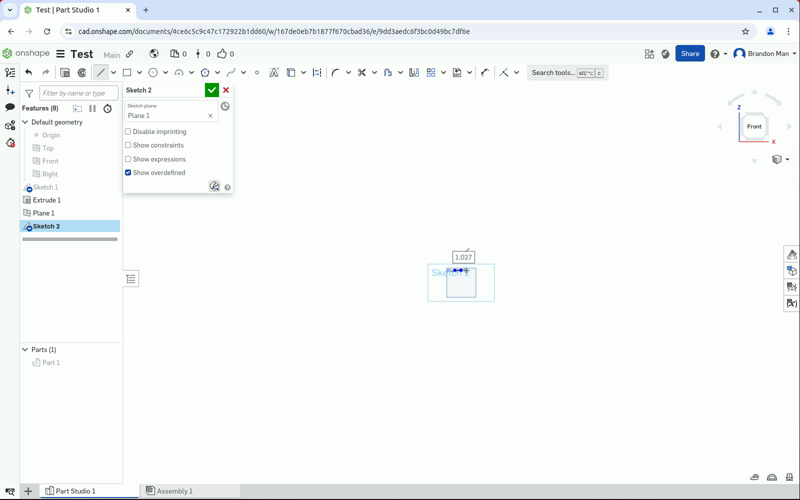
mouse_move(496, 270)
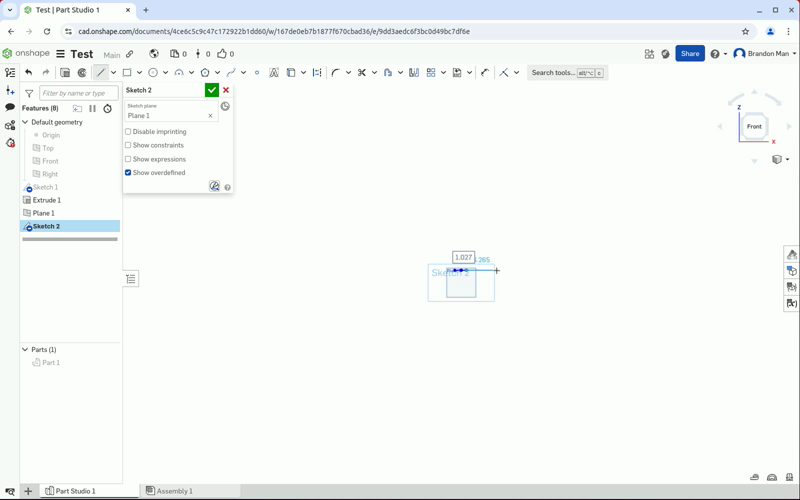
mouse_move(466, 269)
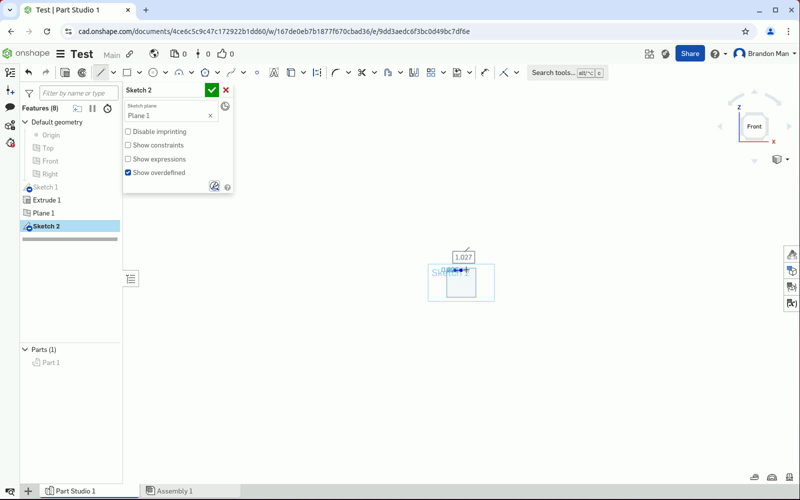
scroll(6)
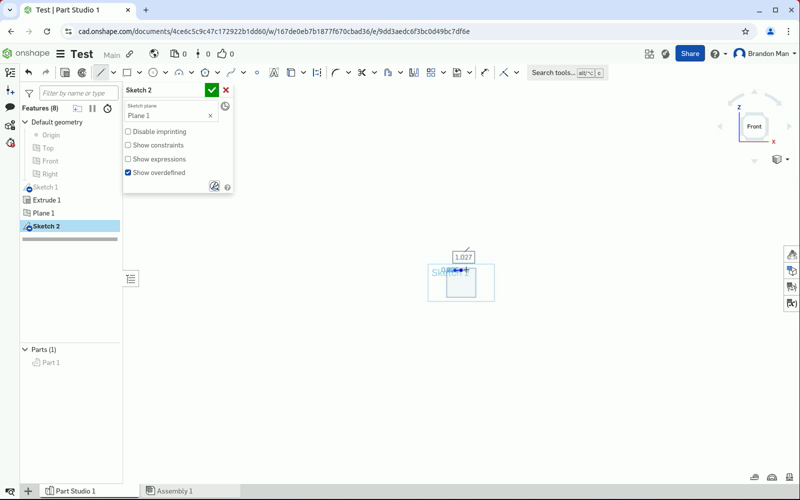
scroll(6)
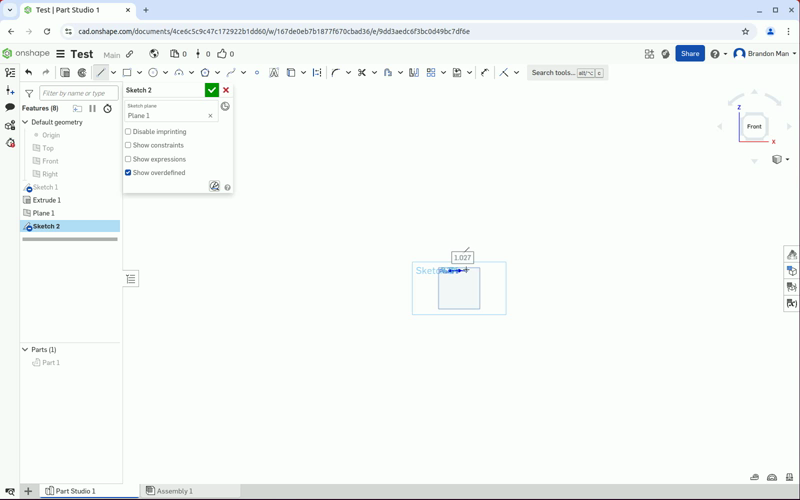
scroll(6)
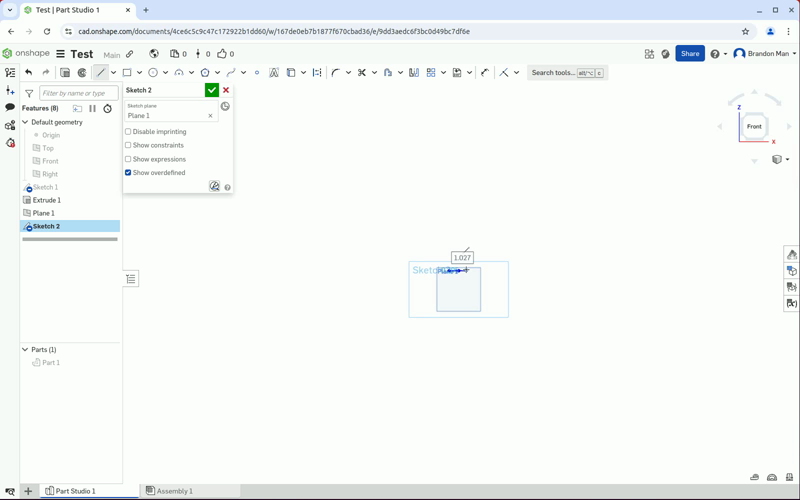
scroll(6)
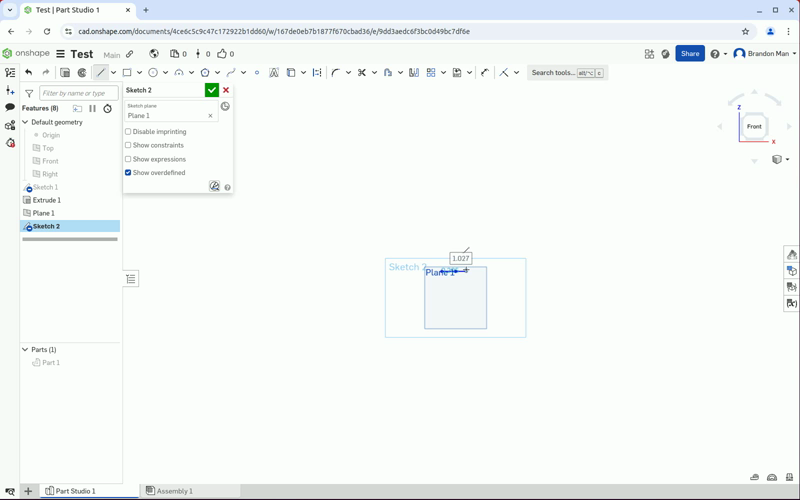
scroll(6)
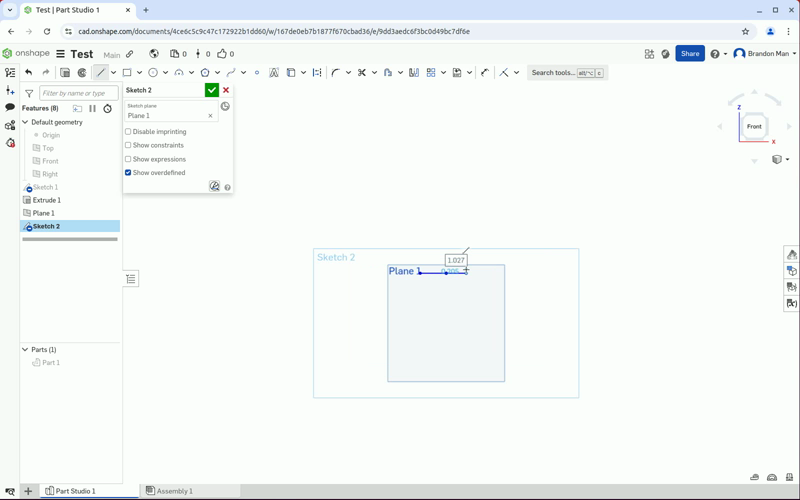
scroll(6)
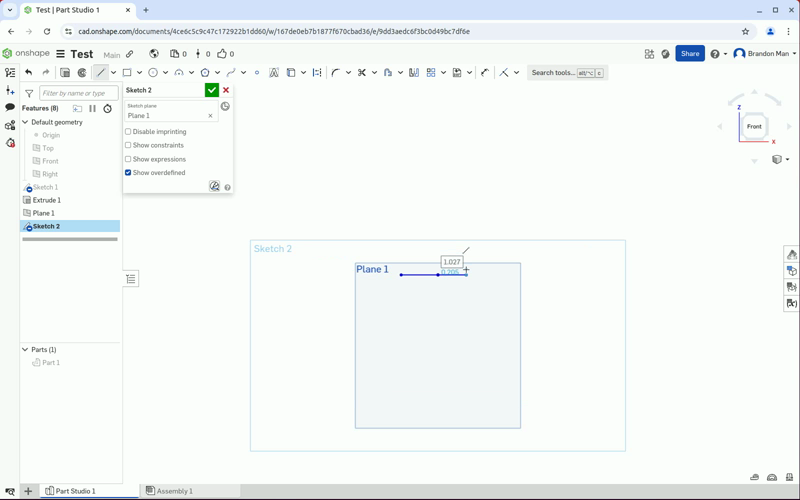
scroll(6)
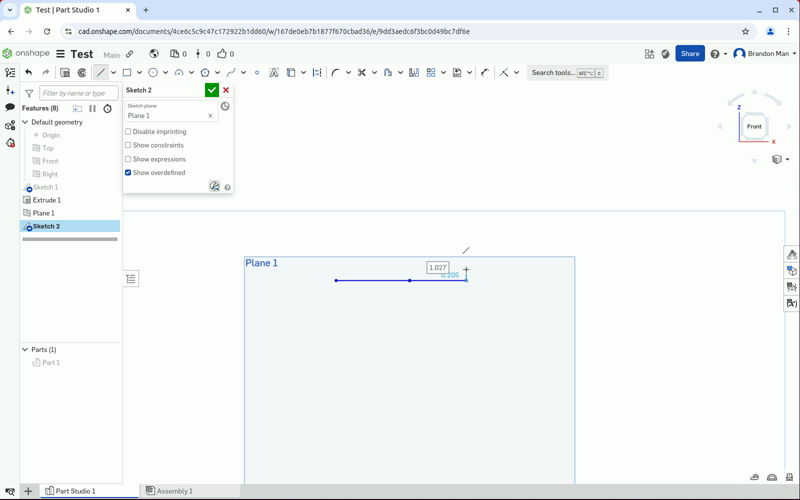
click(466, 269)
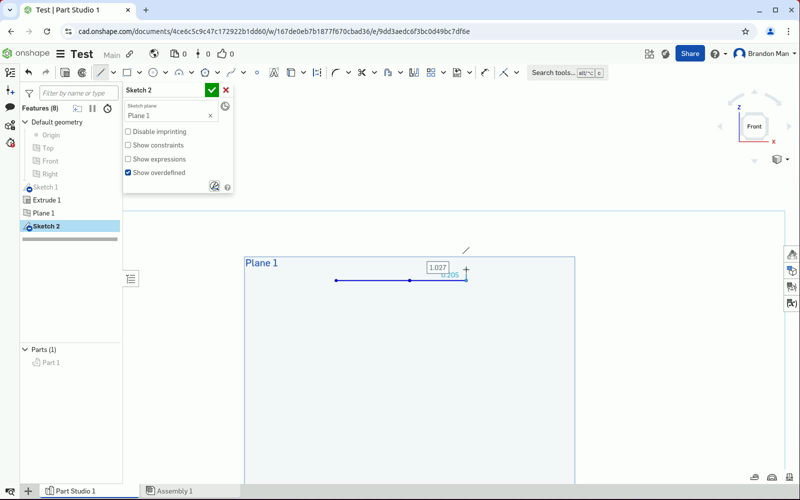
scroll(-6)
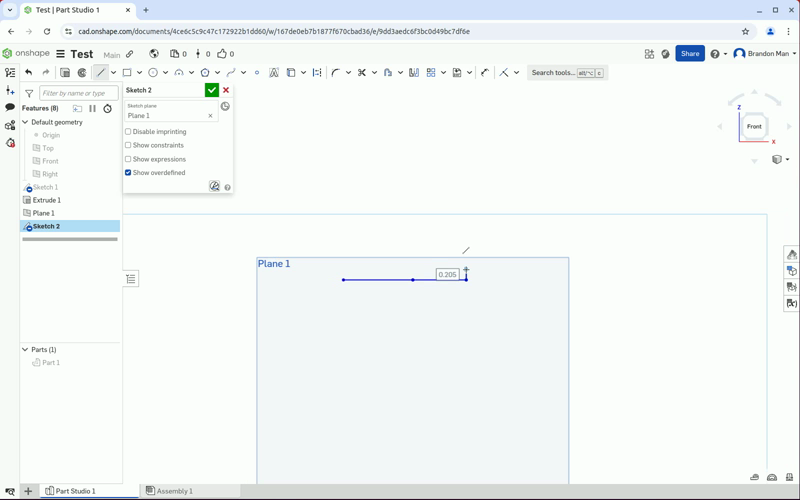
scroll(-6)
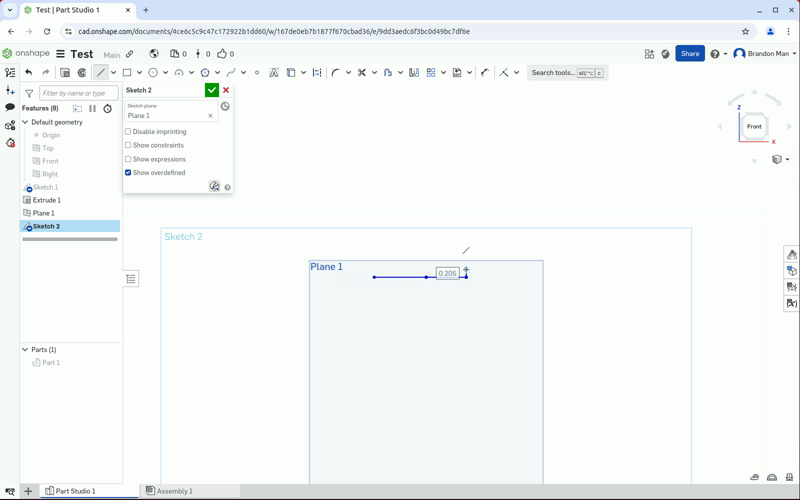
scroll(-6)
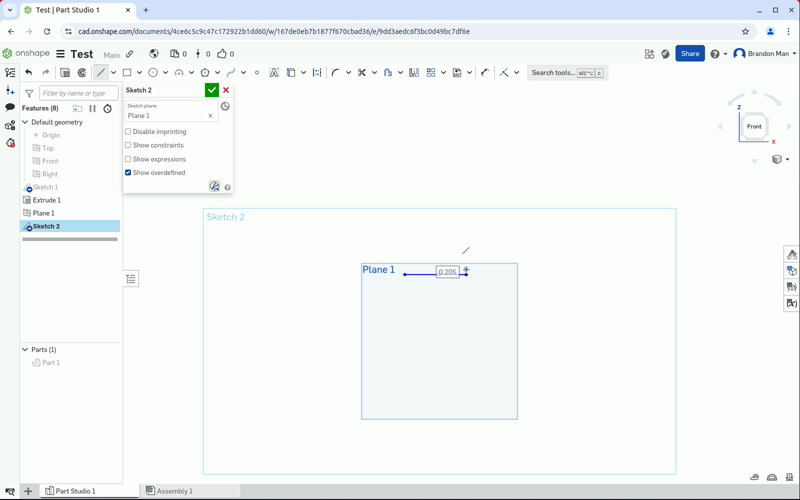
scroll(-6)
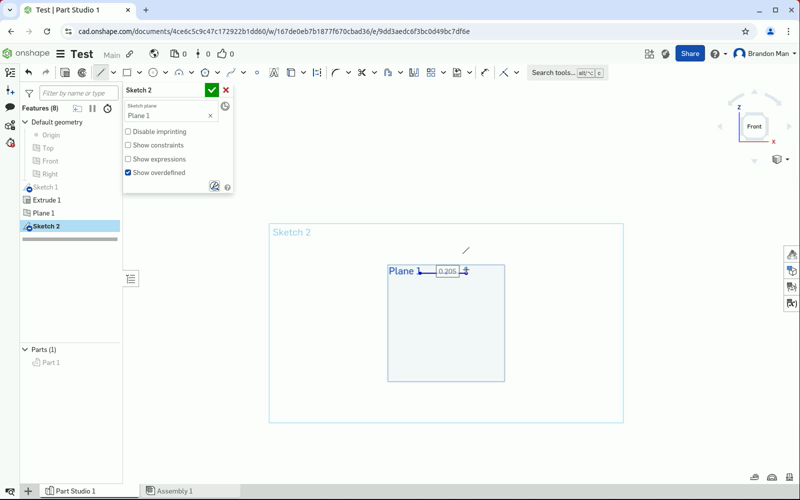
scroll(-6)
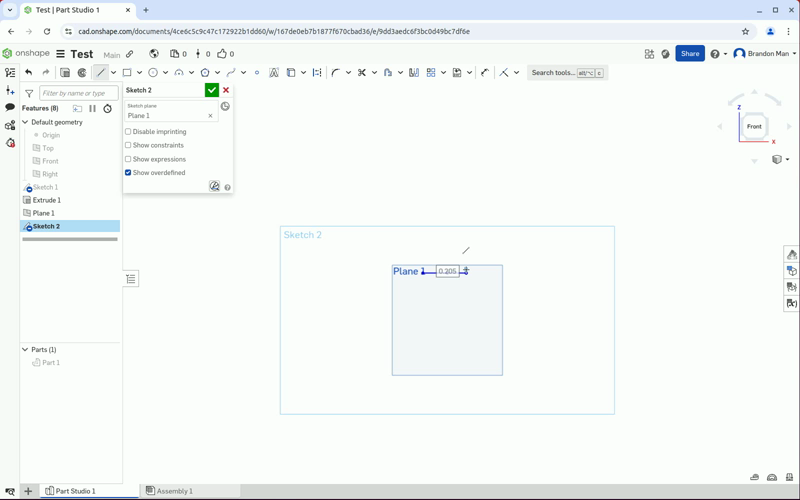
scroll(-6)
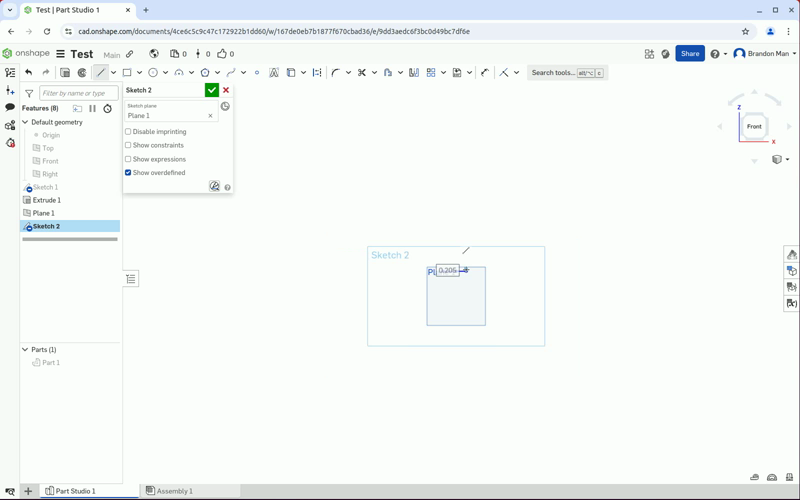
scroll(-6)
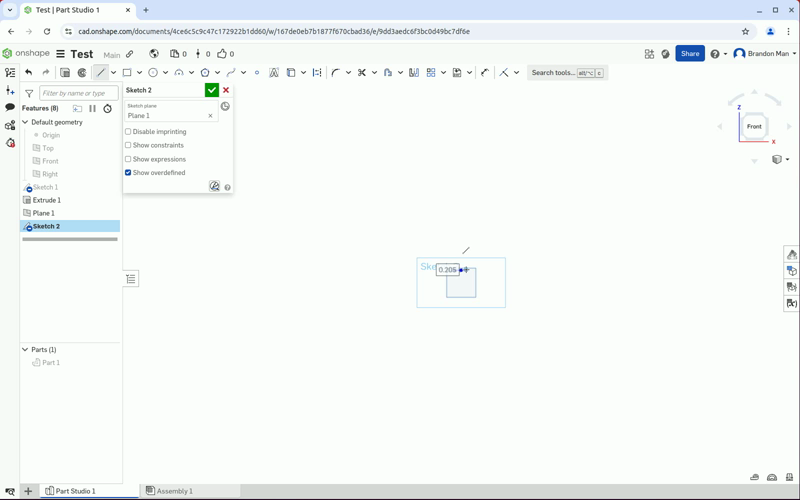
key_up(shift)
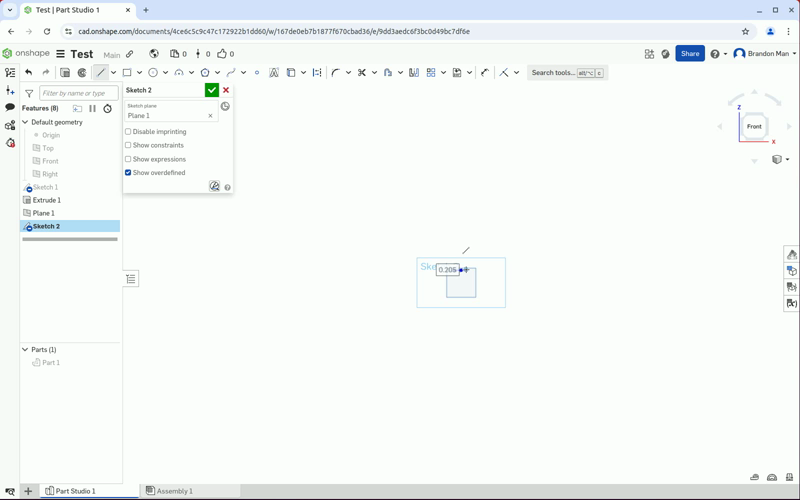
key_down(shift)
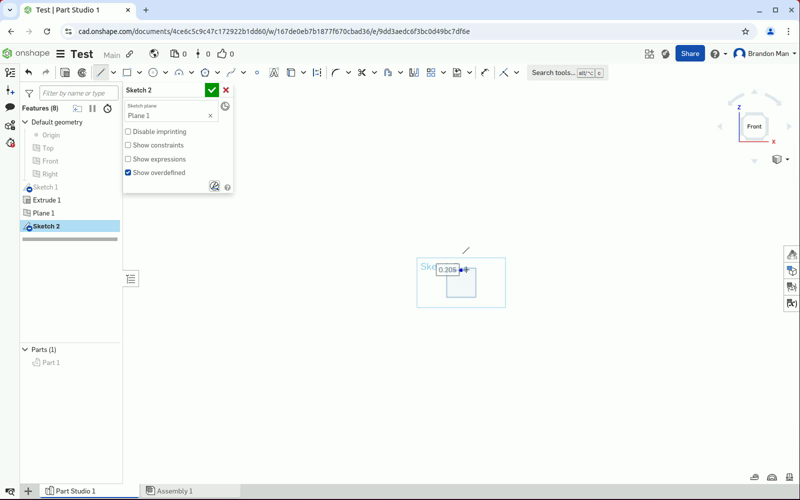
mouse_move(496, 269)
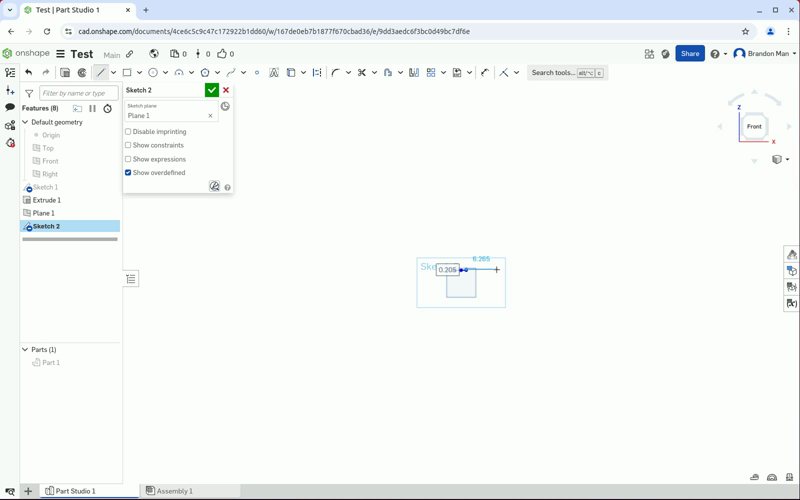
mouse_move(454, 269)
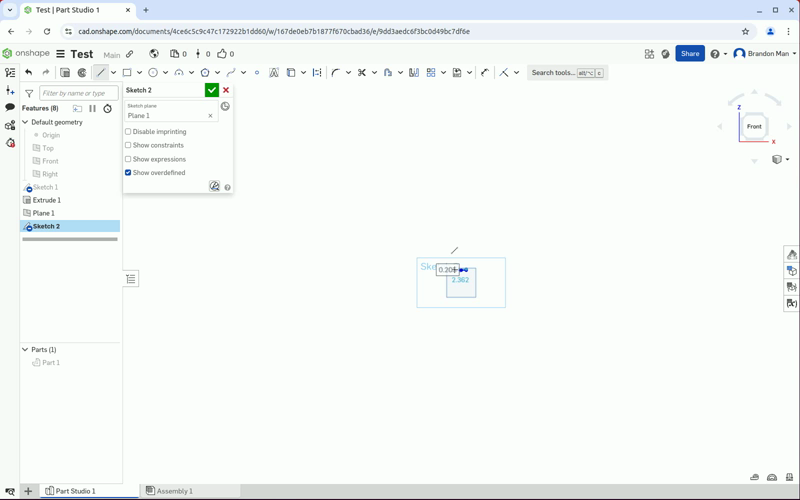
scroll(6)
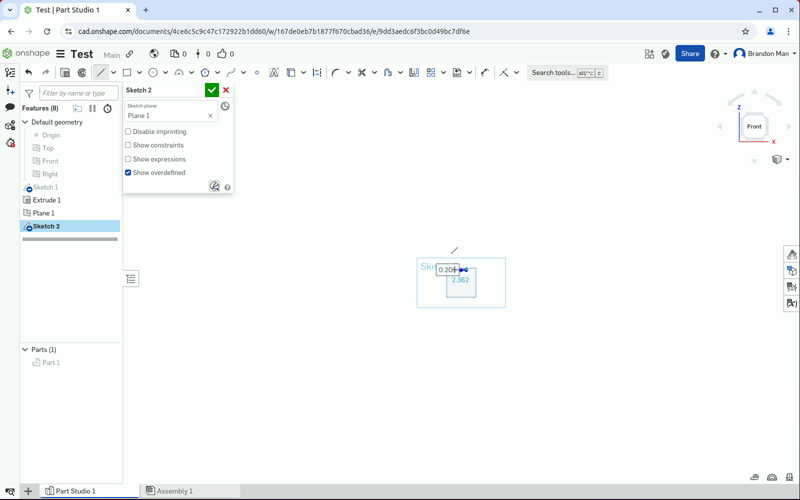
scroll(6)
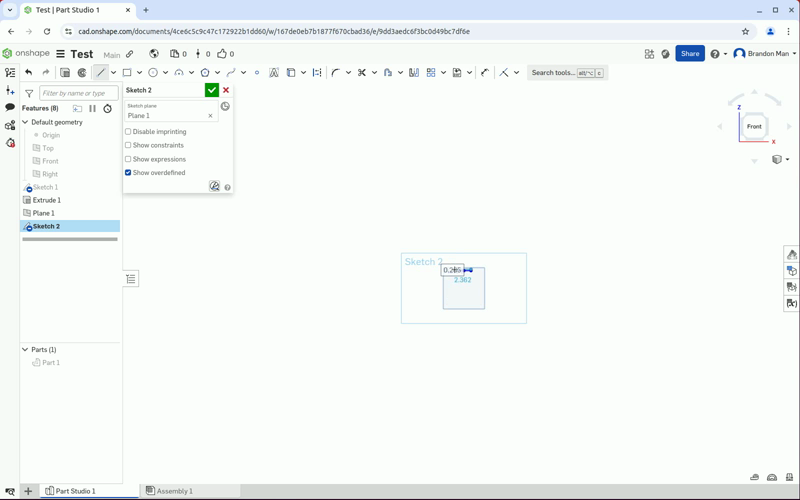
scroll(6)
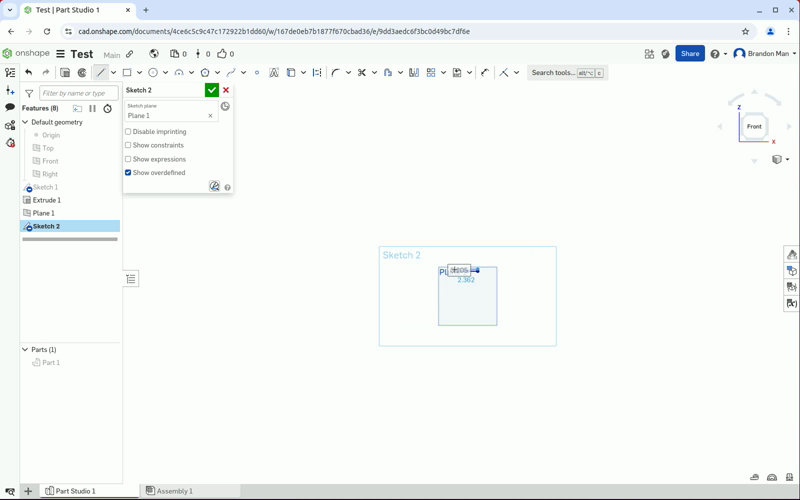
scroll(6)
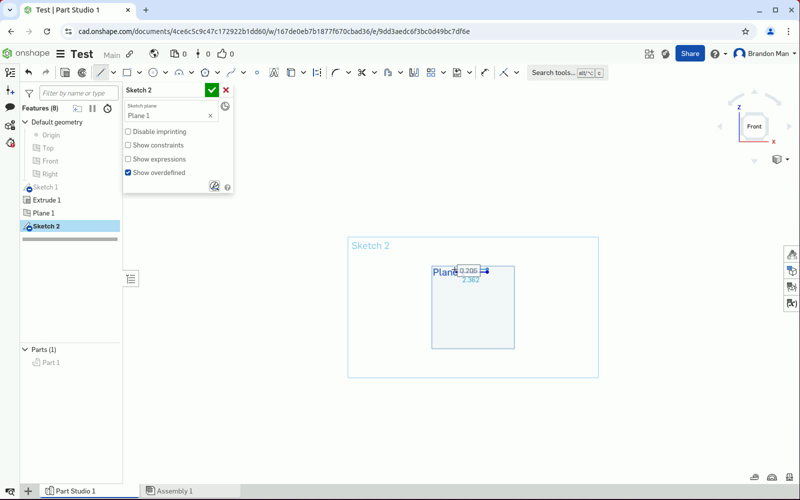
scroll(6)
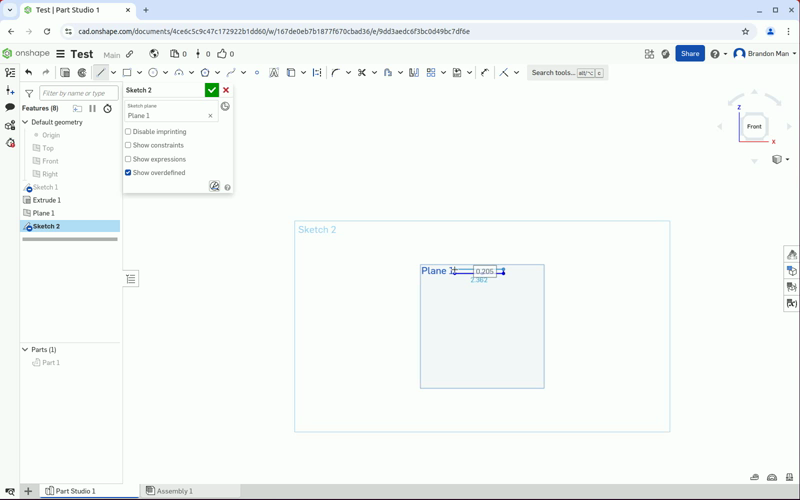
scroll(6)
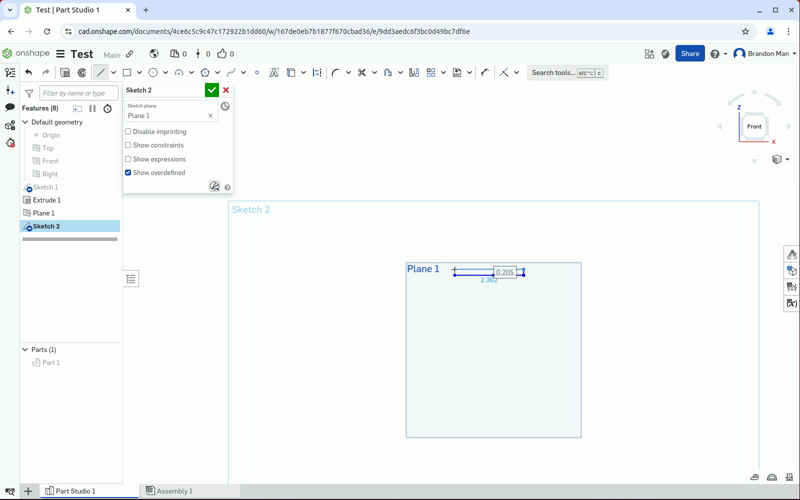
scroll(6)
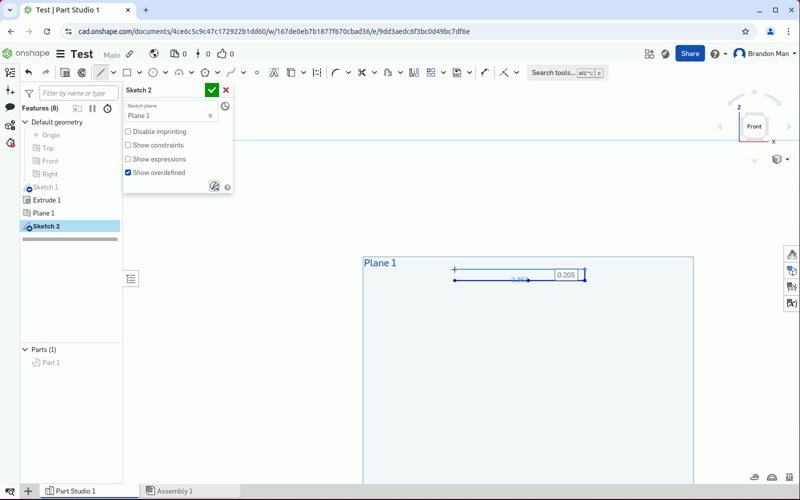
click(454, 269)
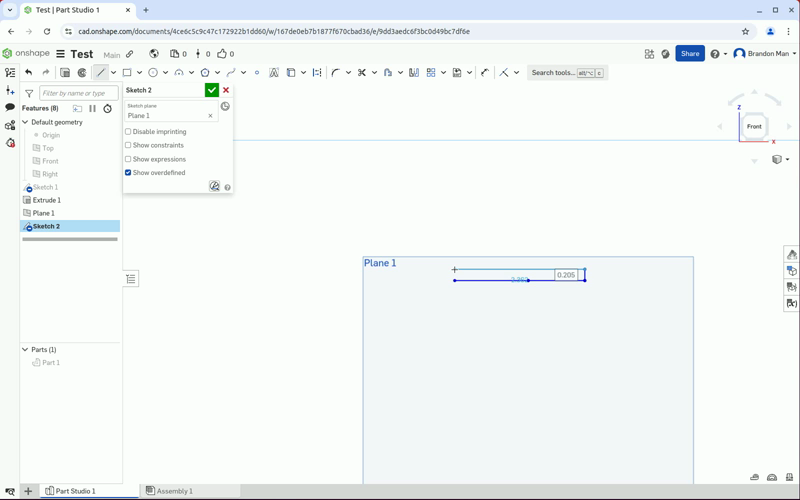
scroll(-6)
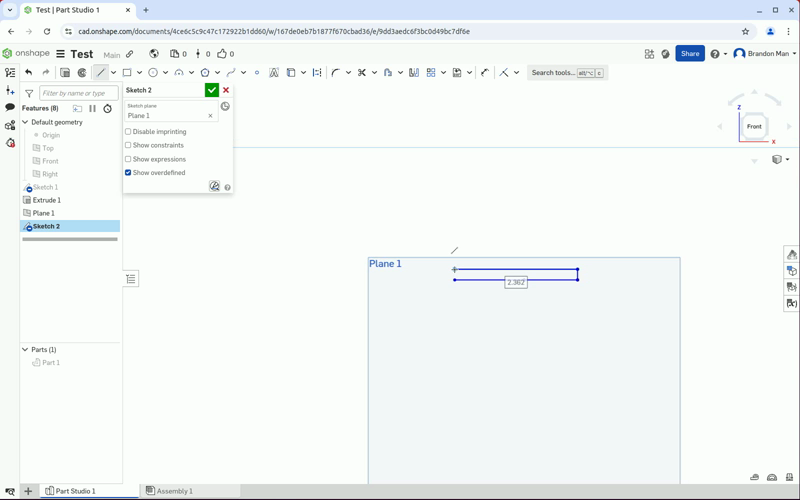
scroll(-6)
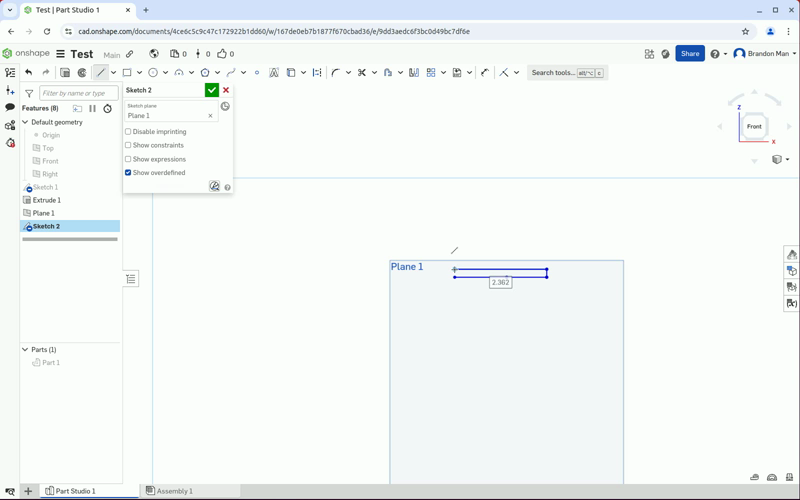
scroll(-6)
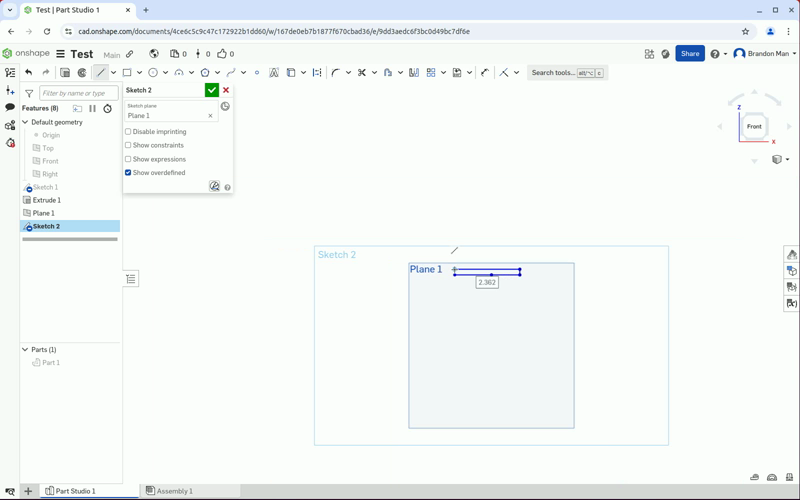
scroll(-6)
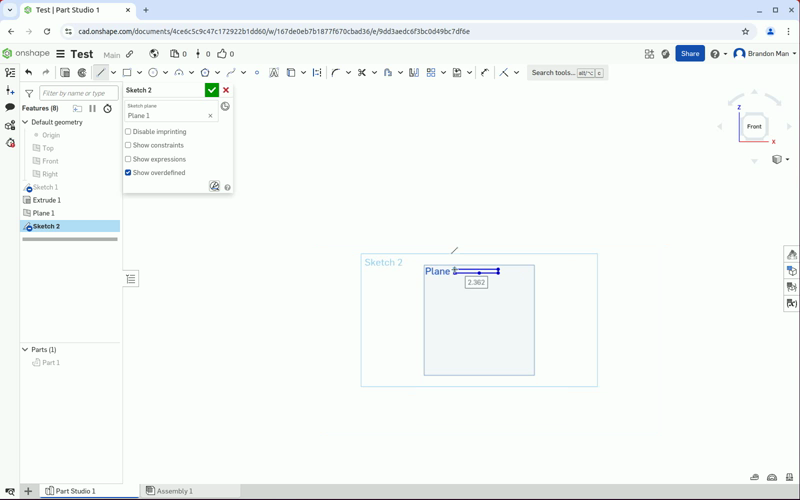
scroll(-6)
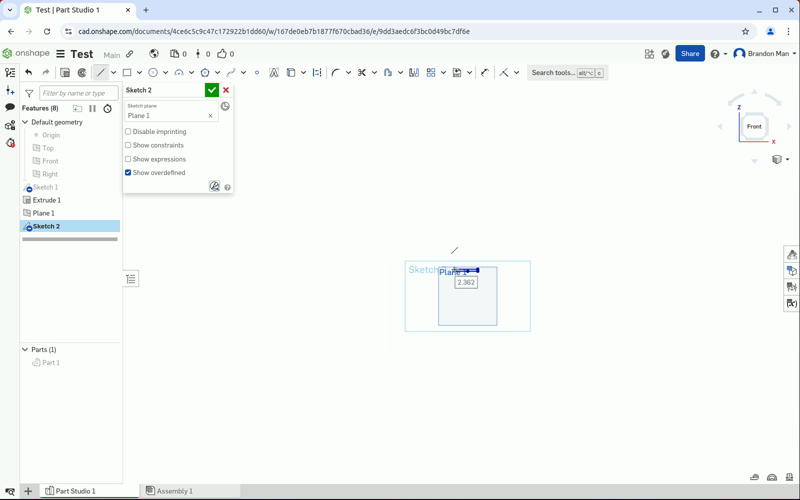
scroll(-6)
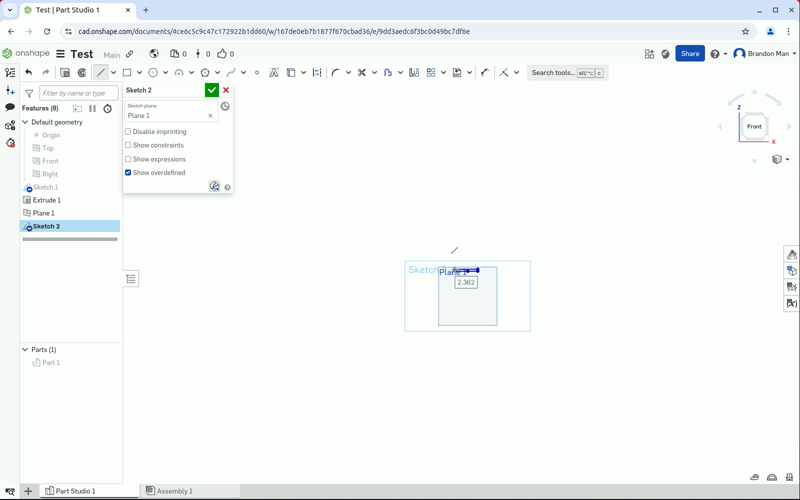
scroll(-6)
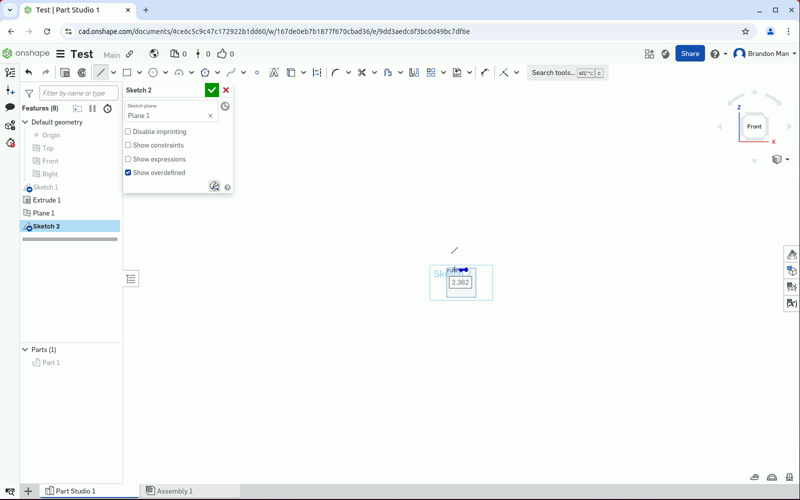
key_up(shift)
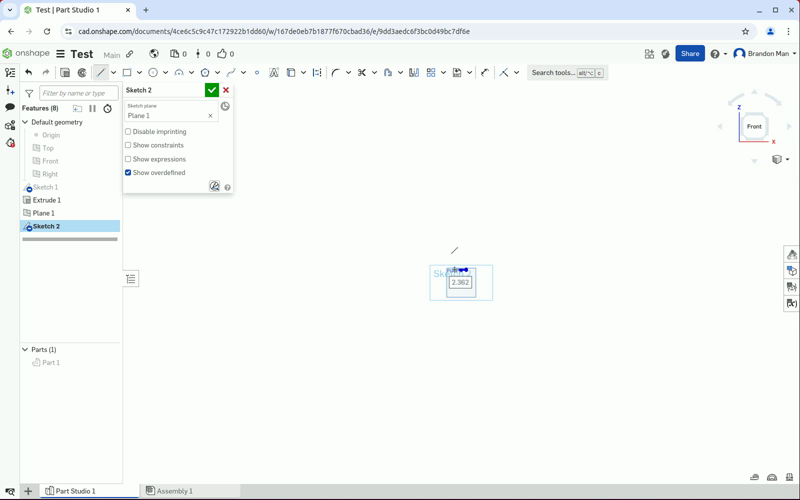
mouse_move(484, 269)
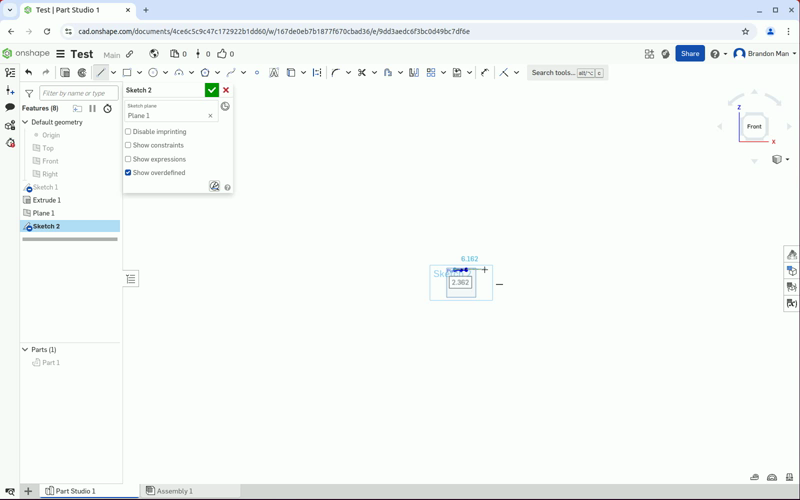
key_down(shift)
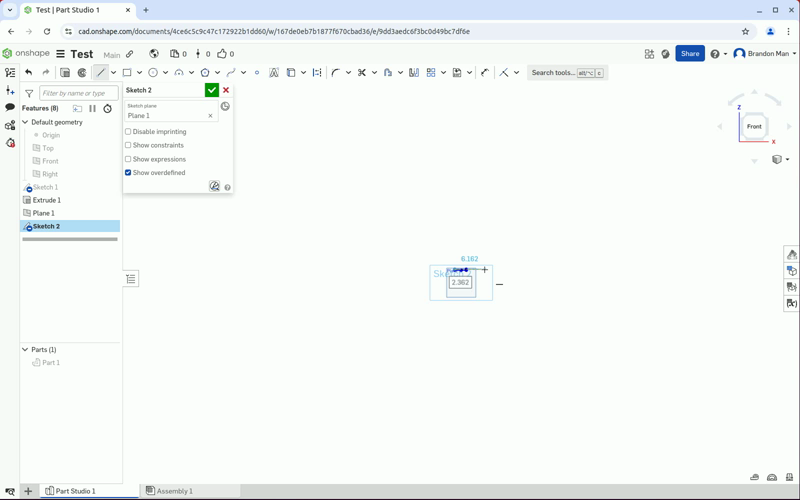
mouse_move(454, 270)
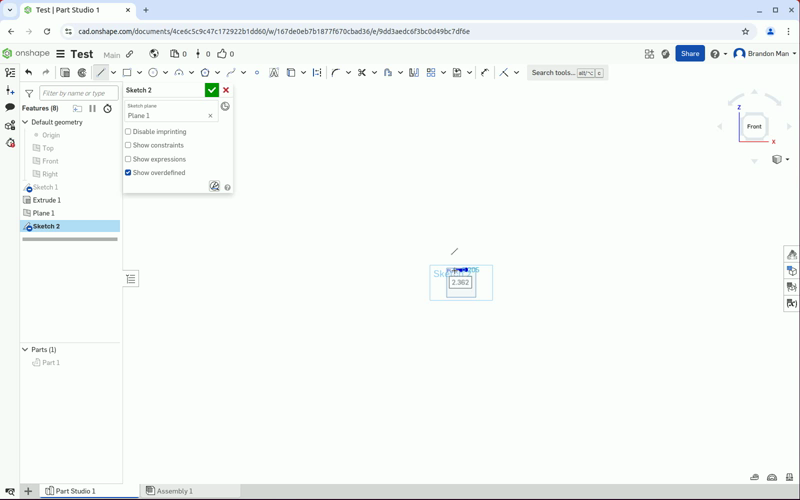
scroll(6)
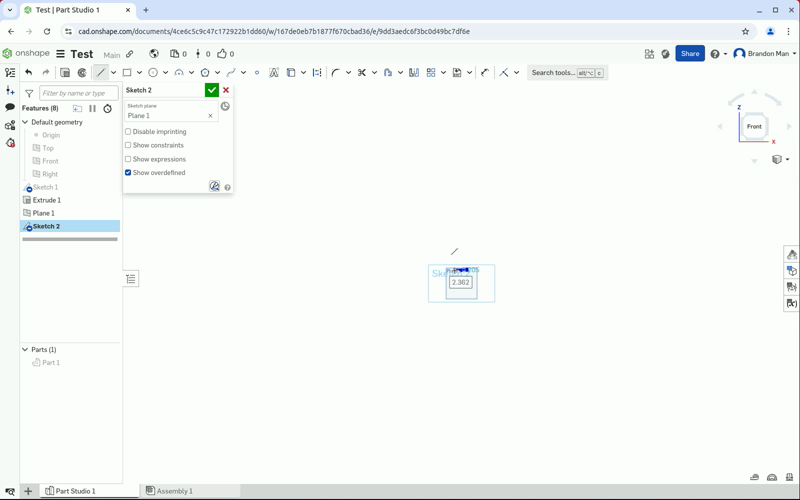
scroll(6)
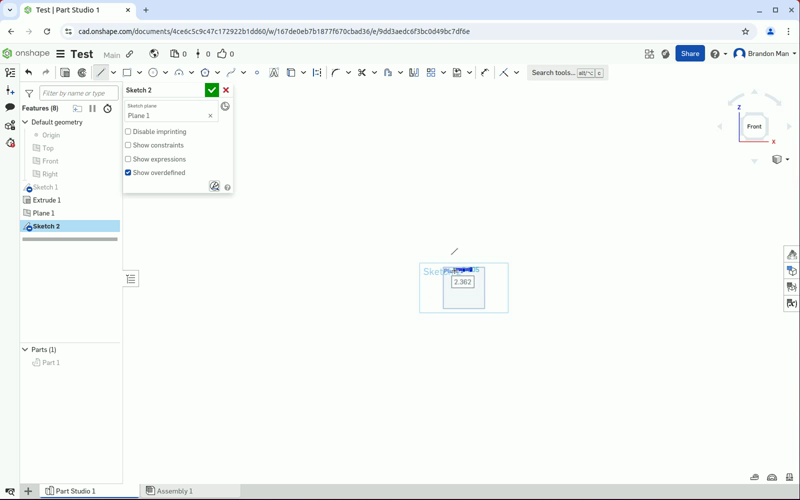
scroll(6)
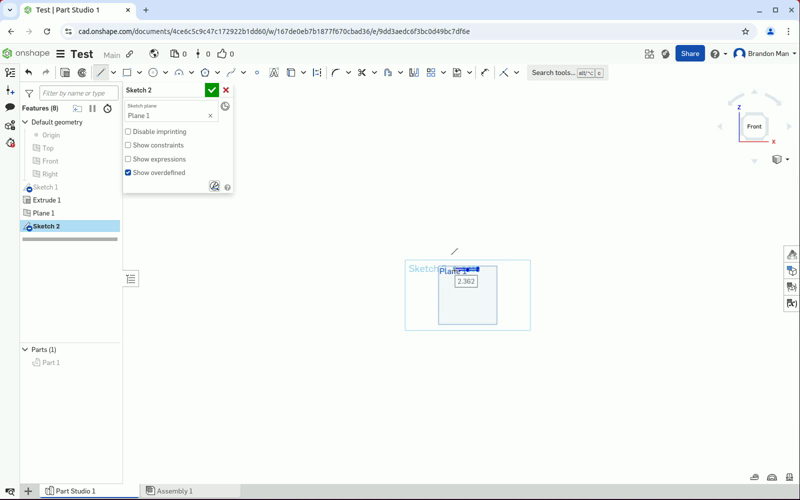
scroll(6)
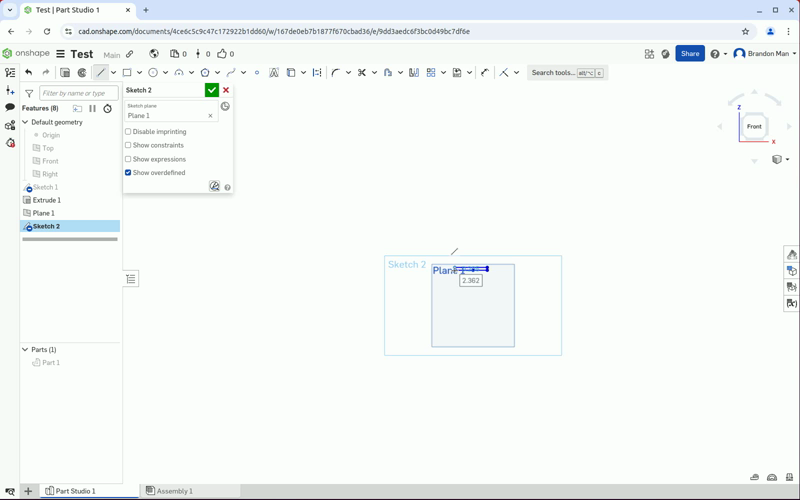
scroll(6)
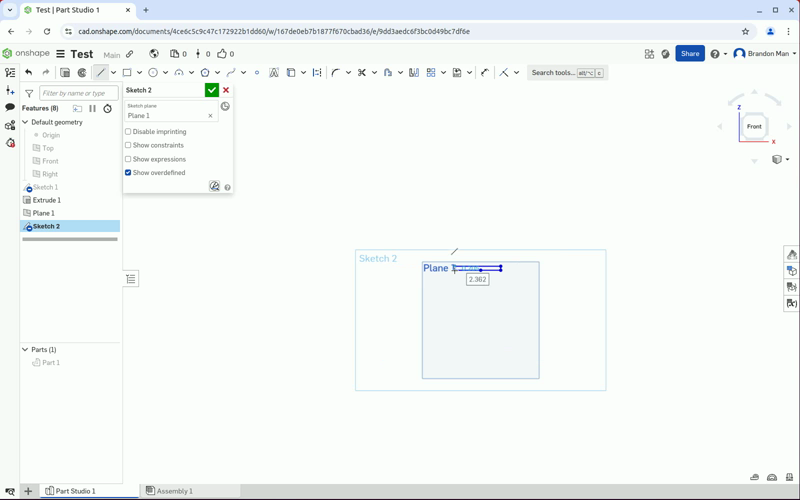
scroll(6)
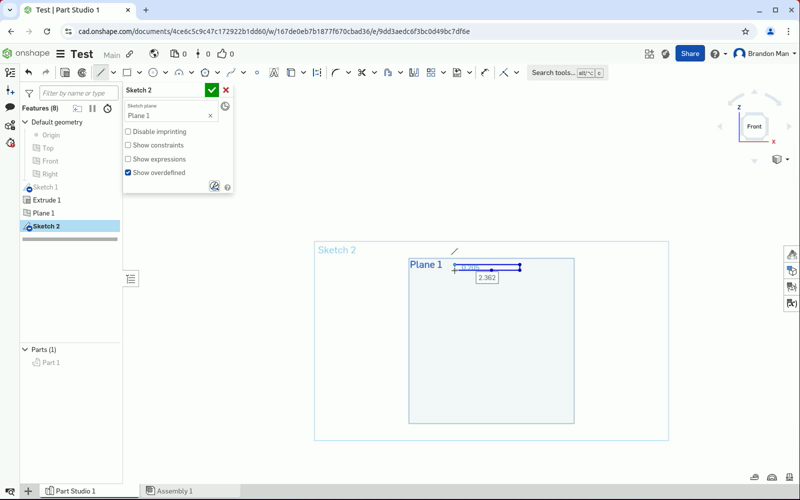
scroll(6)
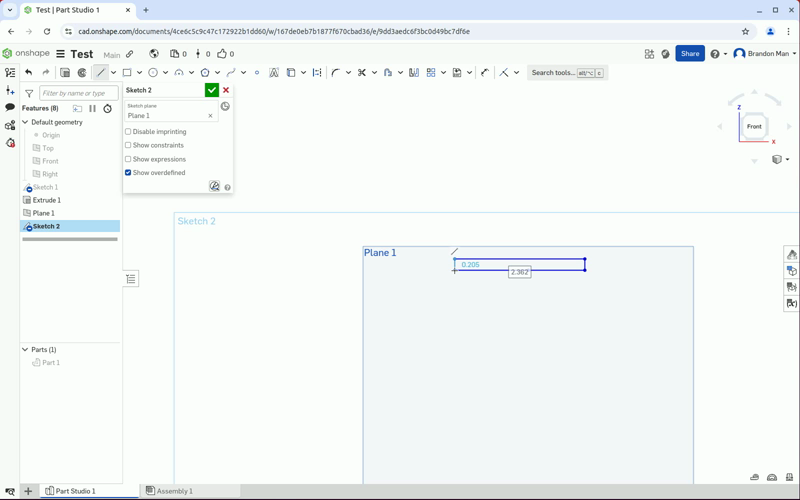
key_up(shift)
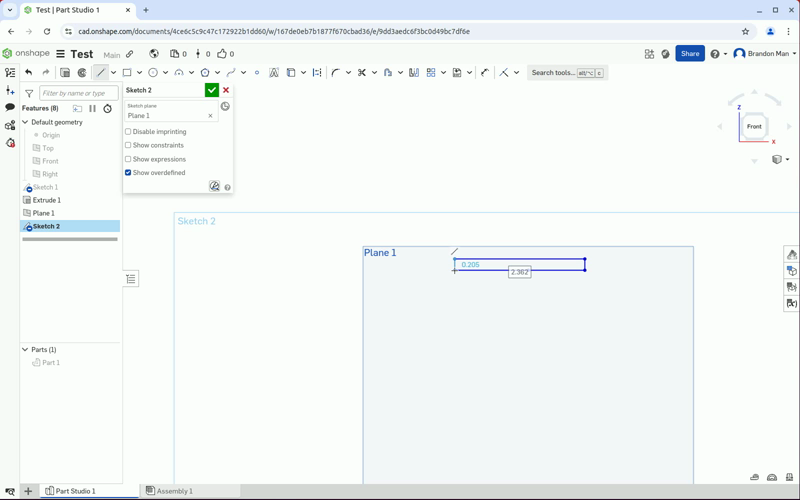
click(454, 270)
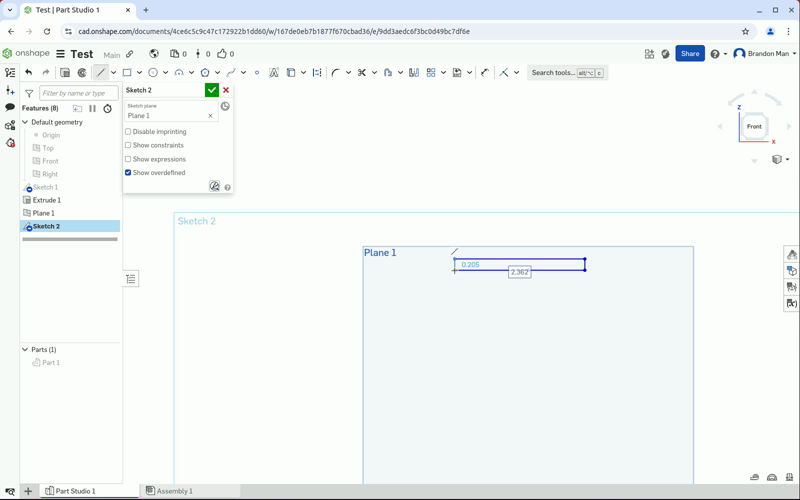
scroll(-6)
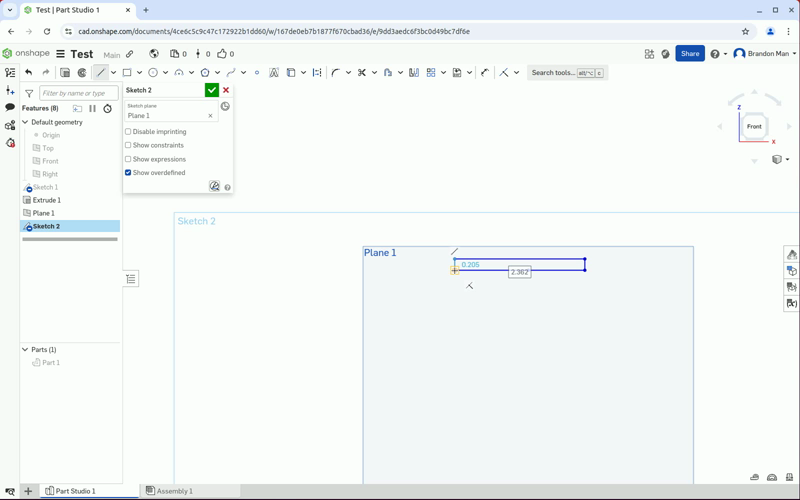
scroll(-6)
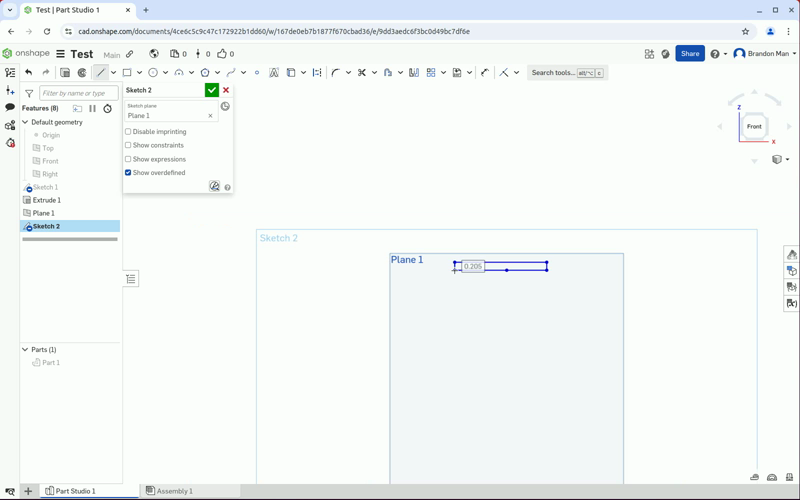
scroll(-6)
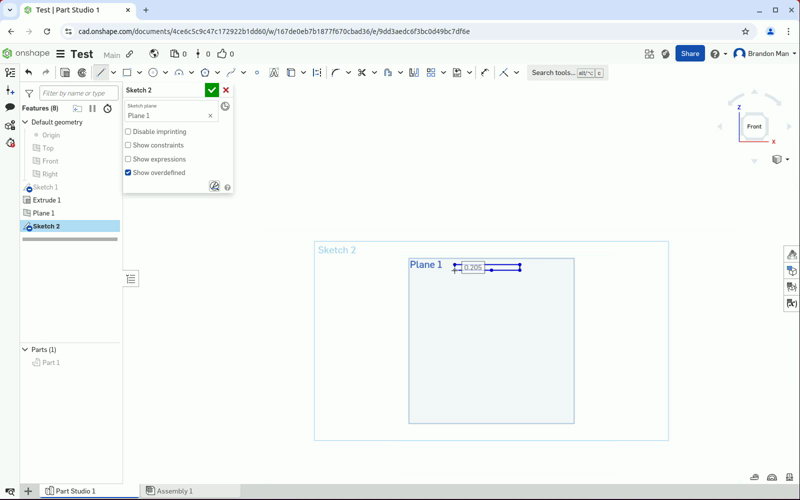
scroll(-6)
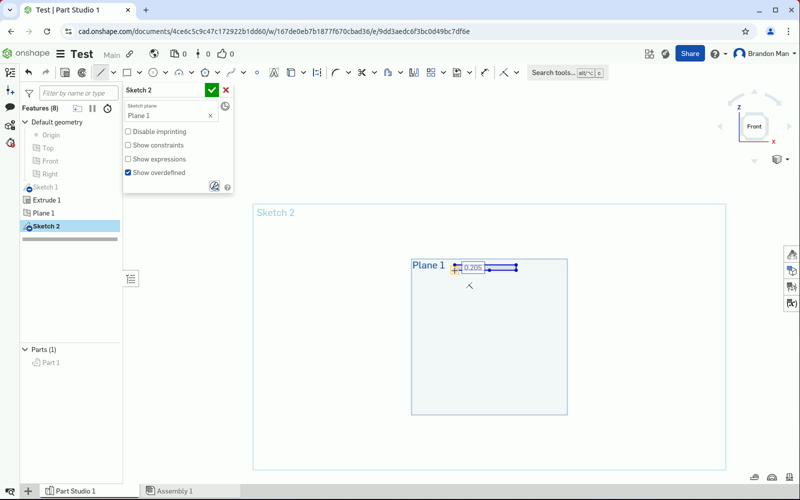
scroll(-6)
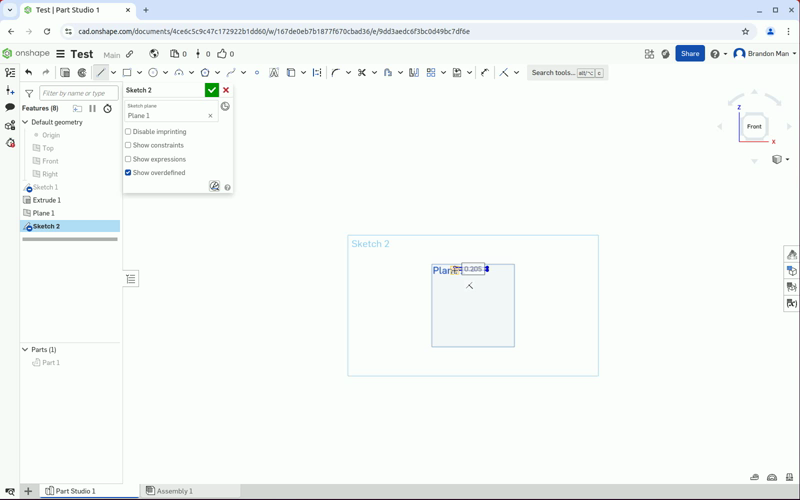
scroll(-6)
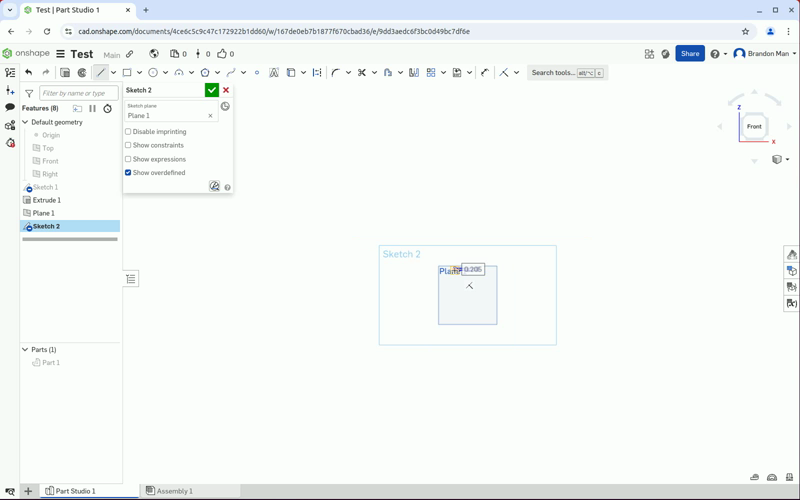
scroll(-6)
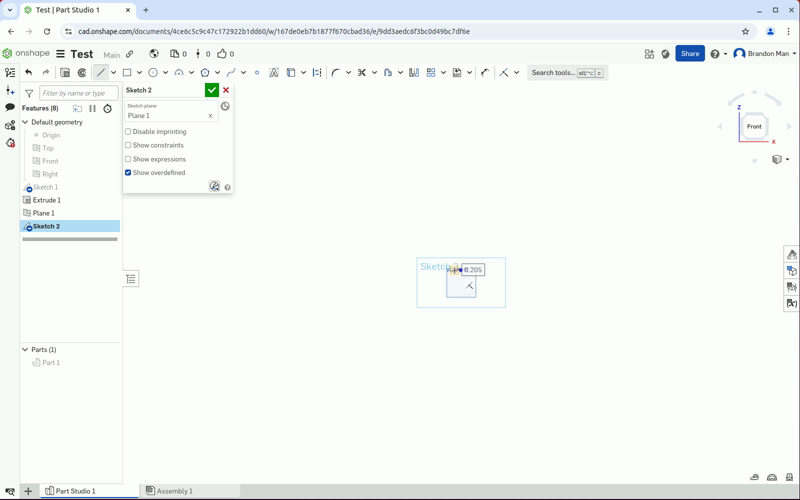
key(esc)
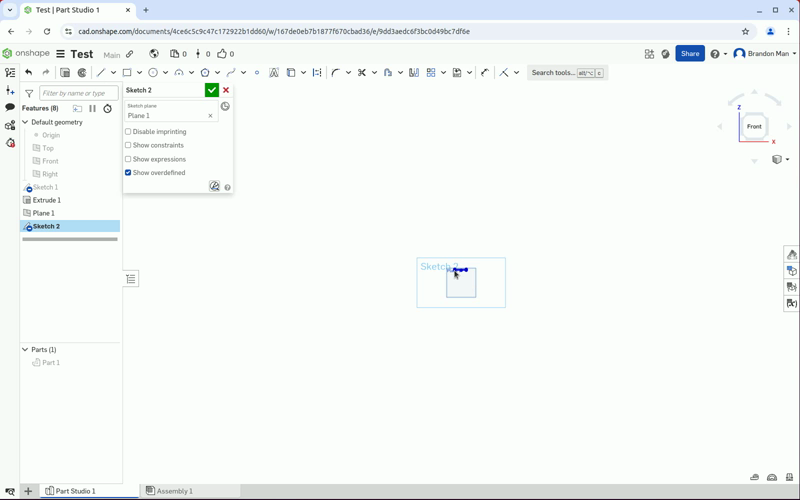
mouse_move(457, 269)
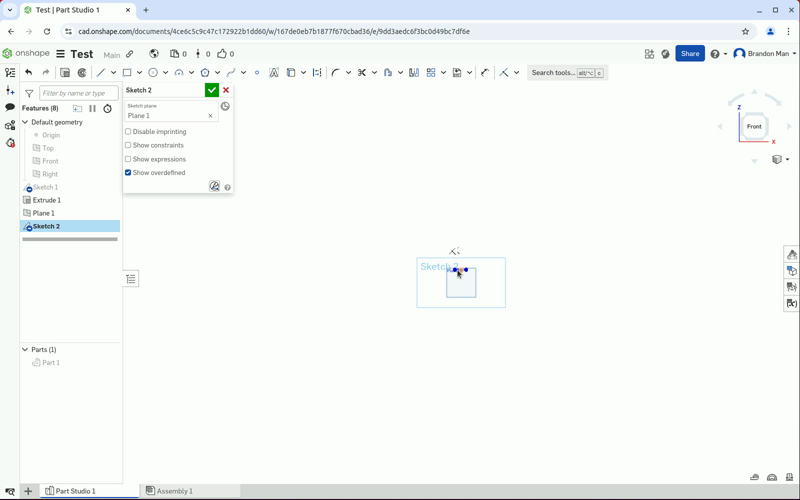
scroll(6)
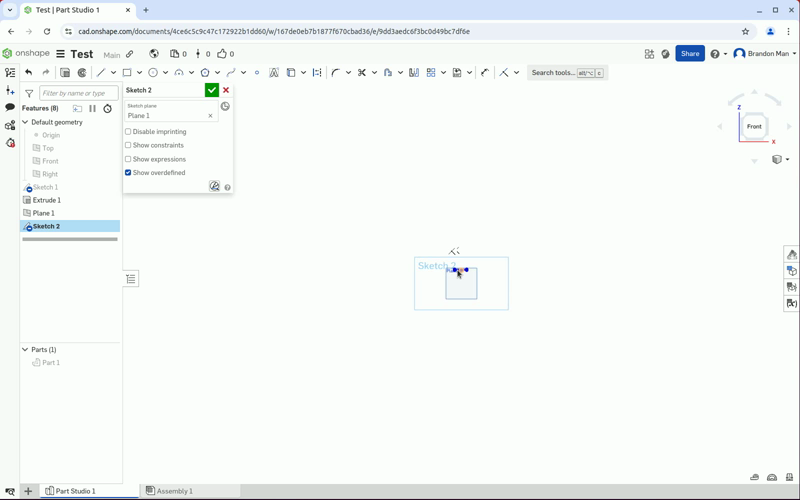
scroll(6)
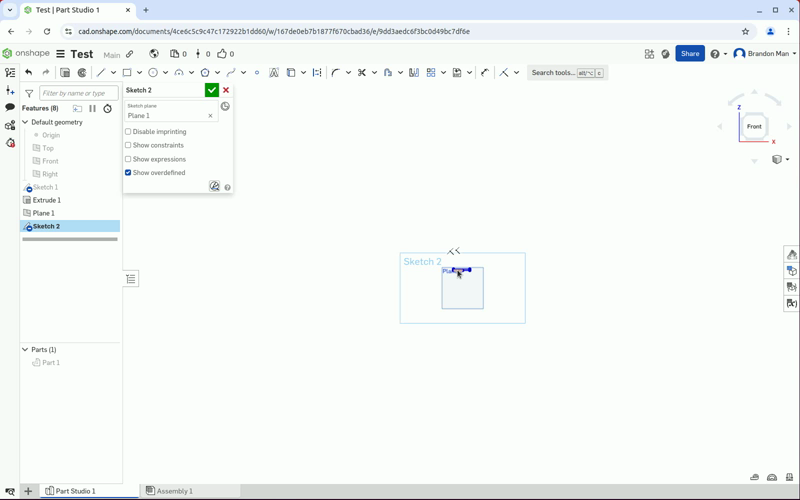
scroll(6)
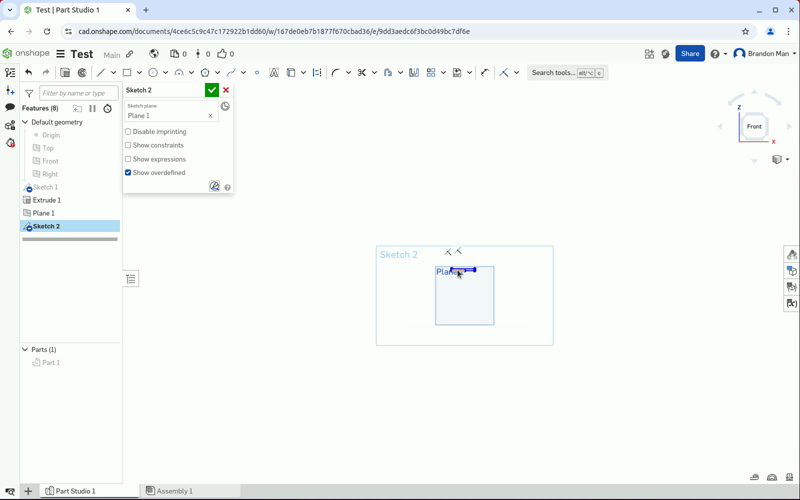
scroll(6)
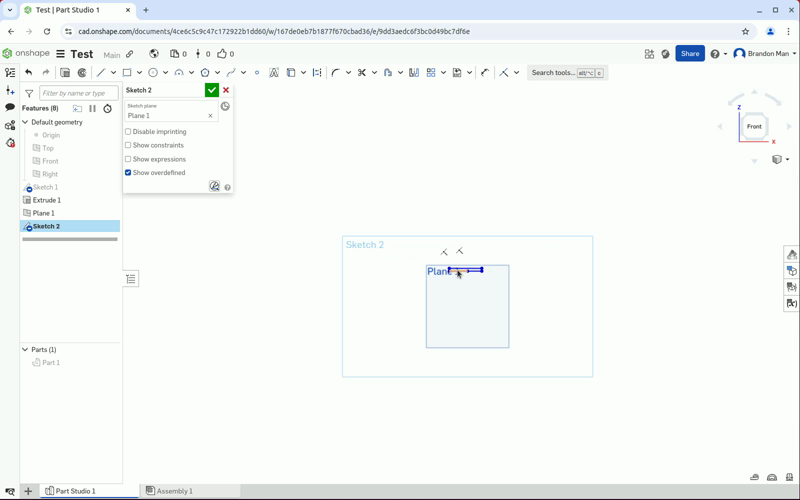
scroll(6)
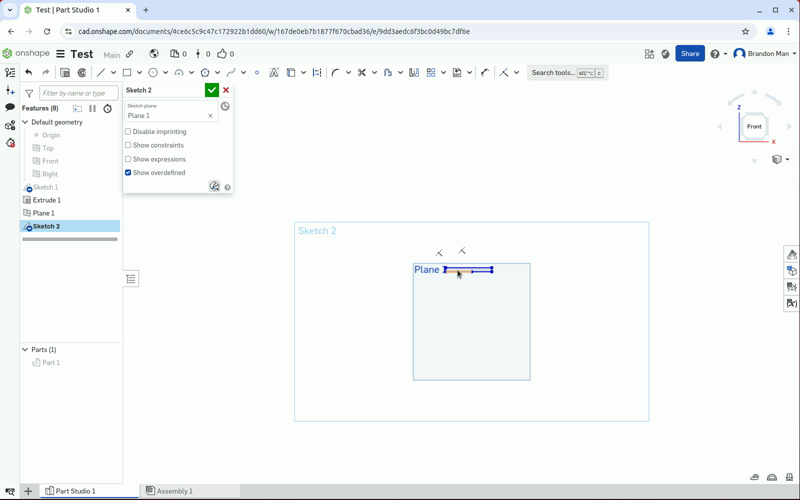
scroll(6)
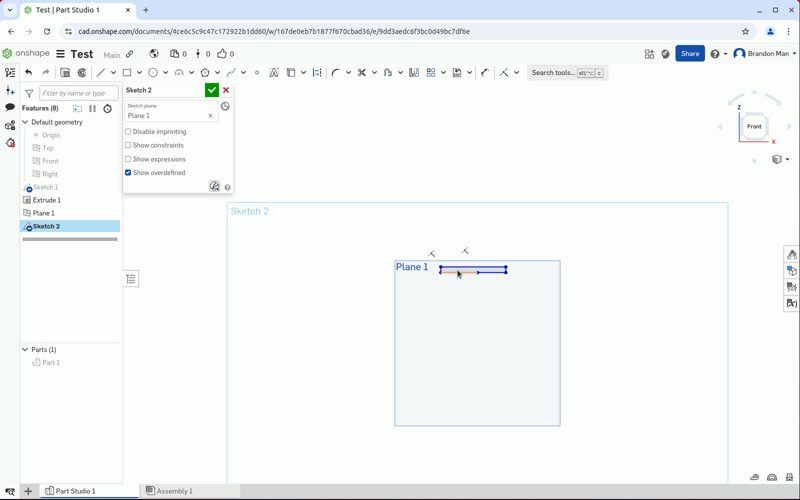
scroll(6)
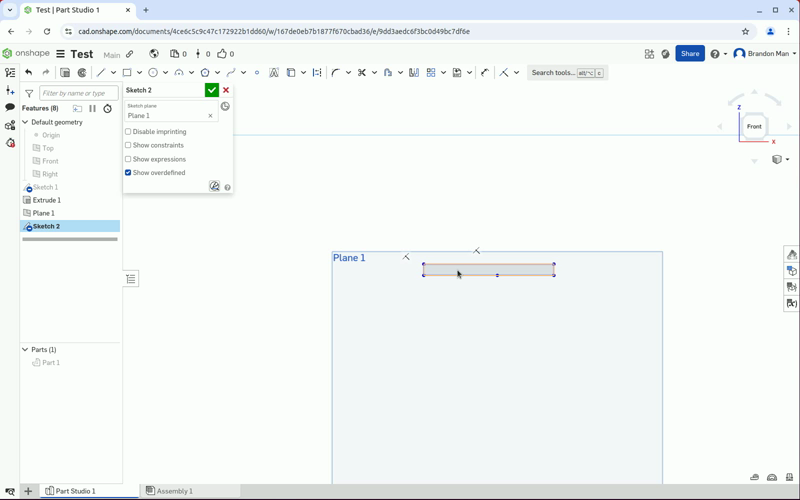
click(457, 269)
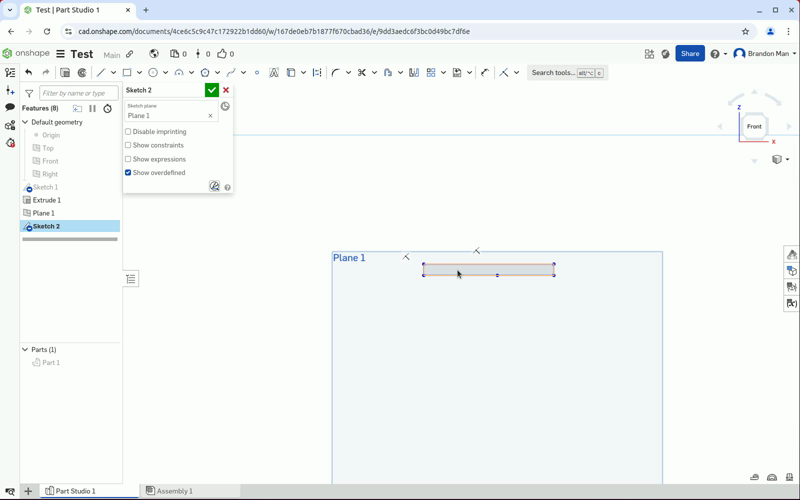
scroll(-6)
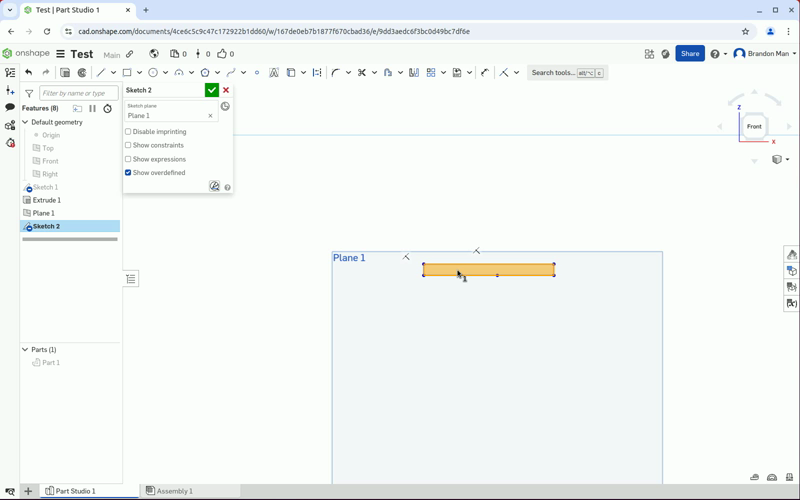
scroll(-6)
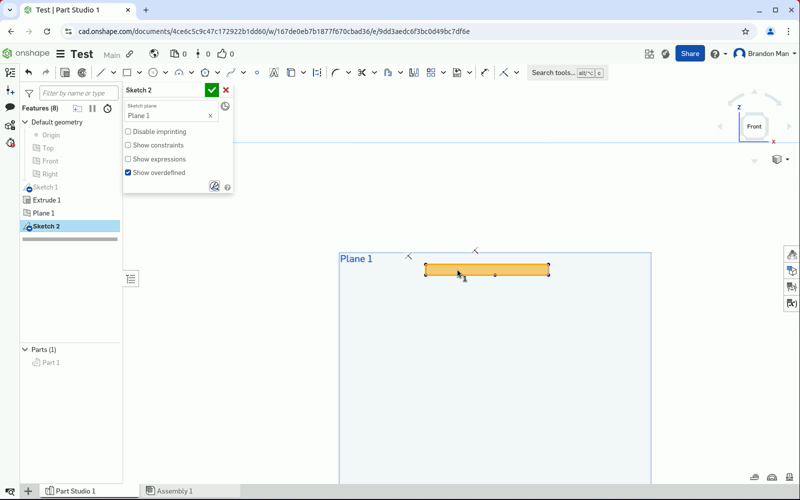
scroll(-6)
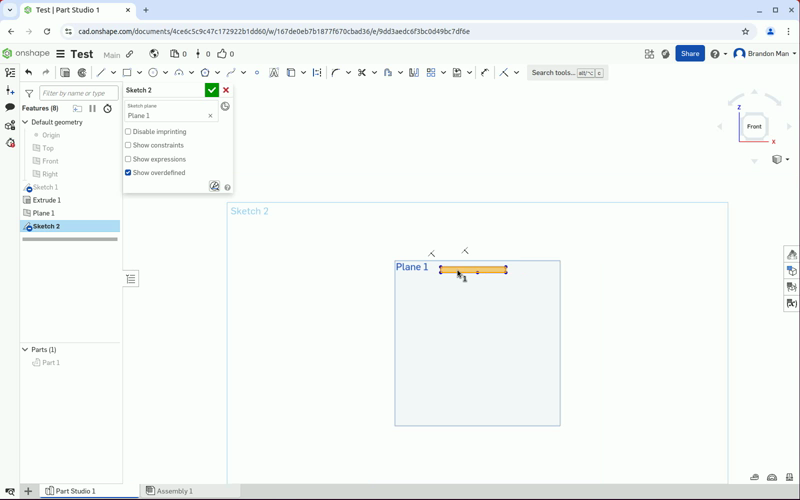
scroll(-6)
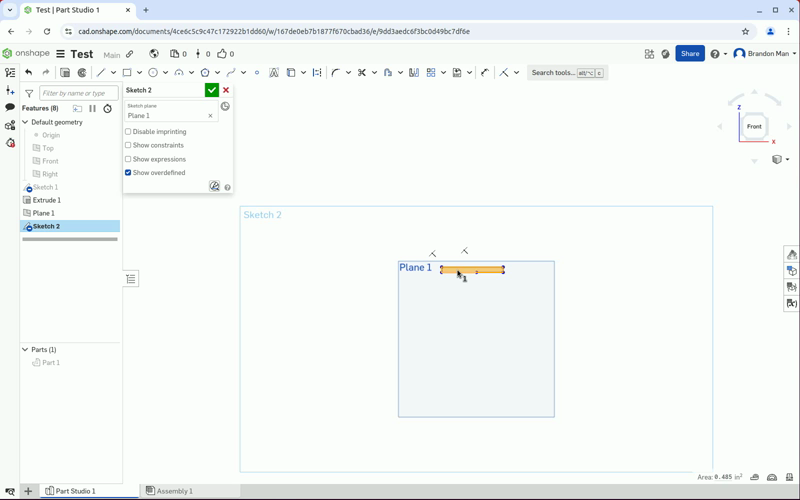
scroll(-6)
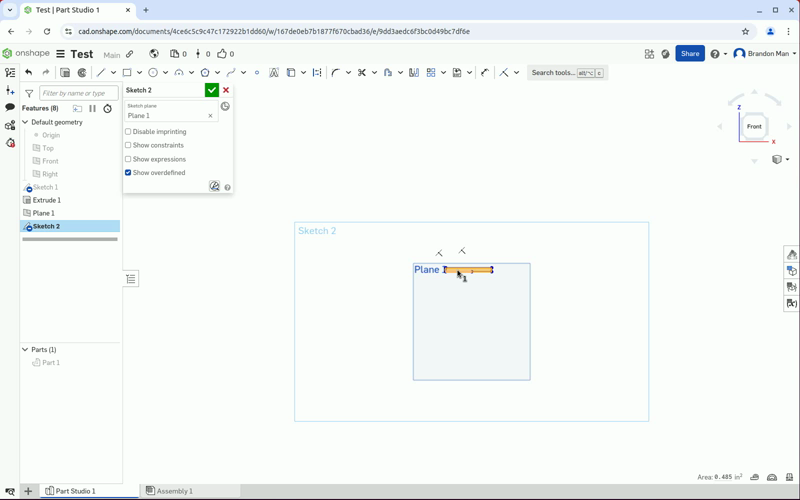
scroll(-6)
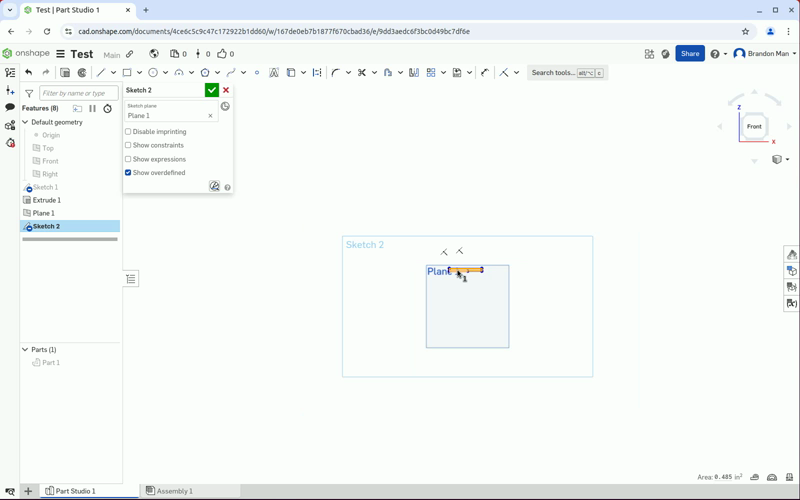
scroll(-6)
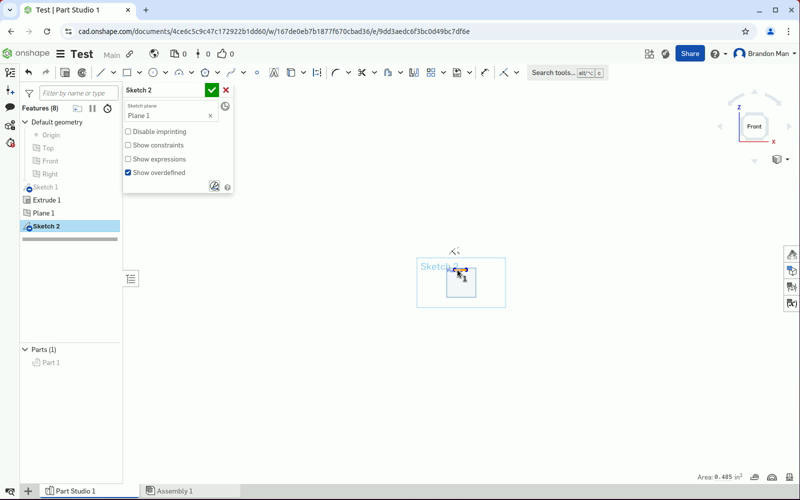
mouse_move(73, 352)
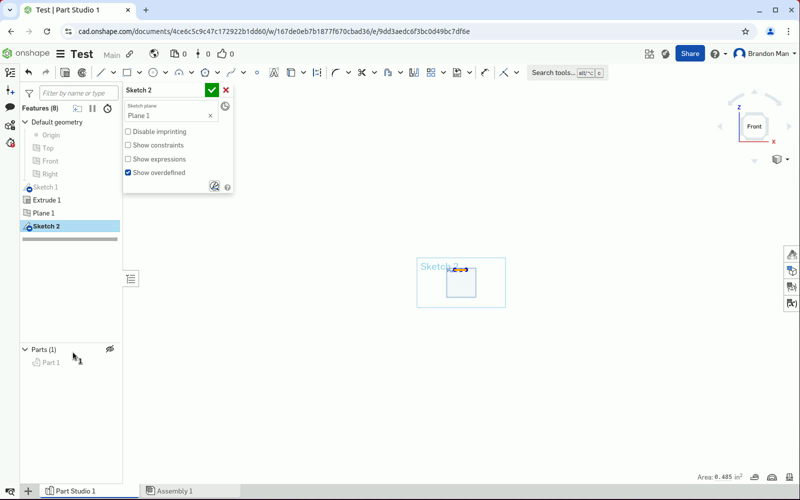
key(shift+y)
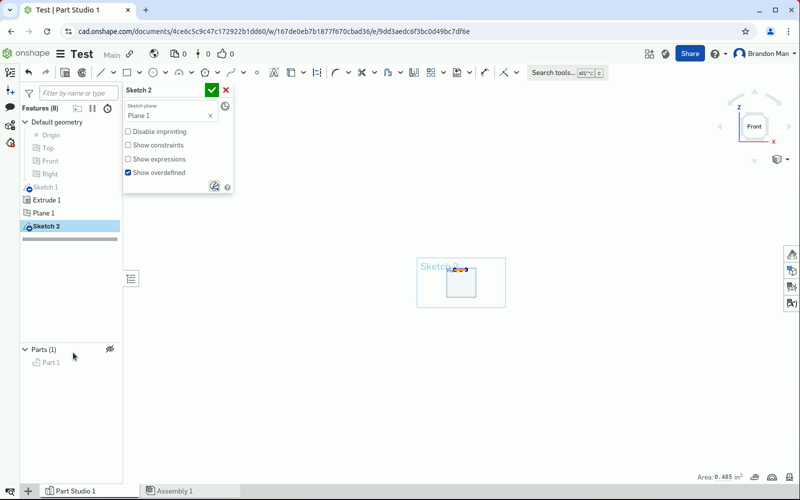
key(shift+e)
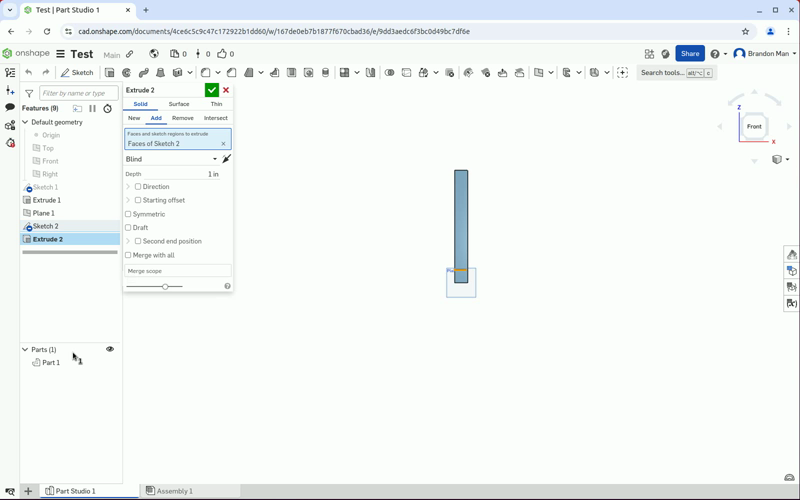
mouse_move(143, 106)
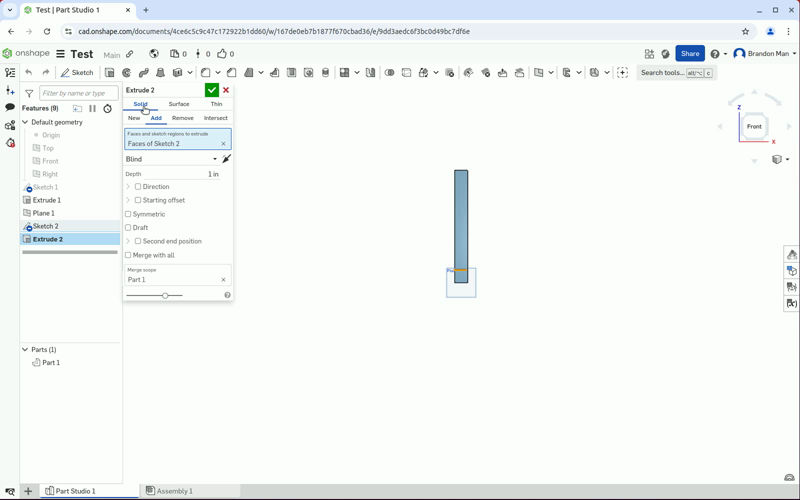
click(143, 106)
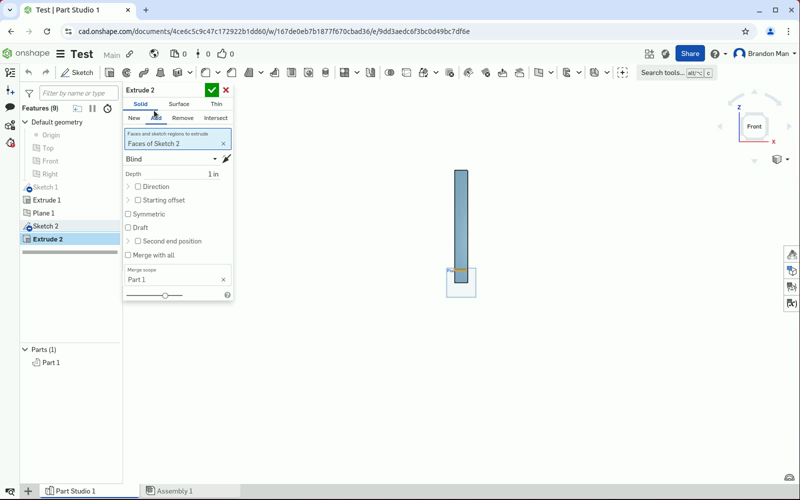
mouse_move(186, 120)
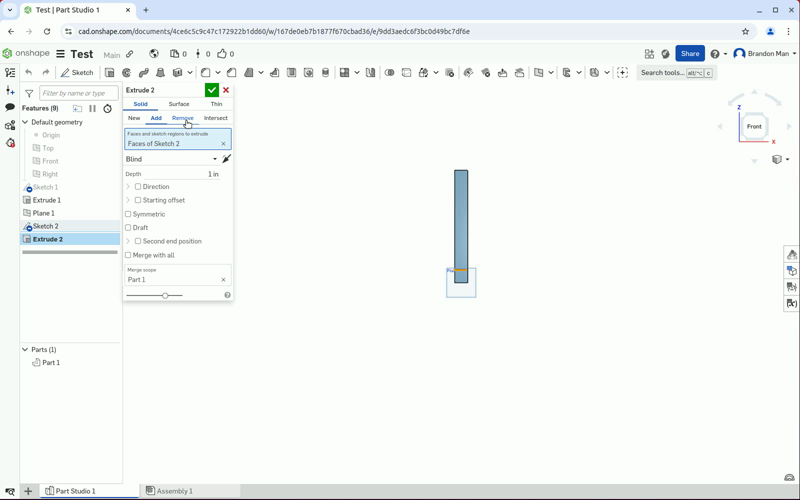
click(186, 120)
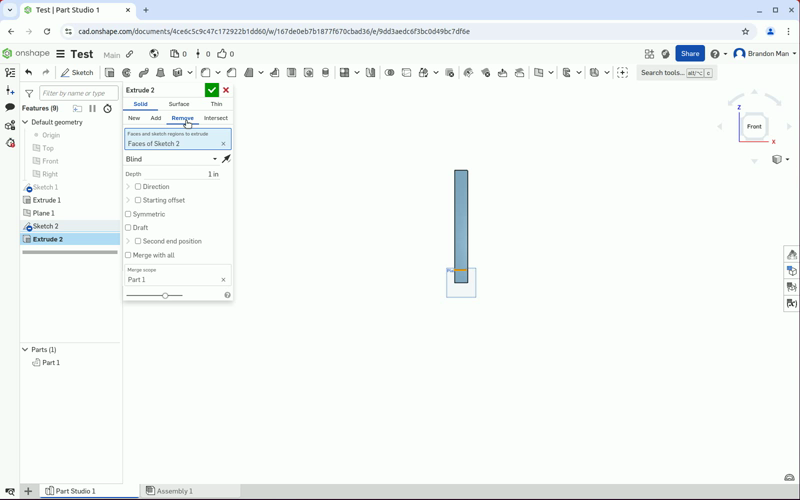
key(tab, 4)
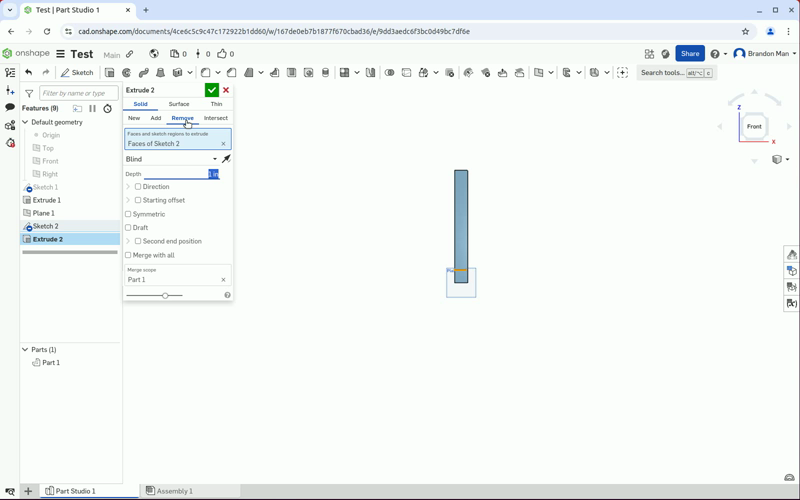
text(0.481)
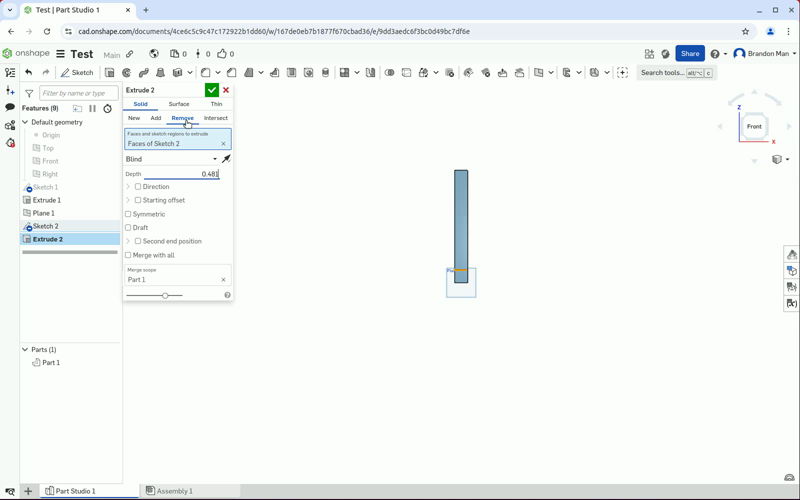
key(tab, 6)
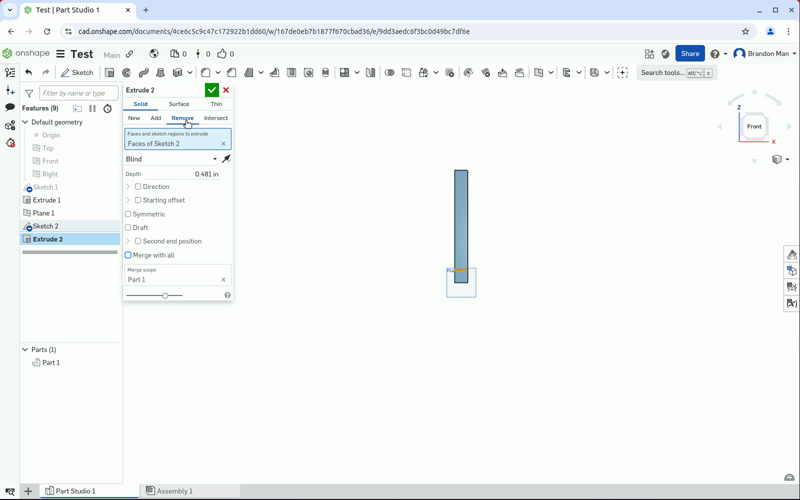
key(space)
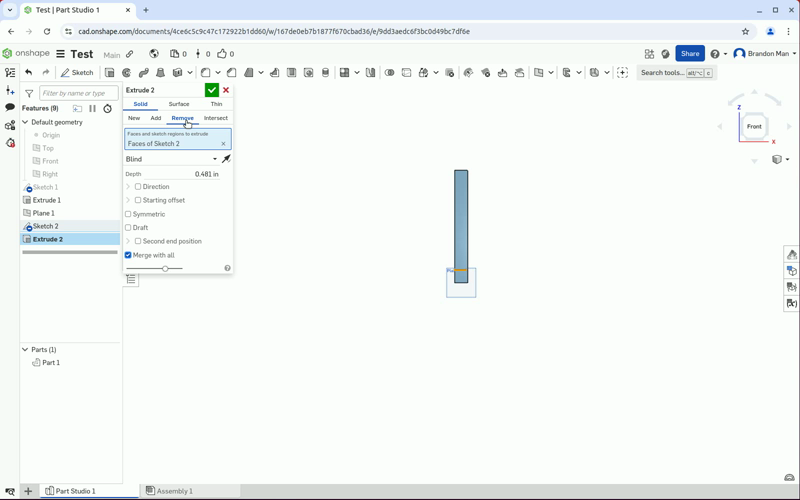
key(enter)
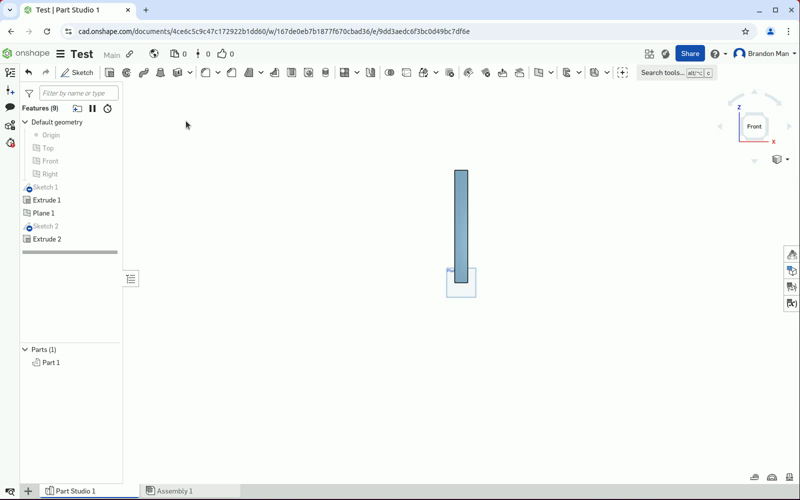
key(shift+h)
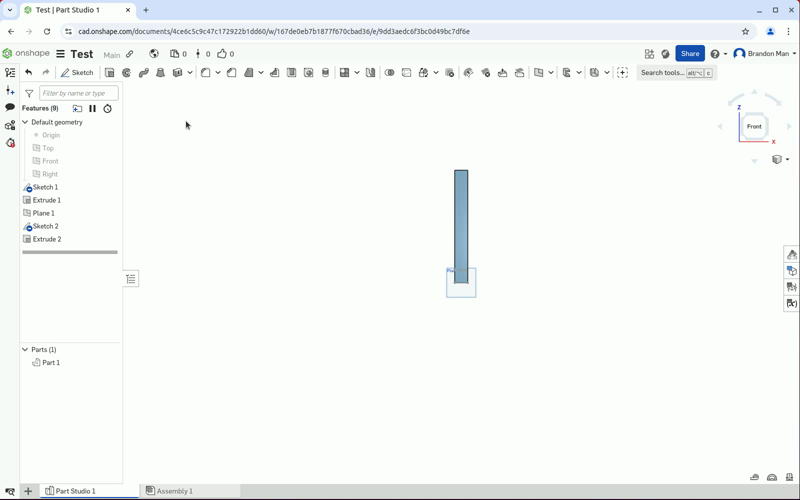
key(shift+h)
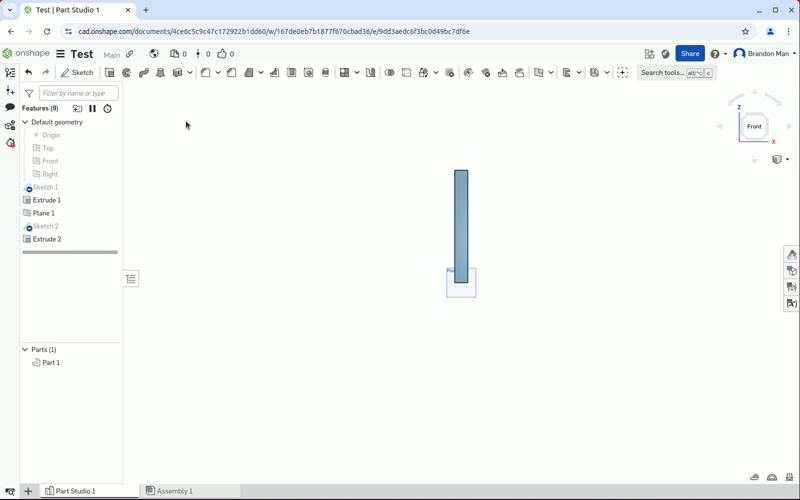
mouse_move(73, 189)
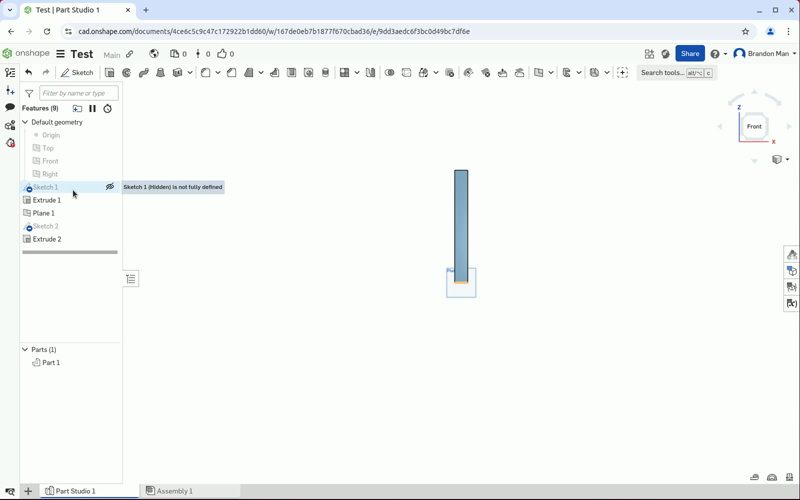
click(73, 189)
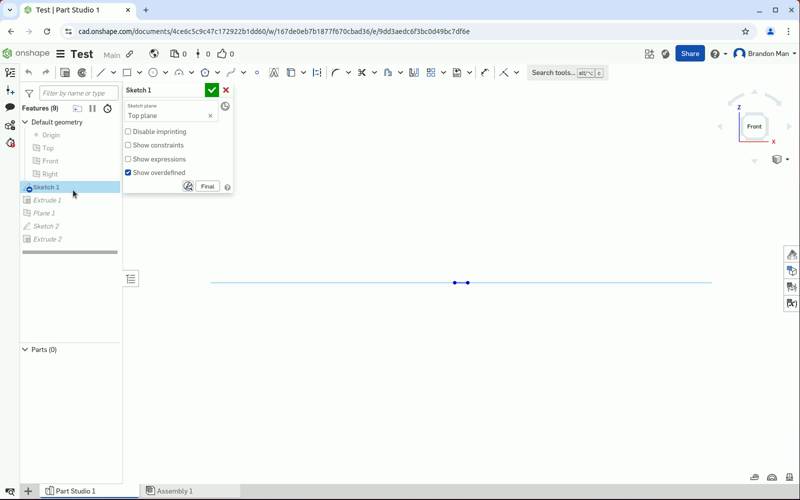
mouse_move(229, 92)
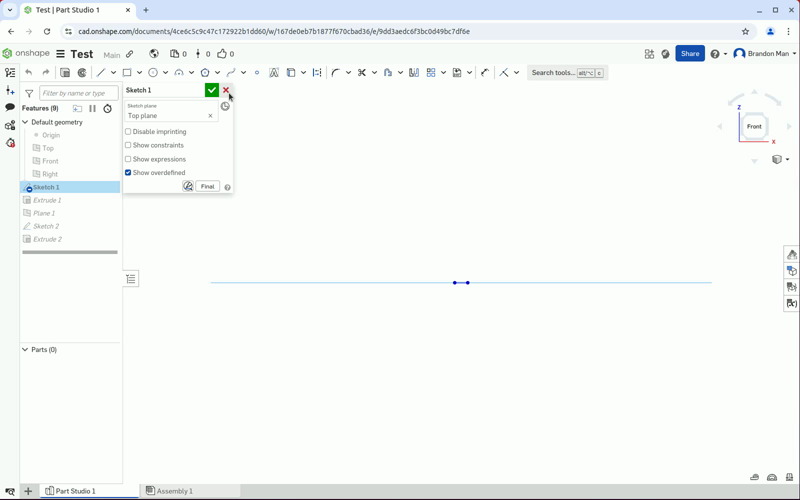
click(229, 92)
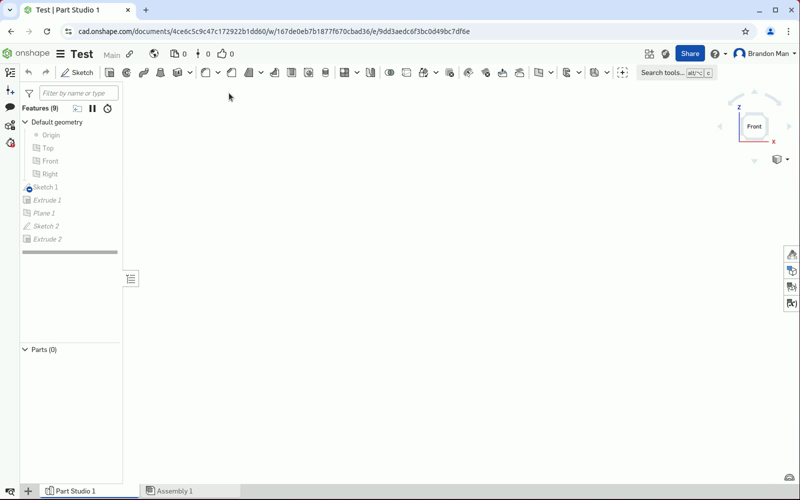
key(shift+s)
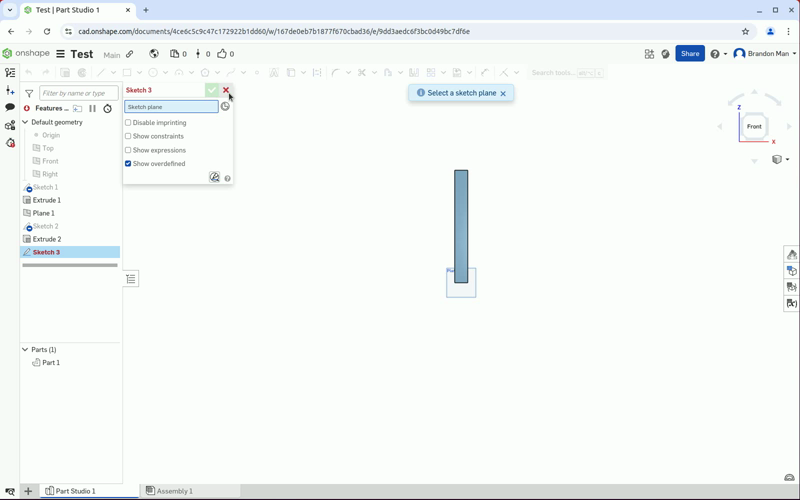
mouse_move(73, 215)
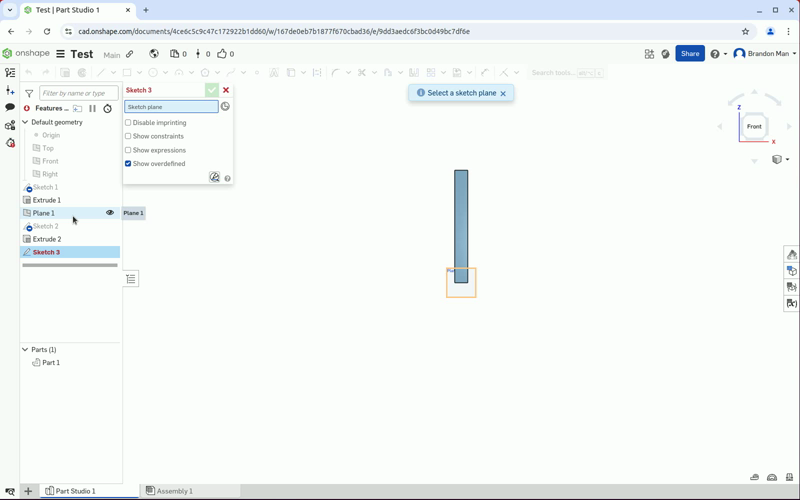
click(73, 215)
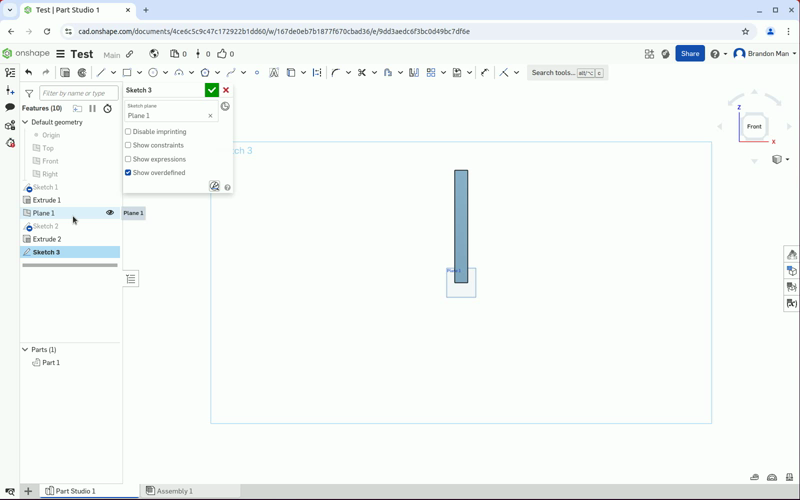
mouse_move(73, 352)
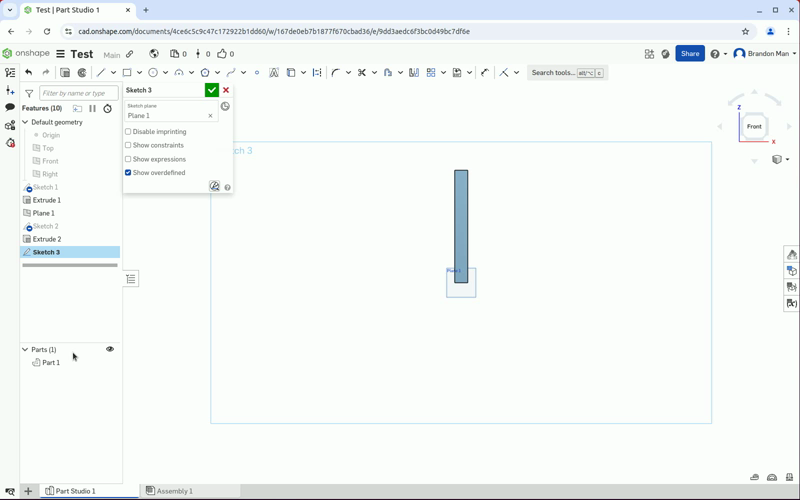
key(y)
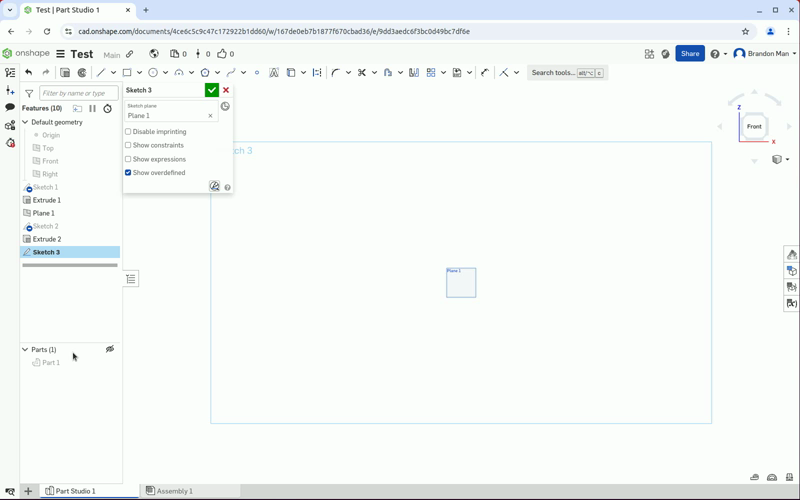
key(l)
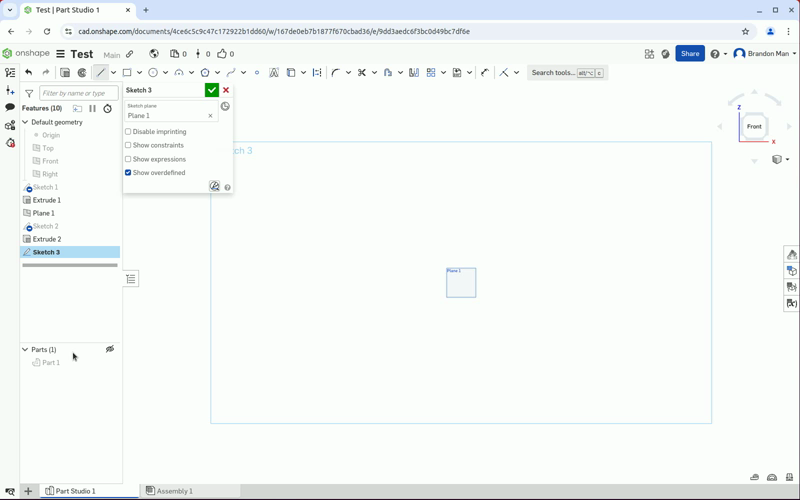
key_down(shift)
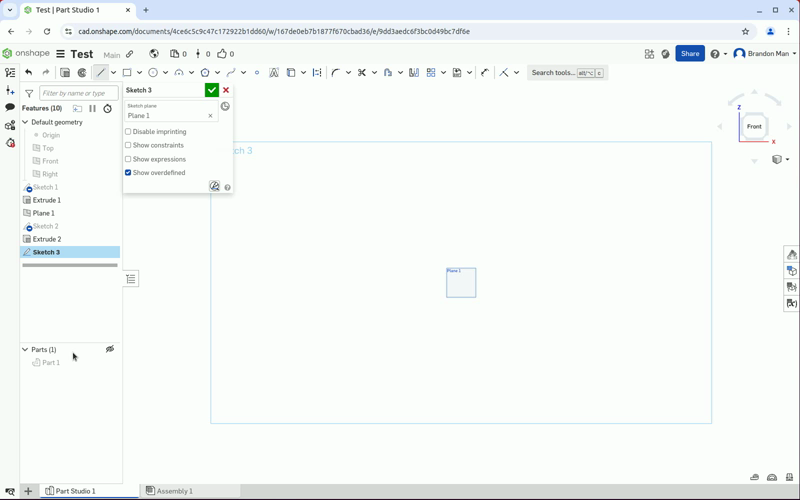
mouse_move(454, 281)
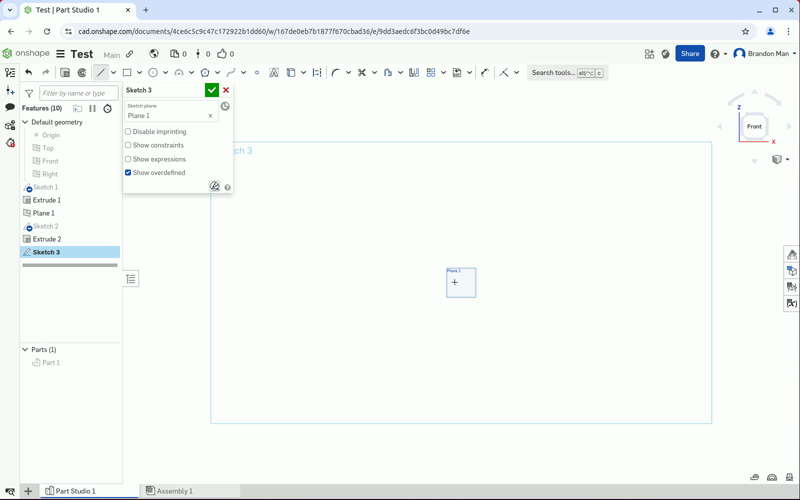
click(454, 281)
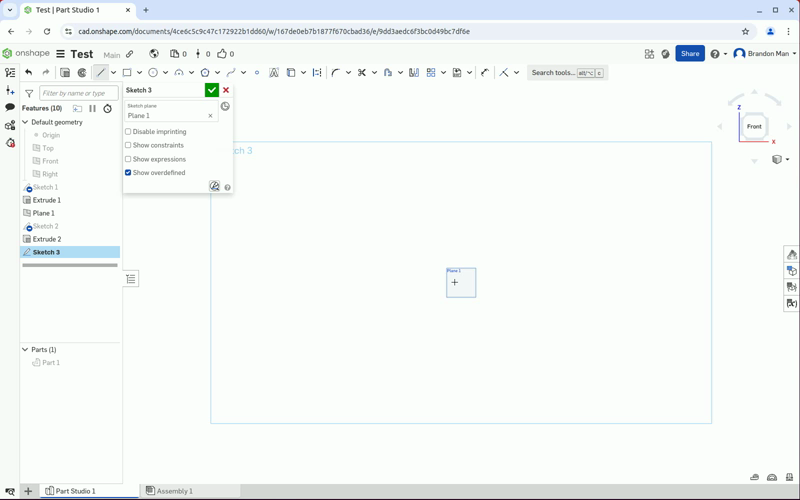
key_up(shift)
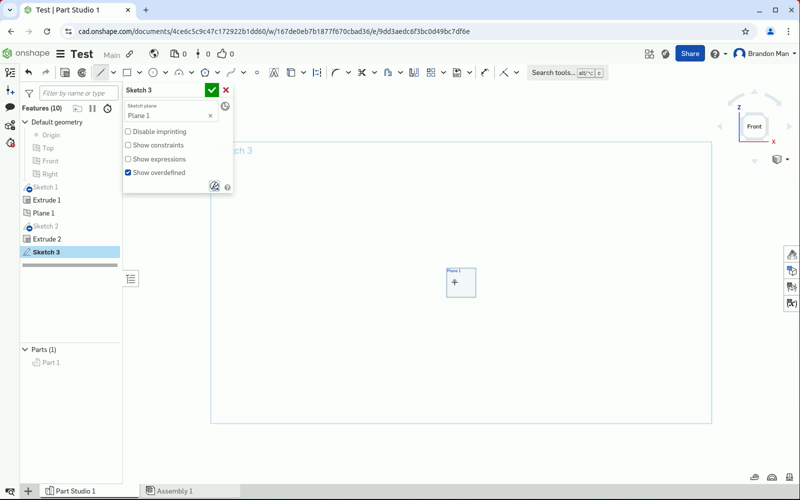
key_down(shift)
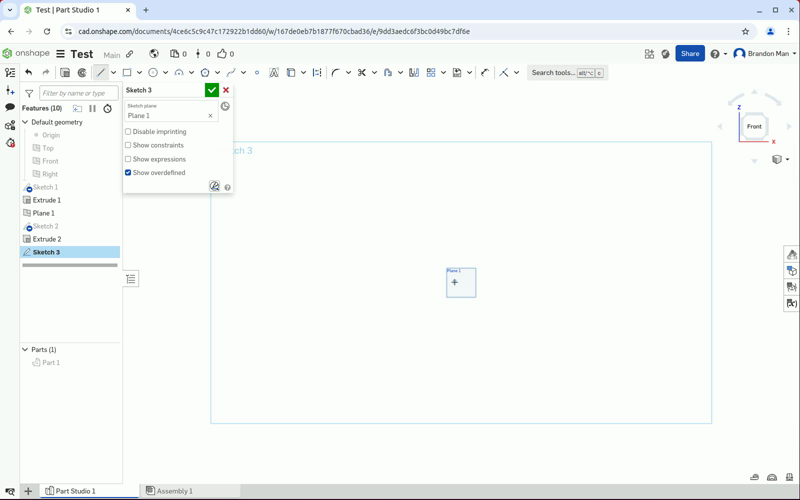
mouse_move(484, 281)
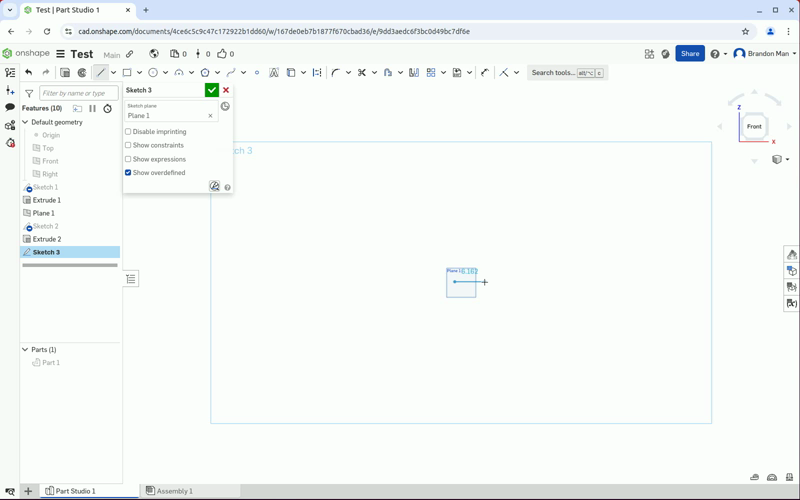
mouse_move(467, 281)
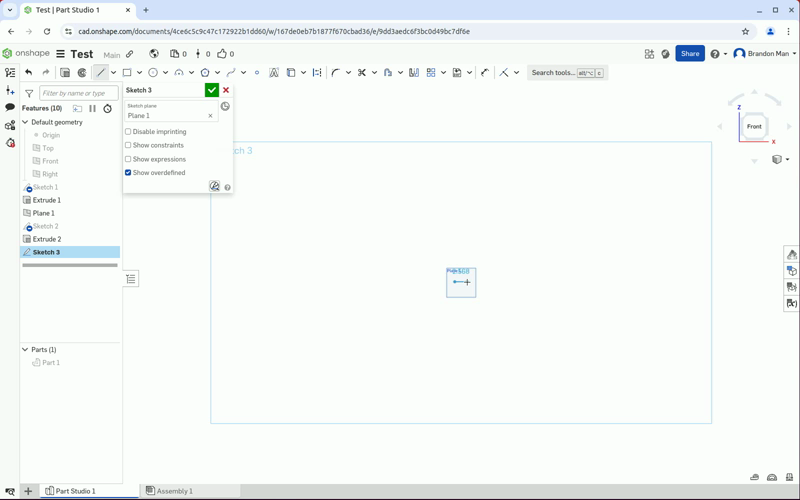
click(467, 281)
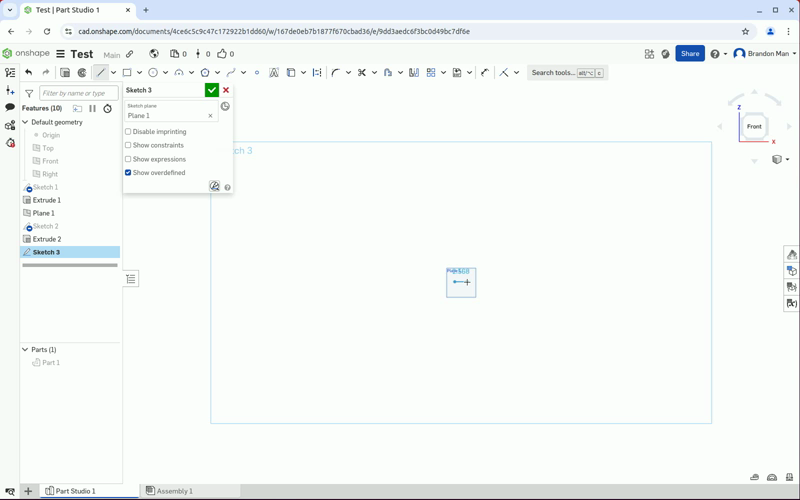
key_up(shift)
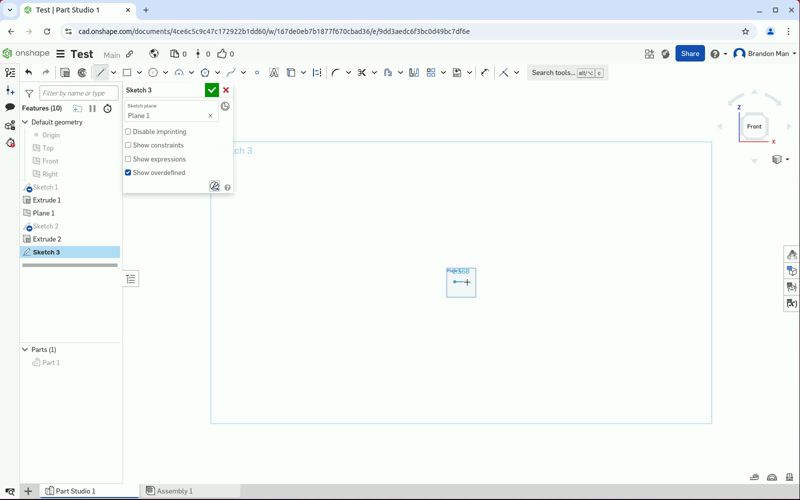
key_down(shift)
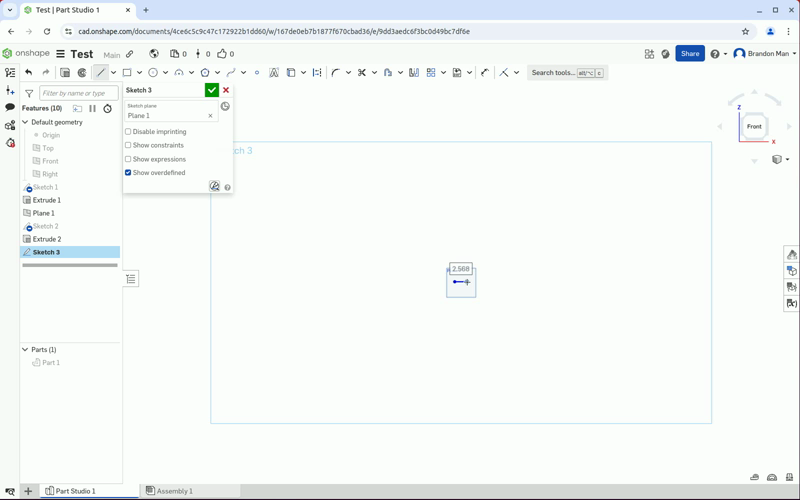
mouse_move(497, 281)
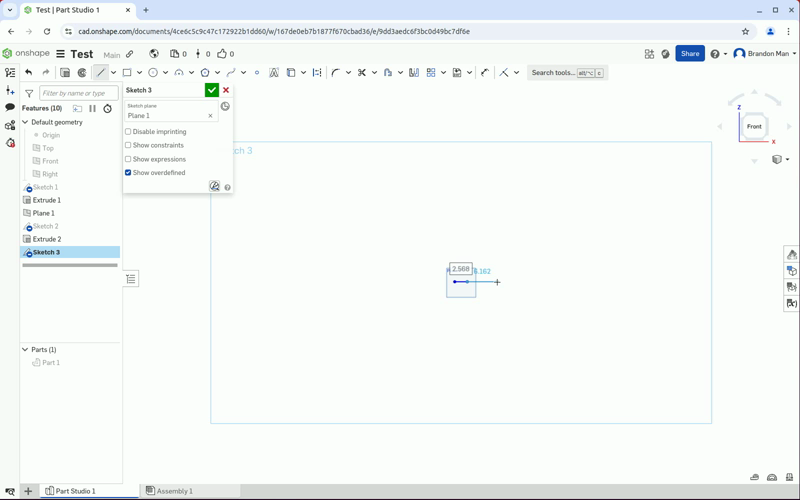
mouse_move(467, 267)
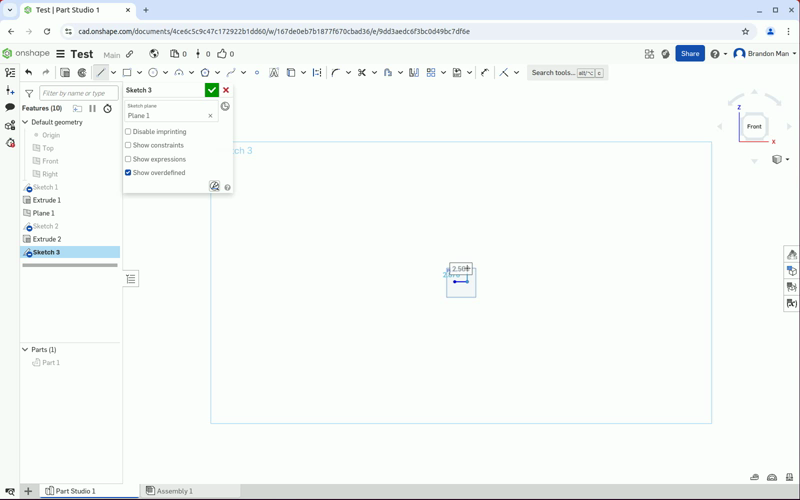
click(467, 267)
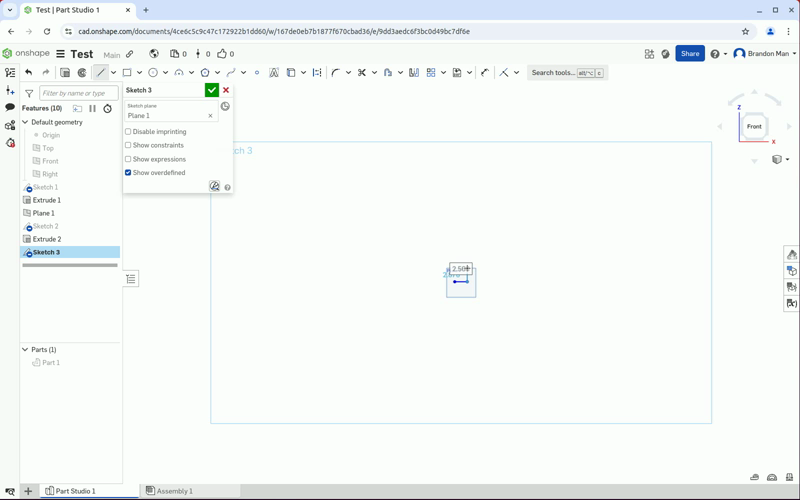
key_up(shift)
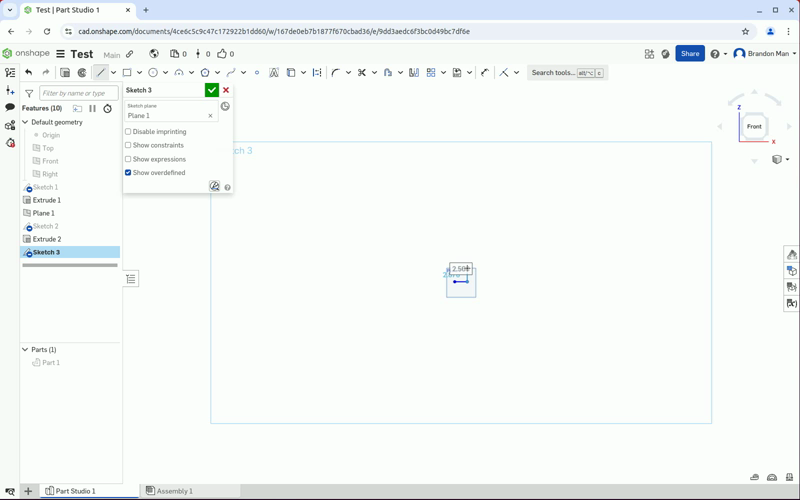
key_down(shift)
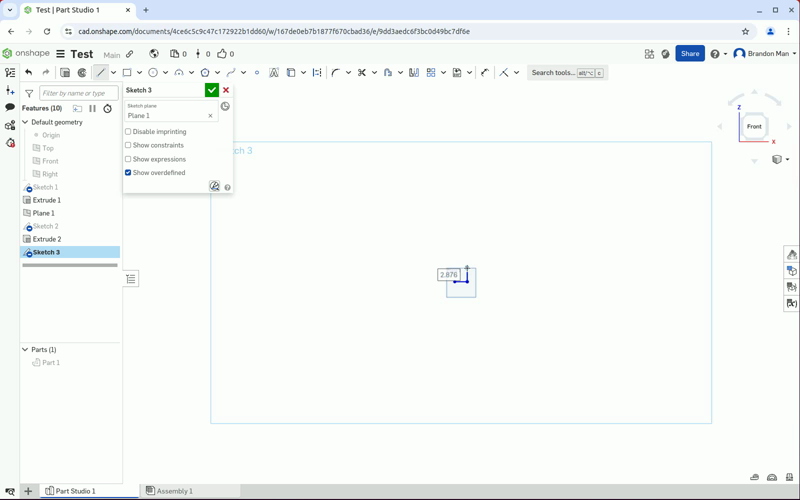
mouse_move(497, 267)
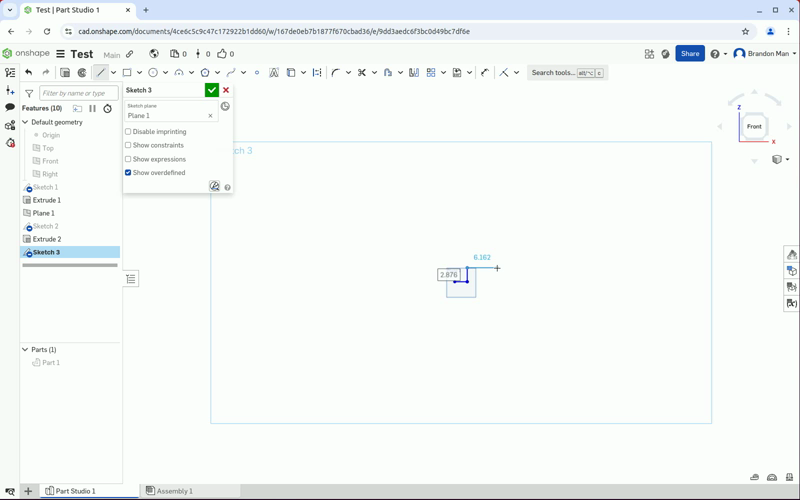
mouse_move(461, 267)
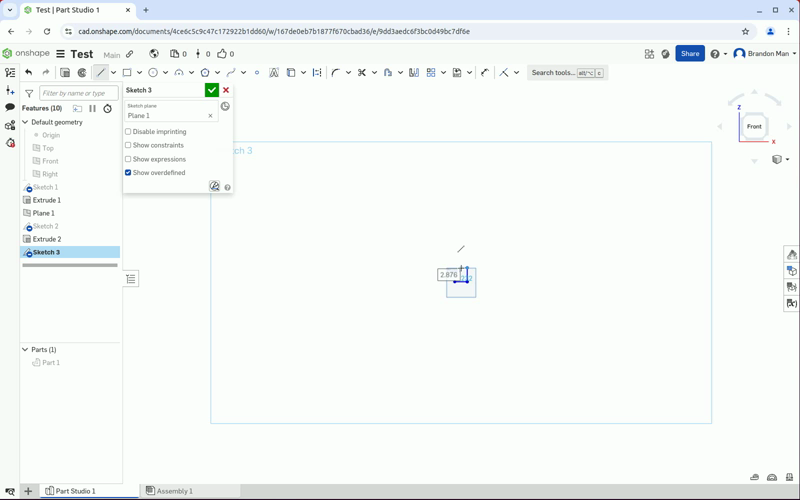
scroll(6)
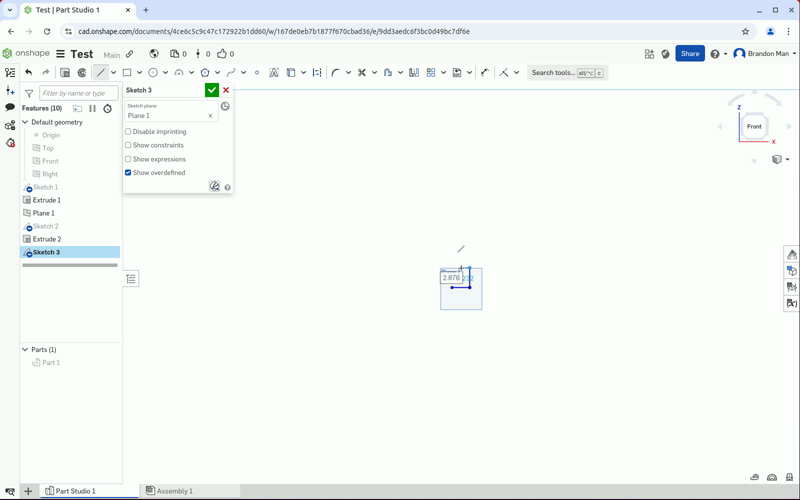
scroll(6)
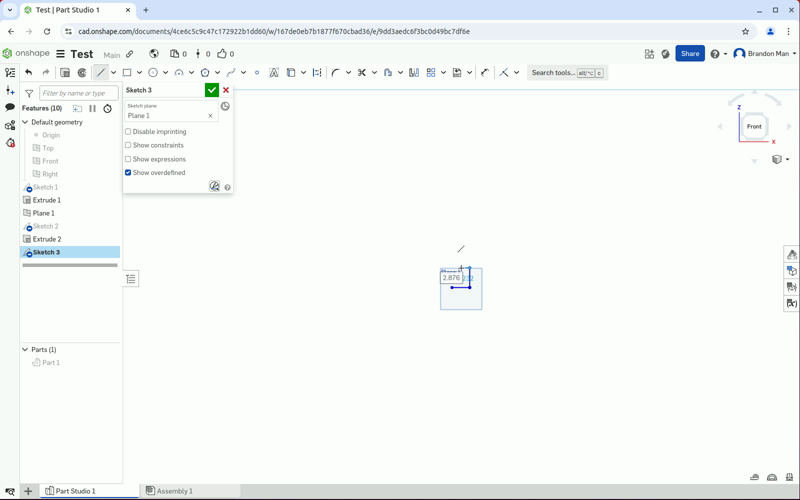
scroll(6)
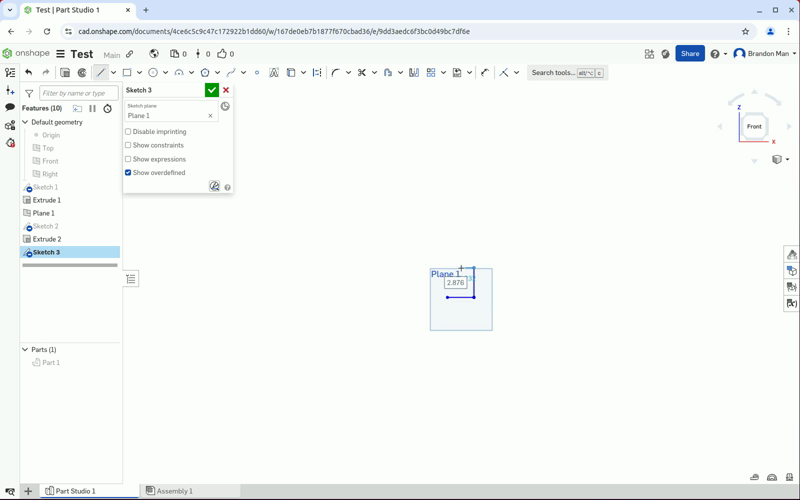
scroll(6)
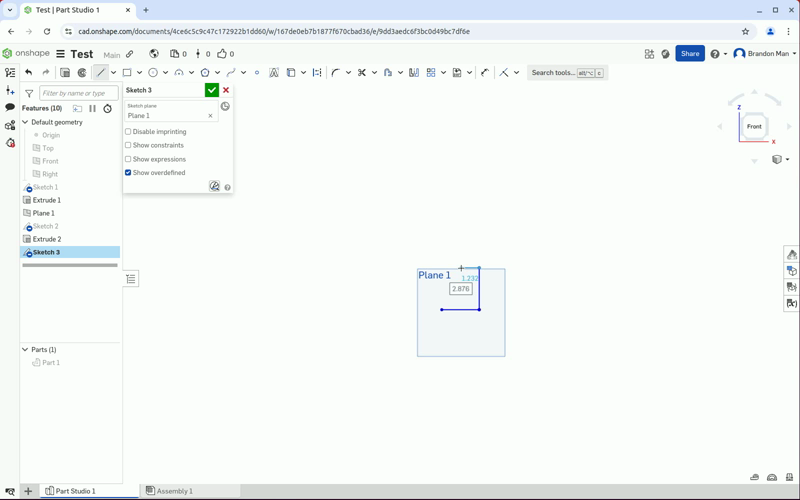
scroll(6)
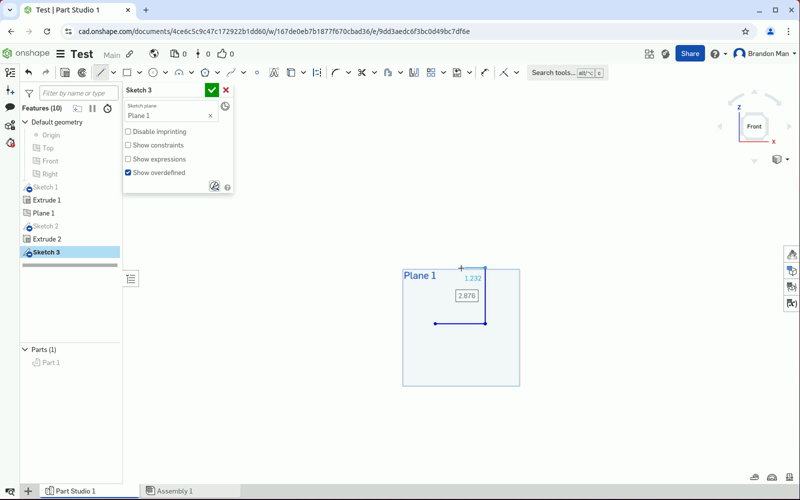
scroll(6)
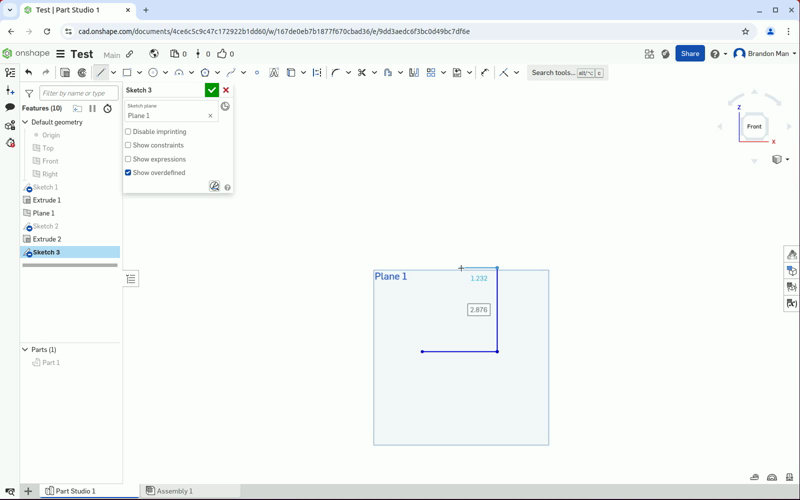
scroll(6)
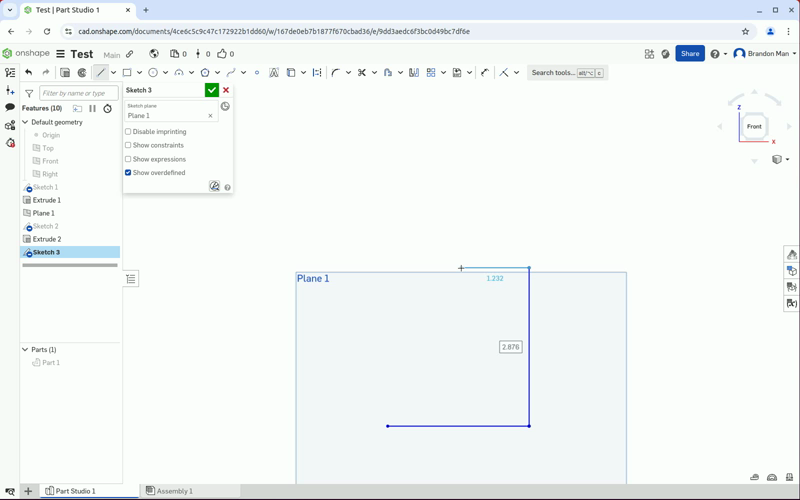
click(461, 267)
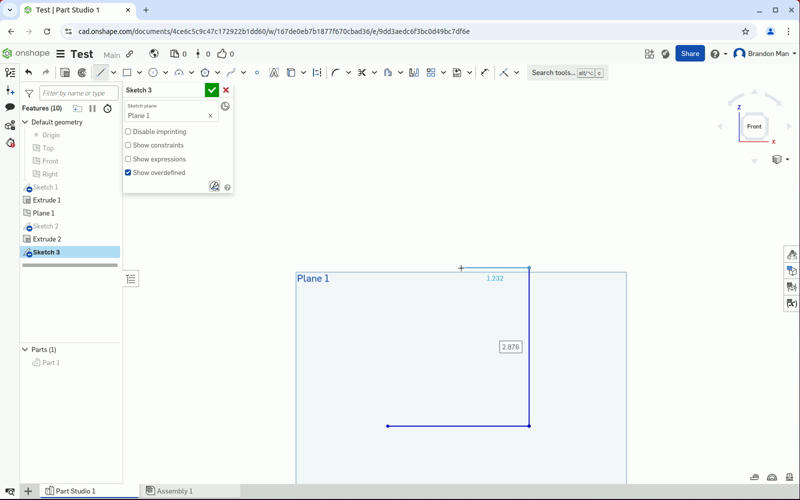
scroll(-6)
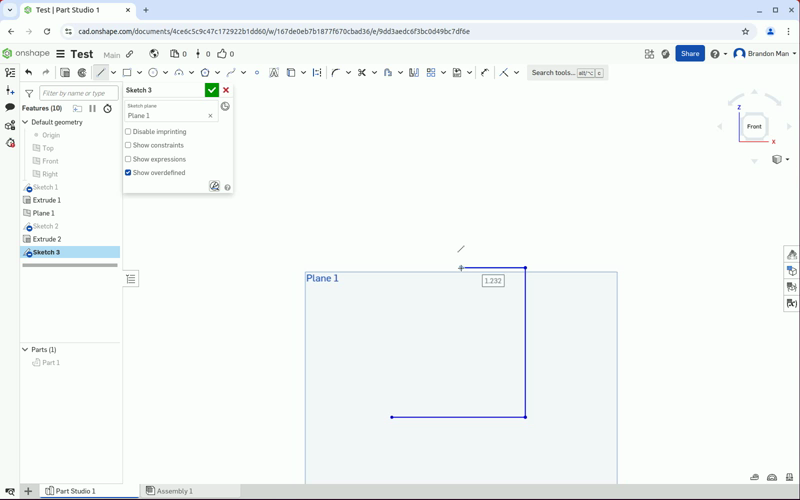
scroll(-6)
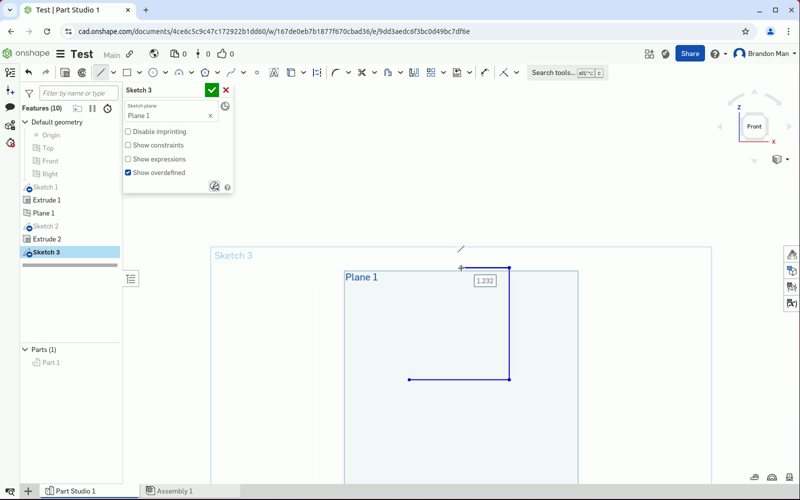
scroll(-6)
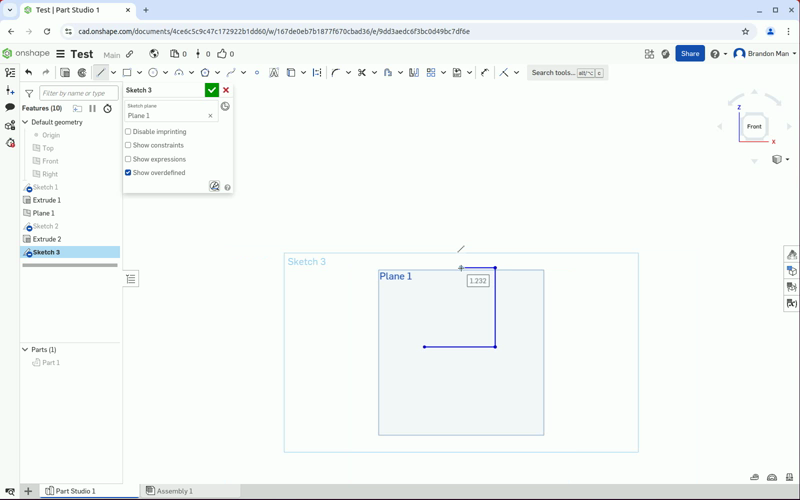
scroll(-6)
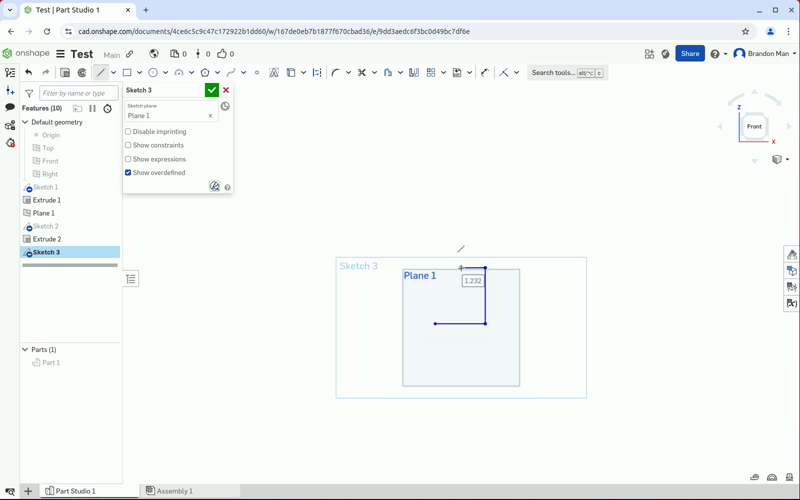
scroll(-6)
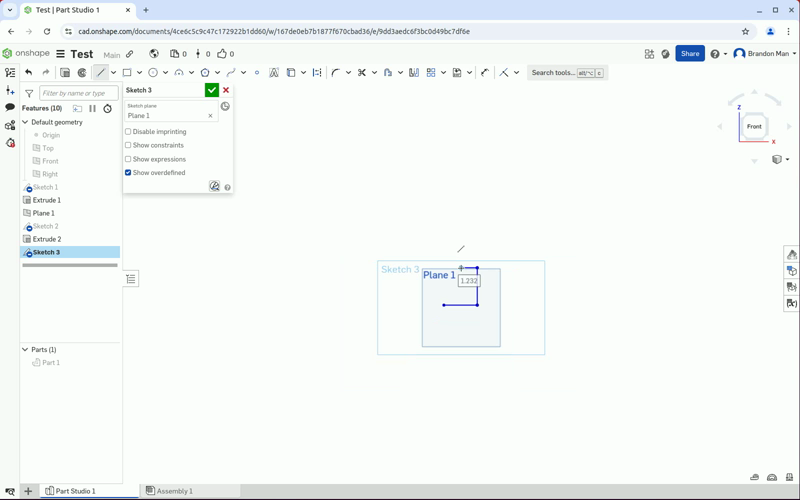
scroll(-6)
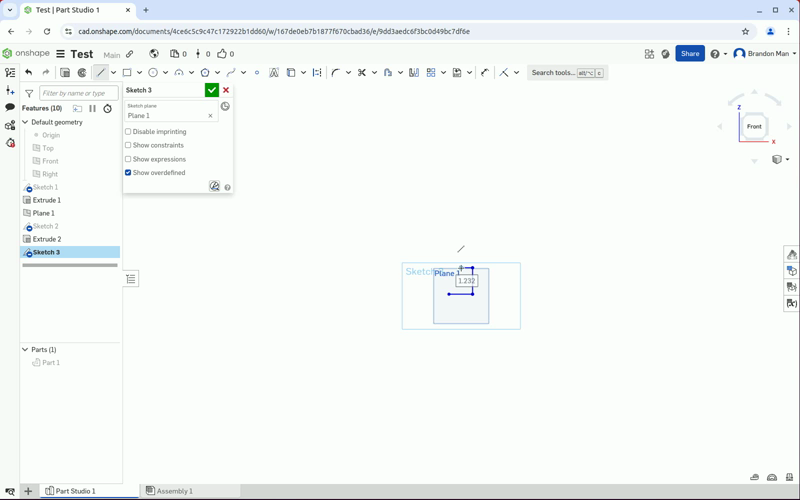
scroll(-6)
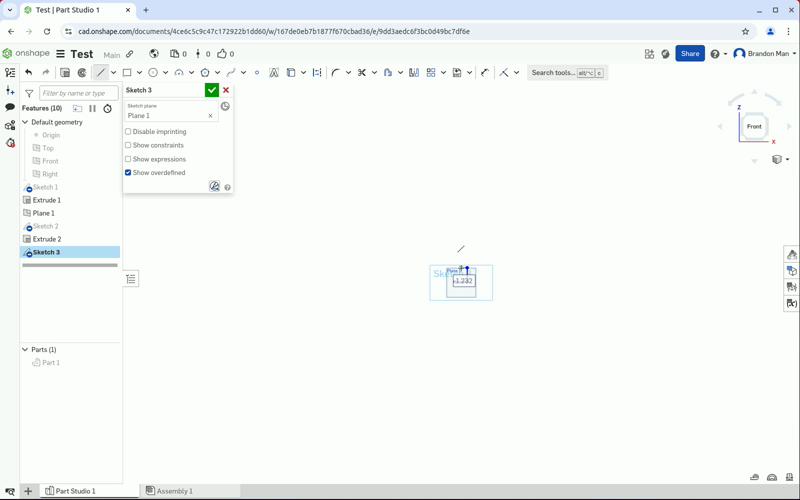
key_up(shift)
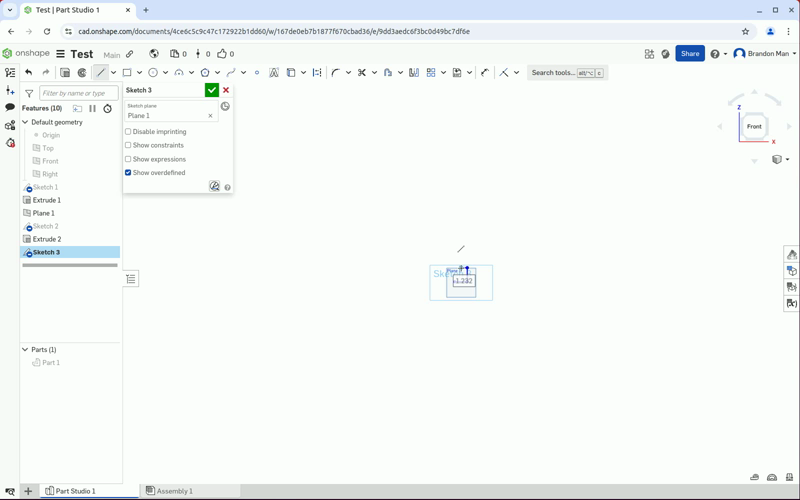
key_down(shift)
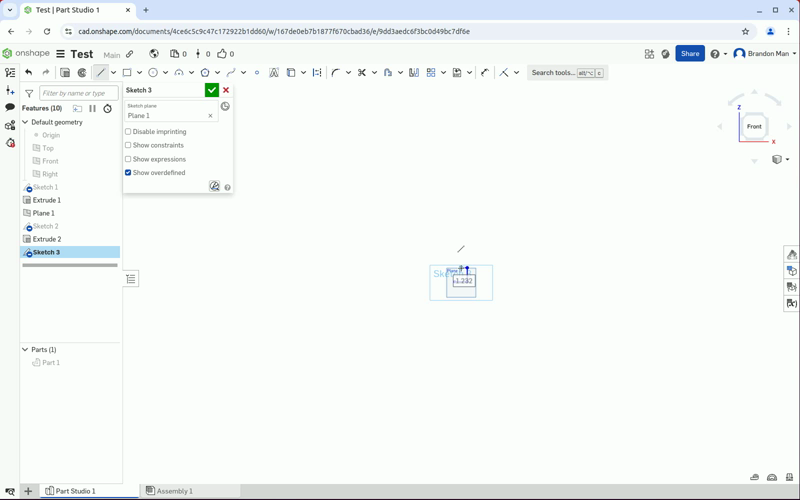
mouse_move(491, 267)
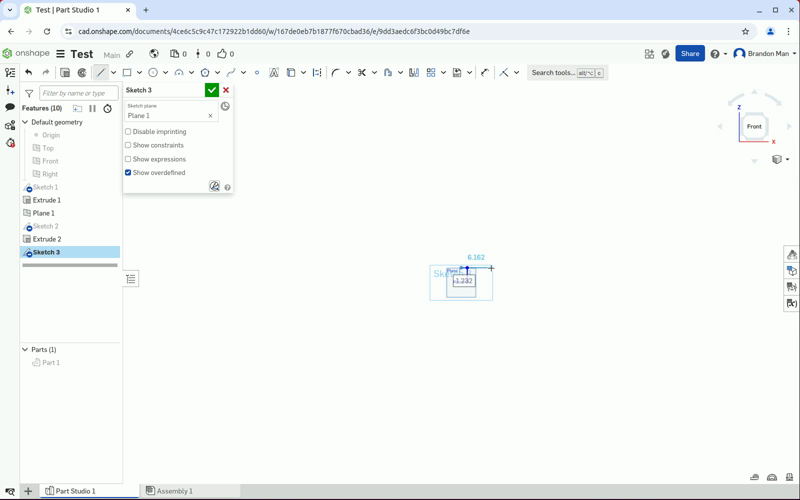
mouse_move(454, 267)
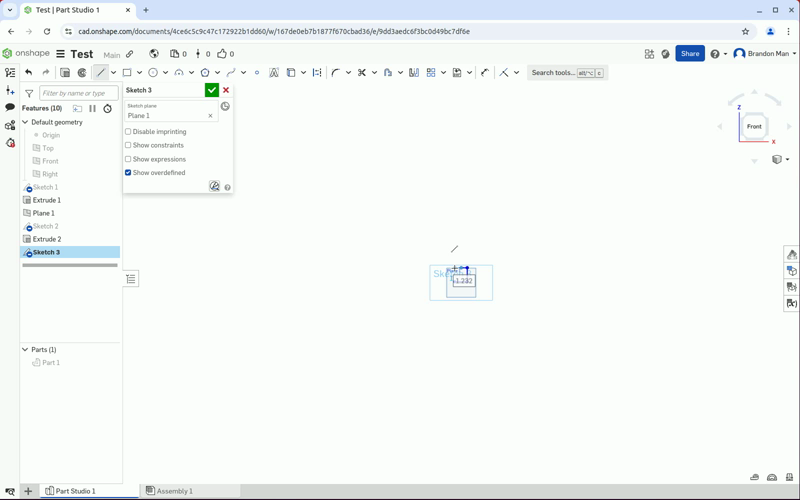
scroll(6)
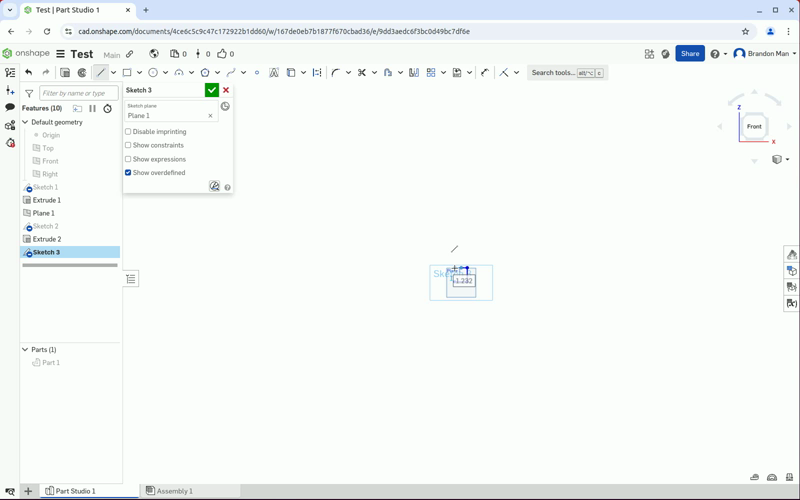
scroll(6)
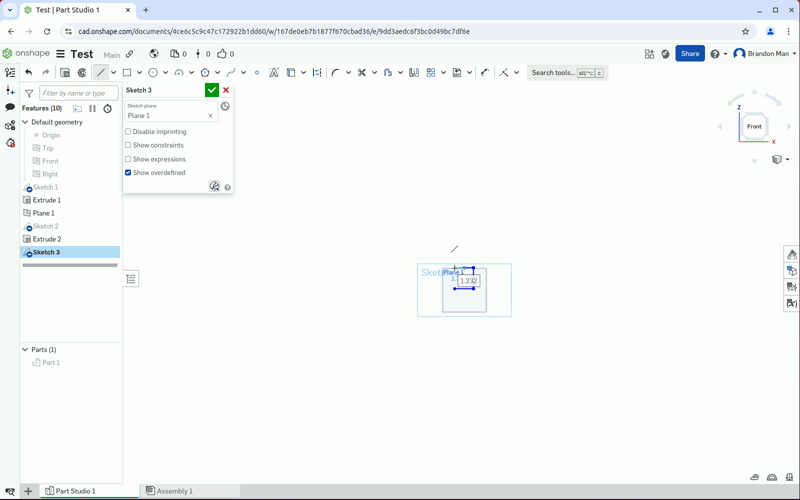
scroll(6)
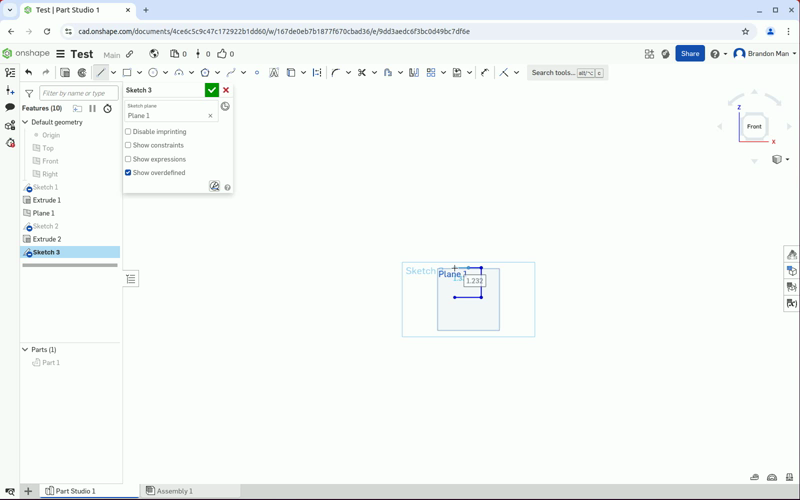
scroll(6)
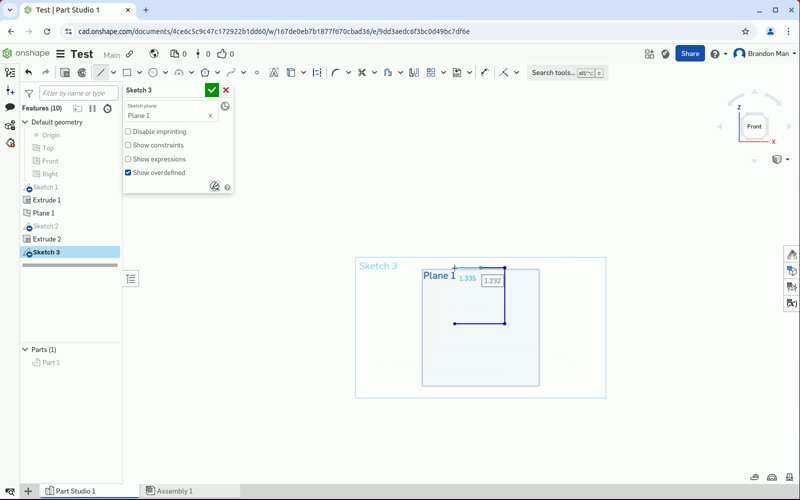
scroll(6)
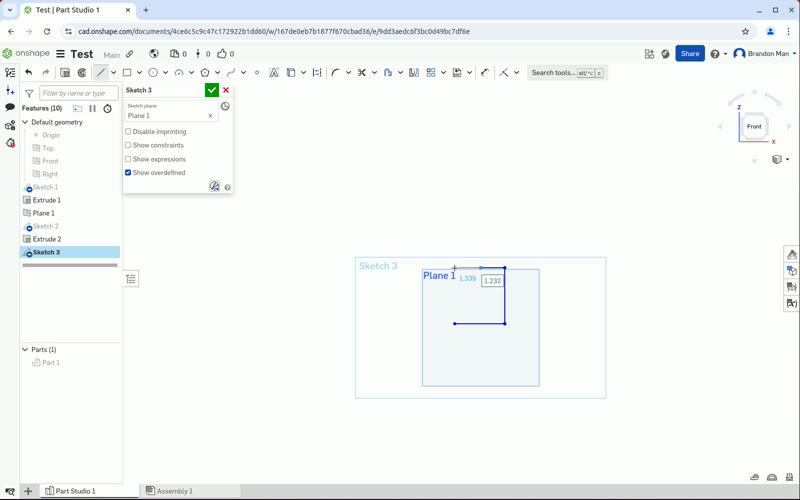
scroll(6)
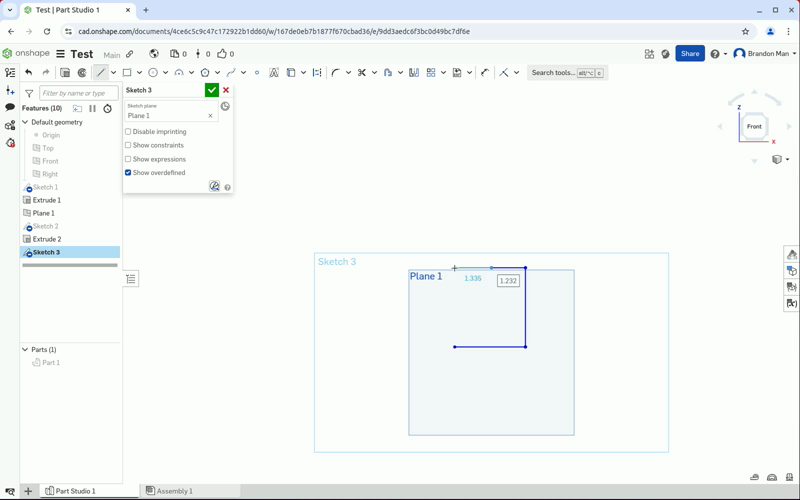
scroll(6)
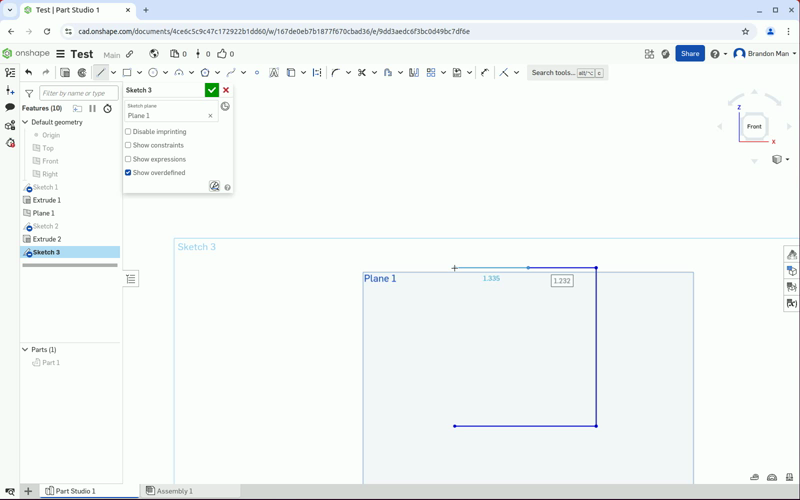
click(454, 267)
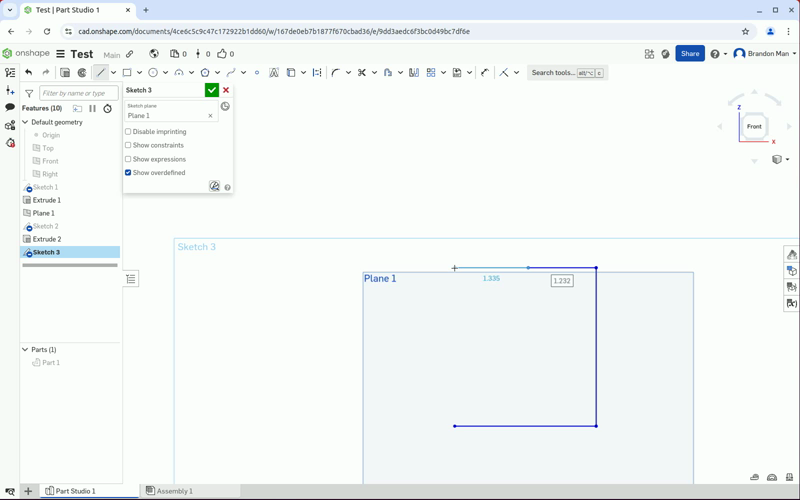
scroll(-6)
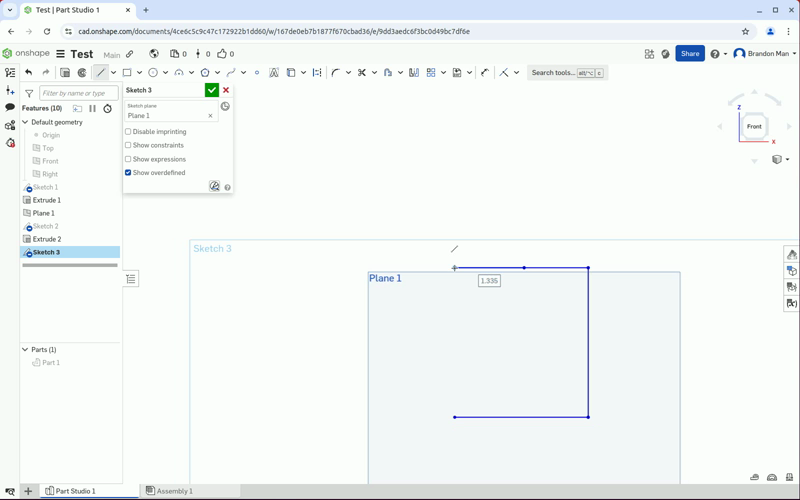
scroll(-6)
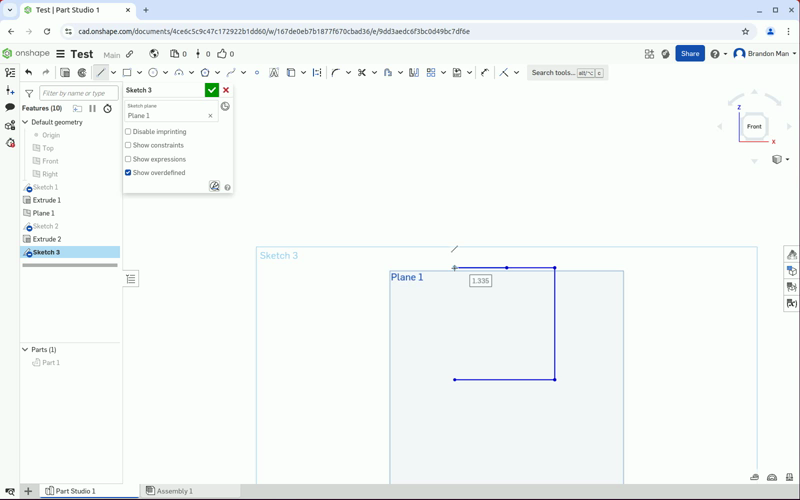
scroll(-6)
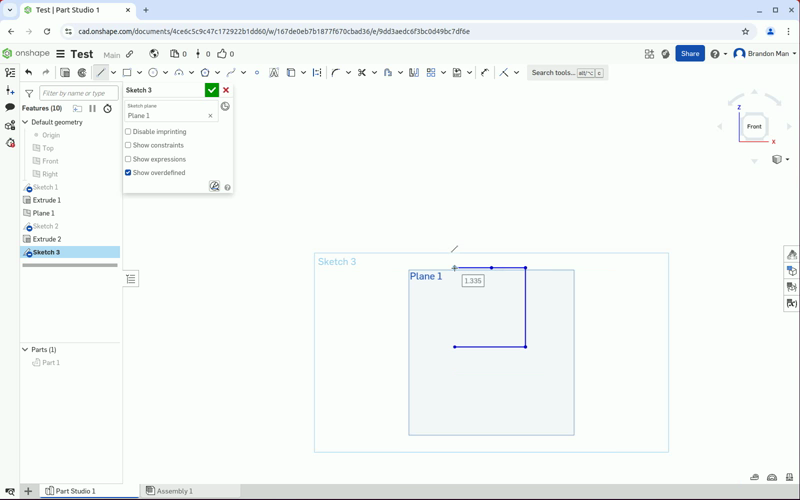
scroll(-6)
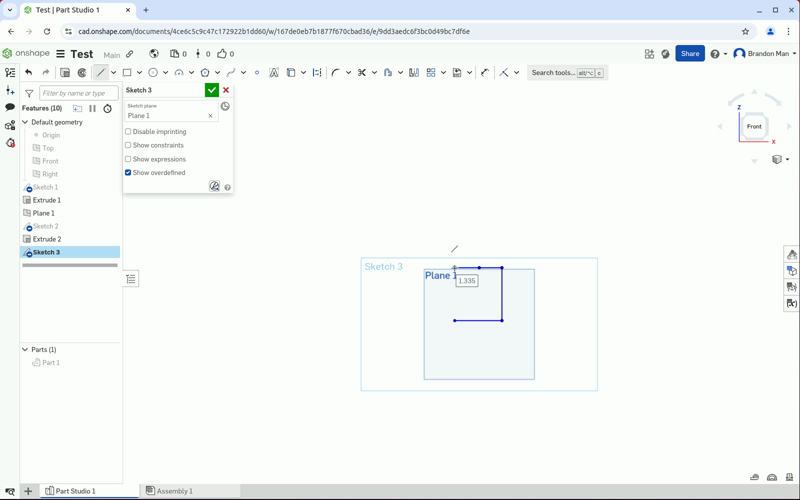
scroll(-6)
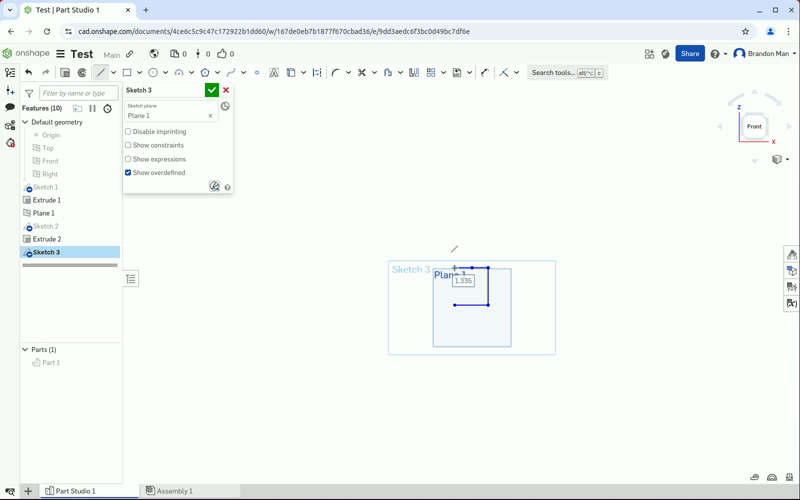
scroll(-6)
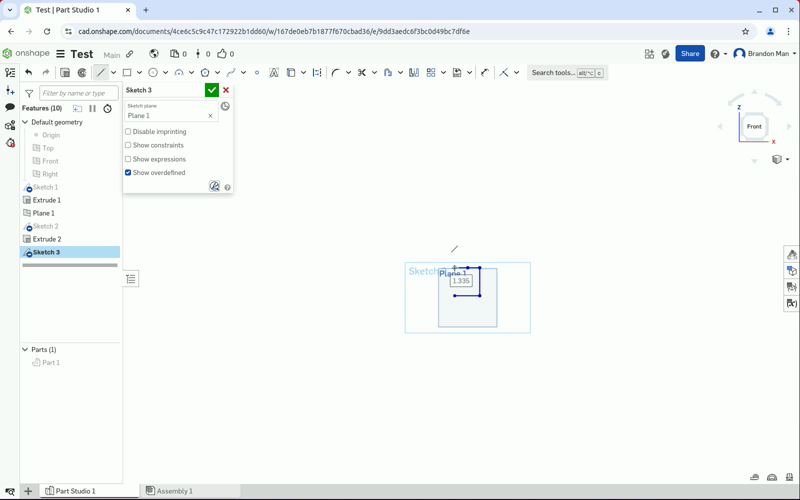
scroll(-6)
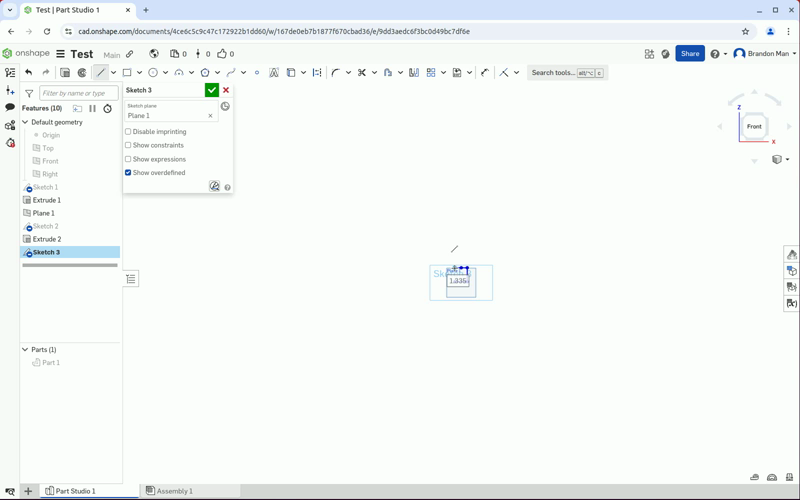
key_up(shift)
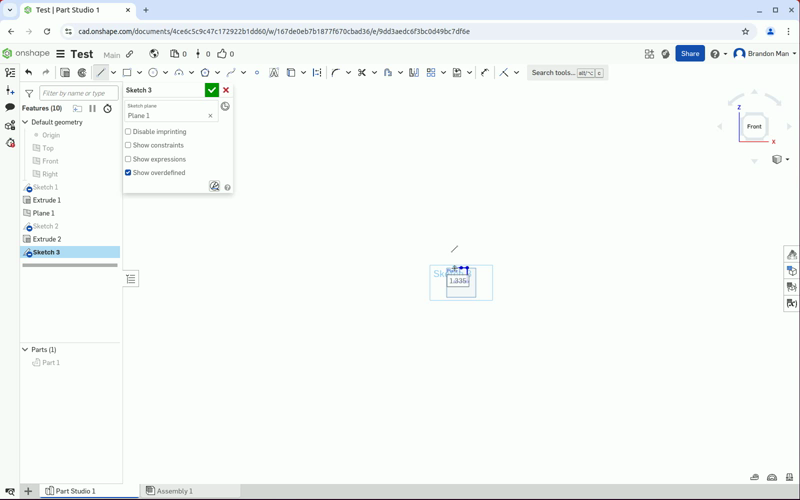
mouse_move(484, 267)
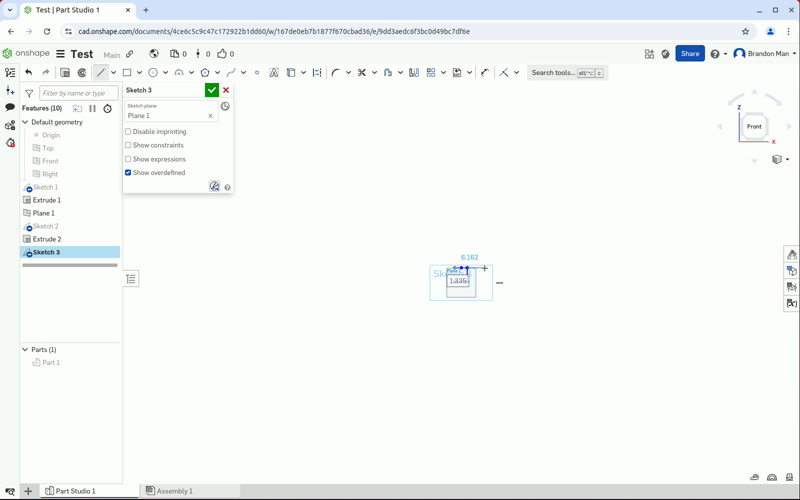
key_down(shift)
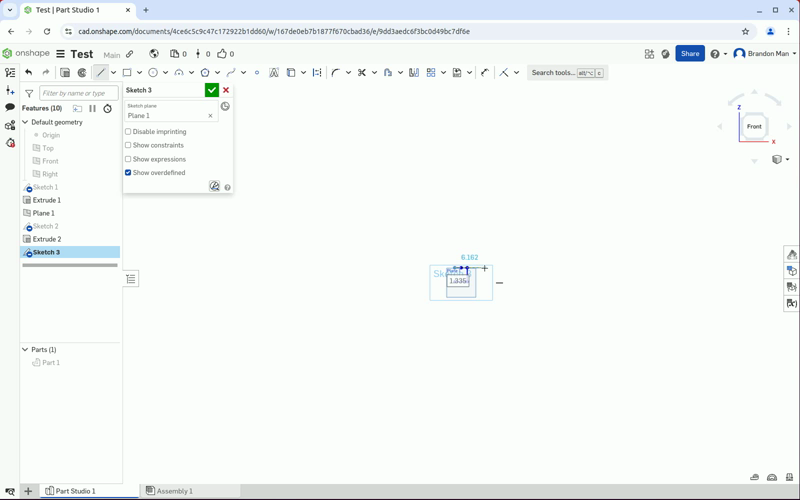
mouse_move(454, 281)
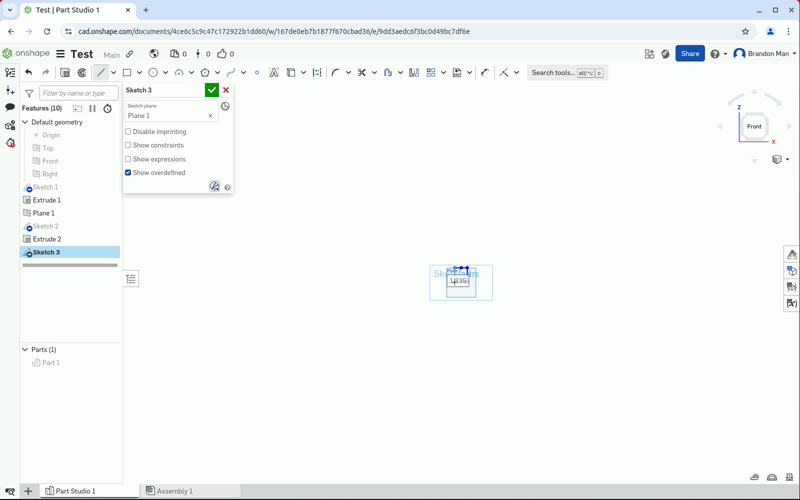
key_up(shift)
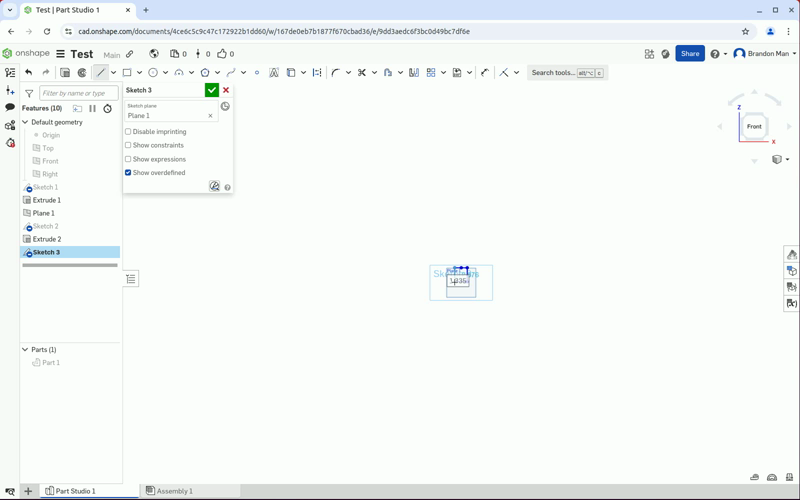
click(454, 281)
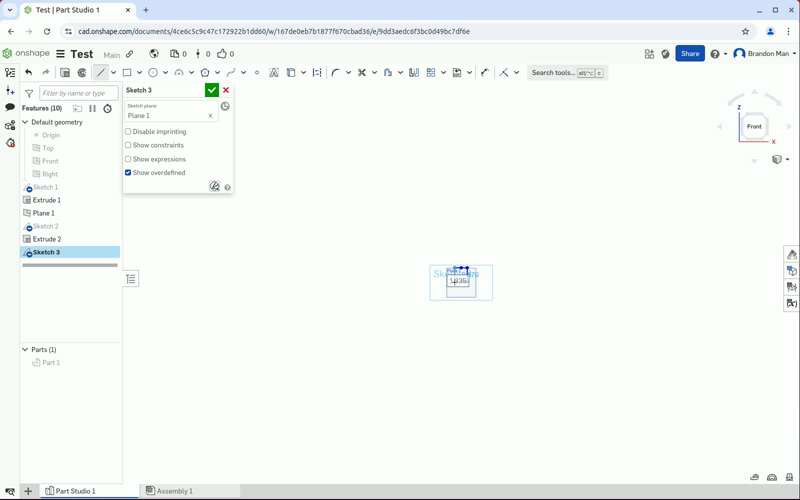
key(esc)
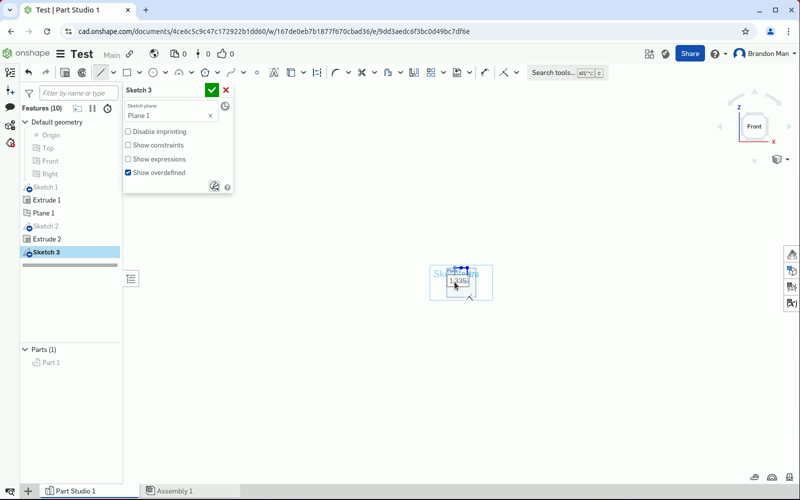
mouse_move(455, 277)
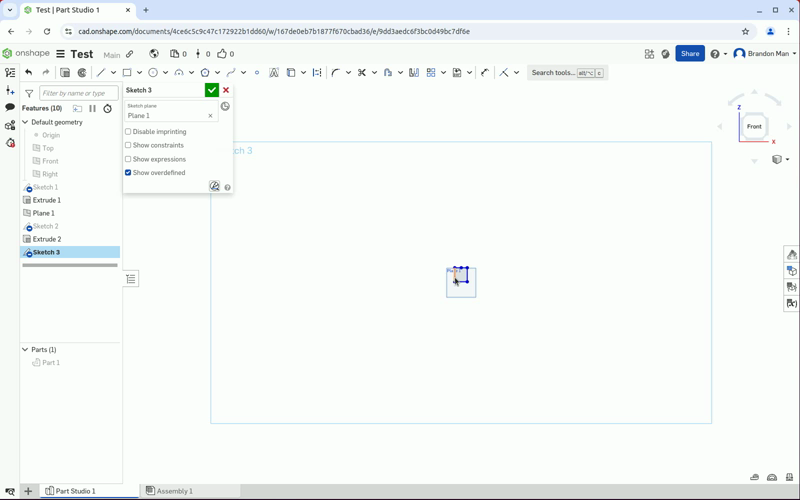
scroll(6)
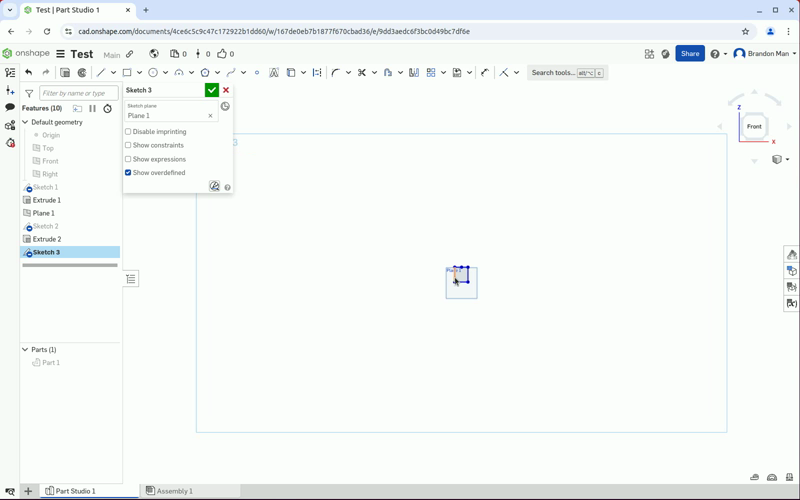
scroll(6)
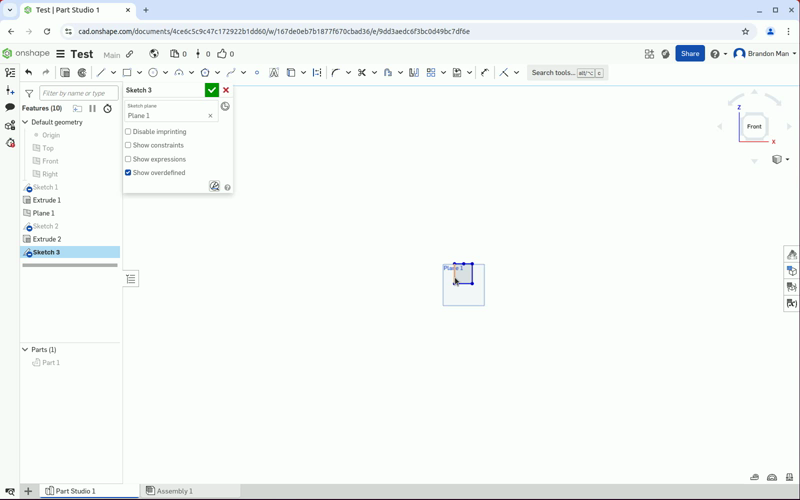
scroll(6)
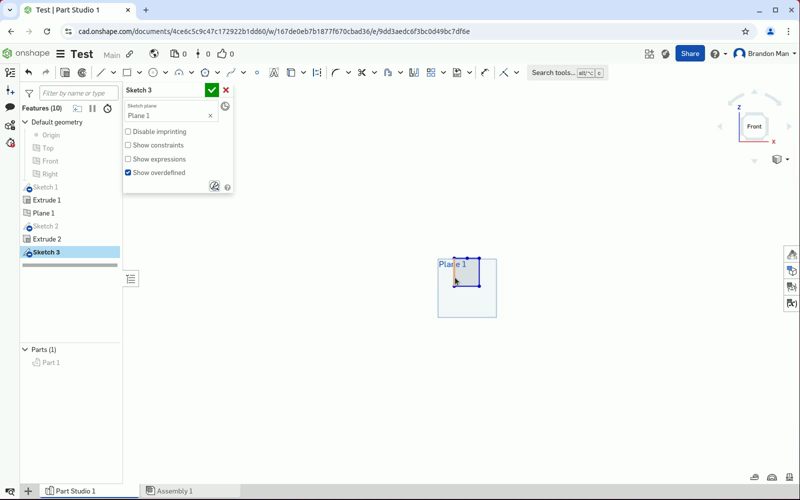
scroll(6)
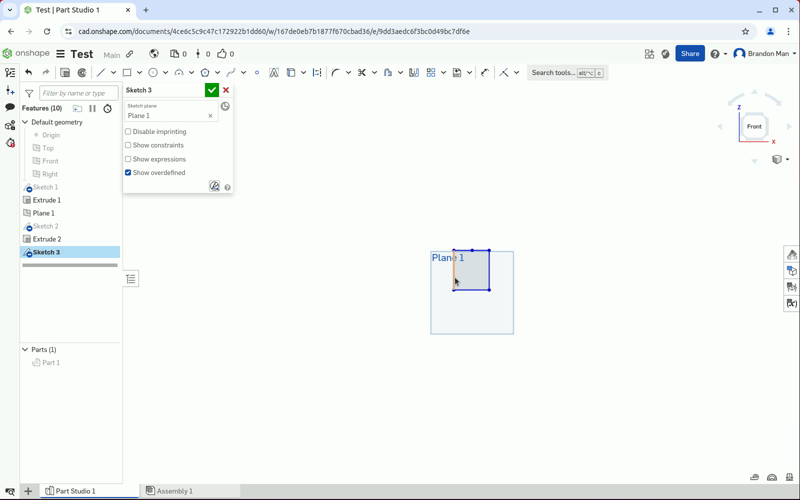
scroll(6)
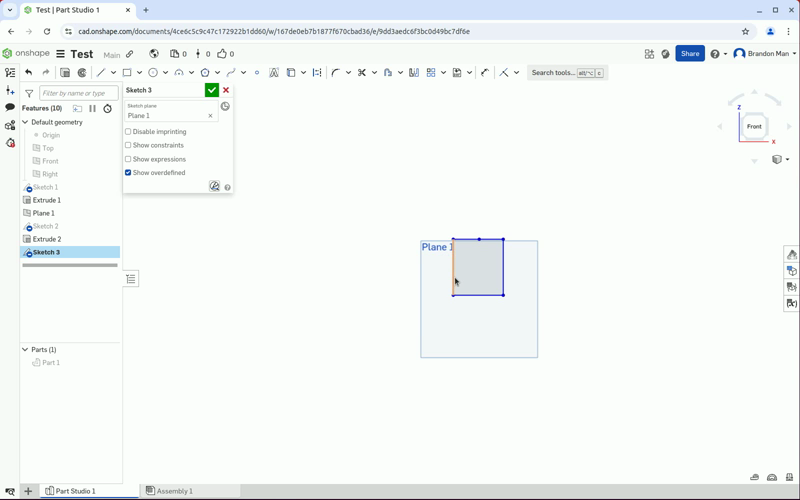
scroll(6)
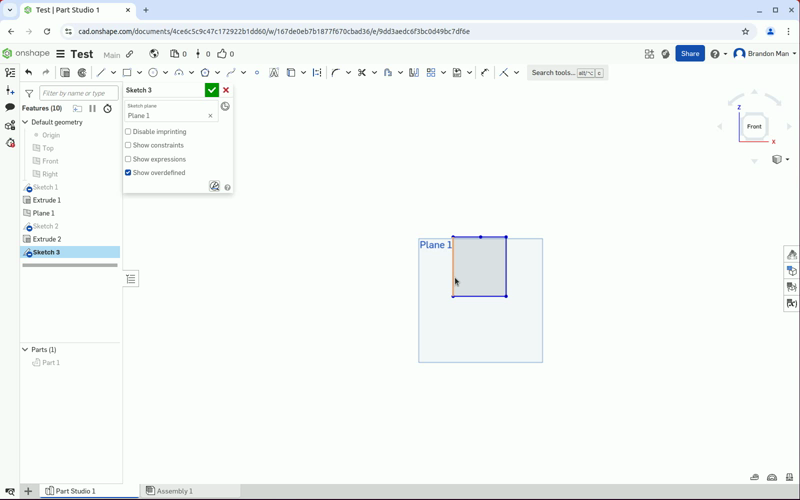
scroll(6)
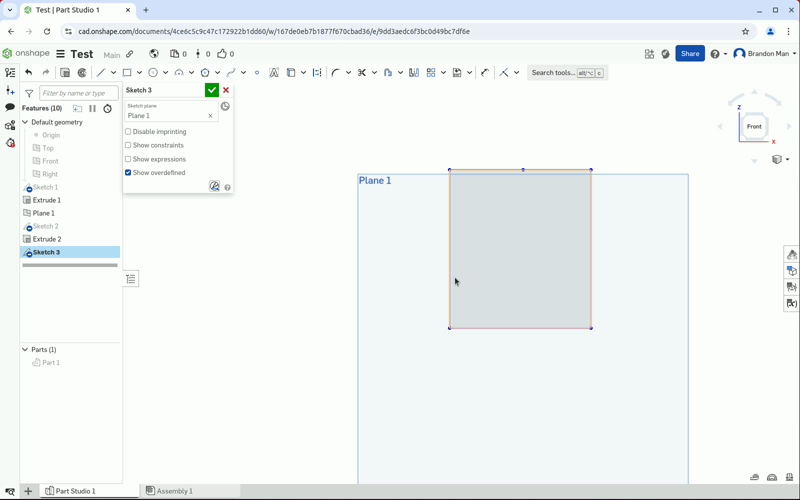
click(455, 277)
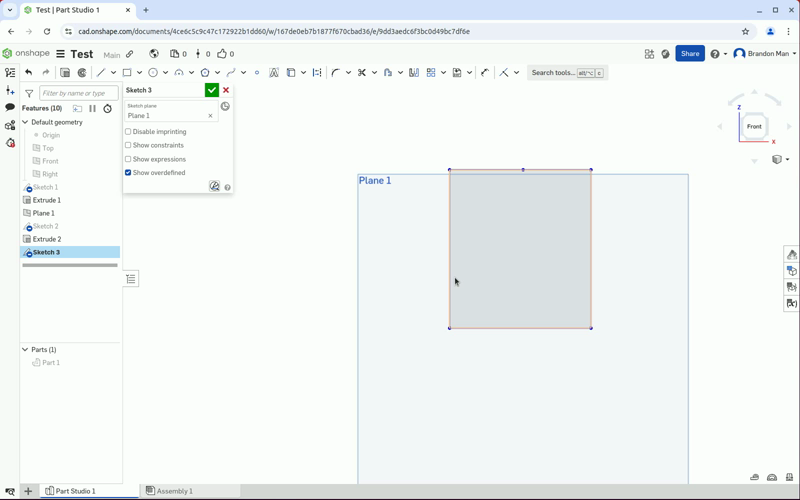
scroll(-6)
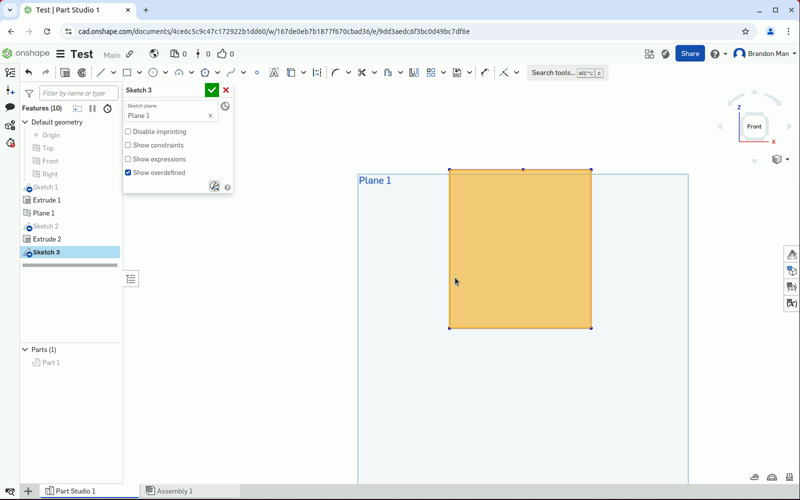
scroll(-6)
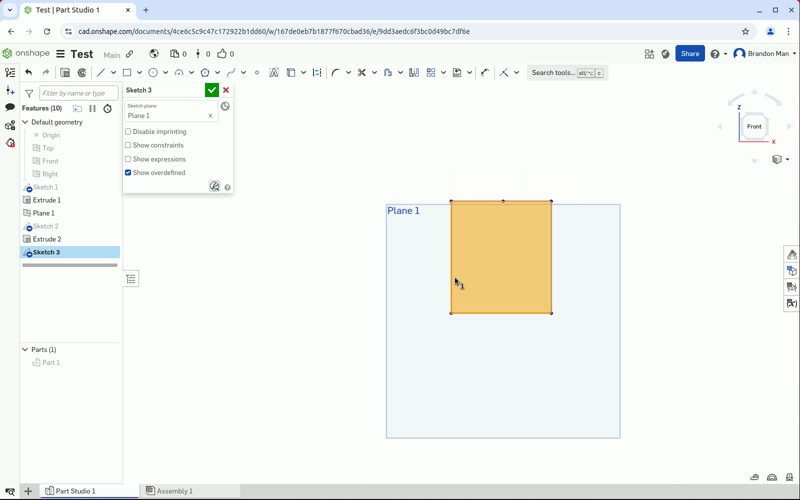
scroll(-6)
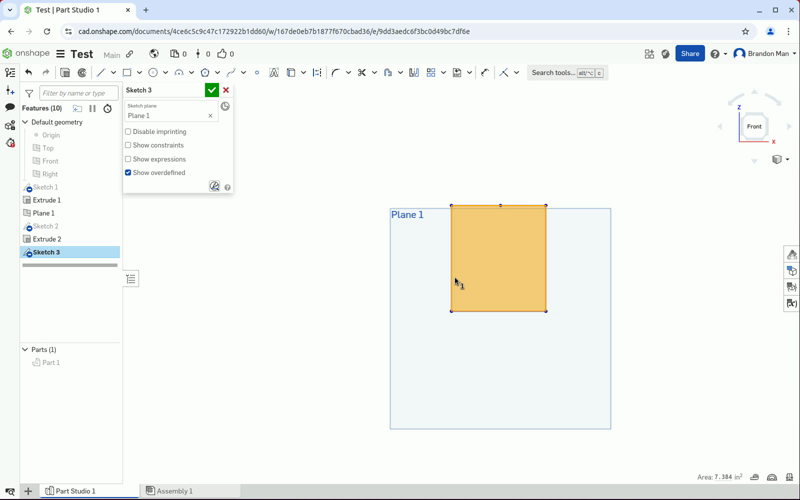
scroll(-6)
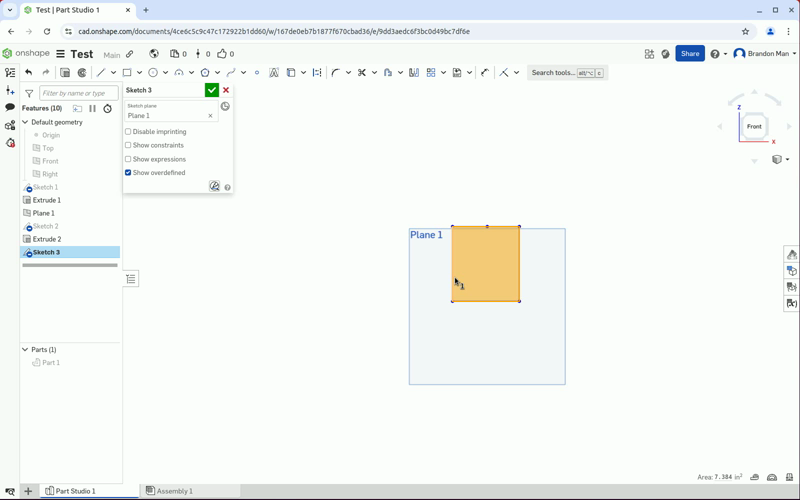
scroll(-6)
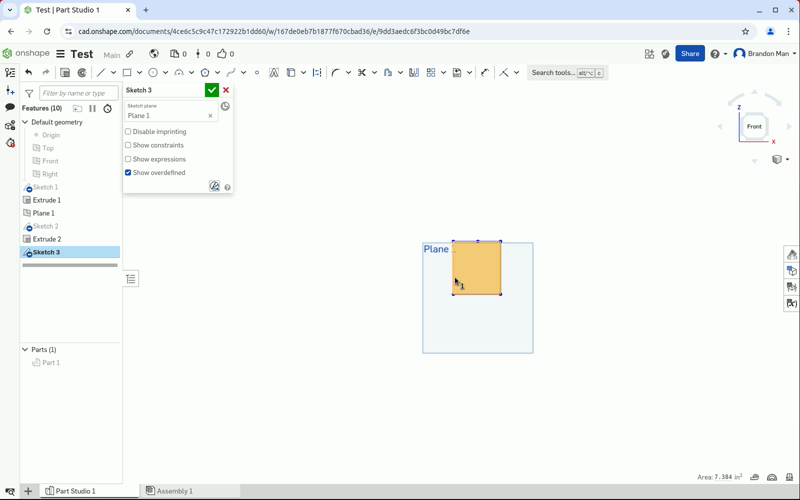
scroll(-6)
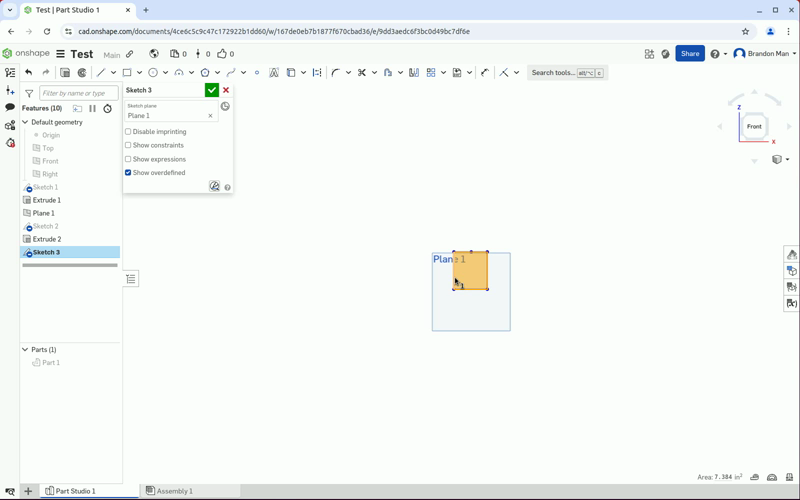
scroll(-6)
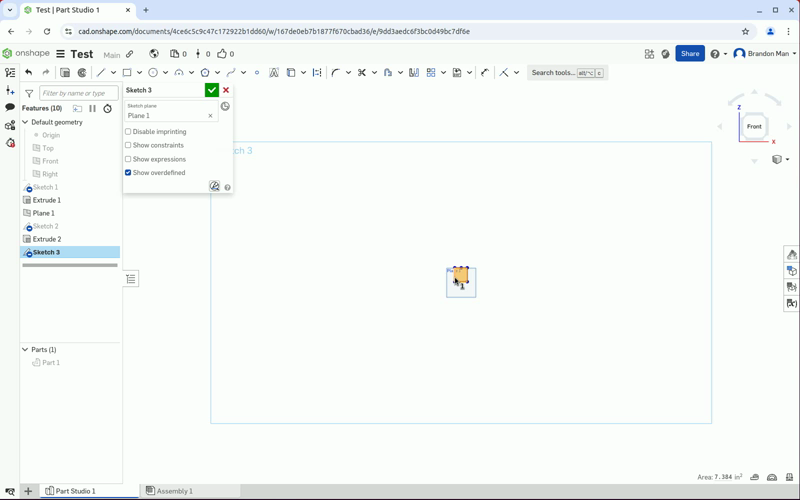
mouse_move(73, 352)
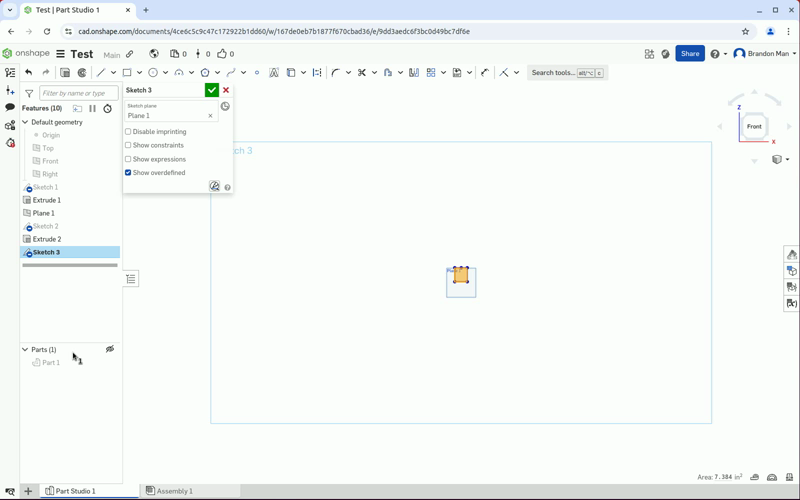
key(shift+y)
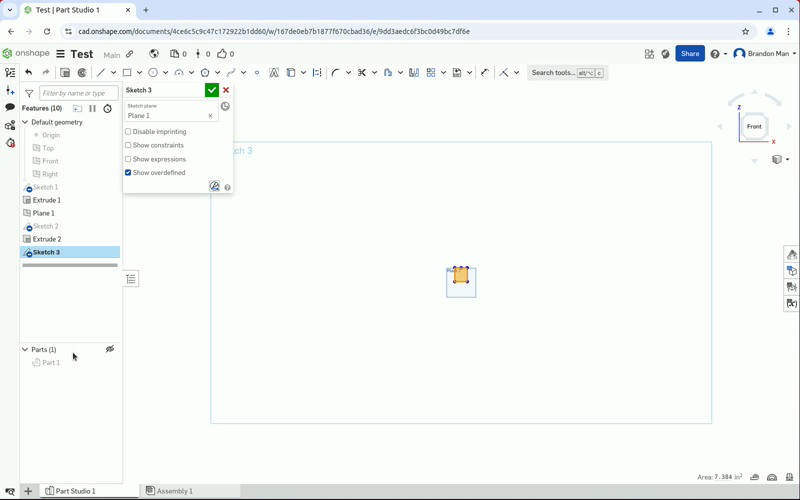
key(shift+e)
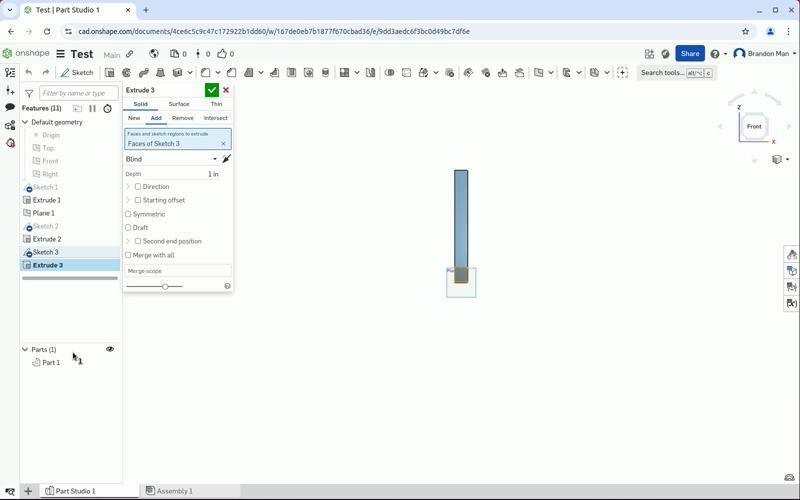
mouse_move(143, 106)
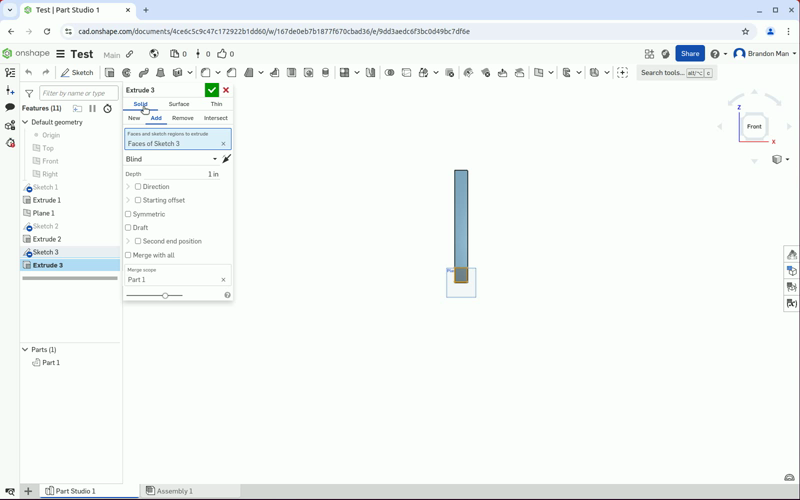
click(143, 106)
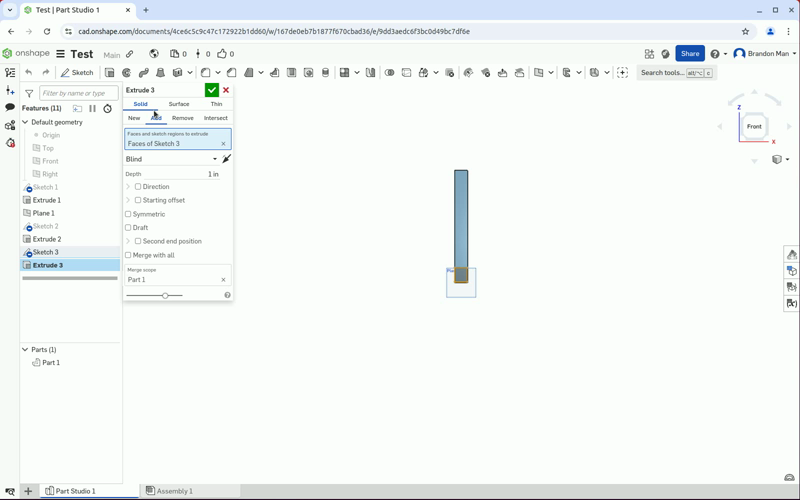
mouse_move(186, 120)
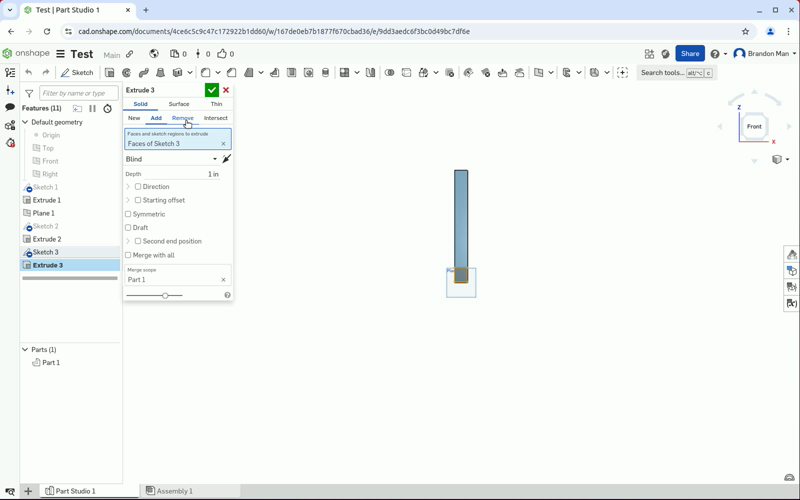
click(186, 120)
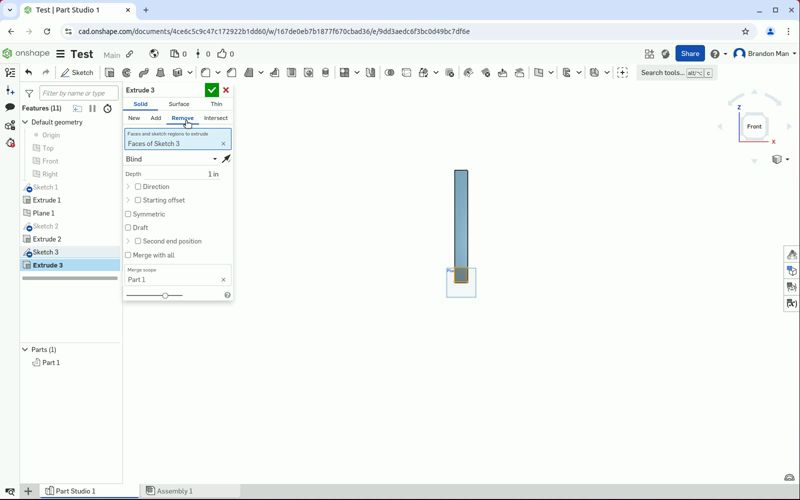
key(tab, 4)
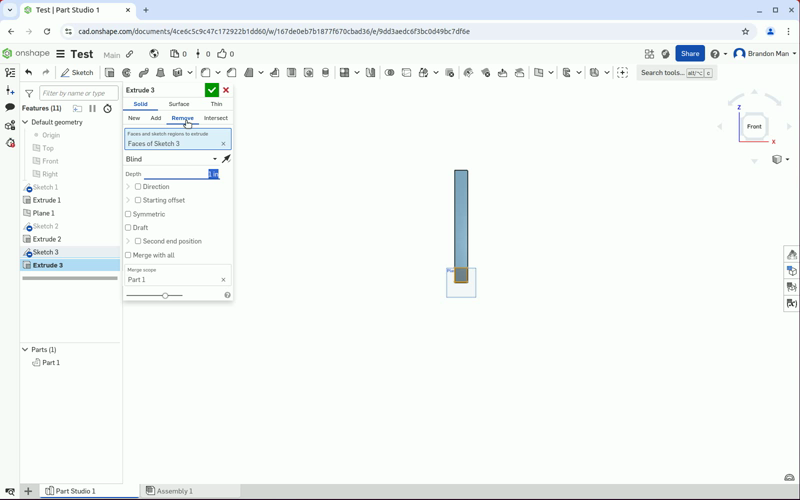
text(0.481)
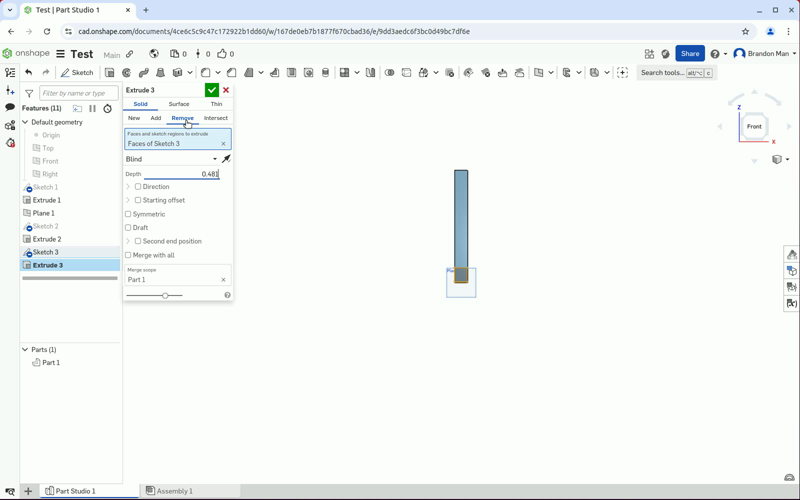
key(tab, 6)
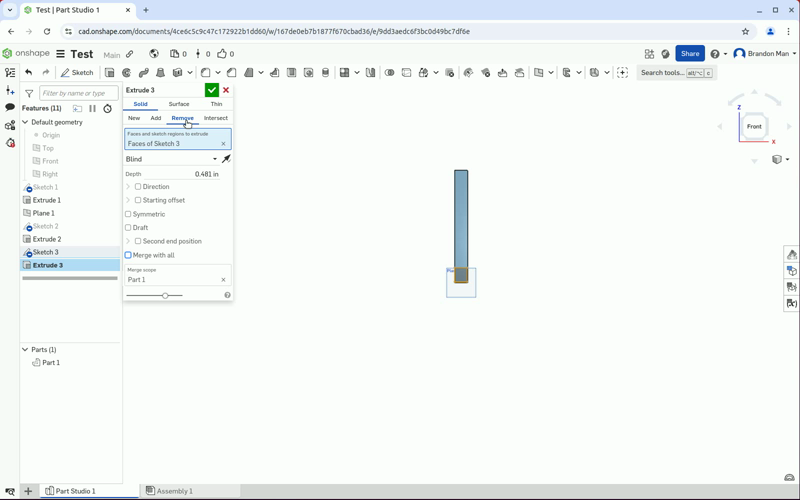
key(space)
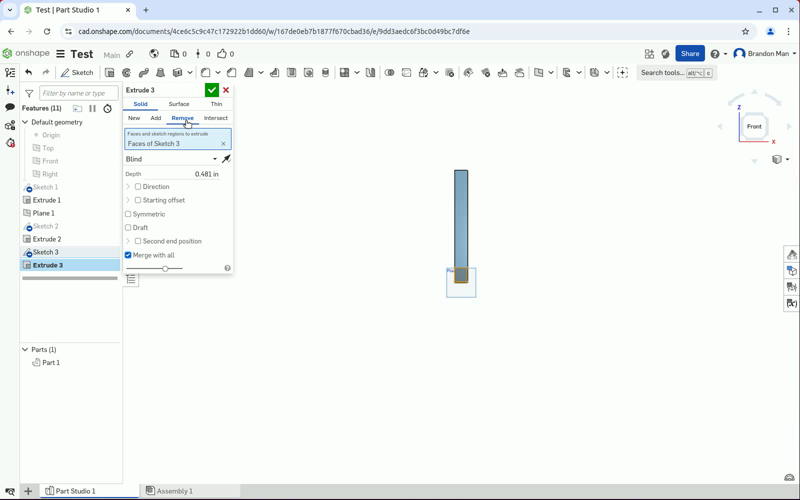
key(enter)
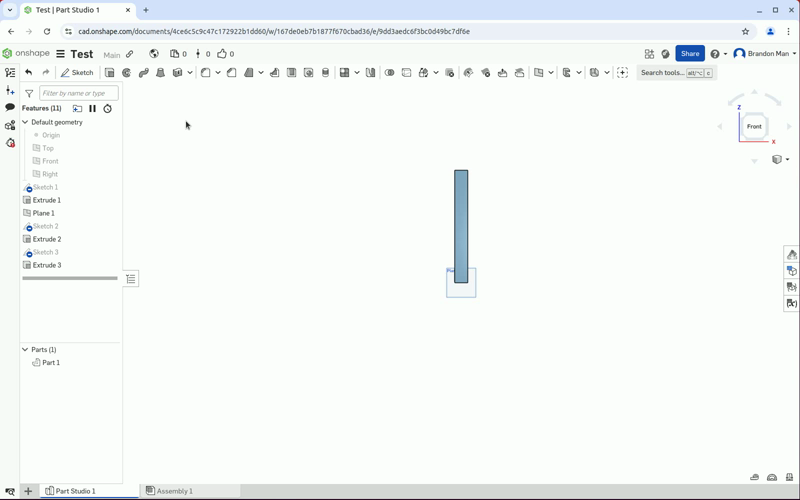
key(shift+h)
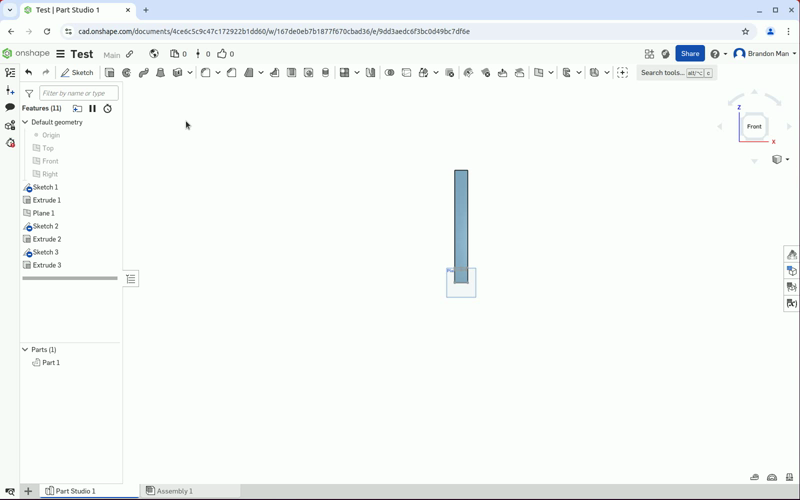
key(shift+h)
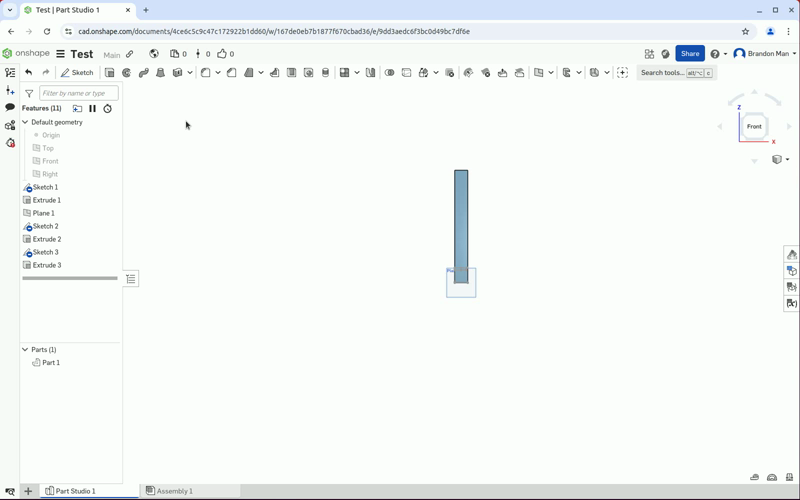
key(shift+7)
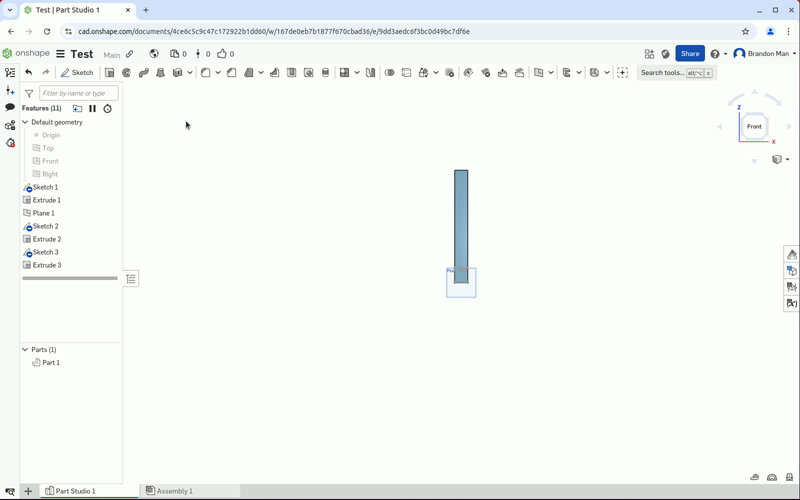
key(left, 2)
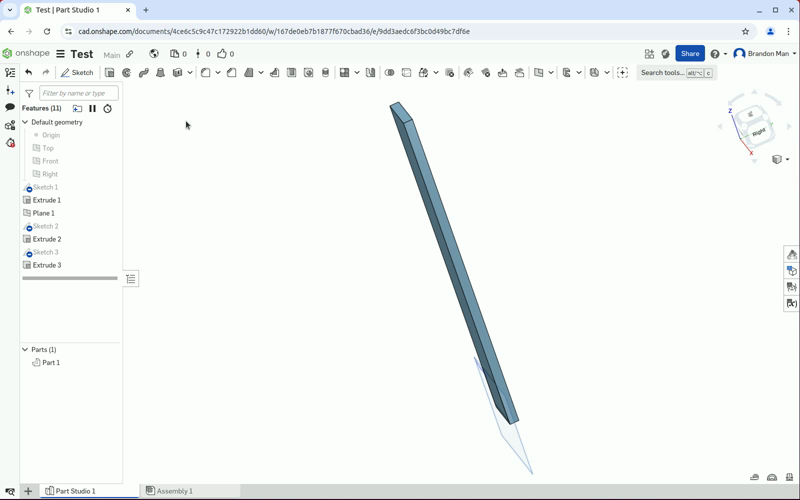
key(down, 2)
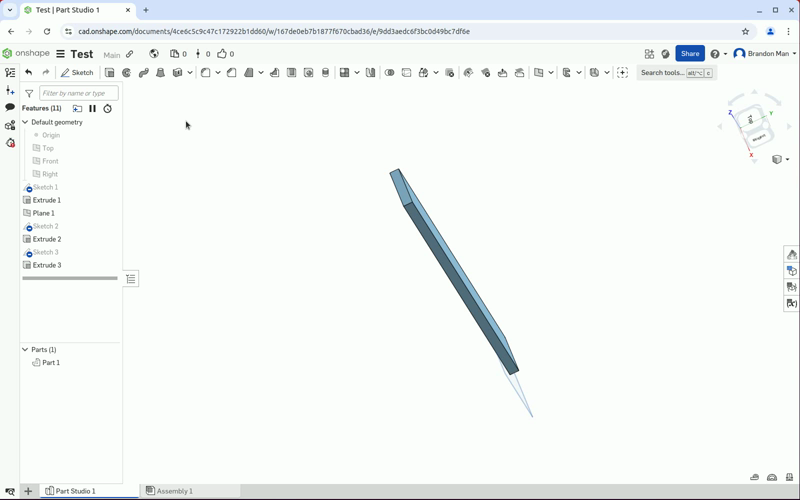
key(up, 2)
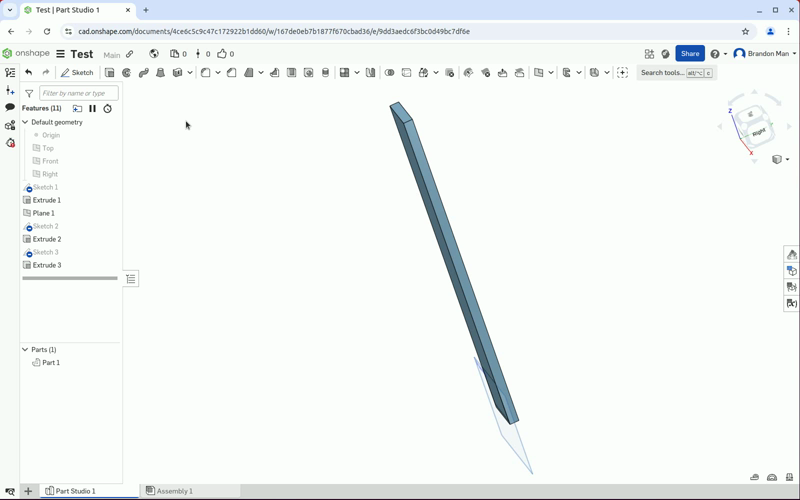
key(right, 2)
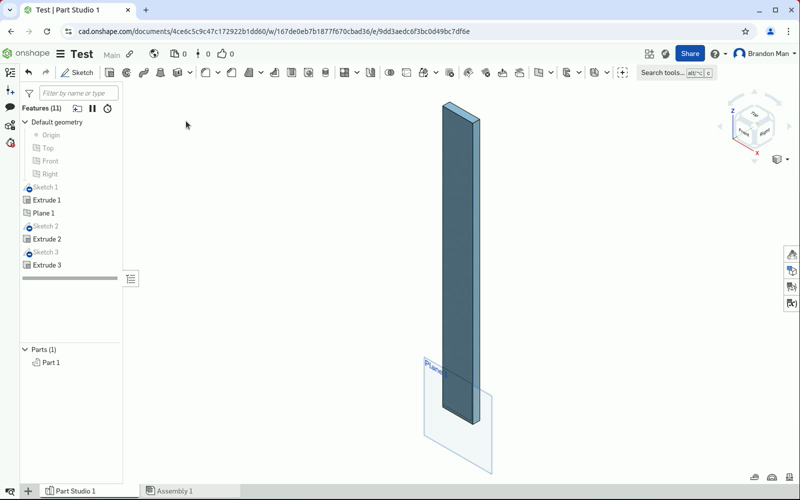
mouse_move(73, 189)
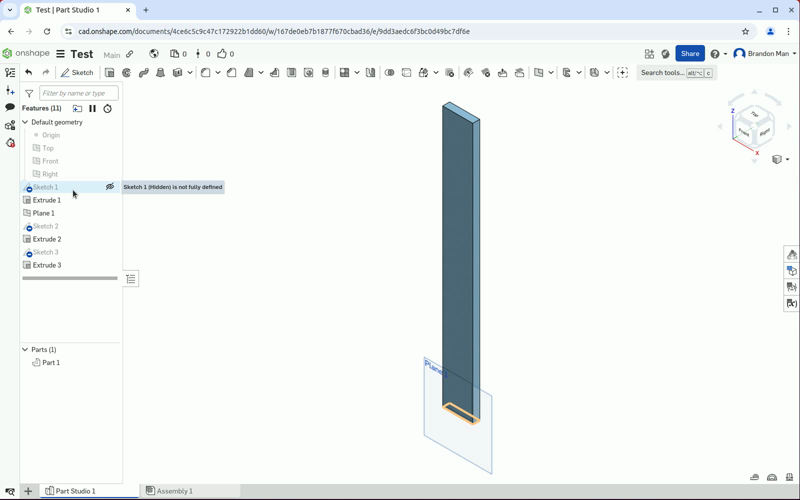
click(73, 189)